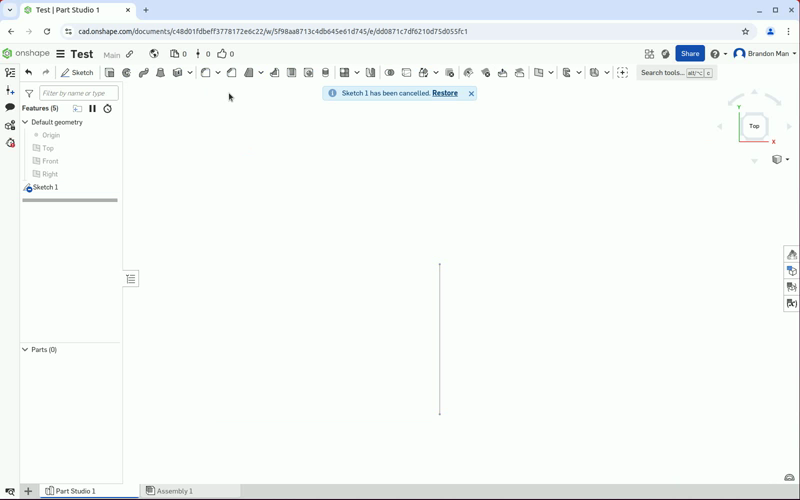
key(shift+h)
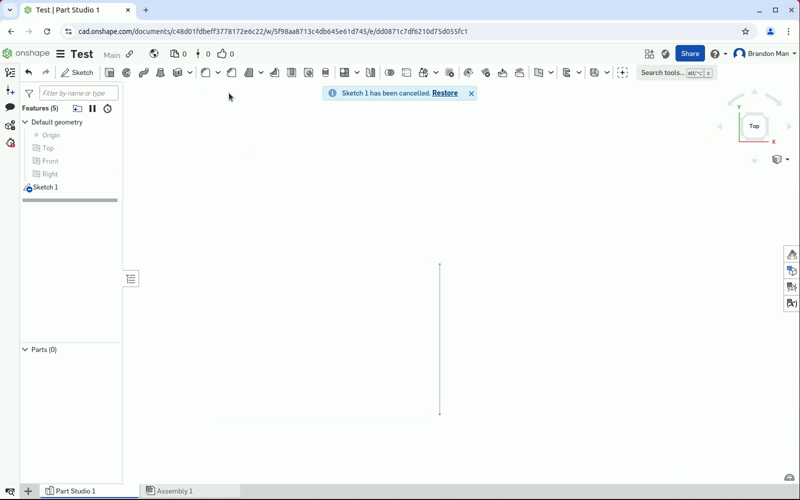
key(shift+s)
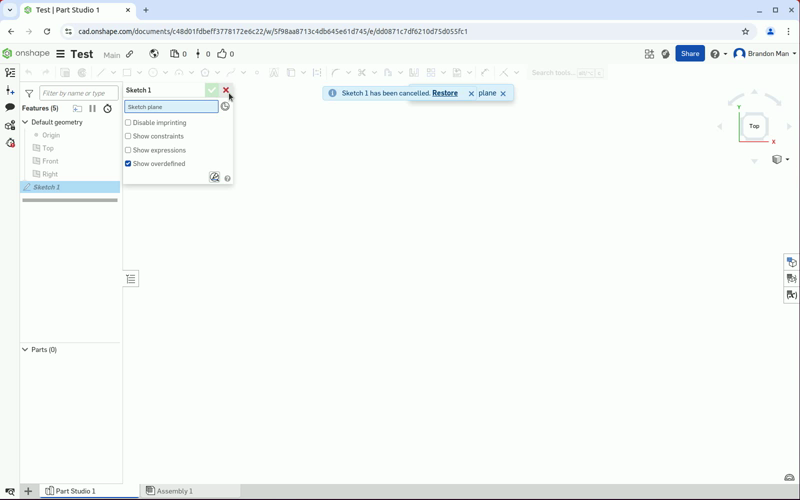
mouse_move(73, 150)
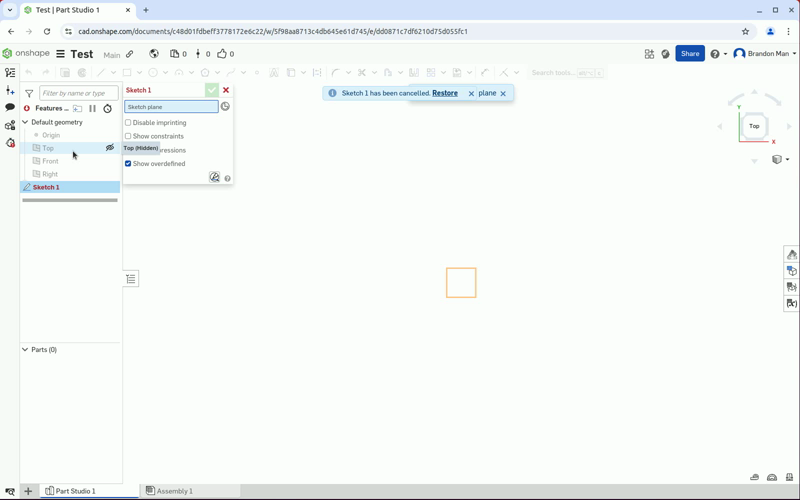
click(73, 150)
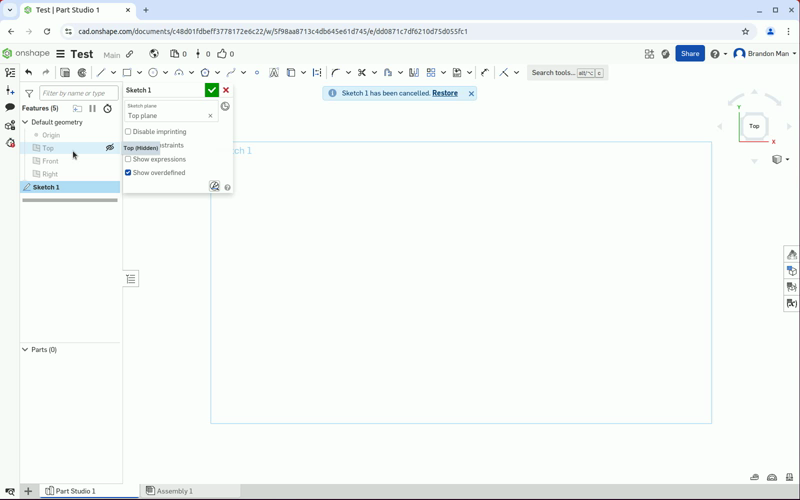
mouse_move(73, 352)
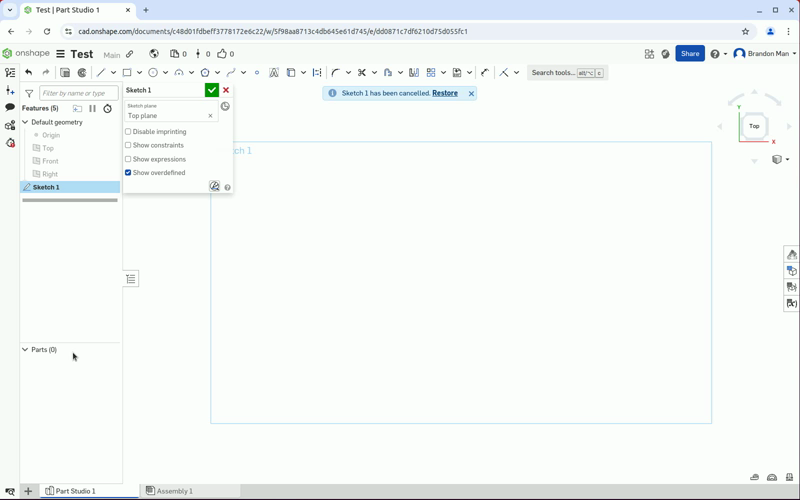
key(y)
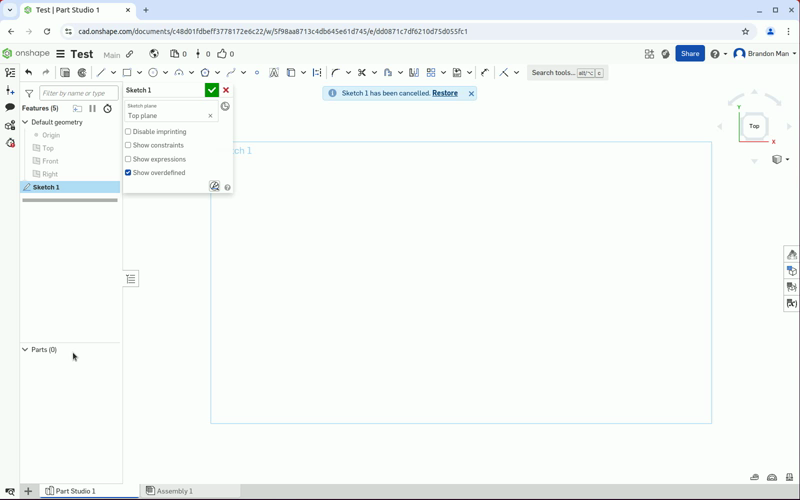
key(l)
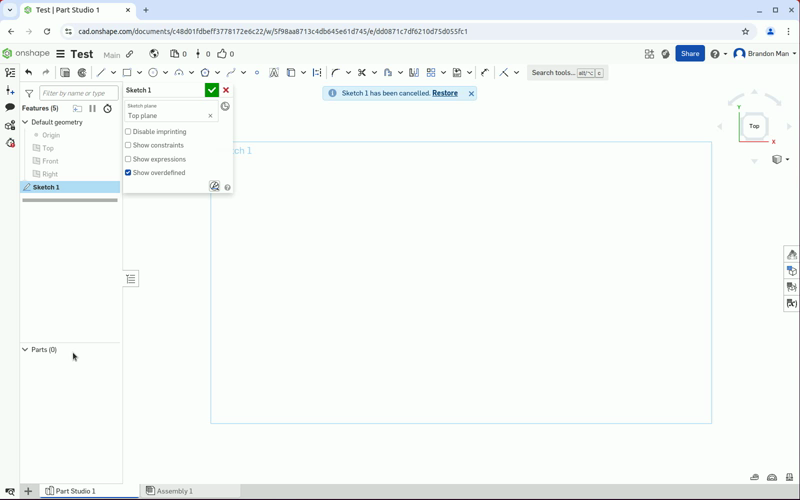
key_down(shift)
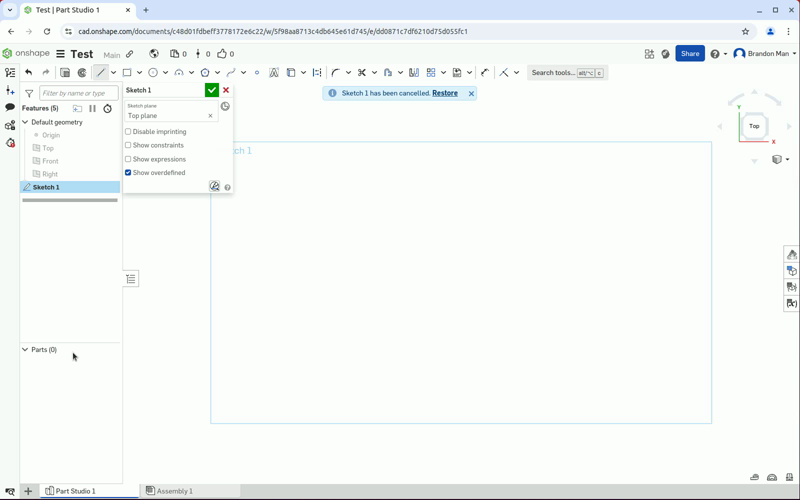
mouse_move(348, 342)
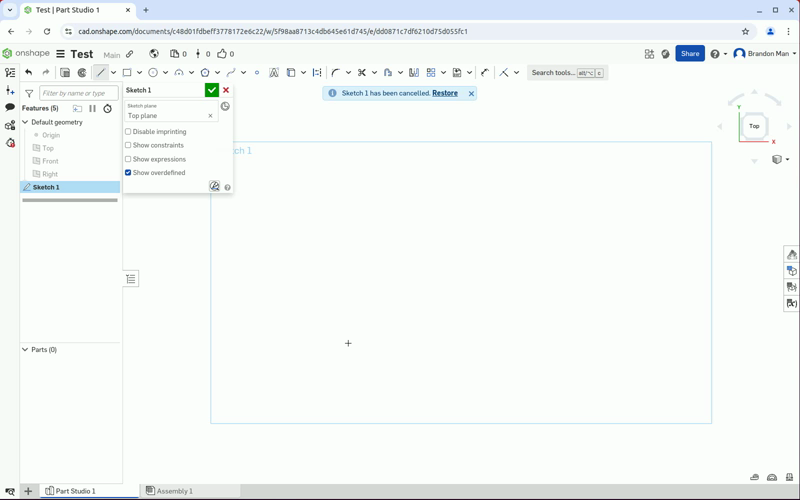
click(348, 342)
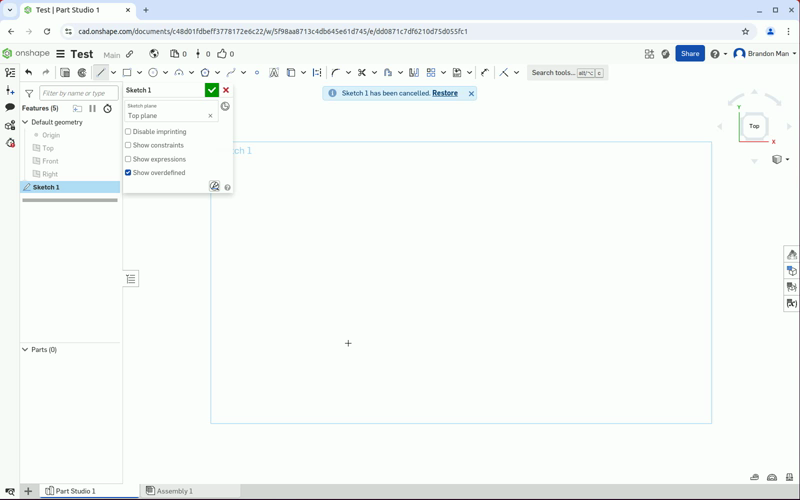
key_up(shift)
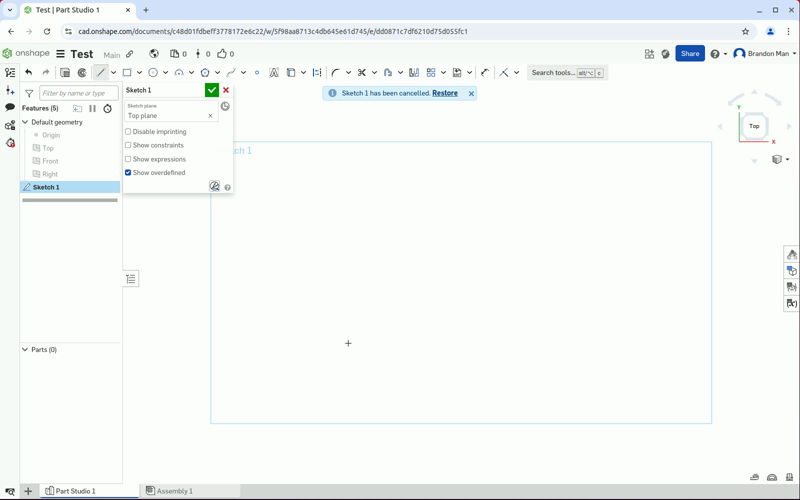
key_down(shift)
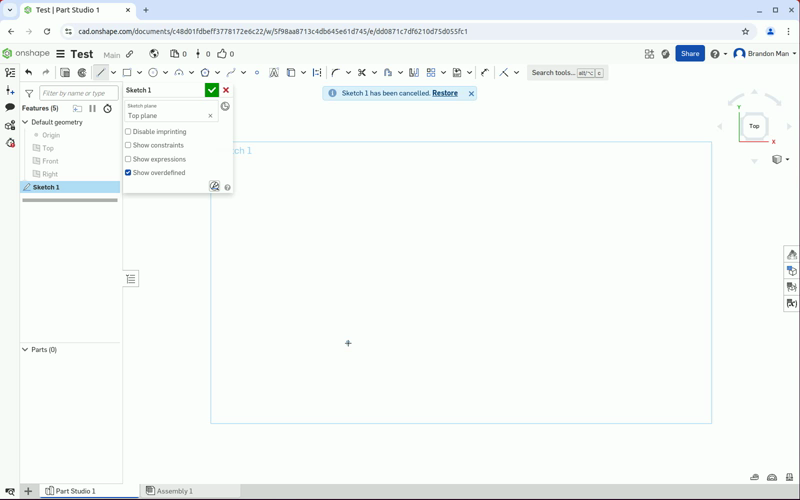
mouse_move(572, 342)
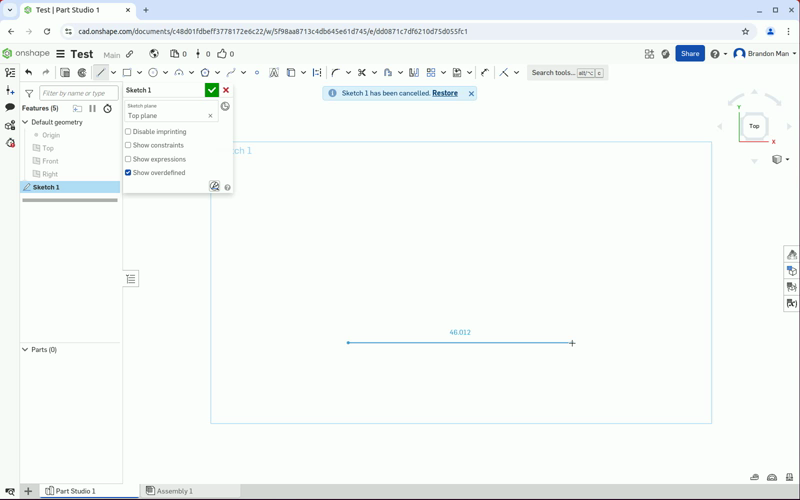
click(572, 342)
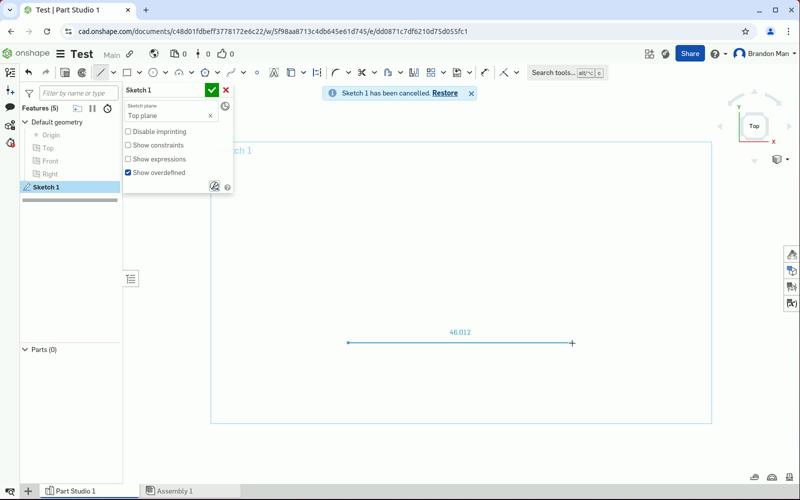
key_up(shift)
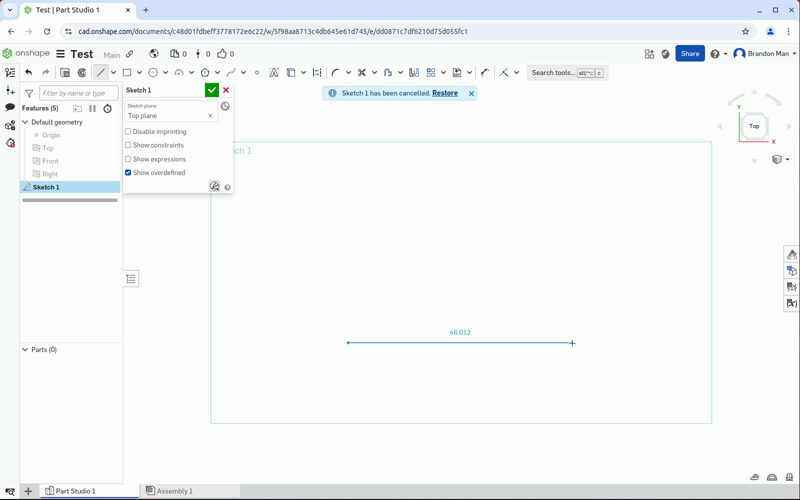
key_down(shift)
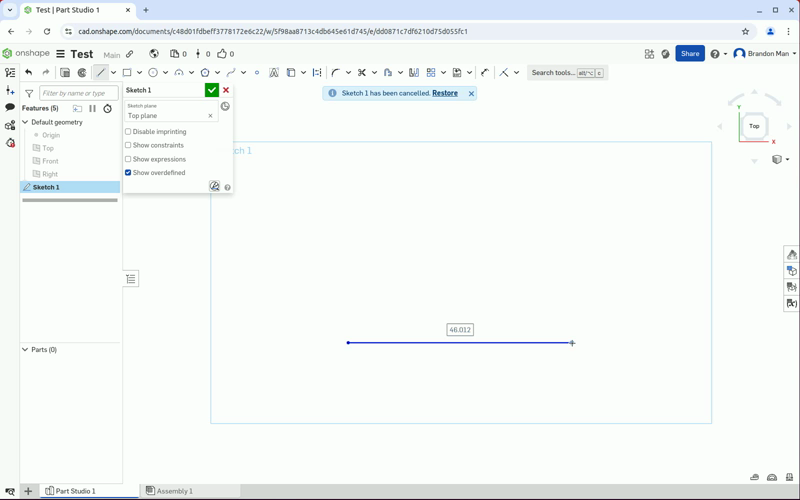
mouse_move(572, 222)
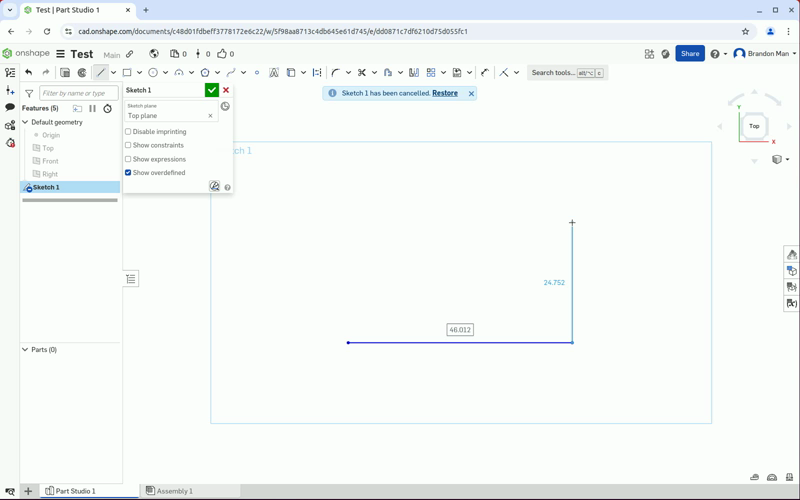
click(572, 222)
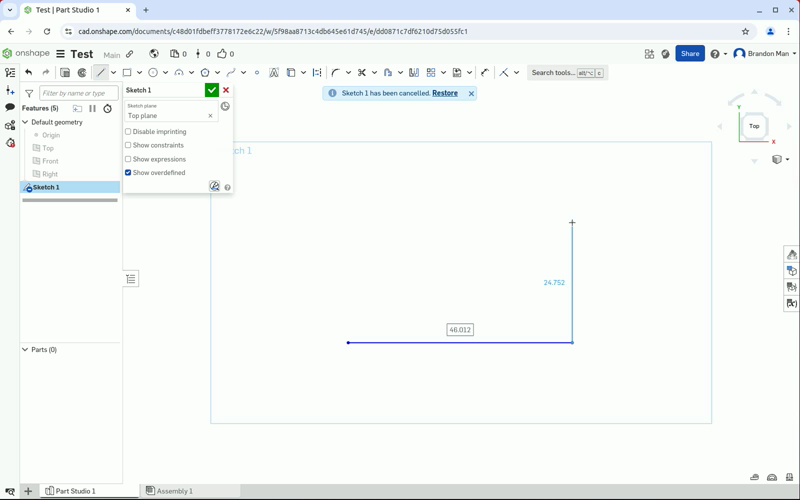
key_up(shift)
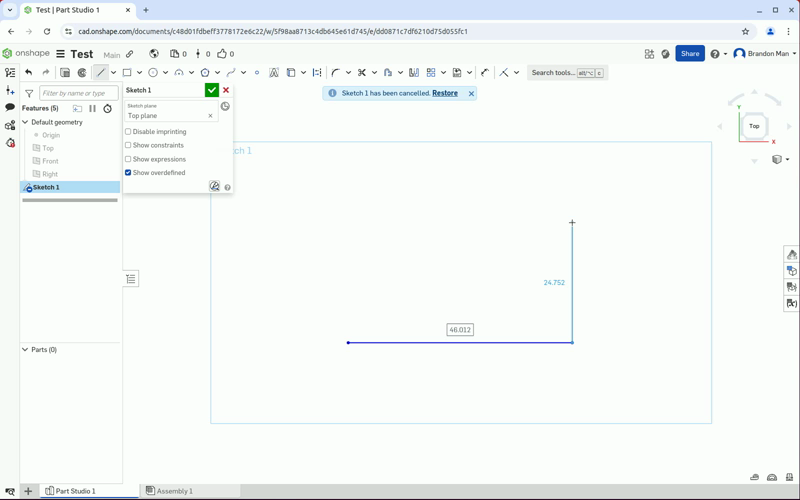
key_down(shift)
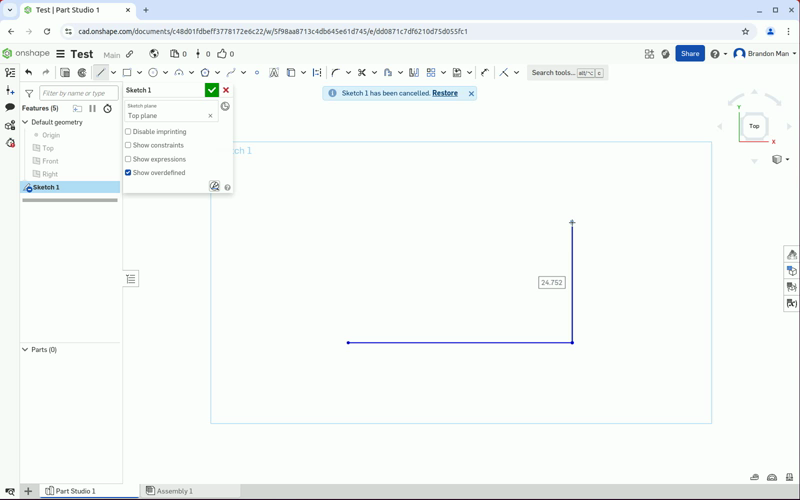
mouse_move(348, 222)
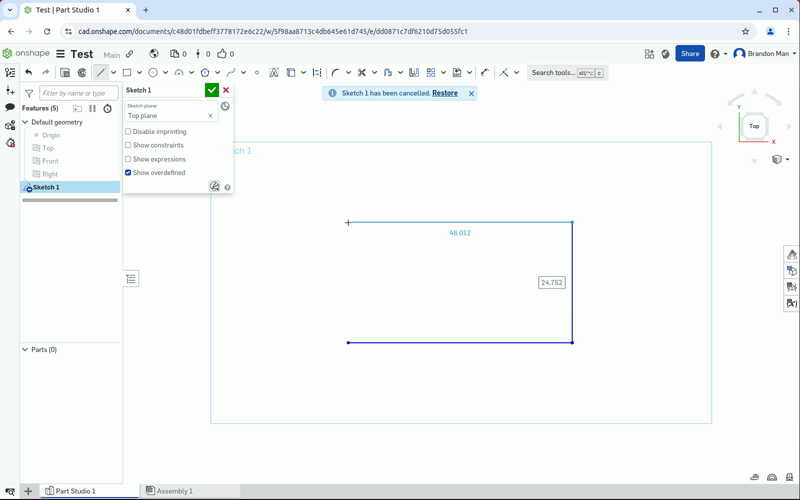
click(348, 222)
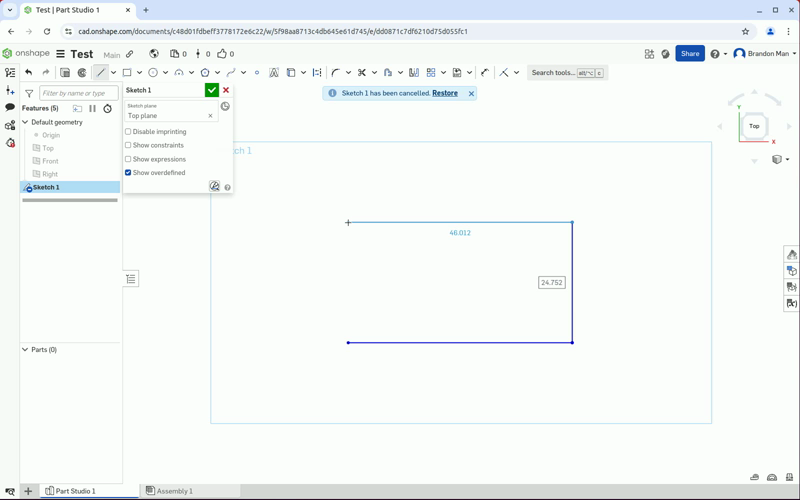
key_up(shift)
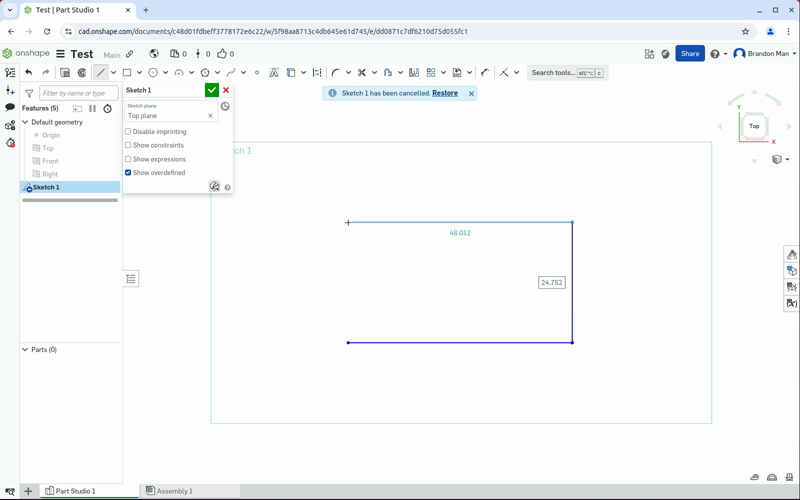
key_down(shift)
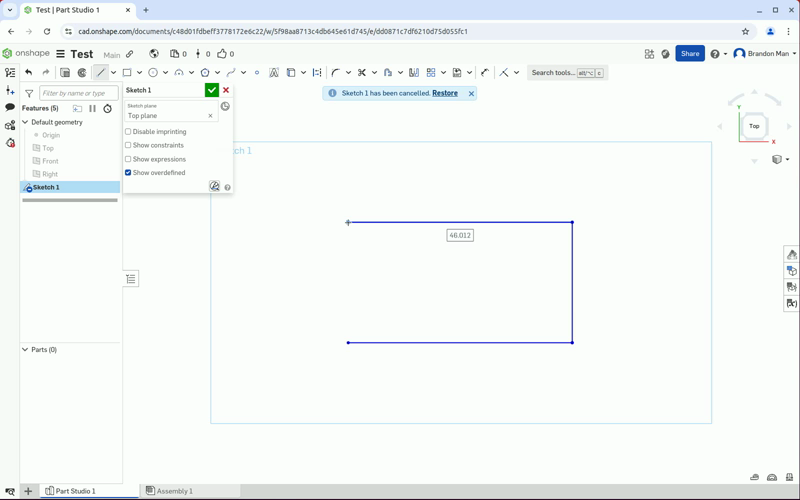
mouse_move(348, 342)
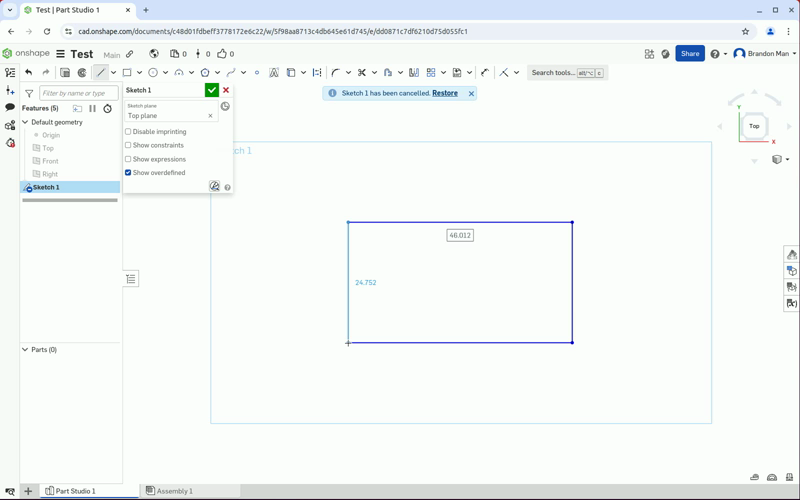
key_up(shift)
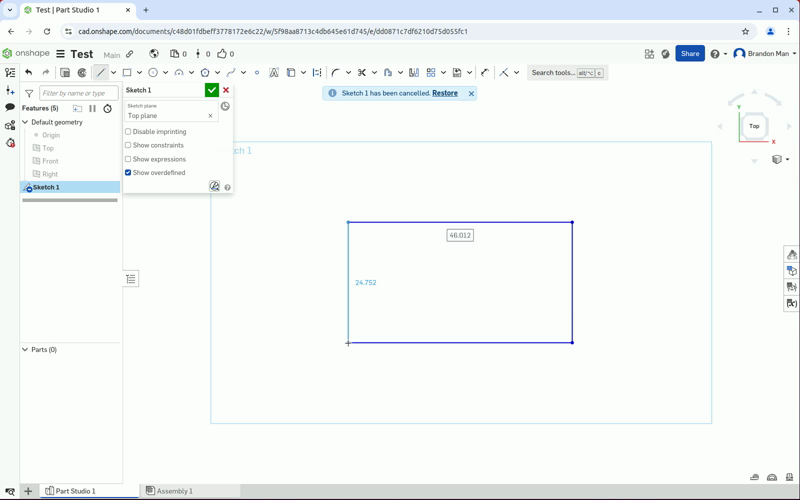
click(348, 342)
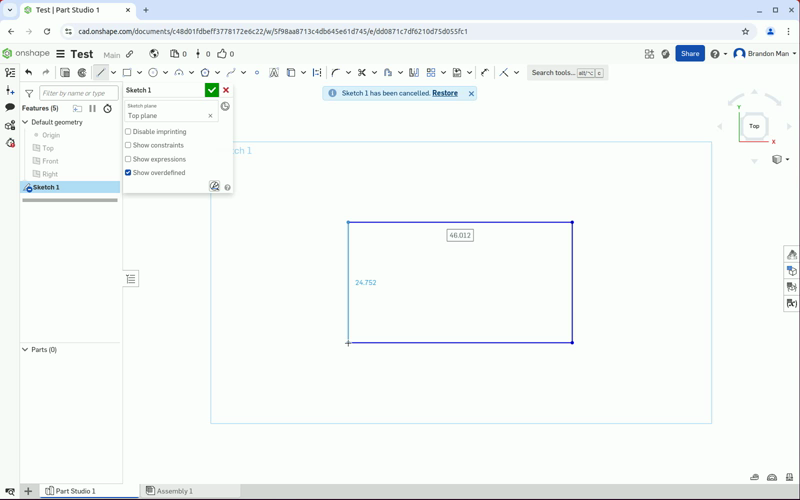
key(esc)
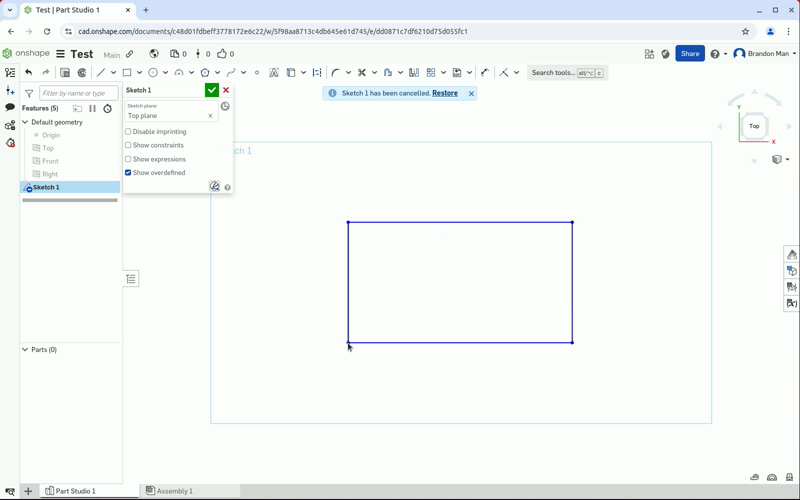
mouse_move(444, 313)
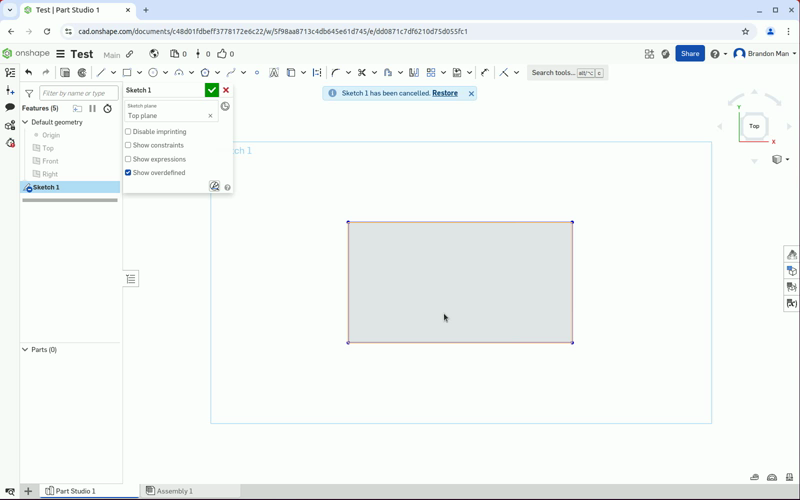
click(444, 313)
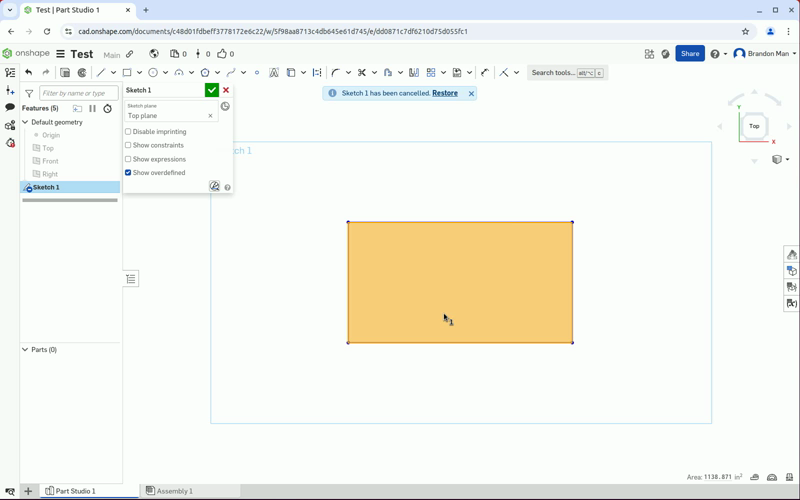
mouse_move(73, 352)
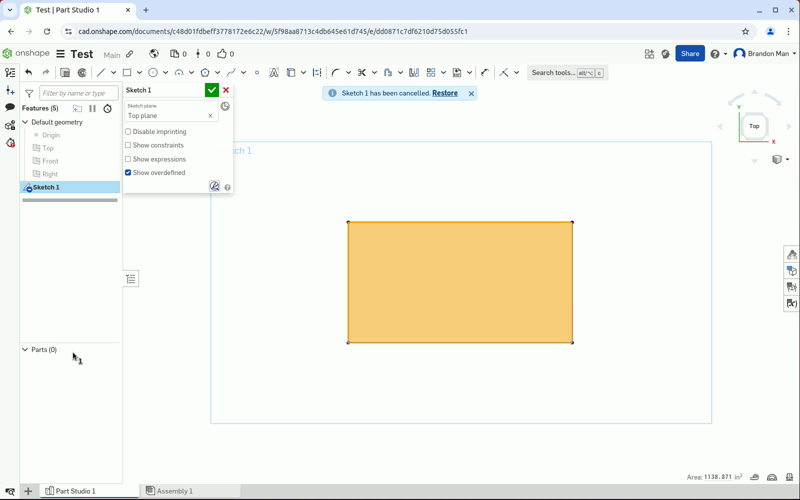
key(shift+y)
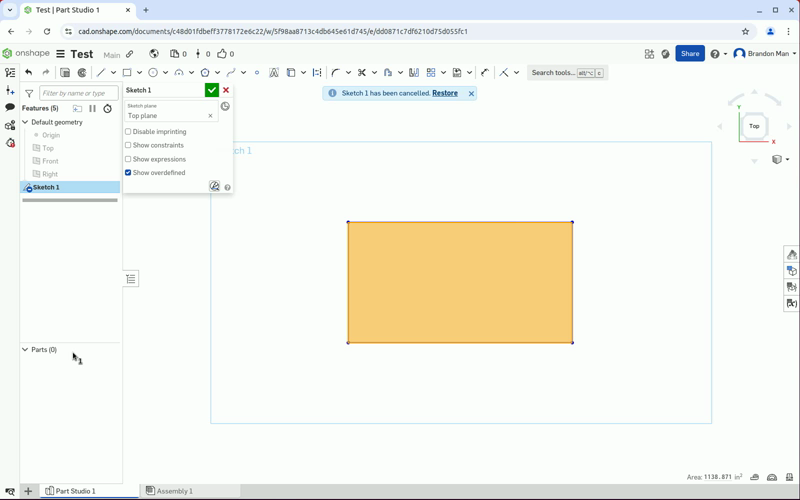
key(shift+e)
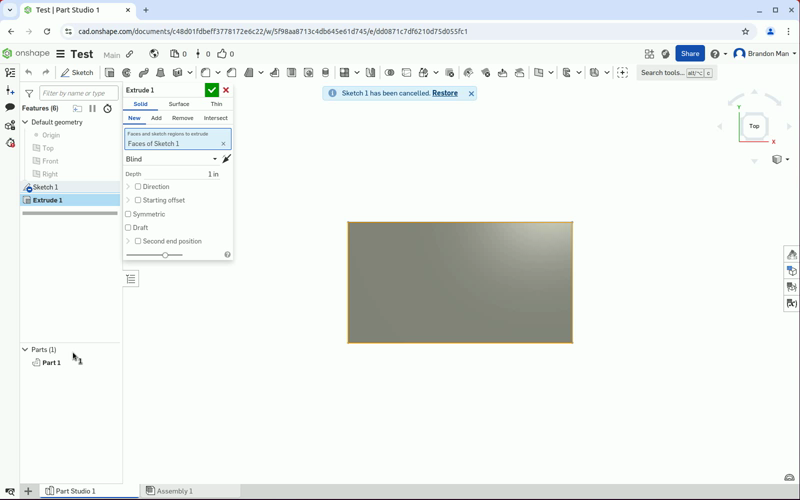
mouse_move(143, 106)
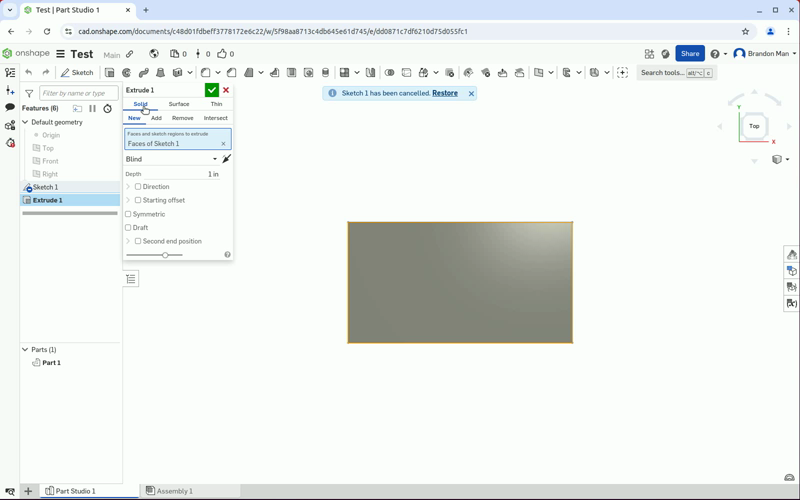
click(143, 106)
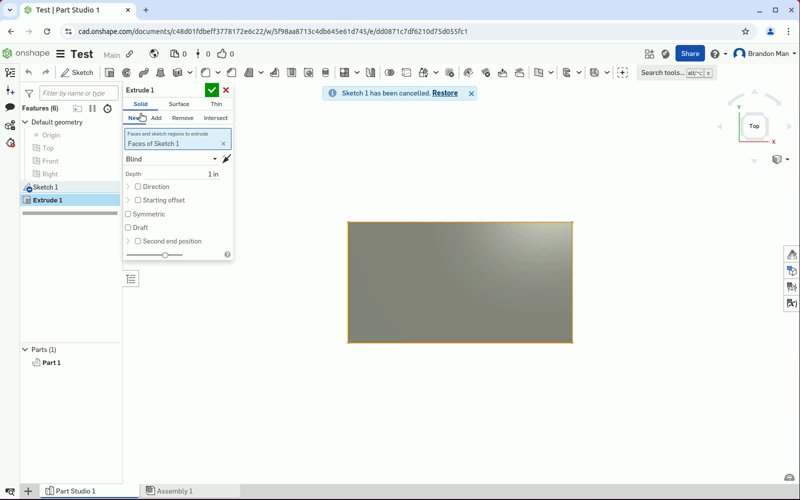
mouse_move(137, 120)
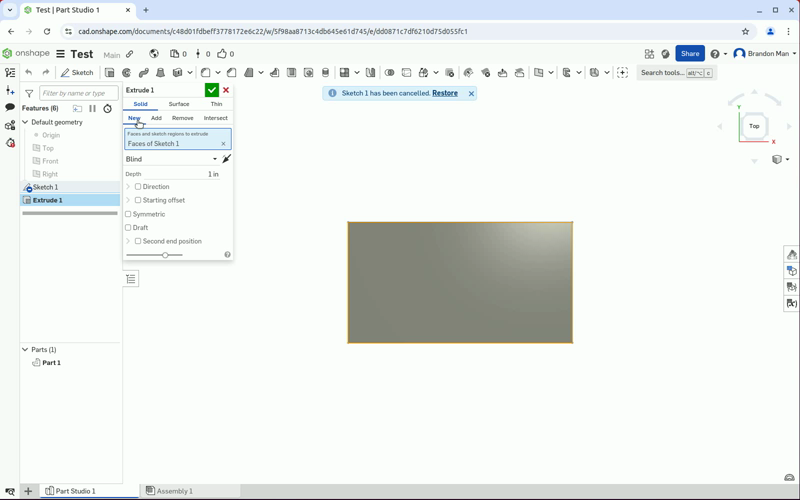
click(137, 120)
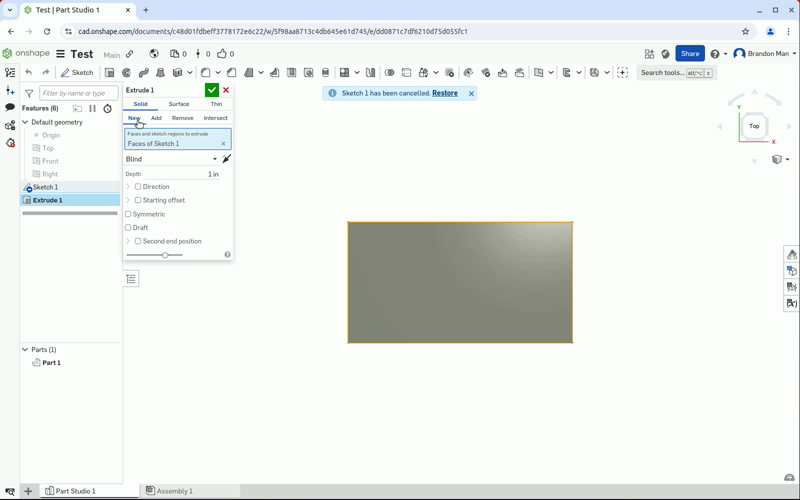
key(tab, 4)
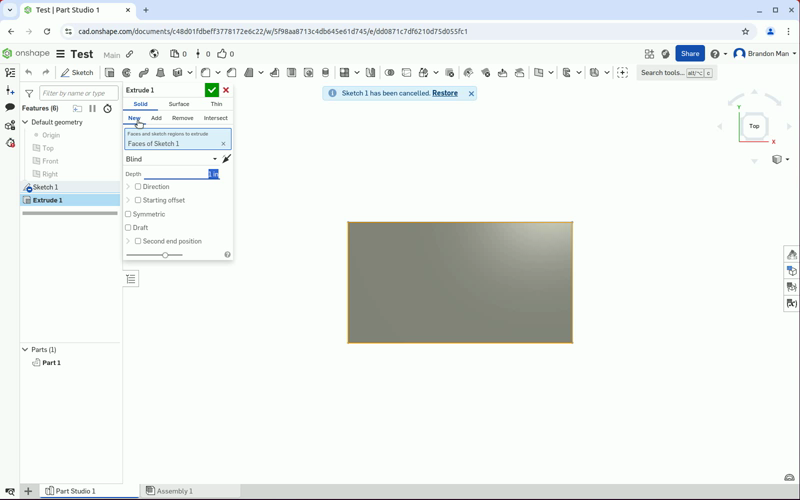
text(1.685)
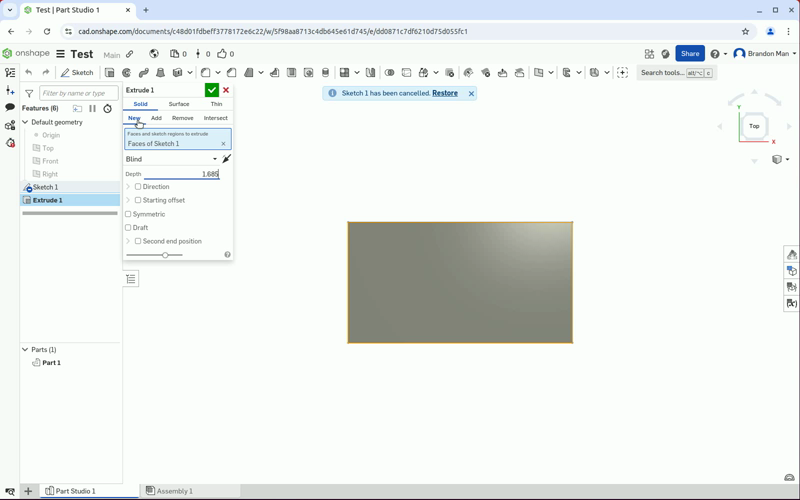
key(enter)
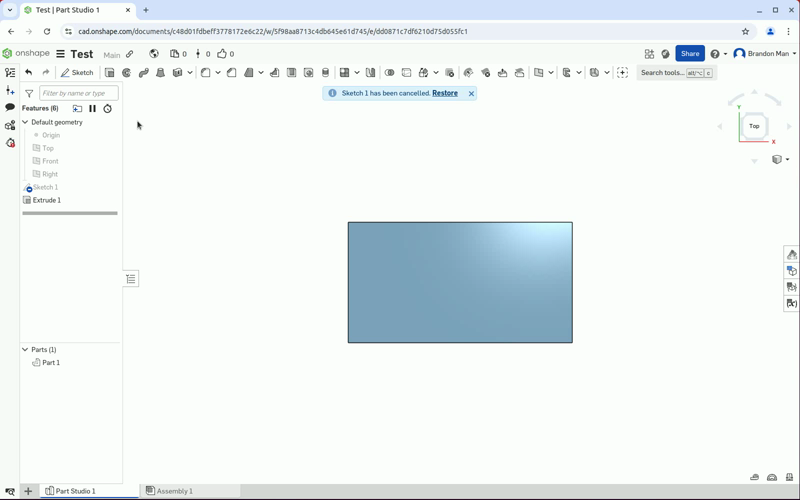
key(shift+h)
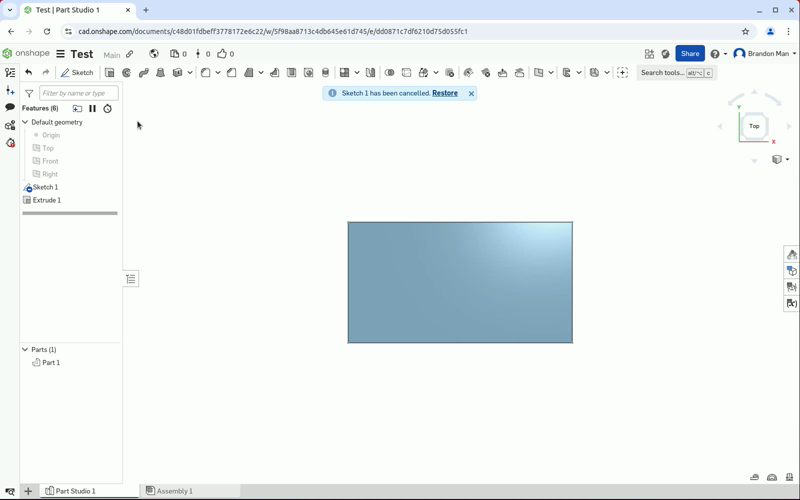
key(shift+h)
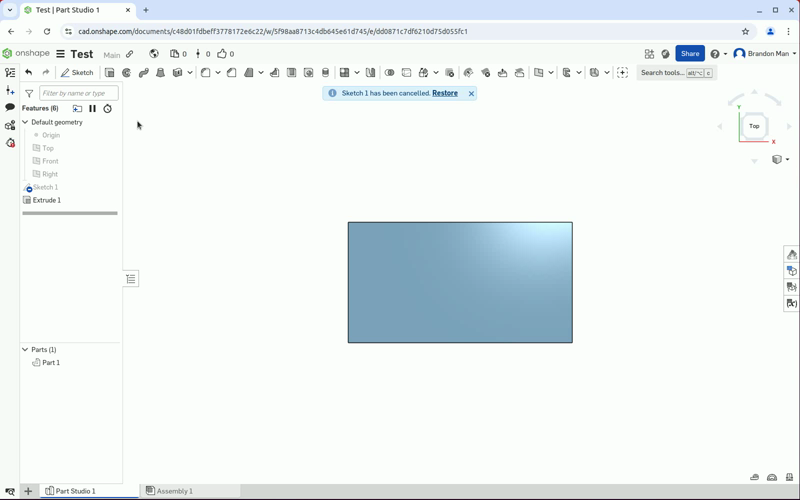
mouse_move(73, 189)
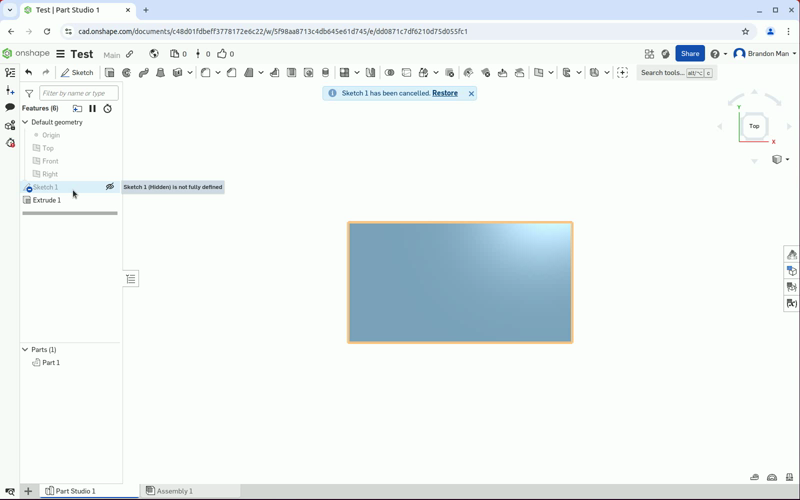
click(73, 189)
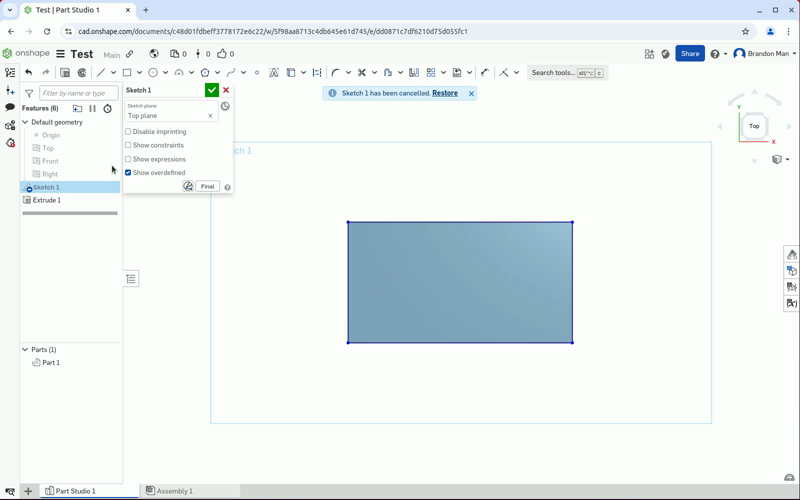
mouse_move(229, 92)
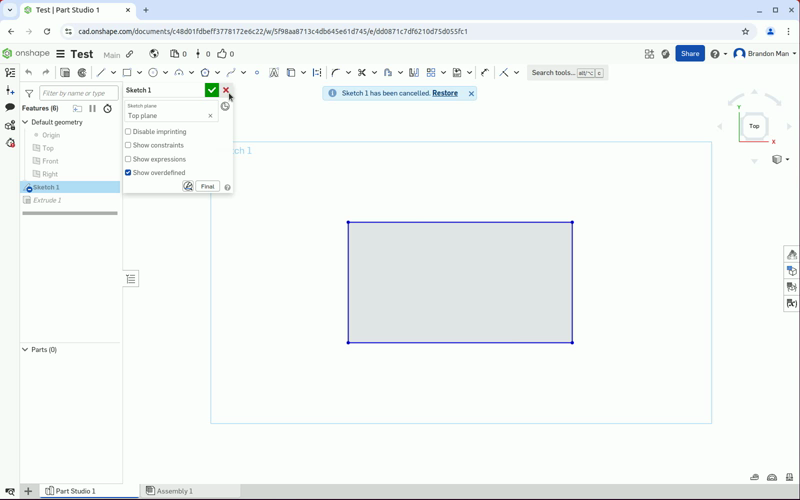
click(229, 92)
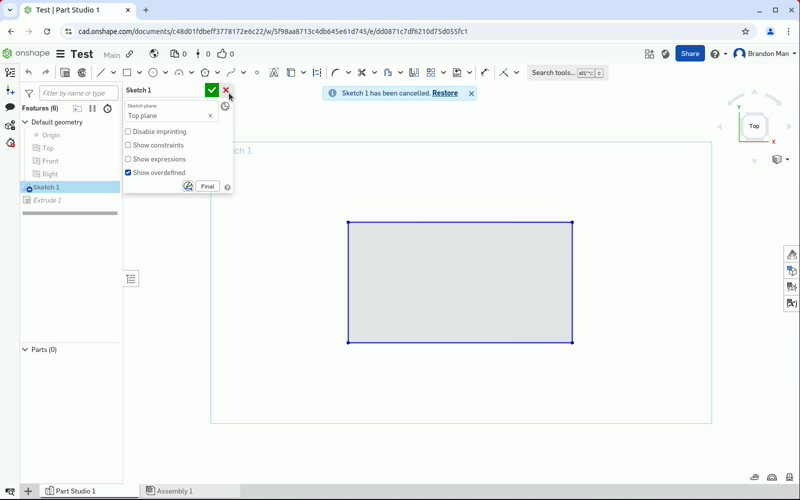
key(shift+s)
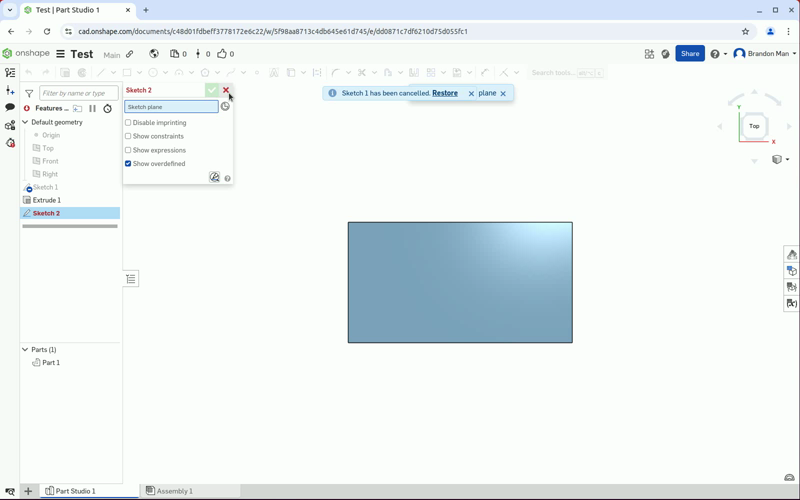
mouse_move(73, 150)
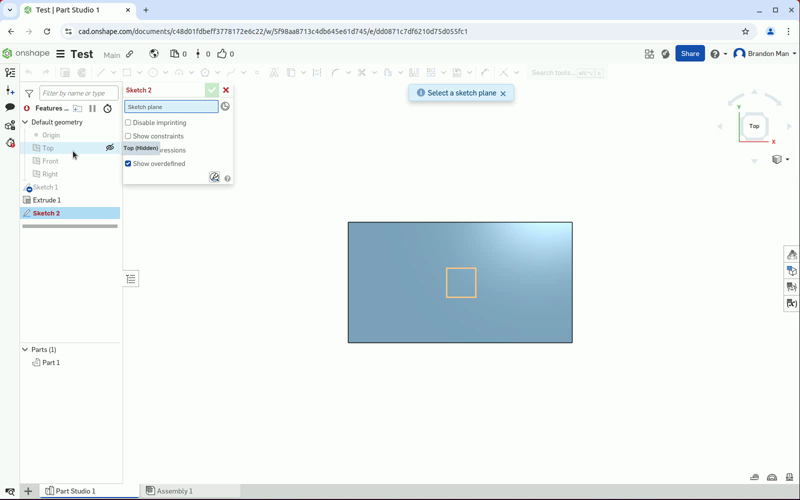
click(73, 150)
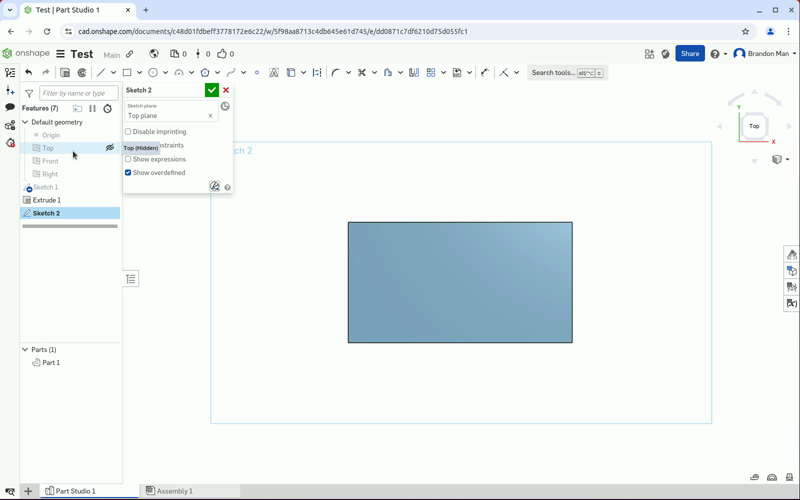
mouse_move(73, 352)
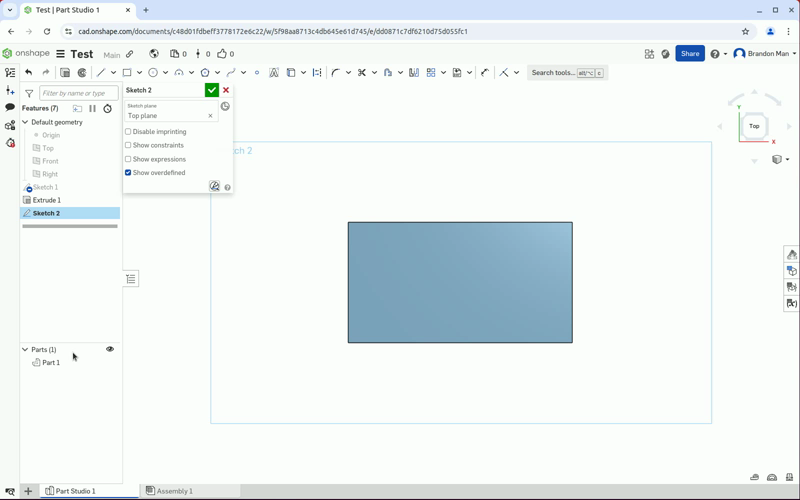
key(y)
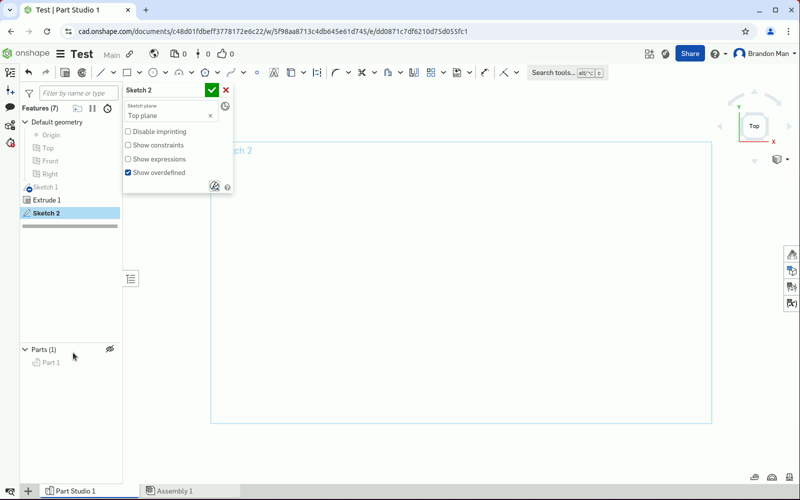
key(a)
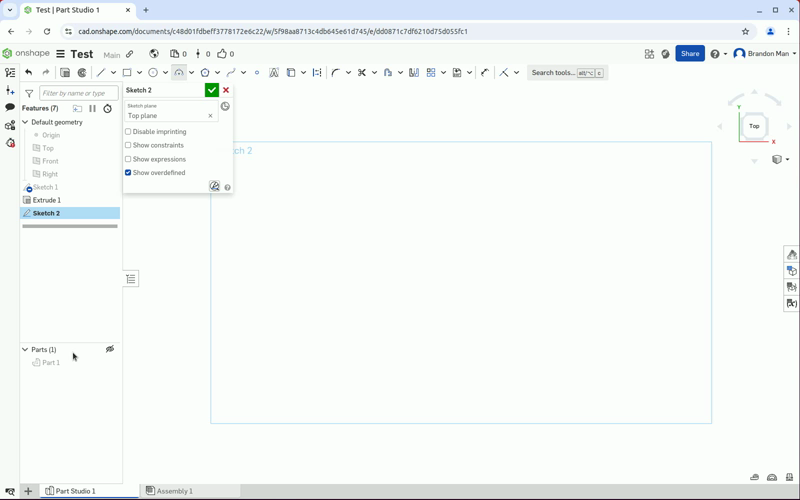
key_down(shift)
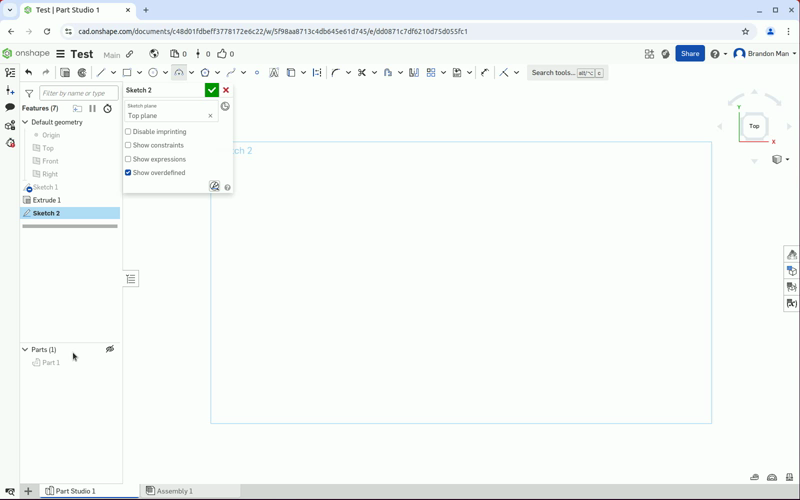
mouse_move(545, 307)
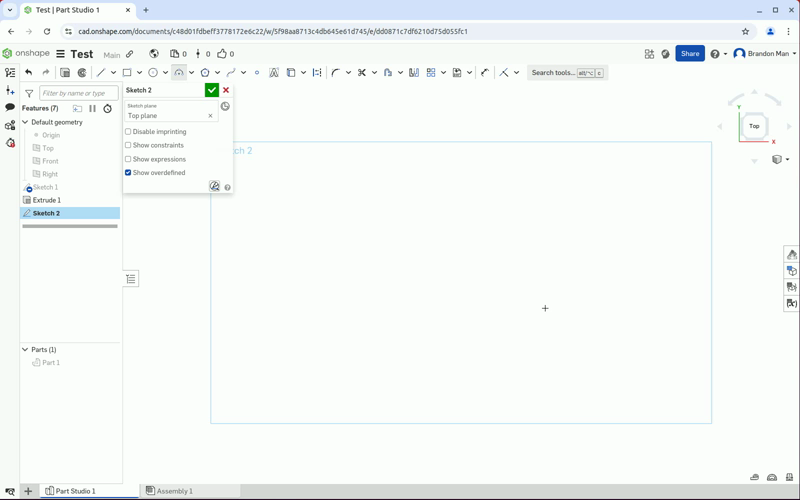
click(545, 307)
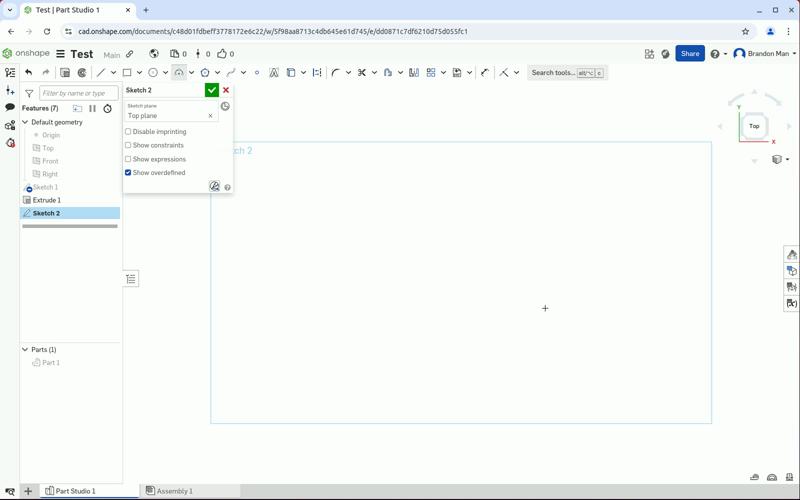
key_up(shift)
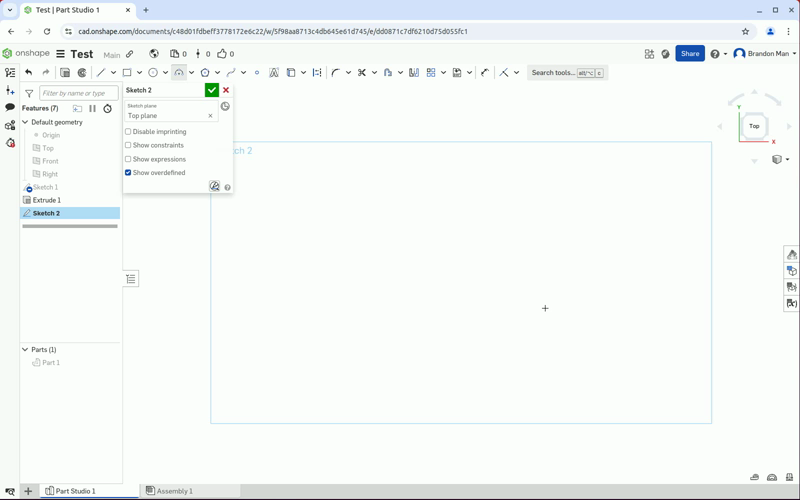
key_down(shift)
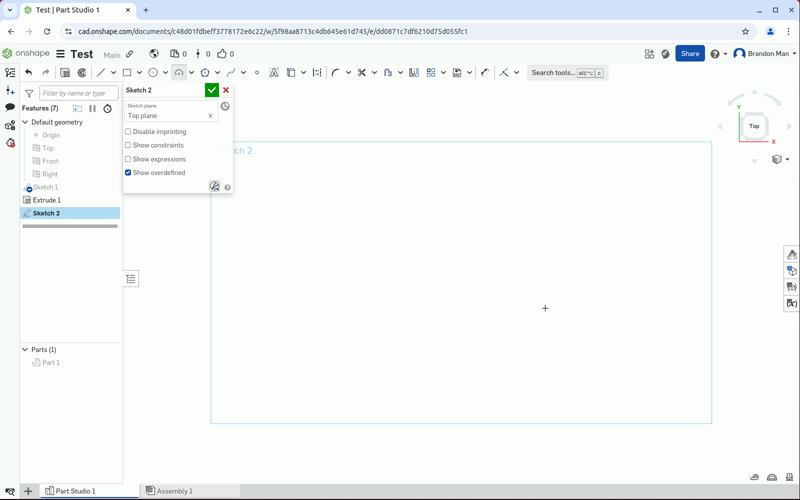
mouse_move(545, 257)
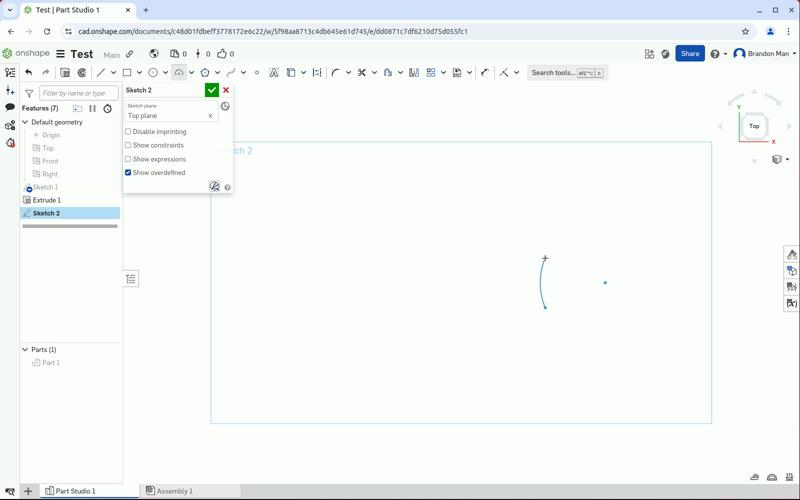
click(545, 257)
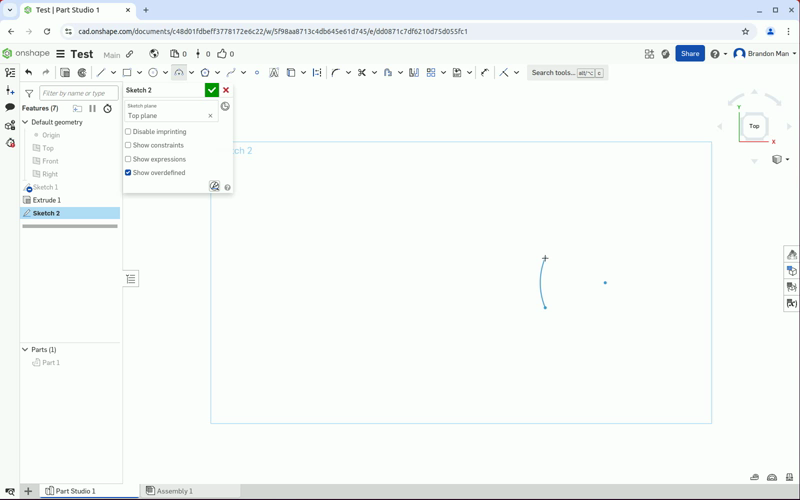
mouse_move(570, 282)
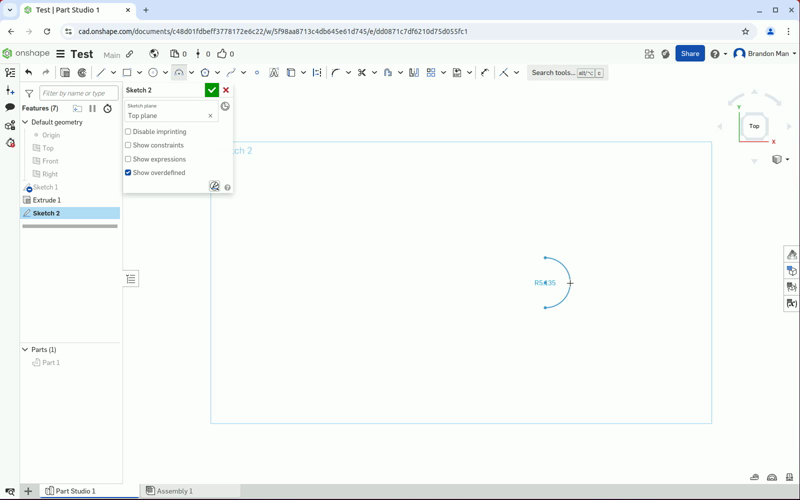
click(570, 282)
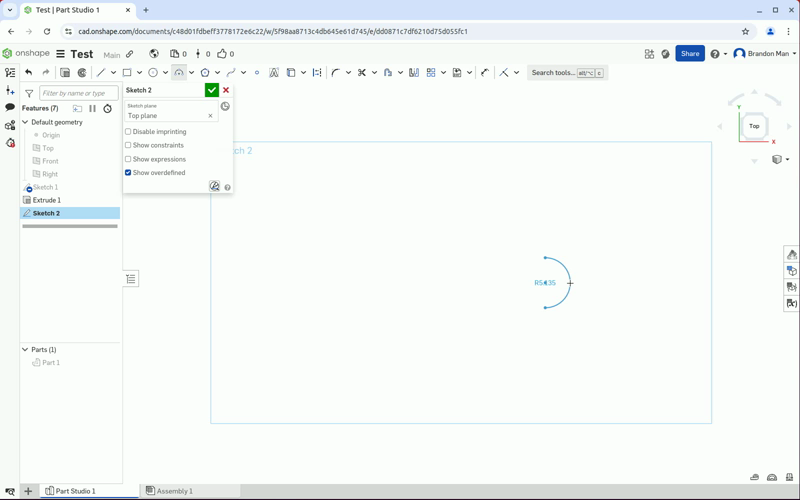
key_up(shift)
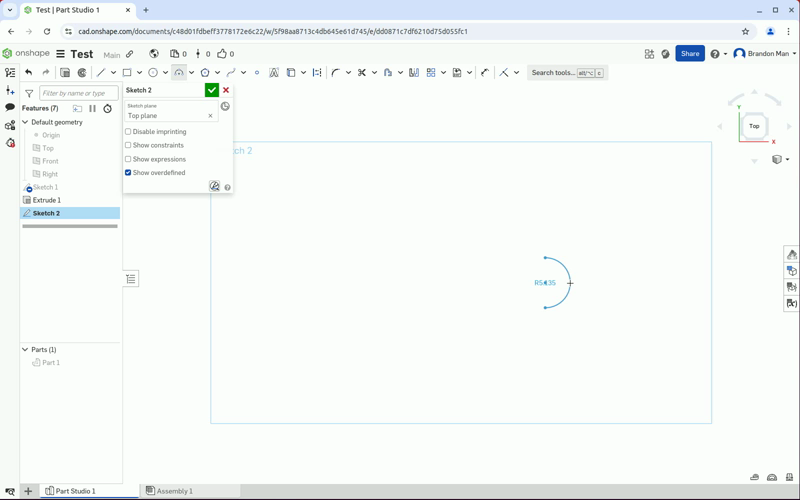
key(esc)
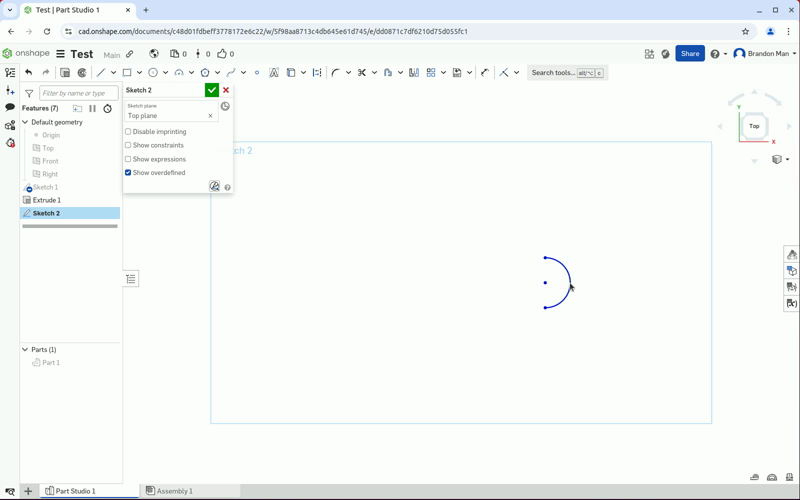
key(l)
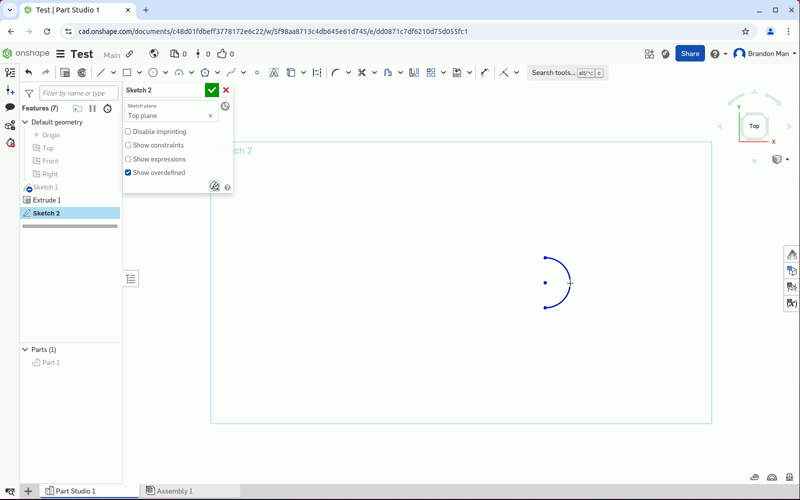
mouse_move(545, 257)
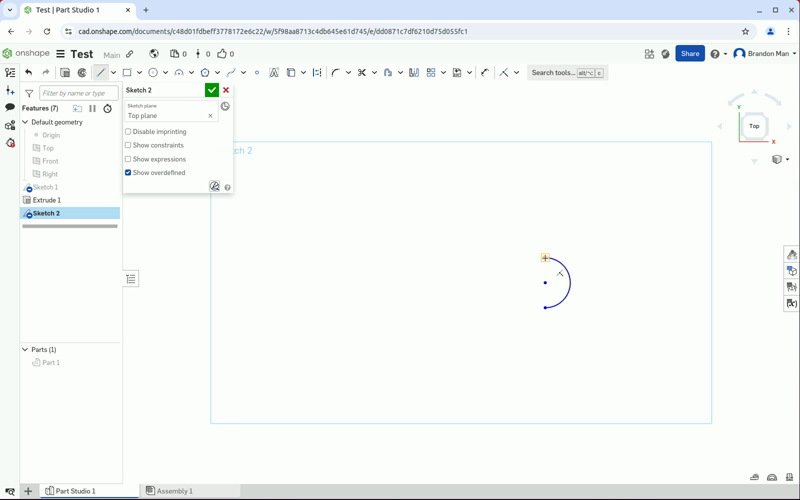
click(545, 257)
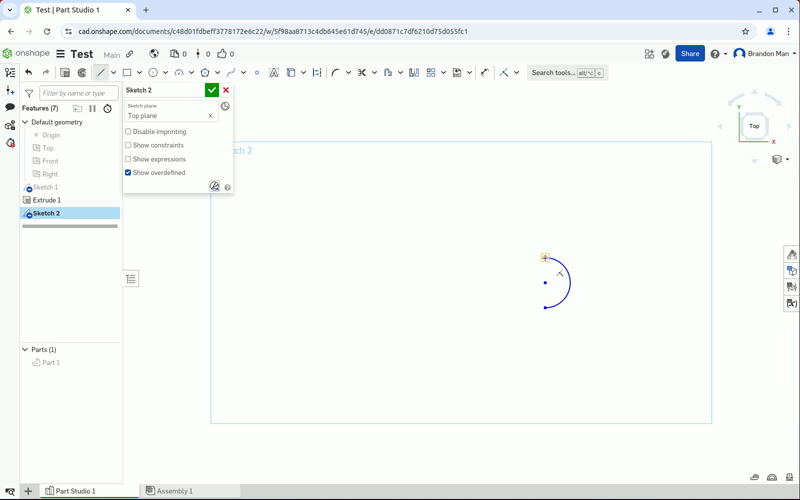
mouse_move(575, 257)
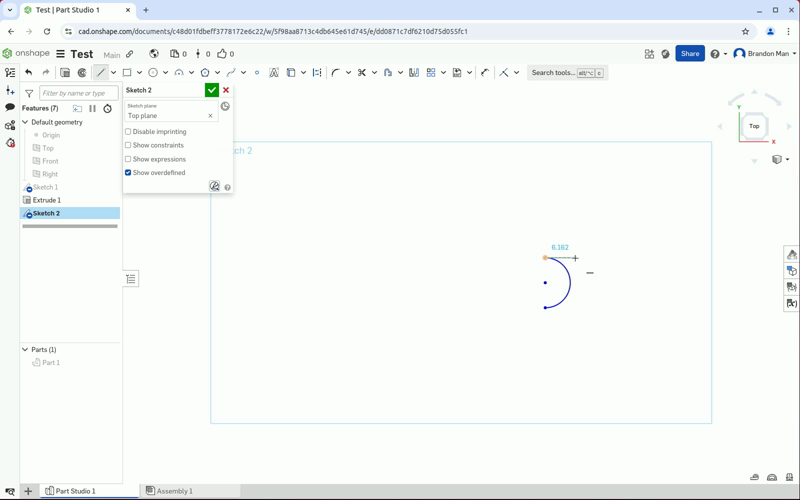
key_down(shift)
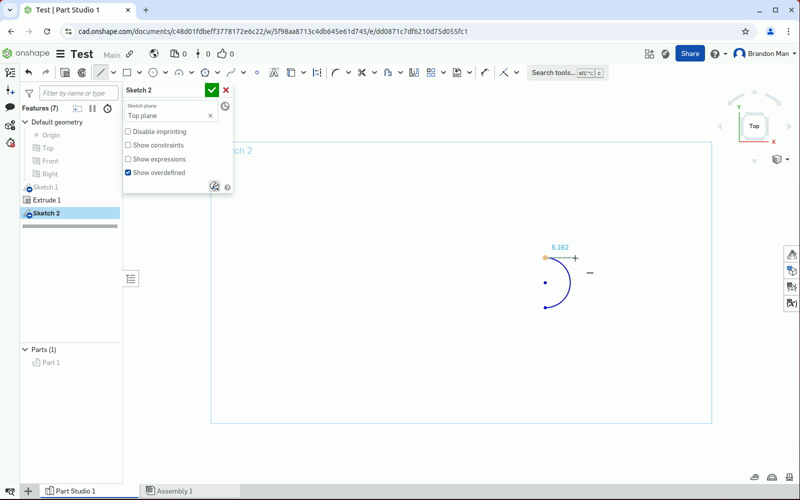
mouse_move(545, 307)
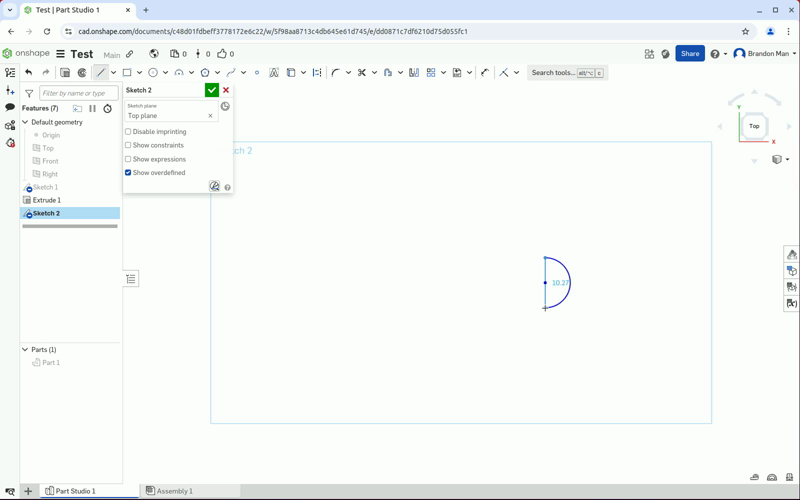
key_up(shift)
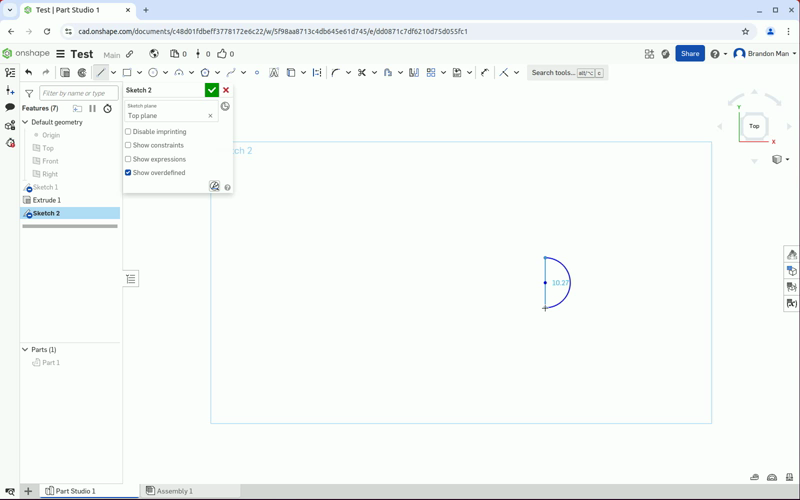
click(545, 307)
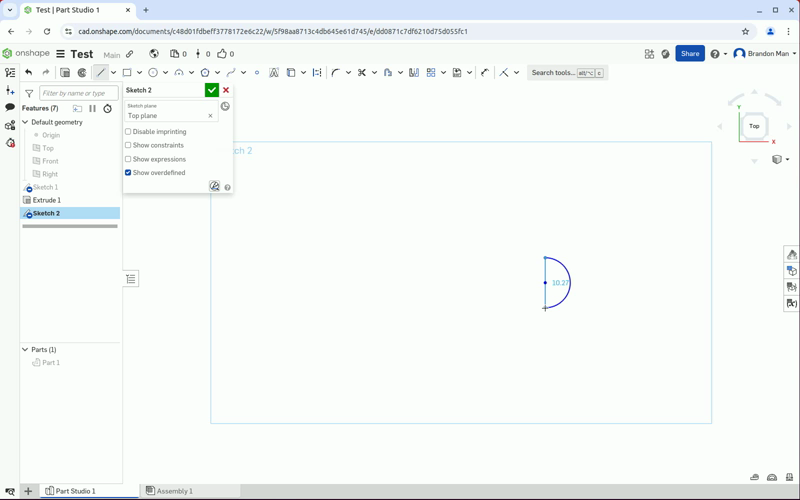
key(esc)
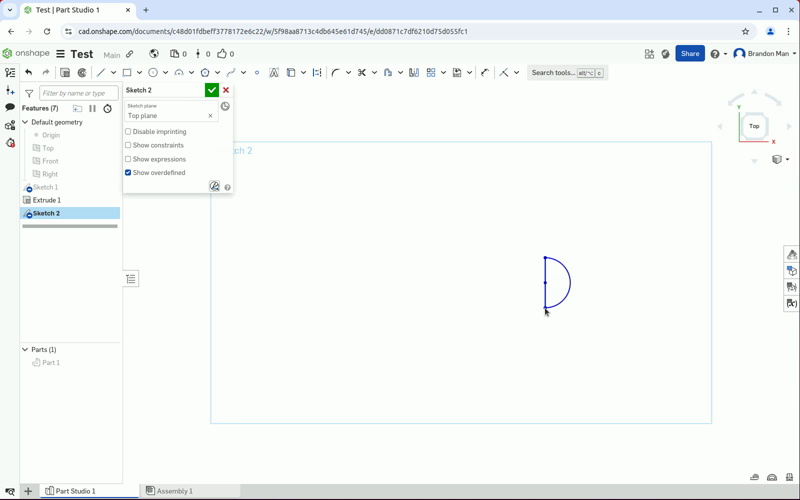
mouse_move(562, 281)
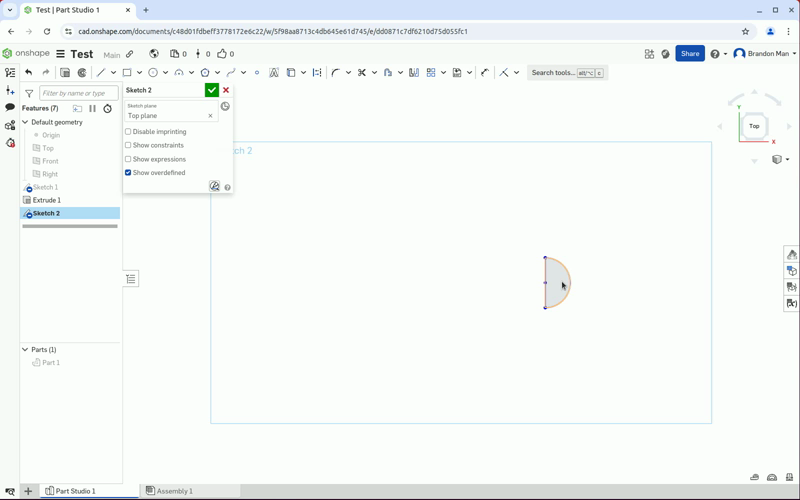
scroll(6)
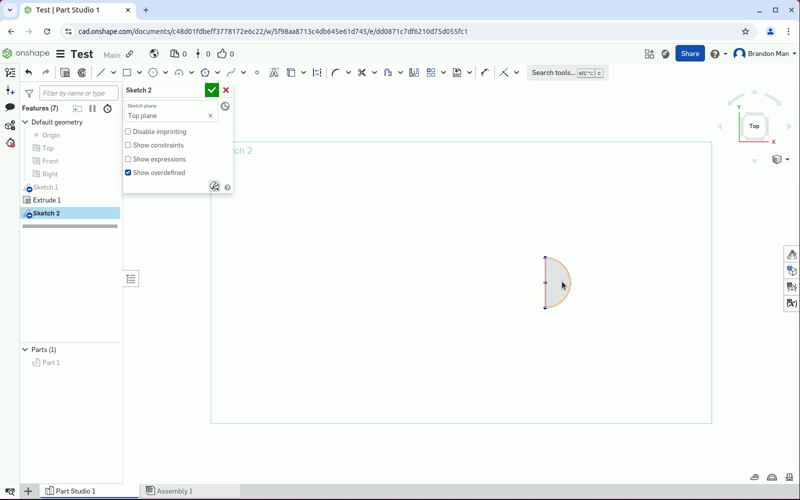
scroll(6)
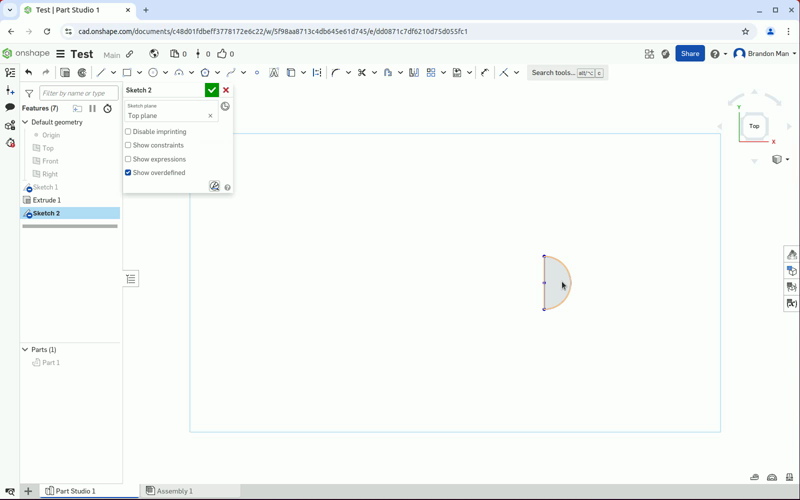
scroll(6)
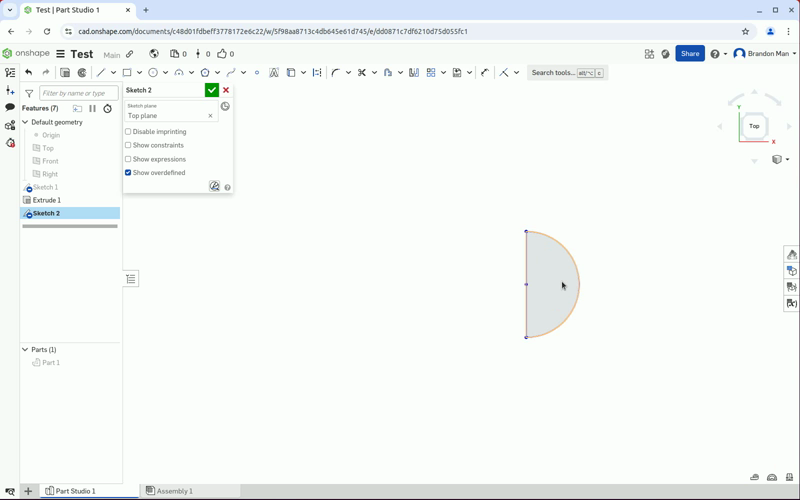
scroll(6)
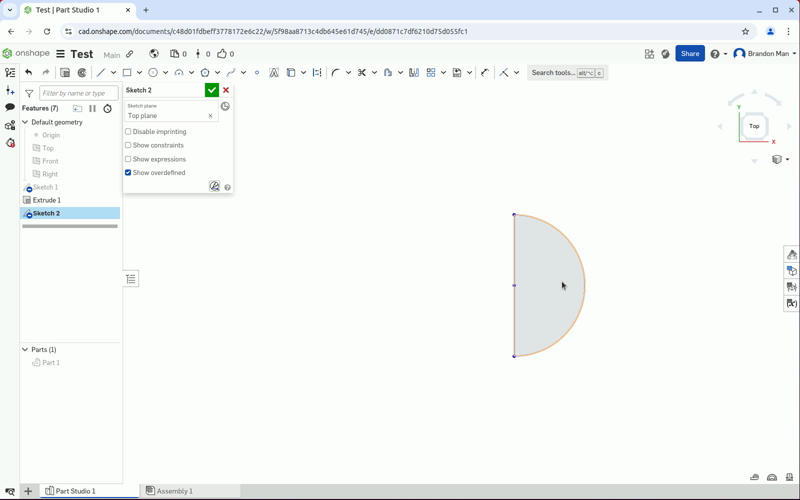
scroll(6)
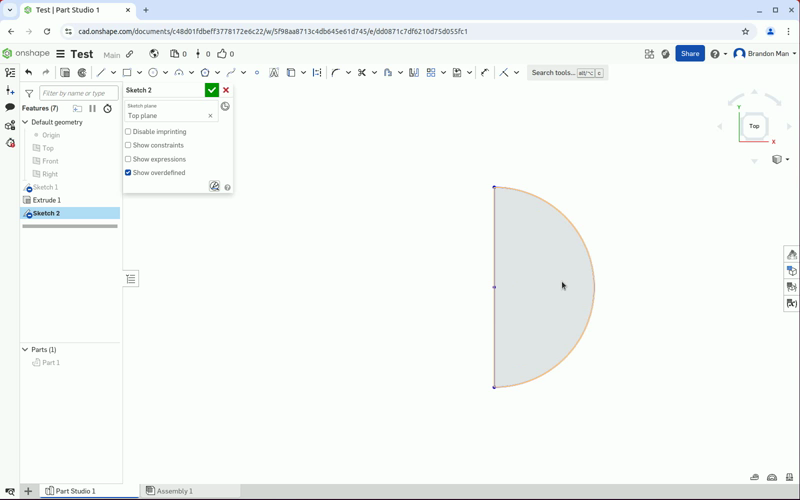
scroll(6)
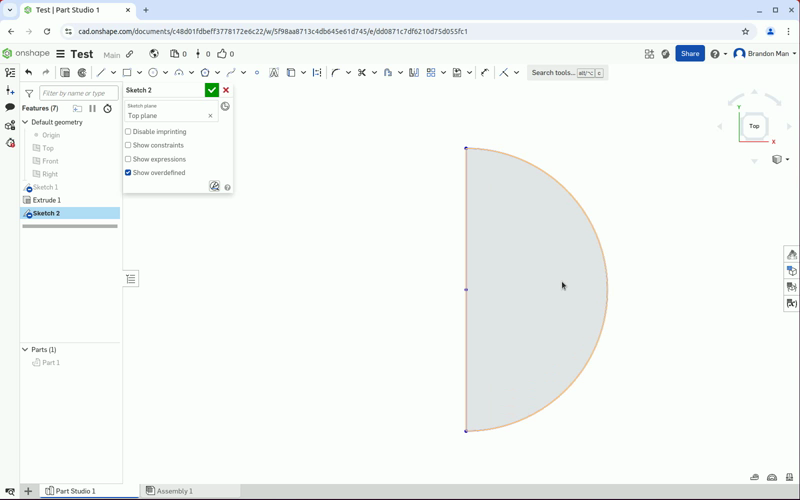
scroll(6)
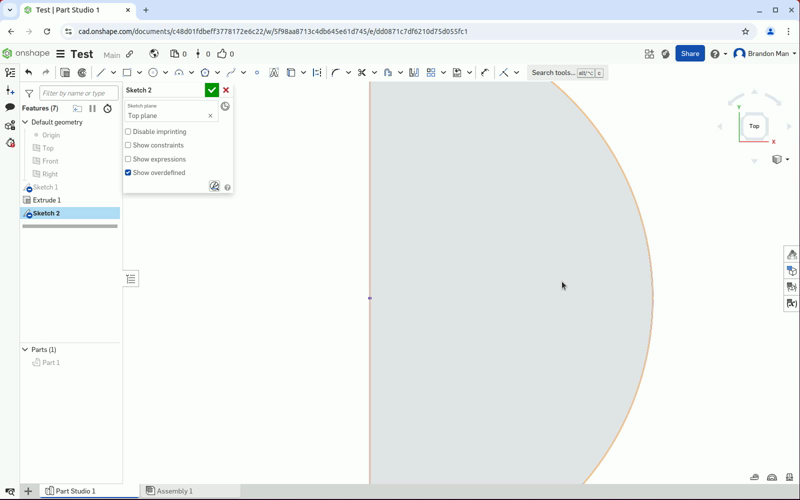
click(562, 281)
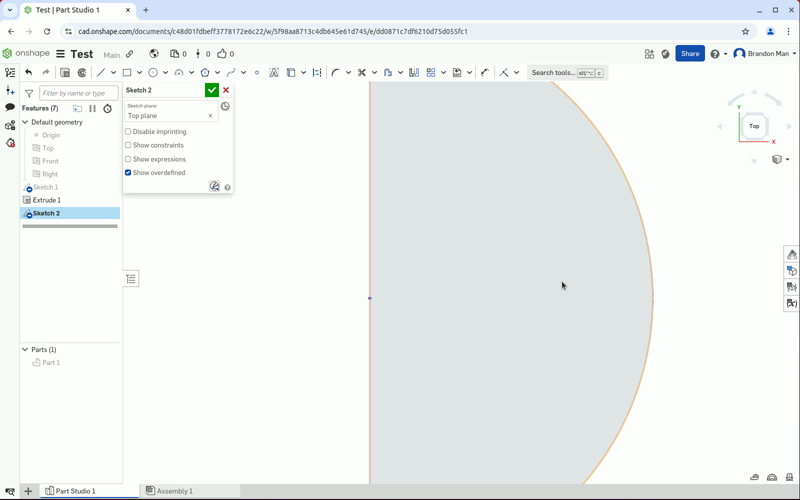
scroll(-6)
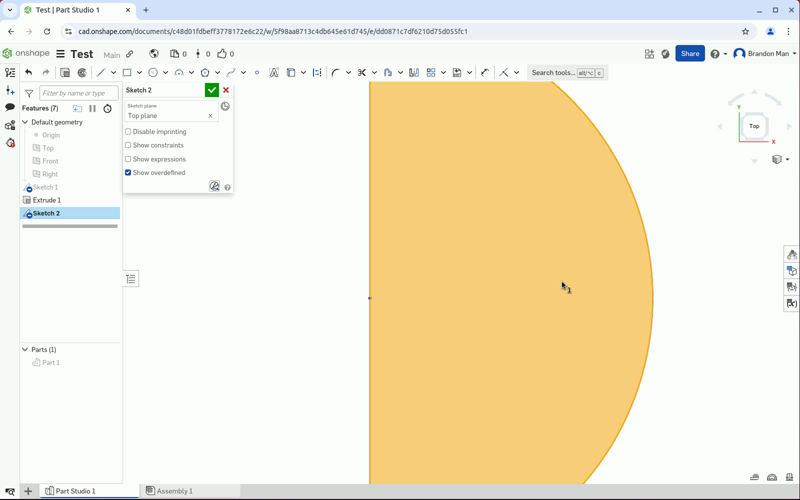
scroll(-6)
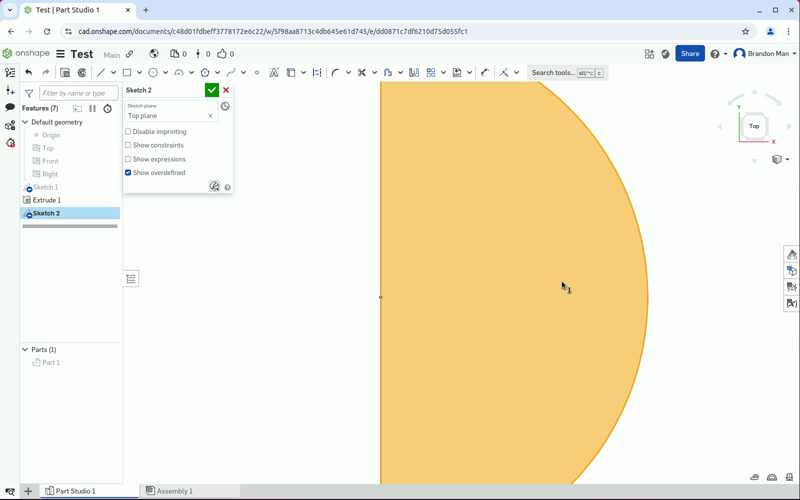
scroll(-6)
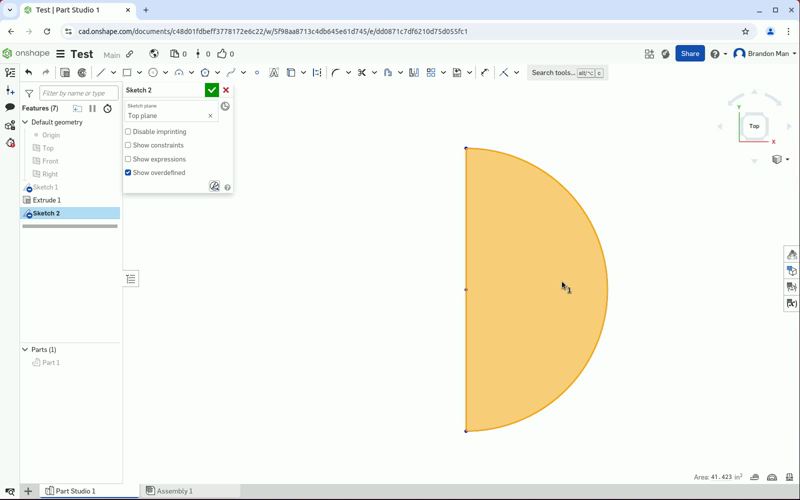
scroll(-6)
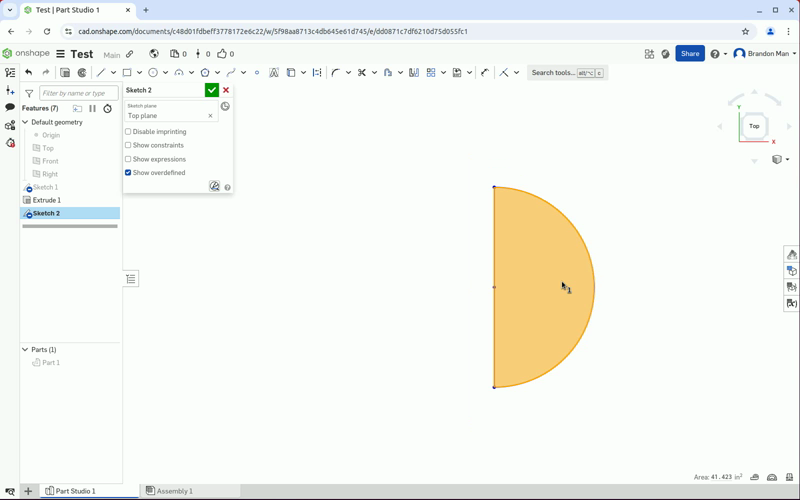
scroll(-6)
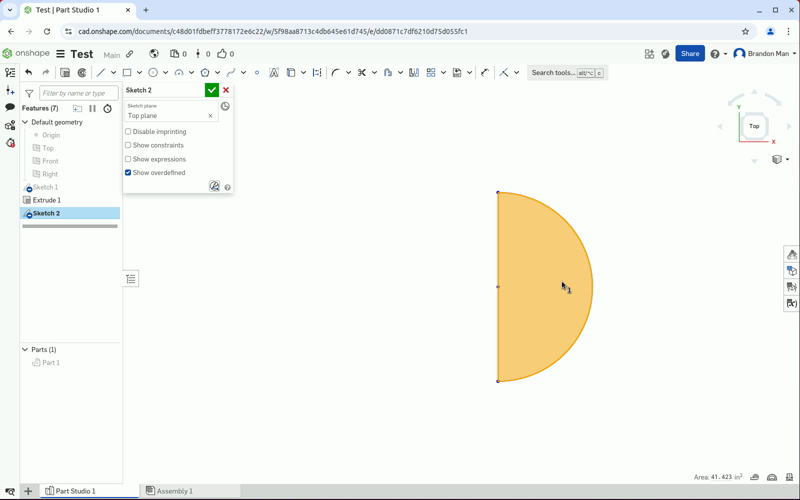
scroll(-6)
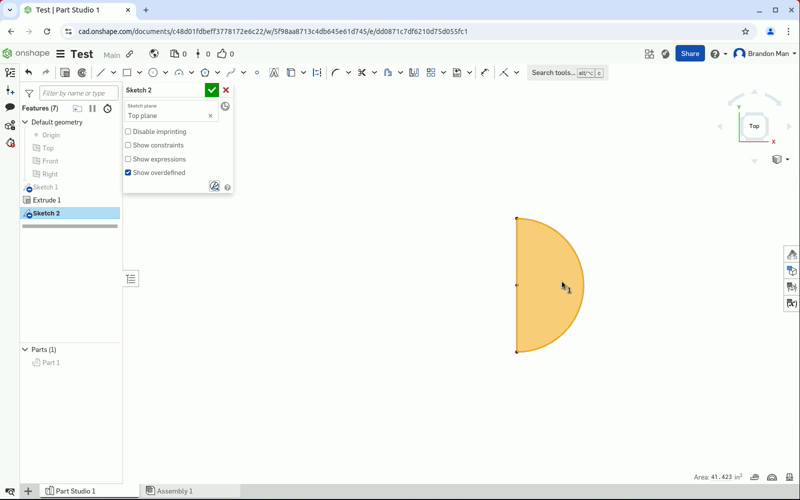
scroll(-6)
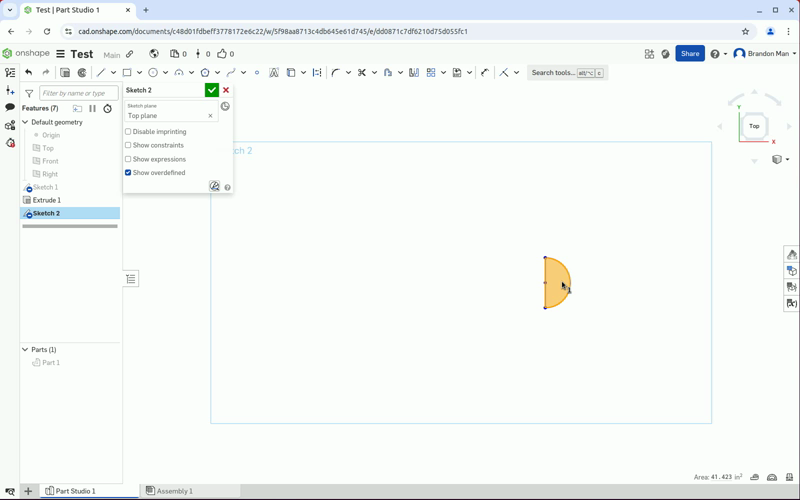
mouse_move(73, 352)
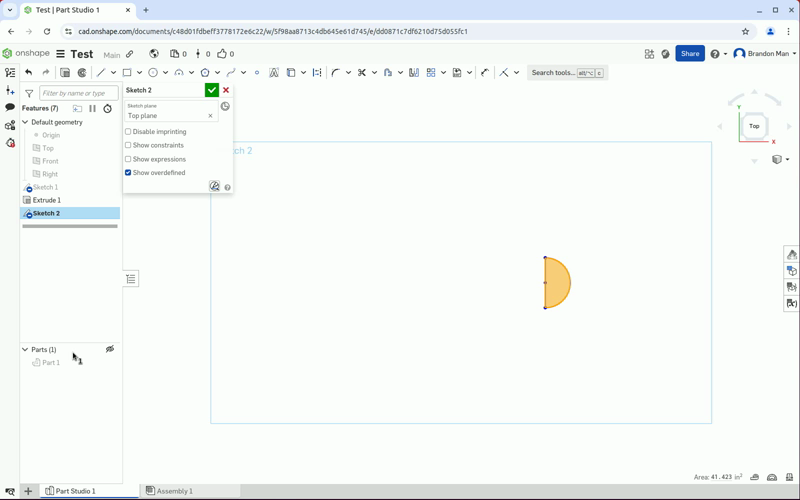
key(shift+y)
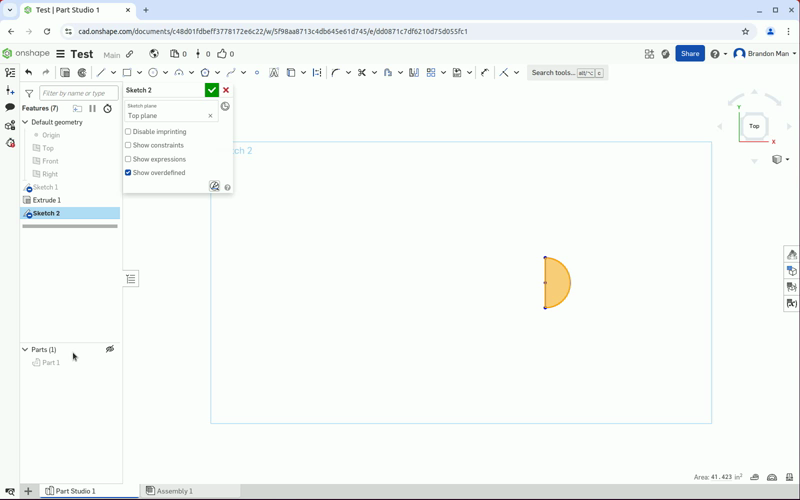
key(shift+e)
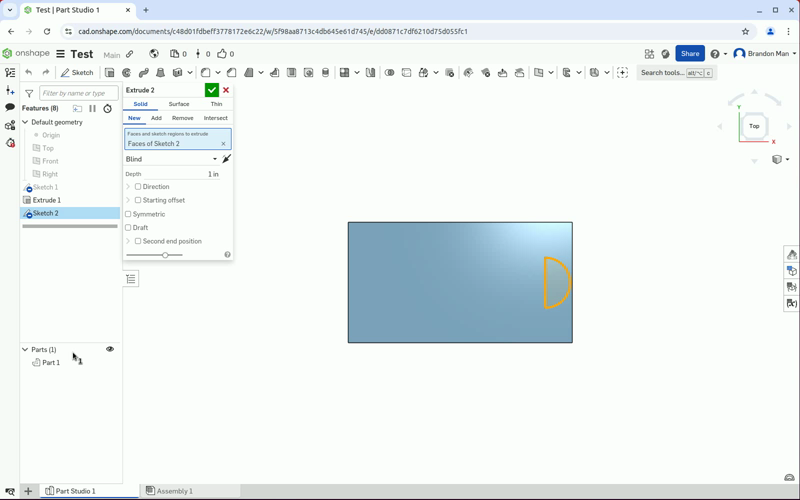
mouse_move(143, 106)
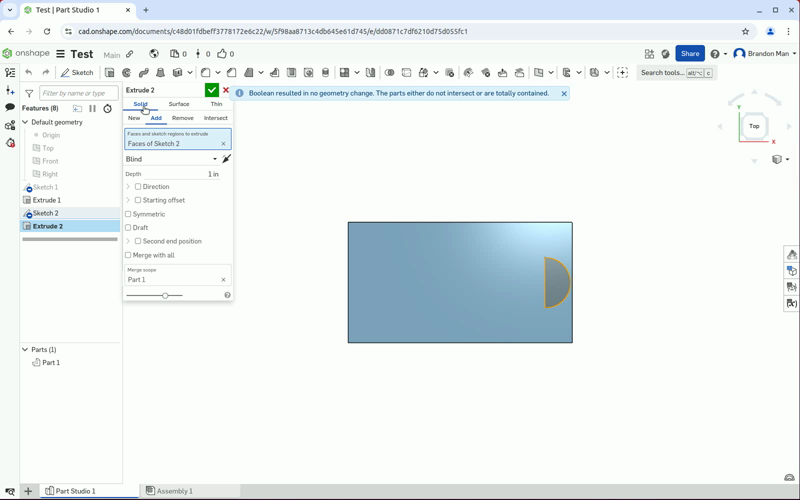
click(143, 106)
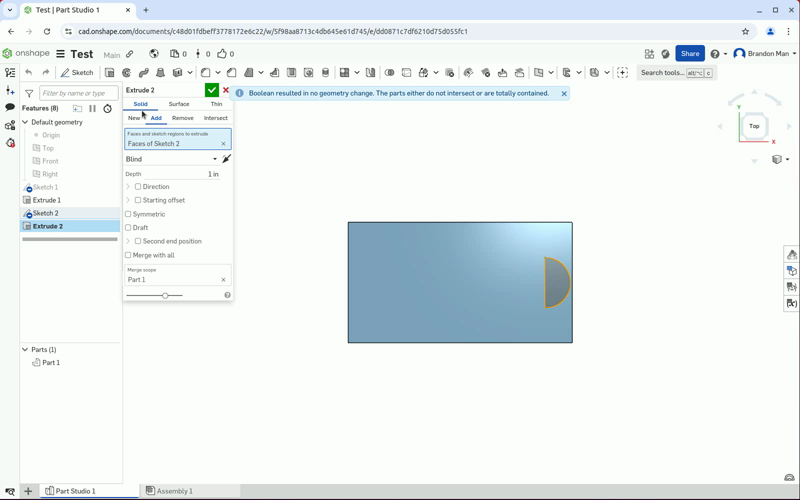
mouse_move(137, 120)
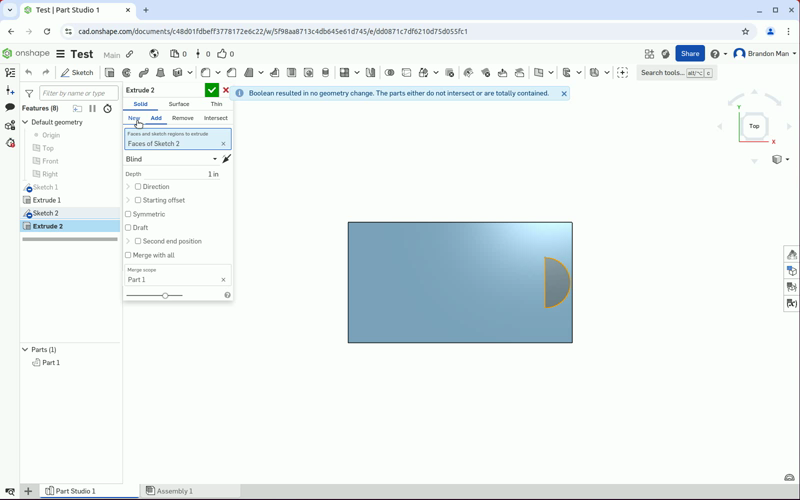
click(137, 120)
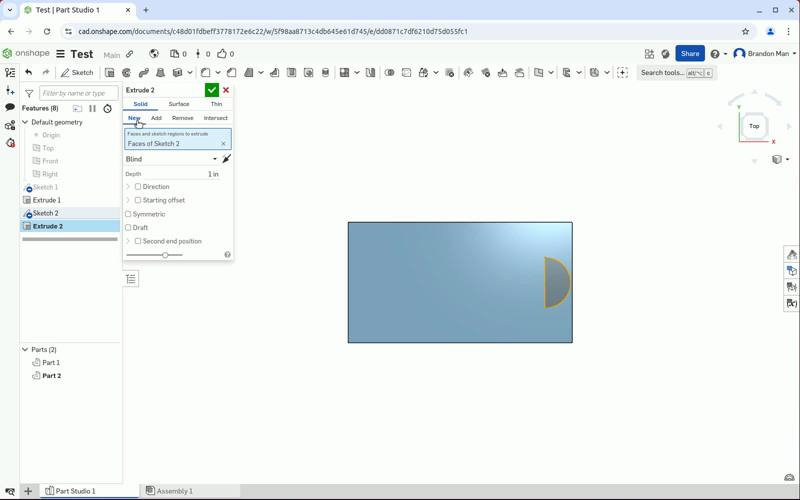
key(tab, 4)
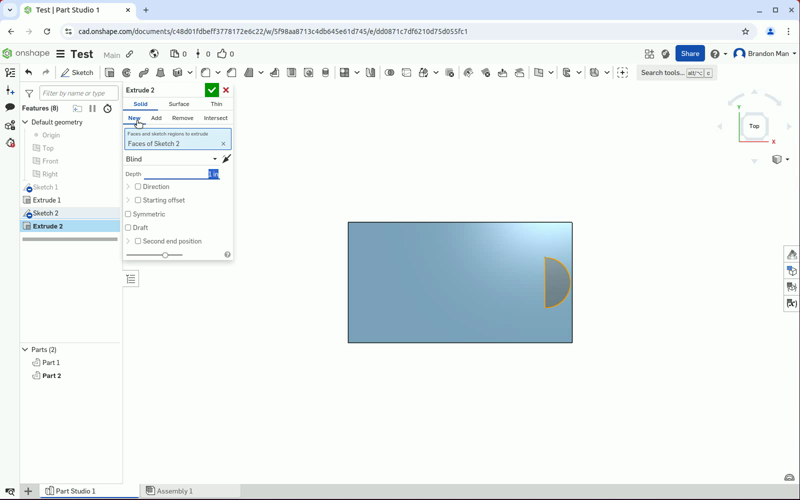
text(-4.333)
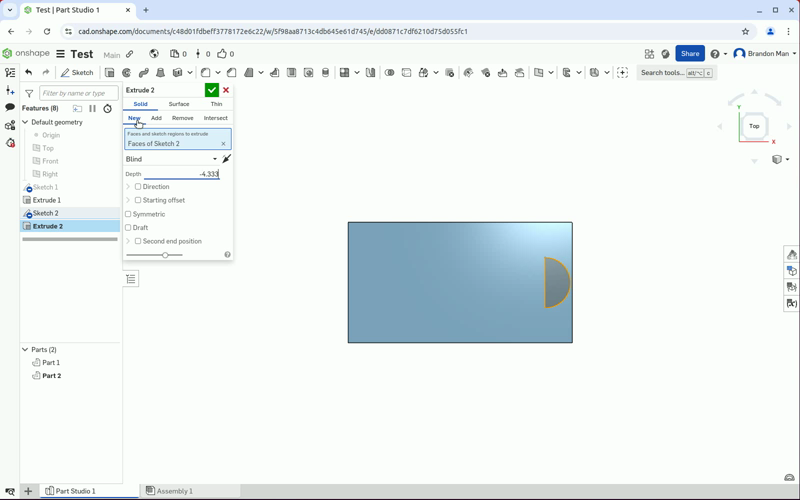
key(enter)
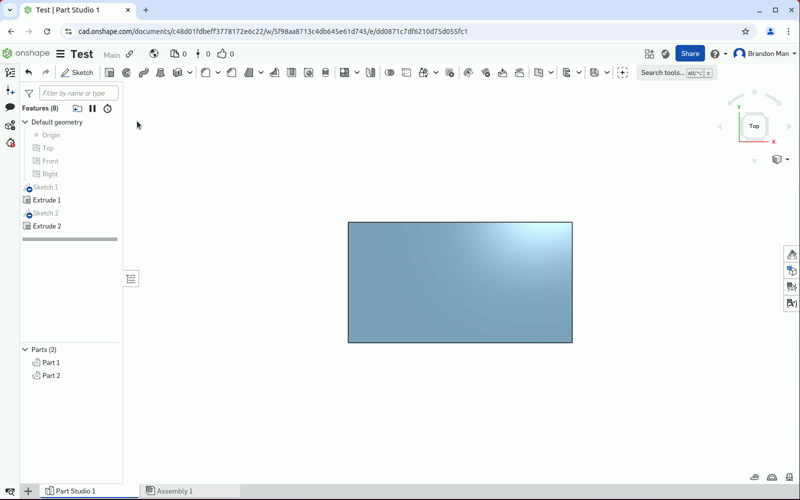
key(shift+h)
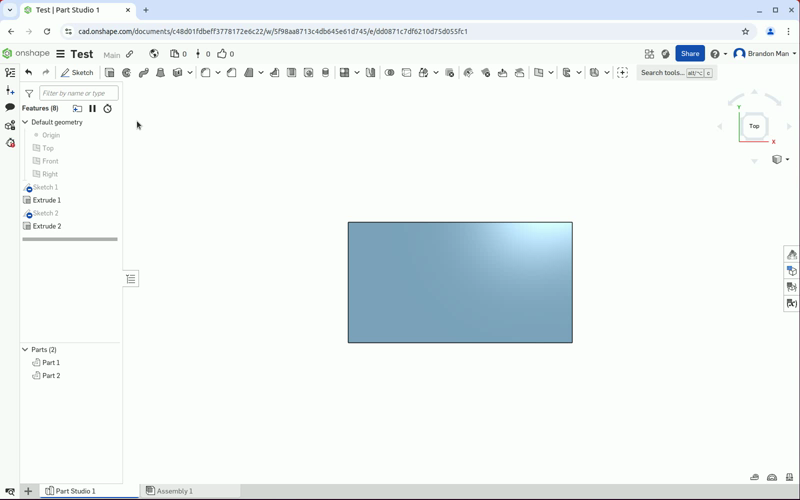
key(shift+h)
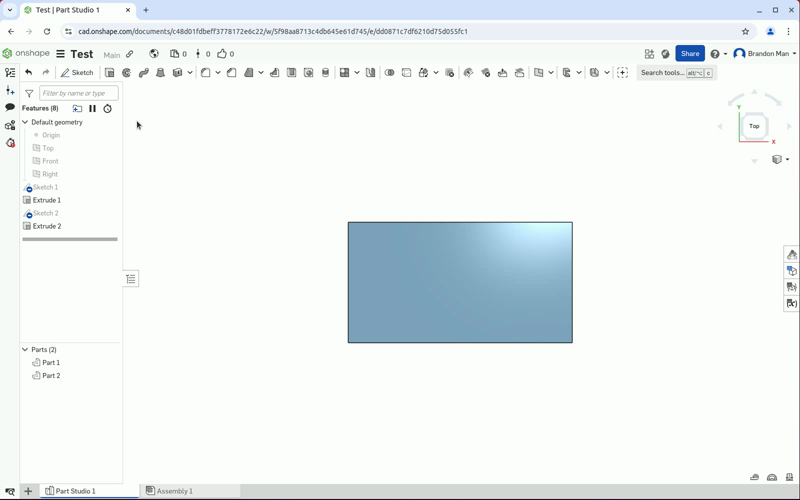
mouse_move(73, 189)
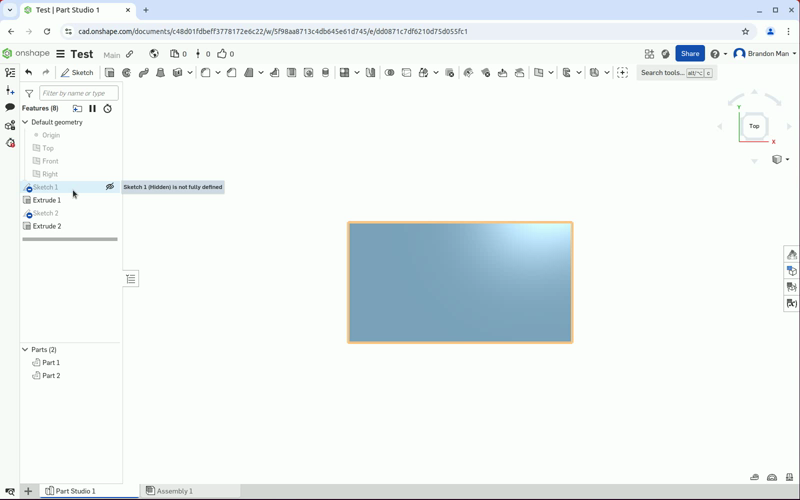
click(73, 189)
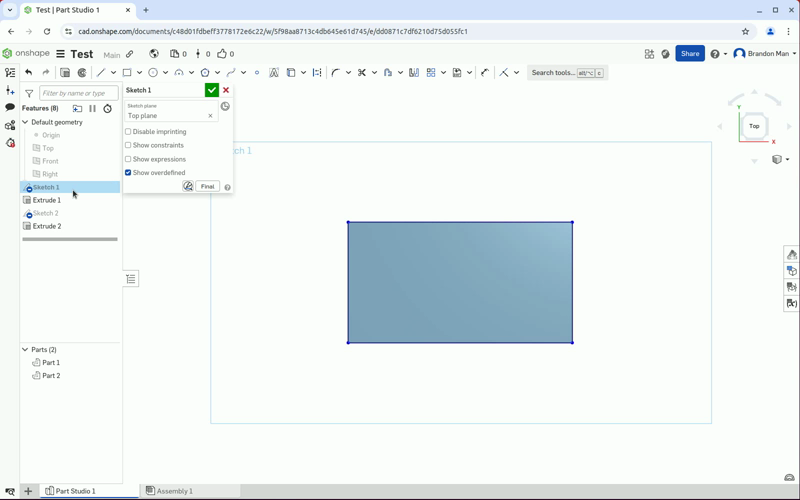
mouse_move(229, 92)
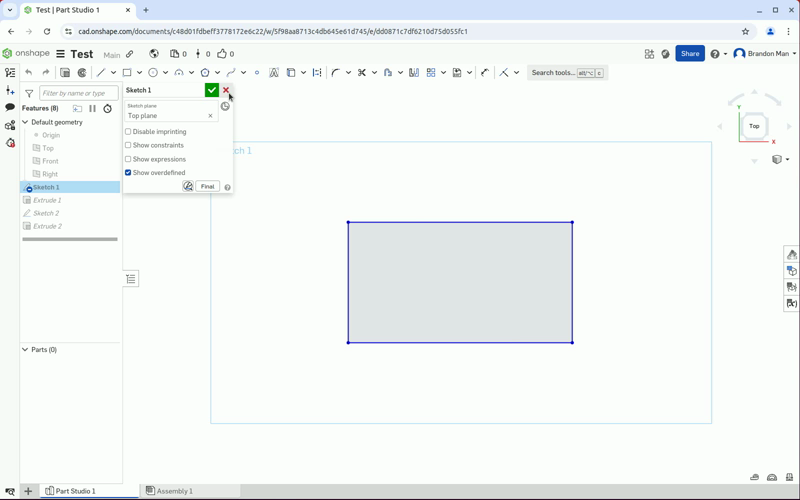
click(229, 92)
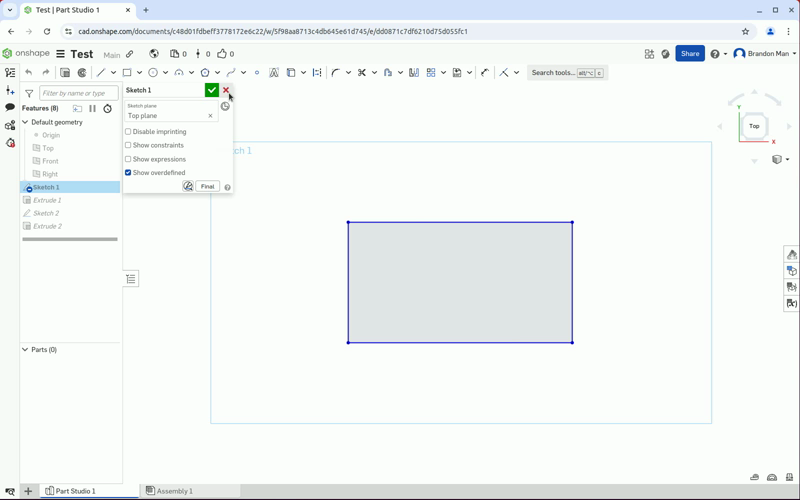
key(shift+s)
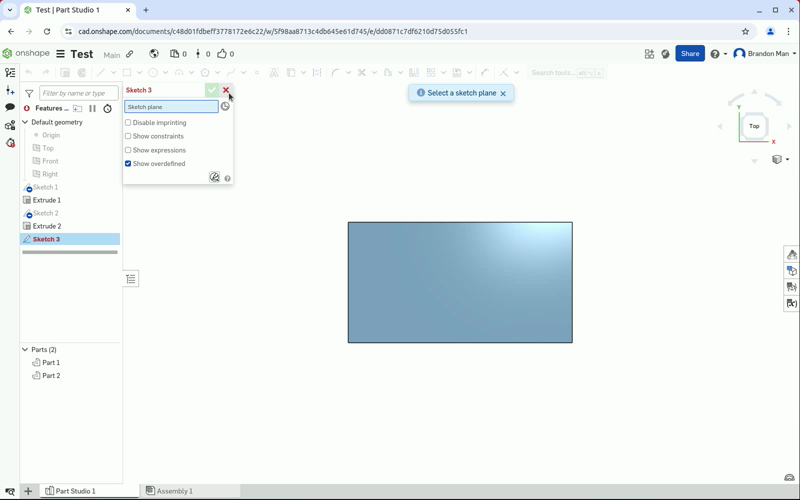
mouse_move(73, 150)
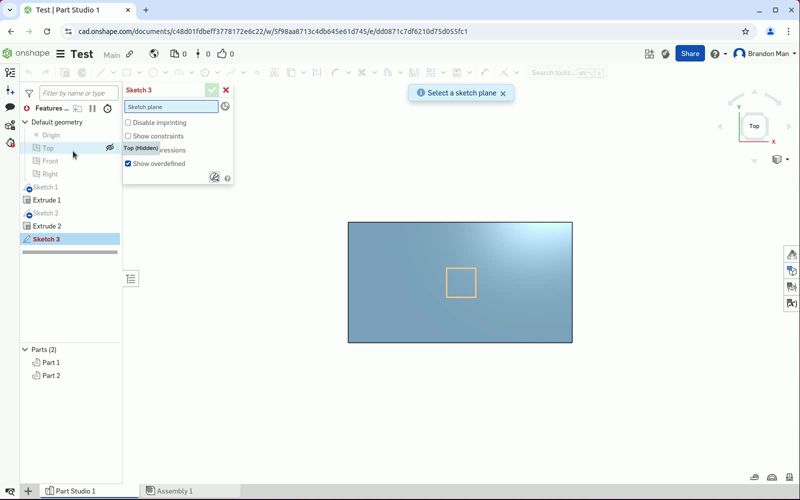
click(73, 150)
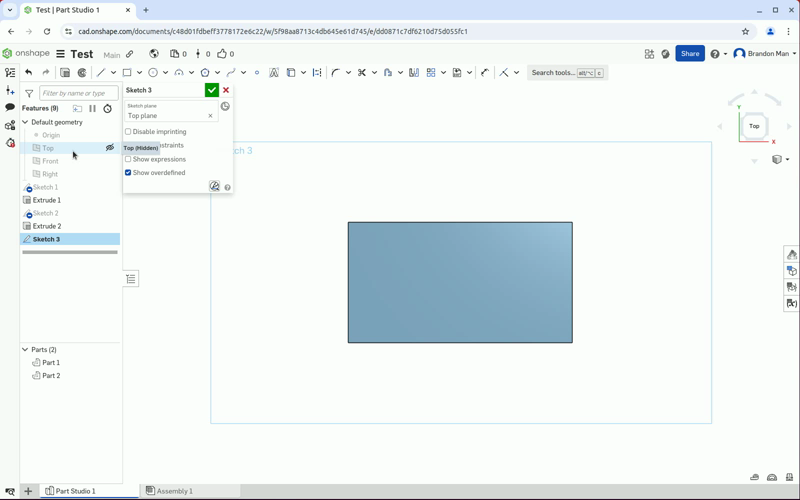
mouse_move(73, 352)
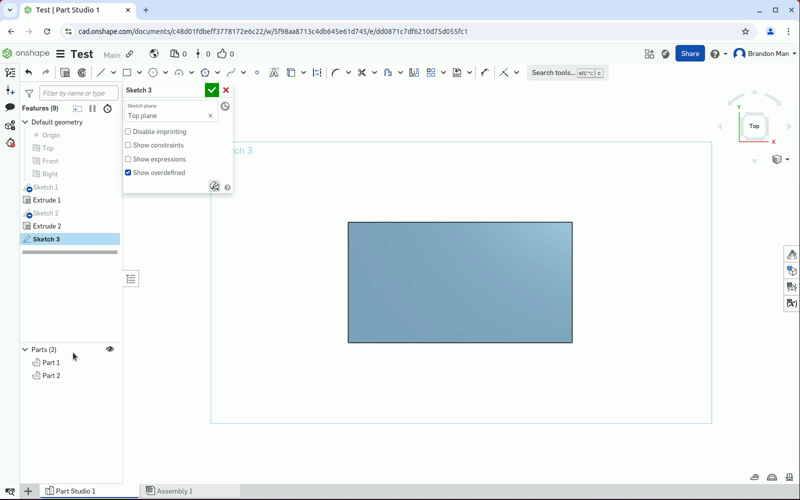
key(y)
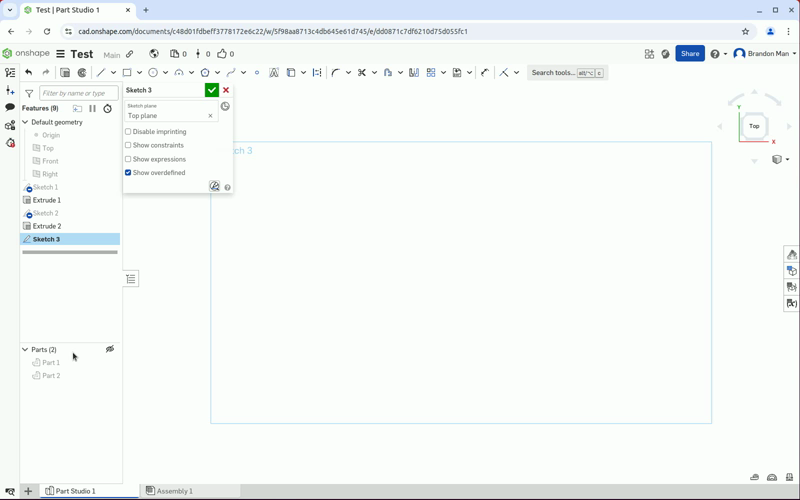
key(l)
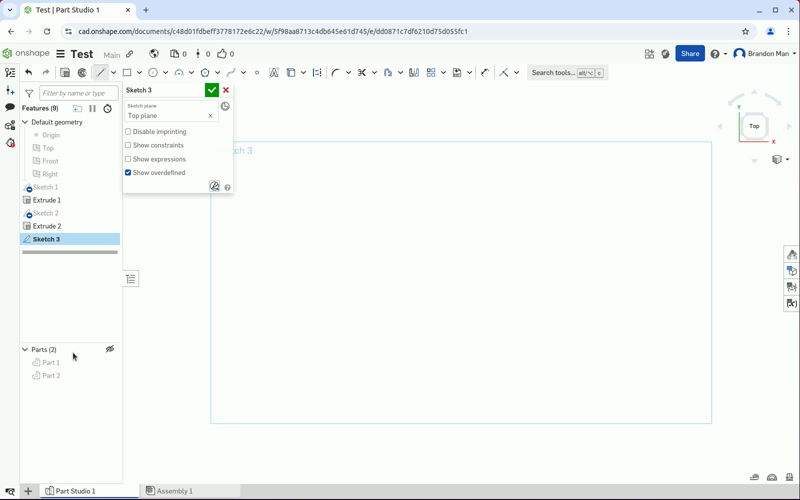
key_down(shift)
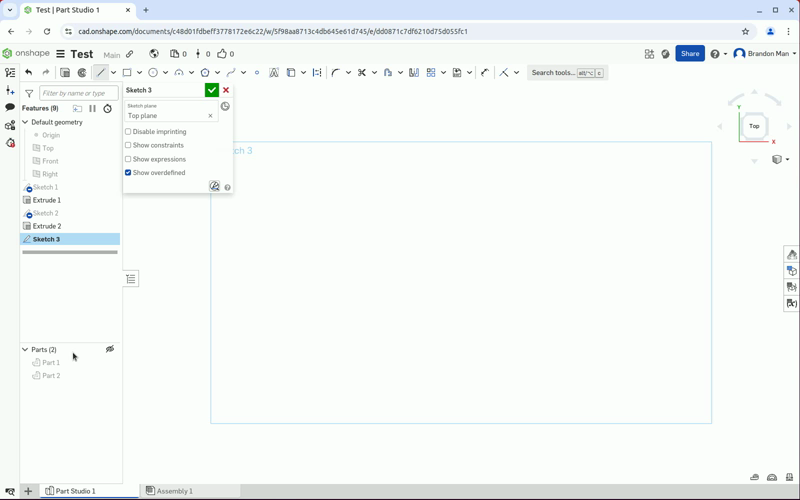
mouse_move(545, 307)
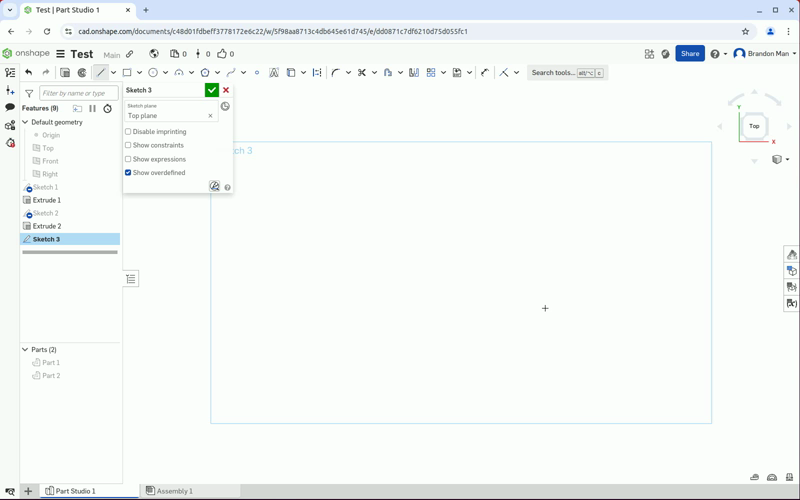
click(545, 307)
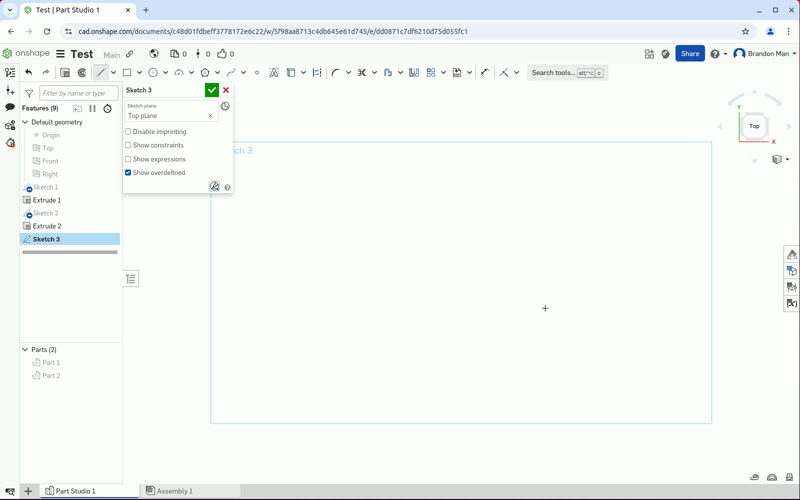
key_up(shift)
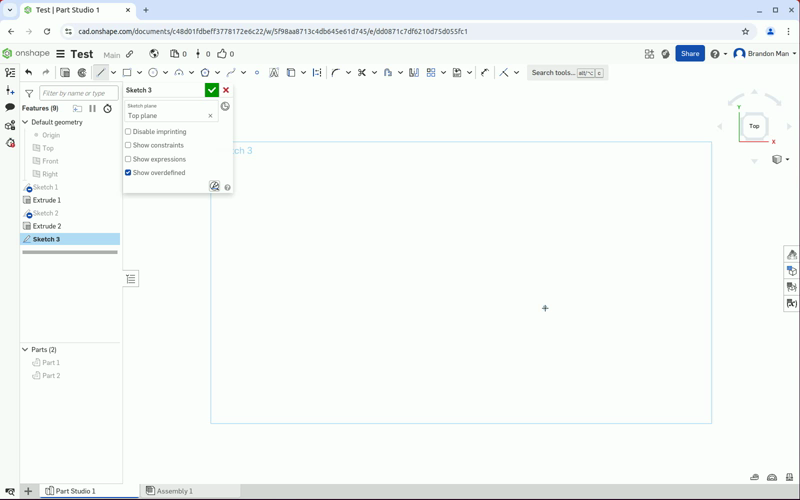
key_down(shift)
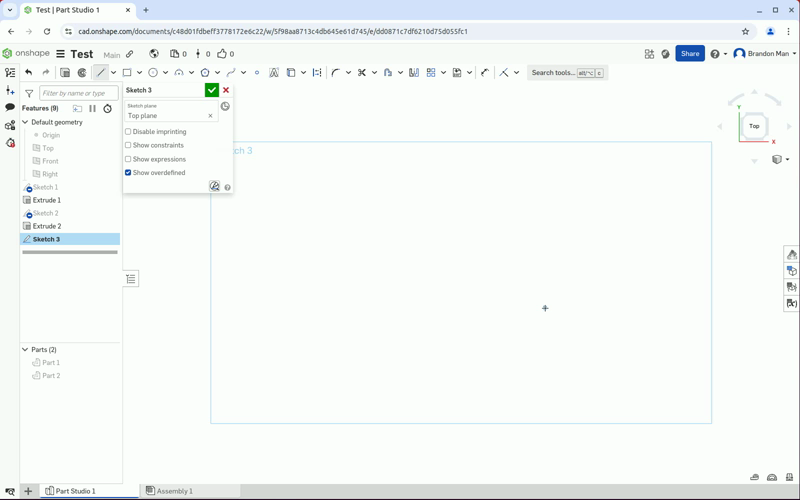
mouse_move(575, 307)
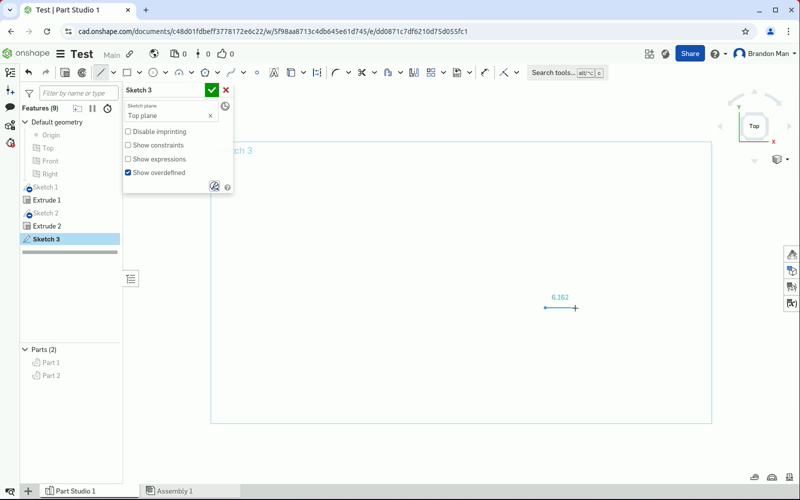
mouse_move(545, 257)
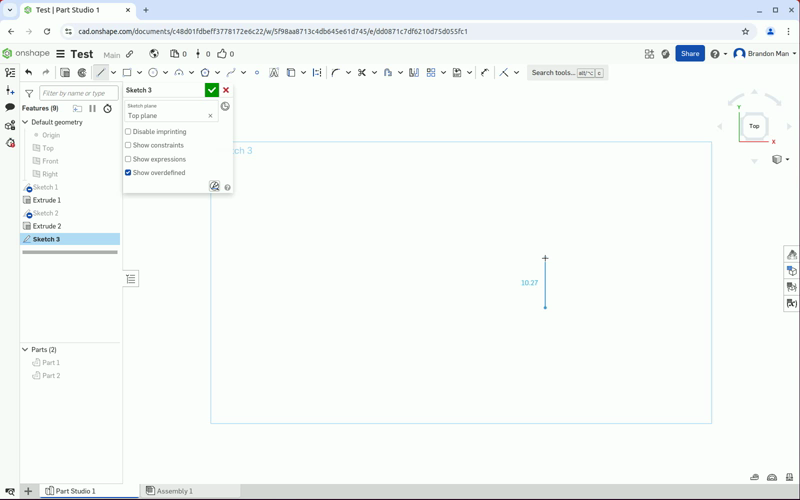
click(545, 257)
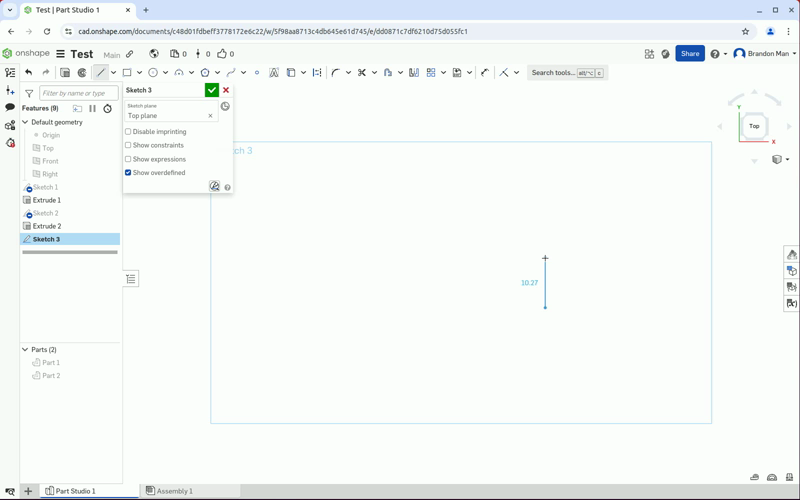
key_up(shift)
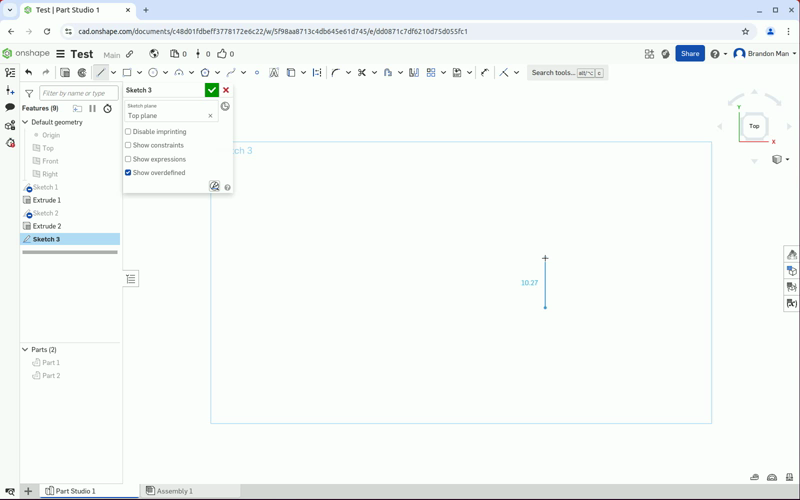
key(esc)
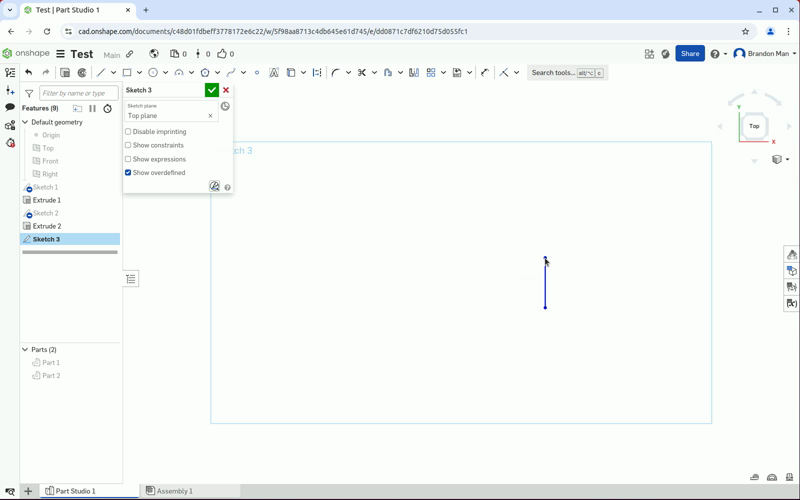
key(a)
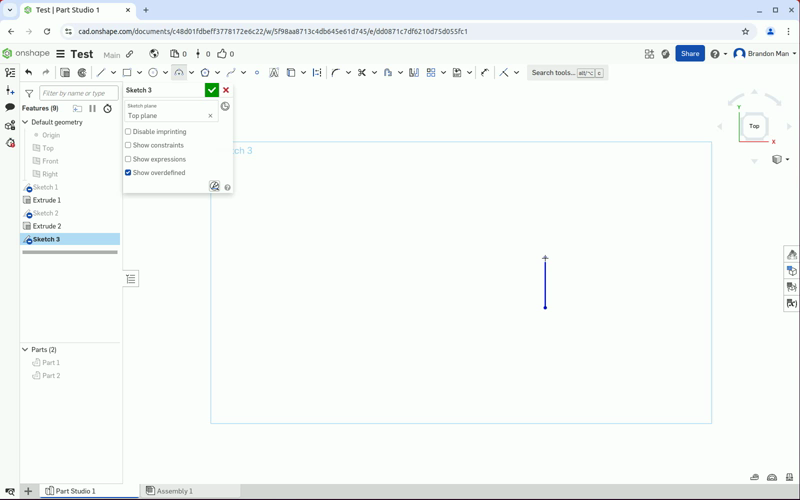
mouse_move(545, 257)
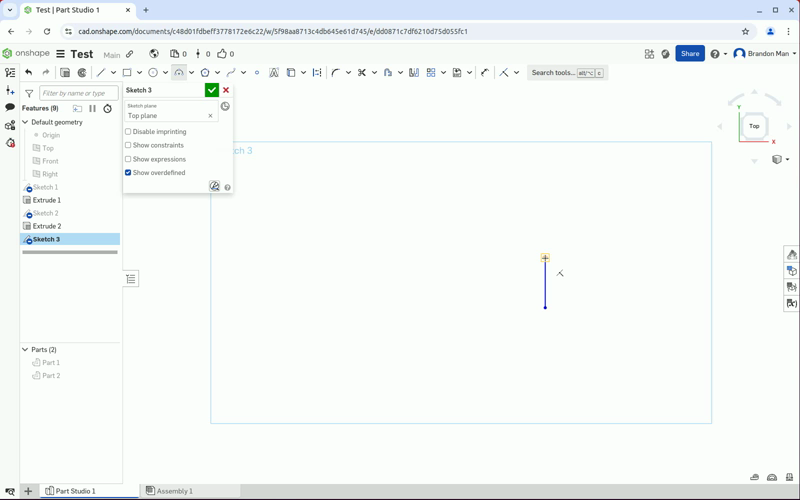
click(545, 257)
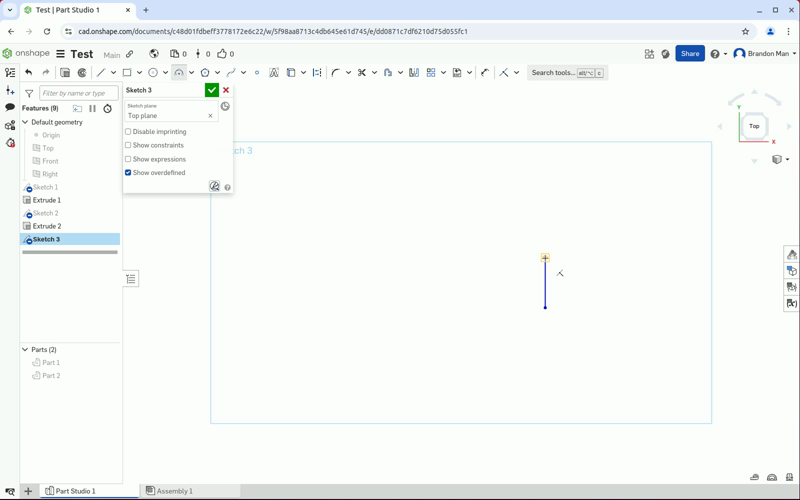
mouse_move(545, 307)
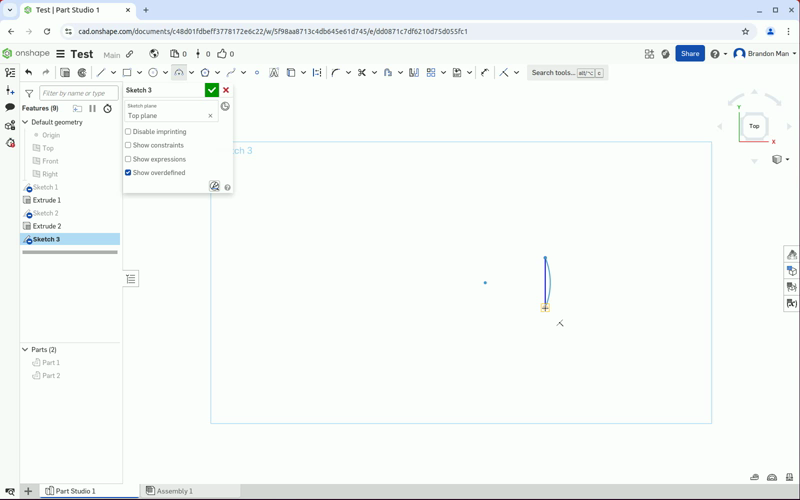
click(545, 307)
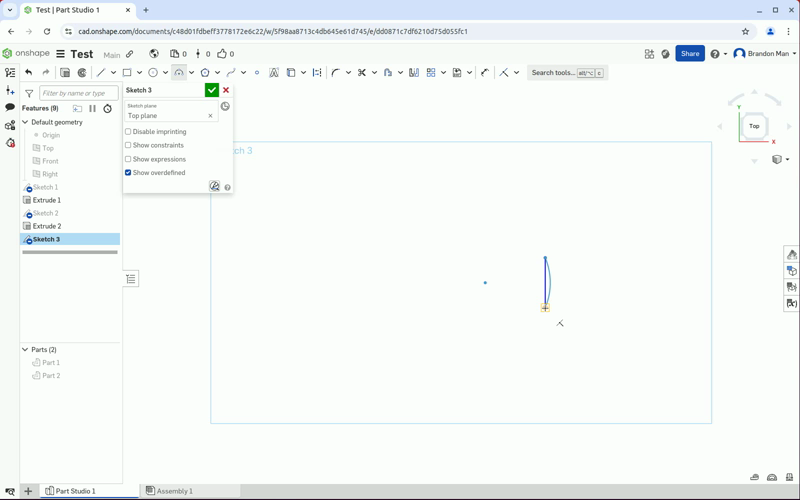
key_down(shift)
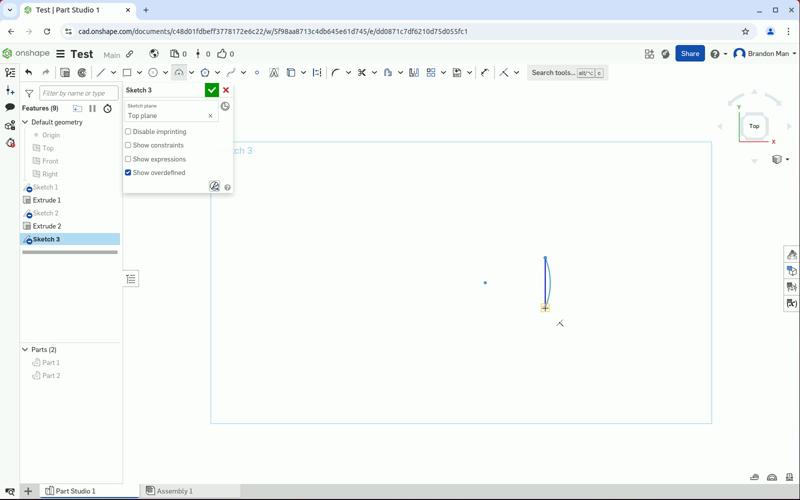
mouse_move(520, 282)
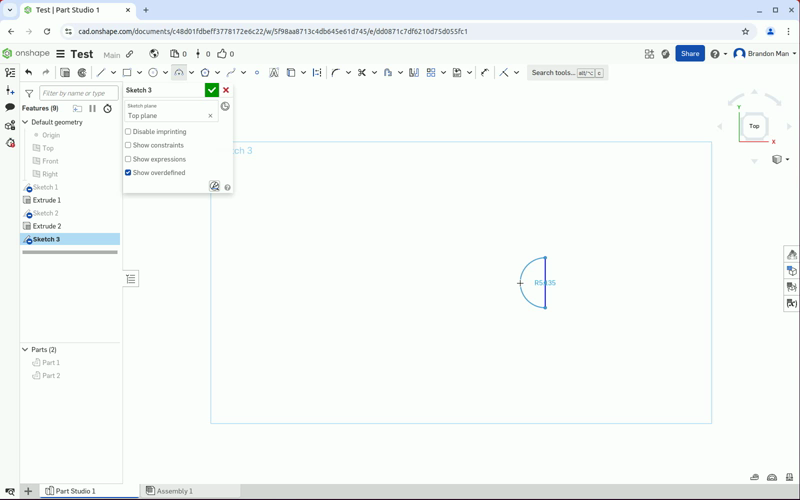
click(520, 282)
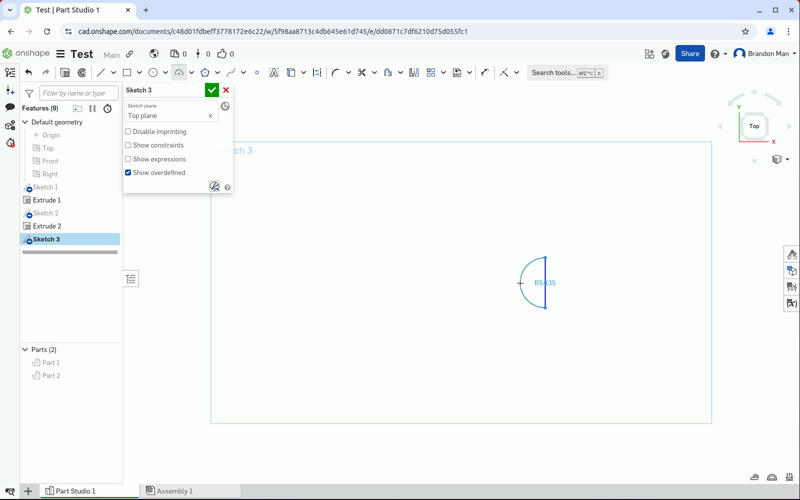
key_up(shift)
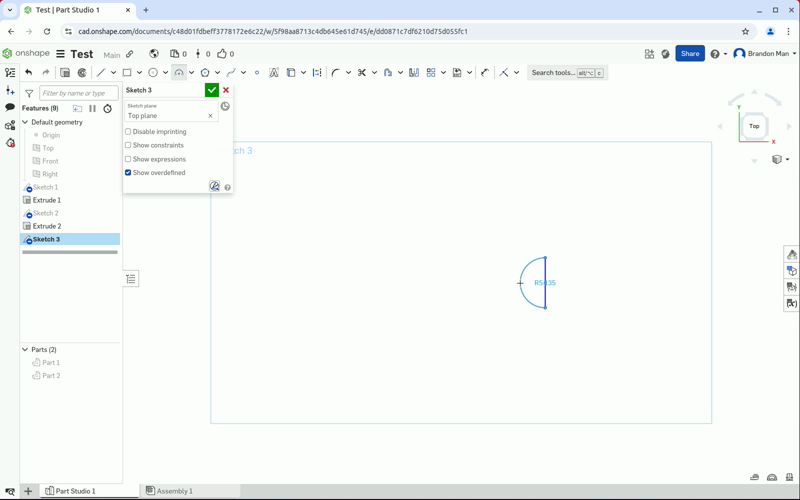
key(esc)
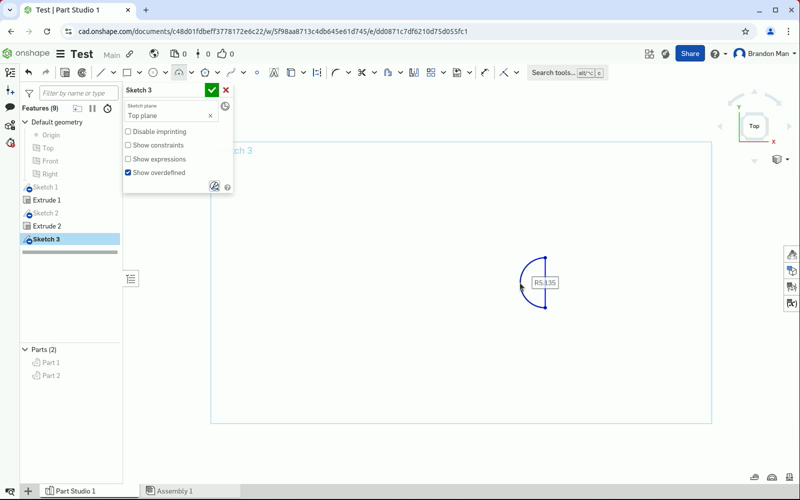
mouse_move(534, 287)
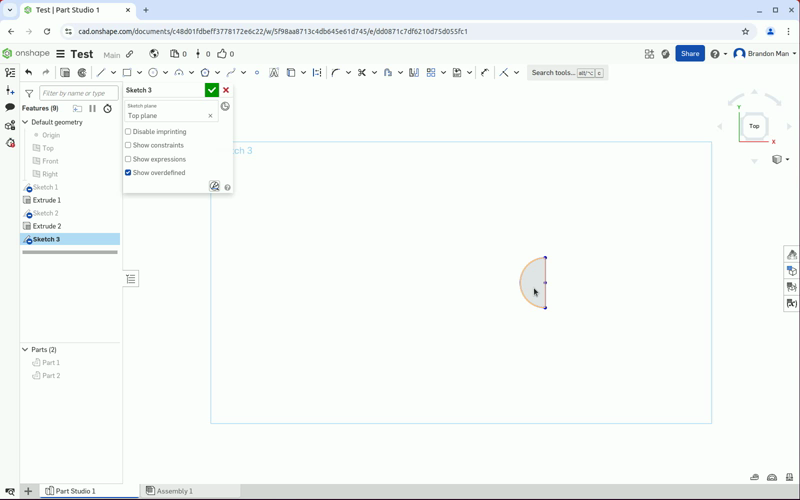
scroll(6)
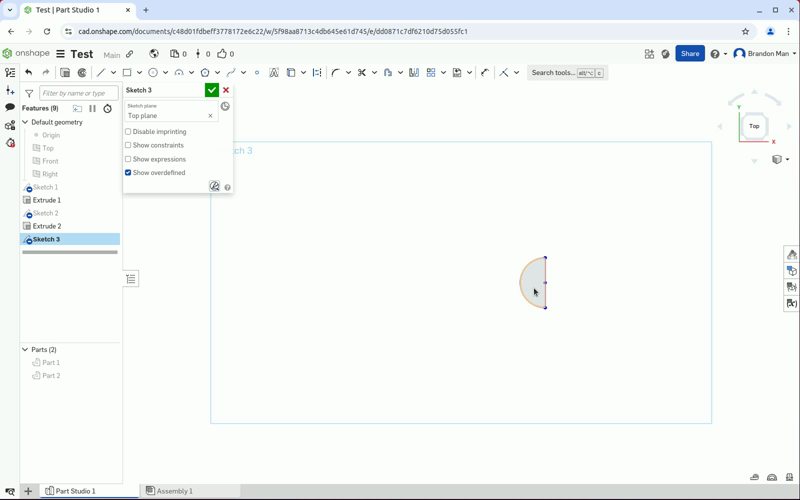
scroll(6)
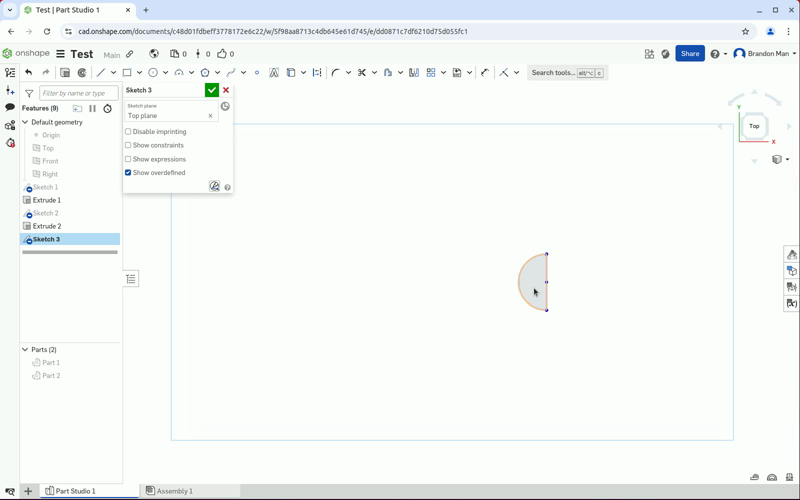
scroll(6)
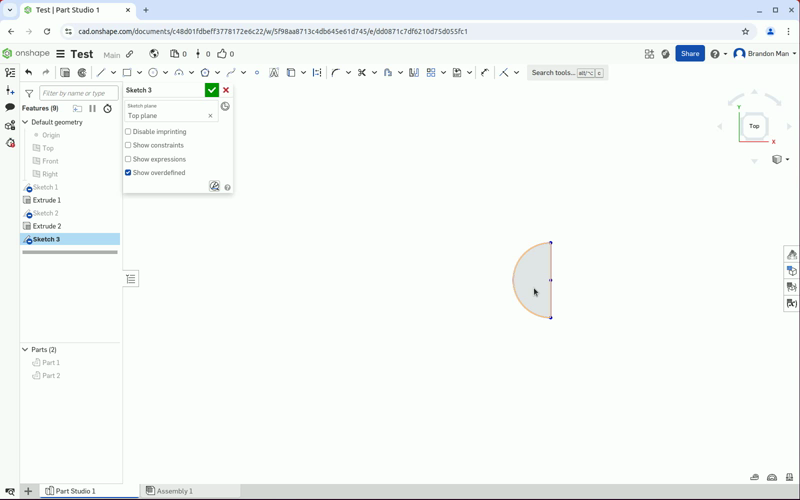
scroll(6)
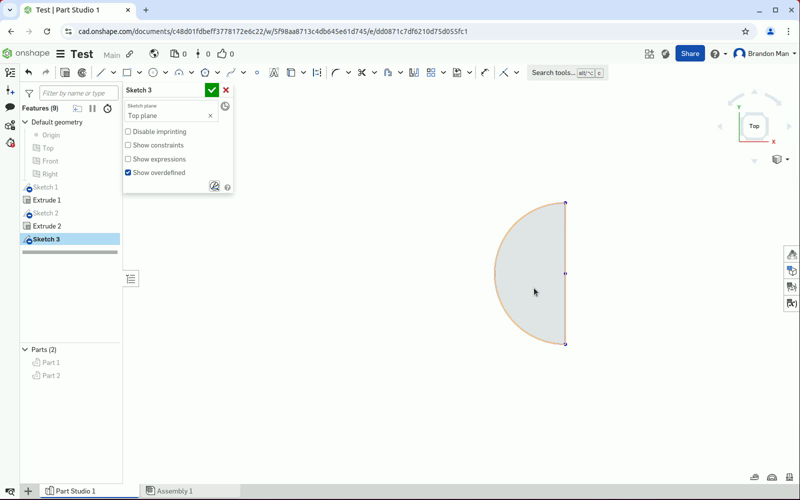
scroll(6)
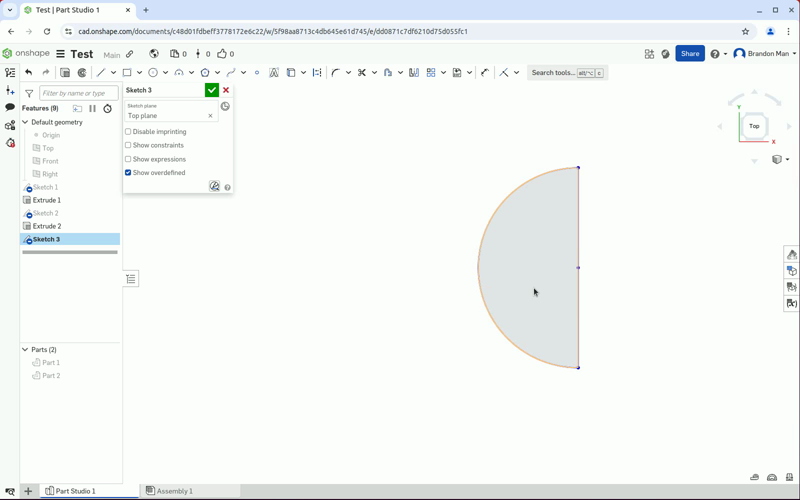
scroll(6)
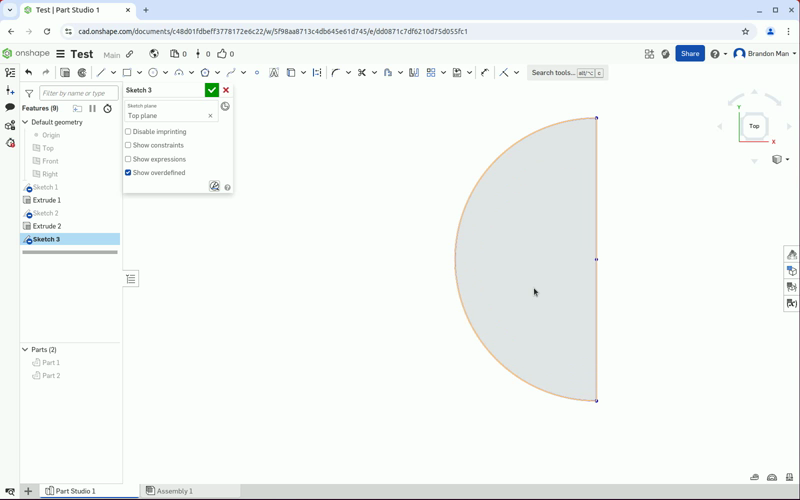
scroll(6)
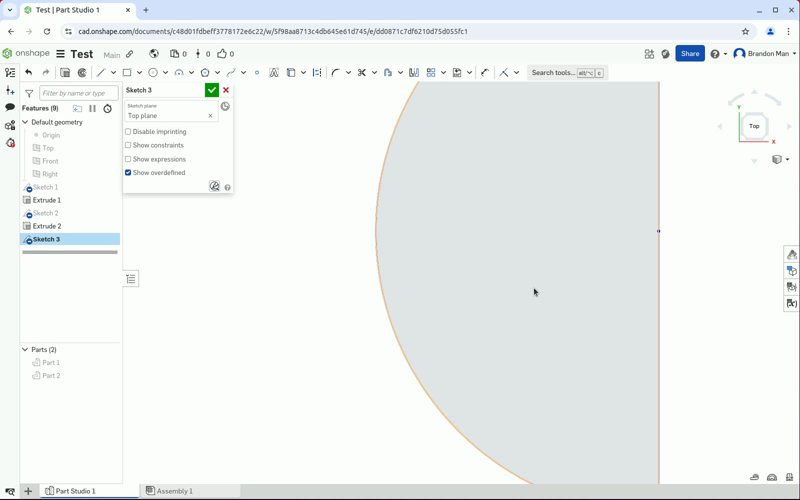
click(534, 287)
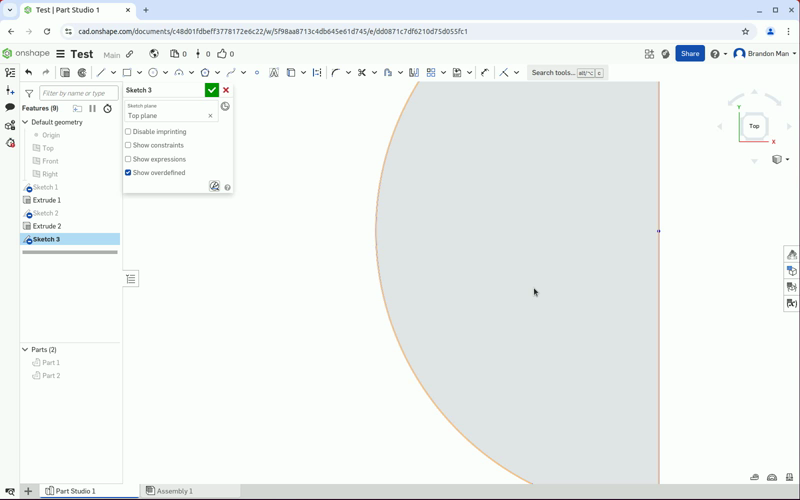
scroll(-6)
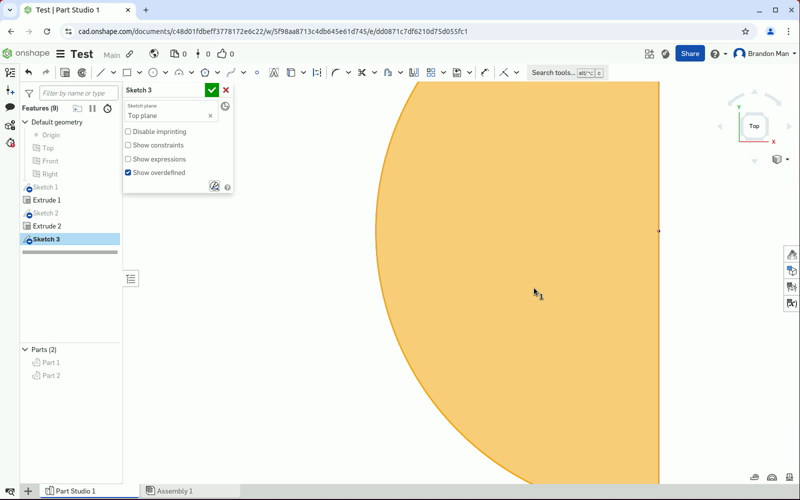
scroll(-6)
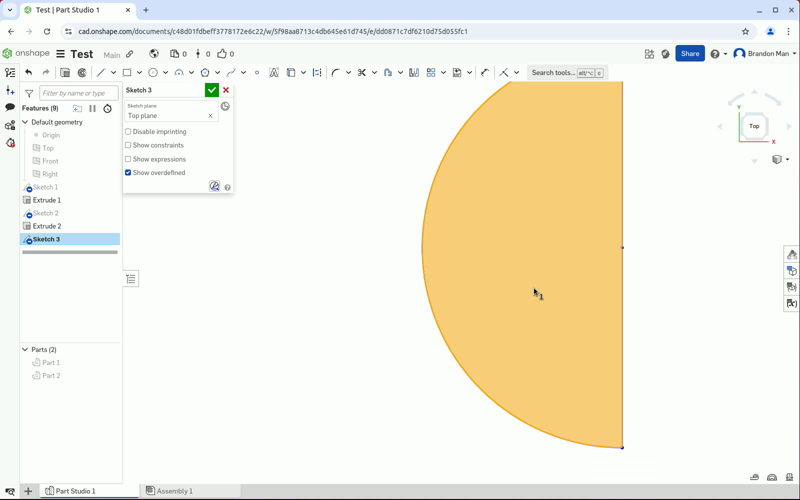
scroll(-6)
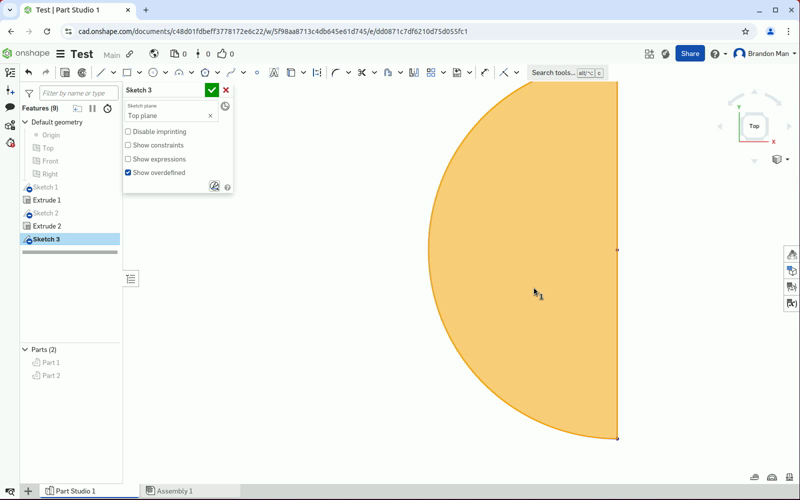
scroll(-6)
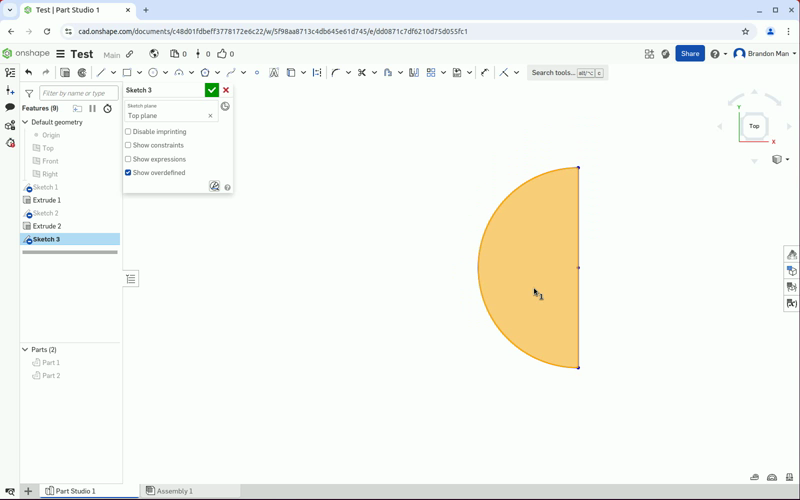
scroll(-6)
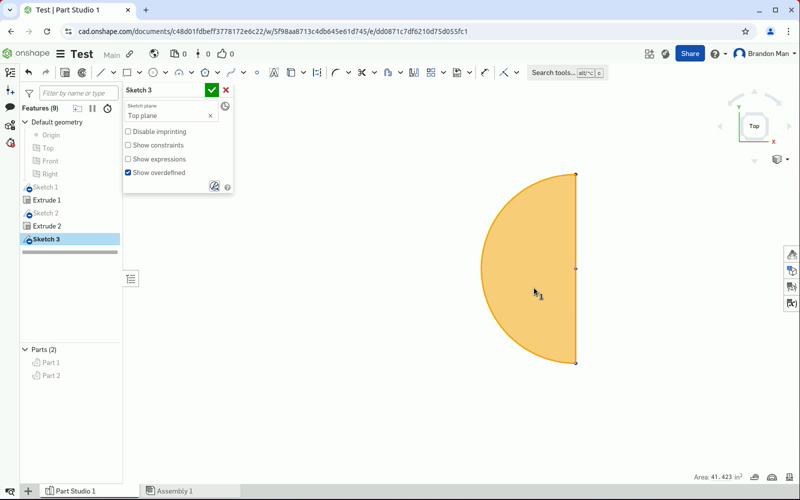
scroll(-6)
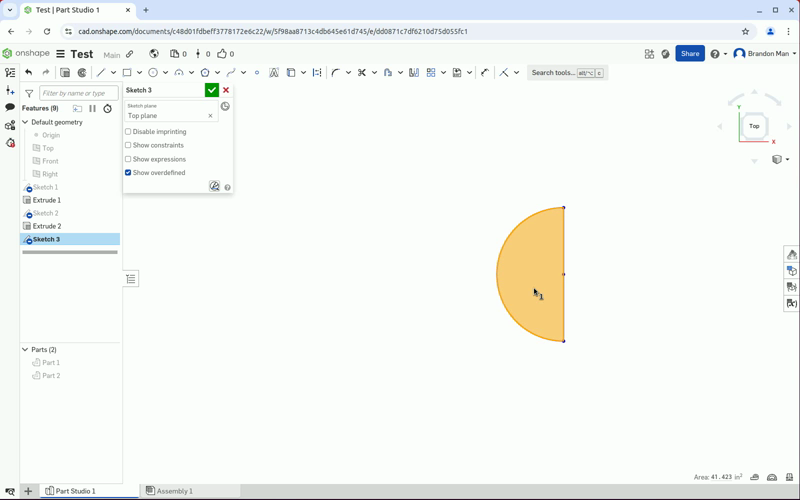
scroll(-6)
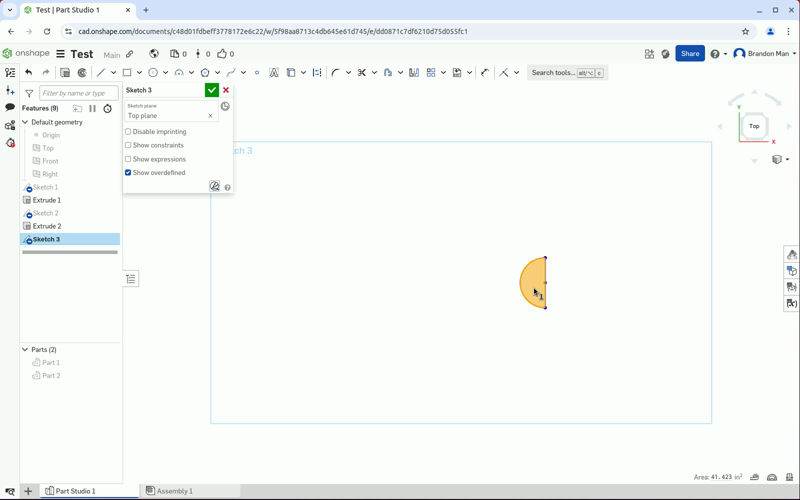
mouse_move(73, 352)
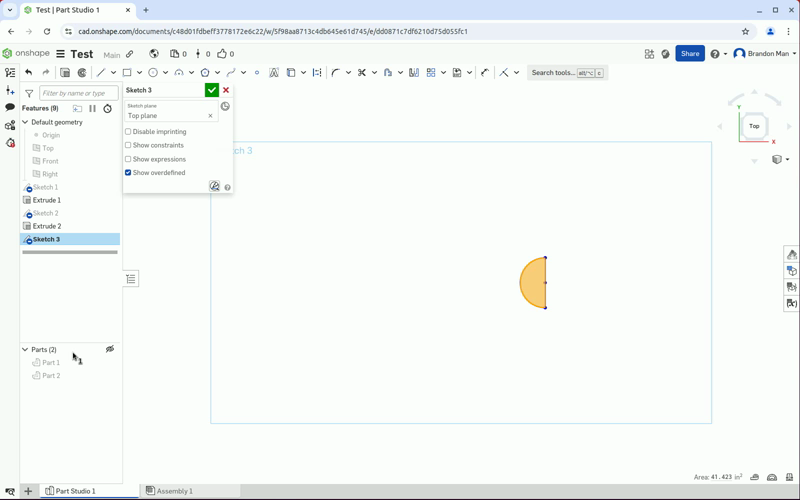
key(shift+y)
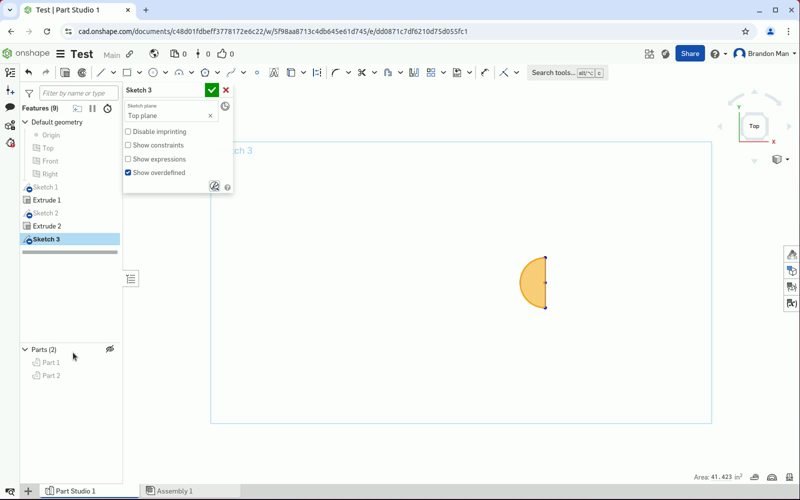
key(shift+e)
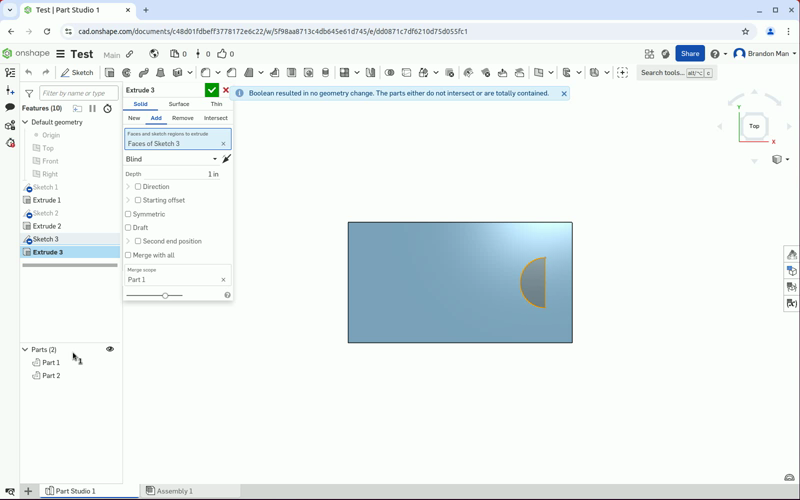
mouse_move(143, 106)
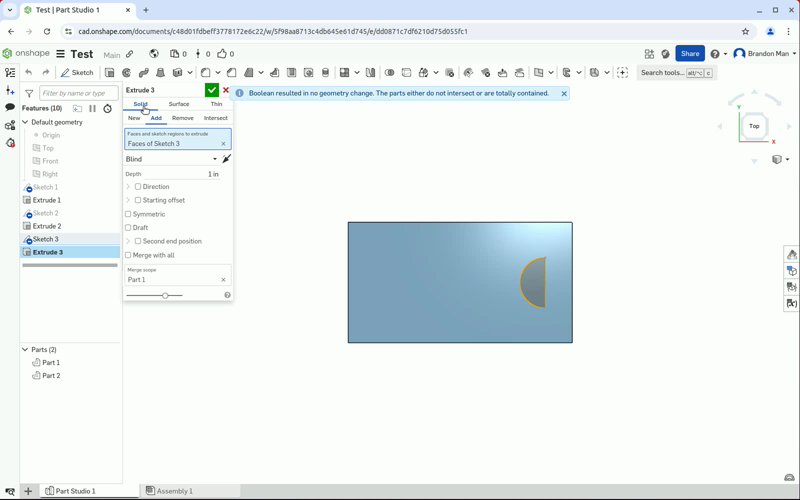
click(143, 106)
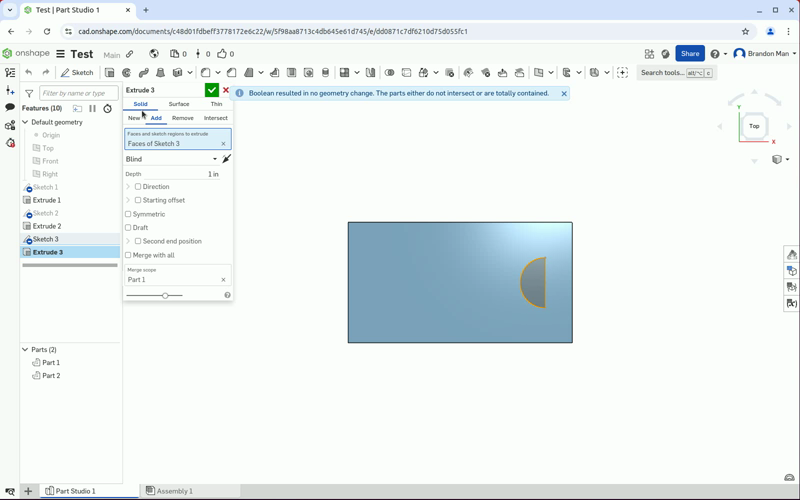
mouse_move(137, 120)
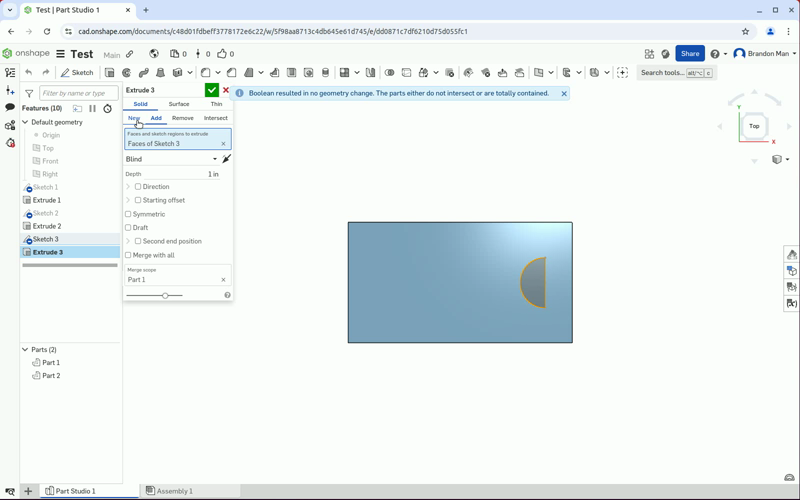
click(137, 120)
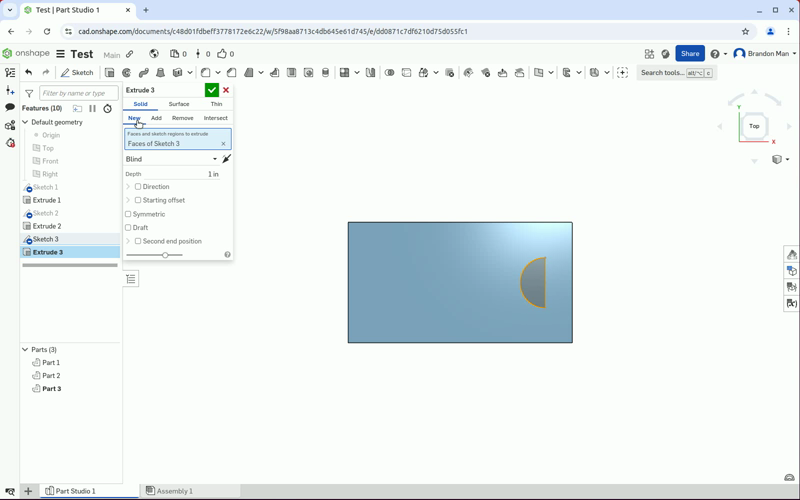
key(tab, 4)
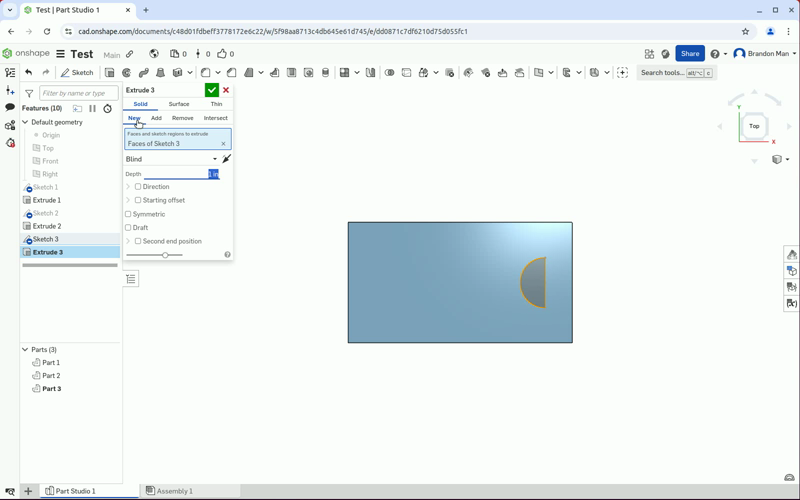
text(-4.333)
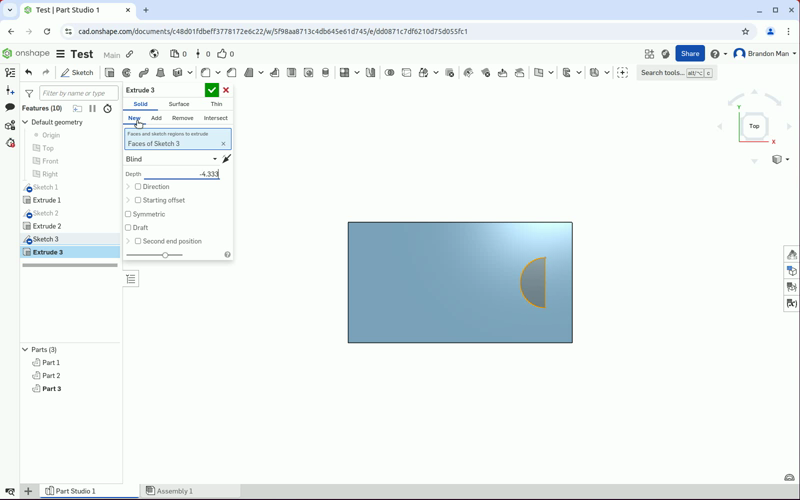
key(enter)
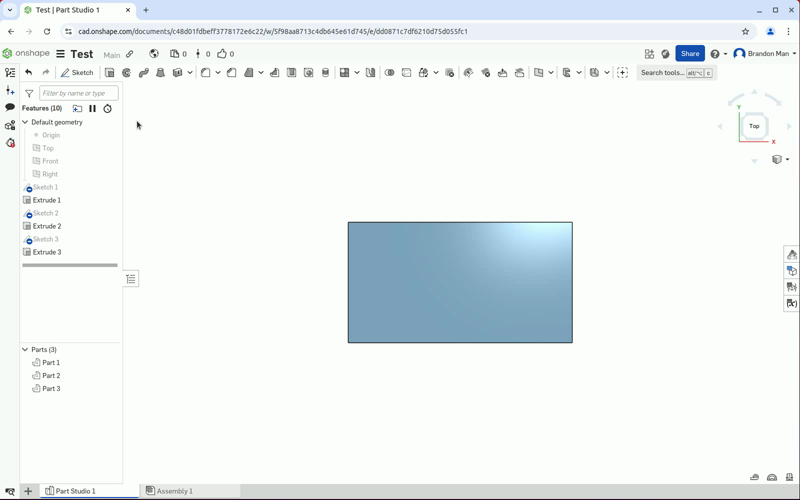
key(shift+h)
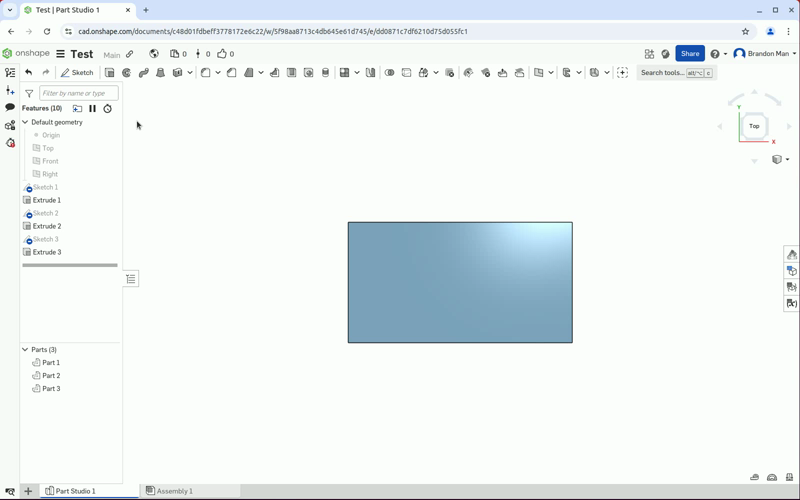
key(shift+h)
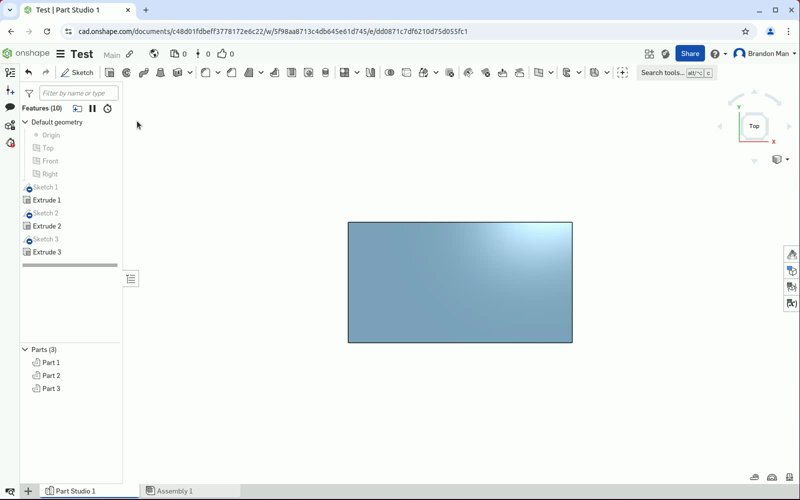
mouse_move(73, 189)
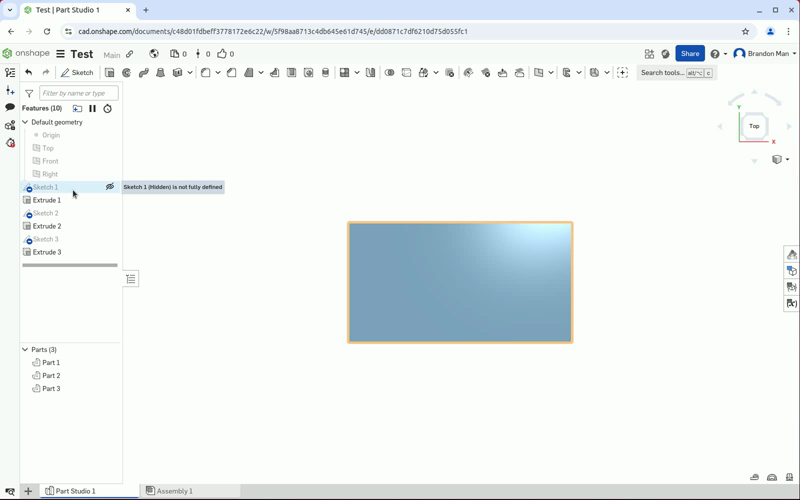
click(73, 189)
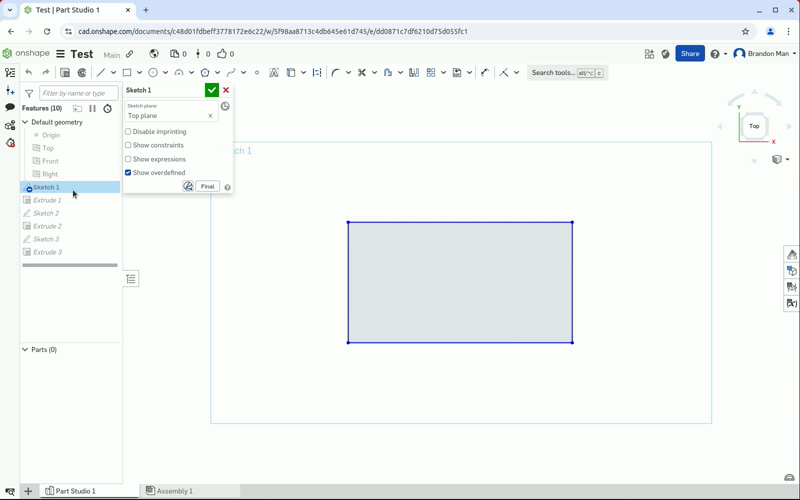
mouse_move(229, 92)
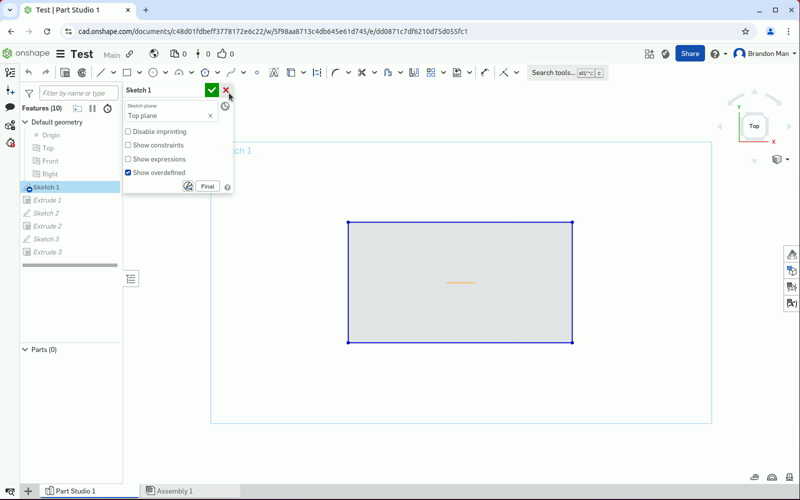
click(229, 92)
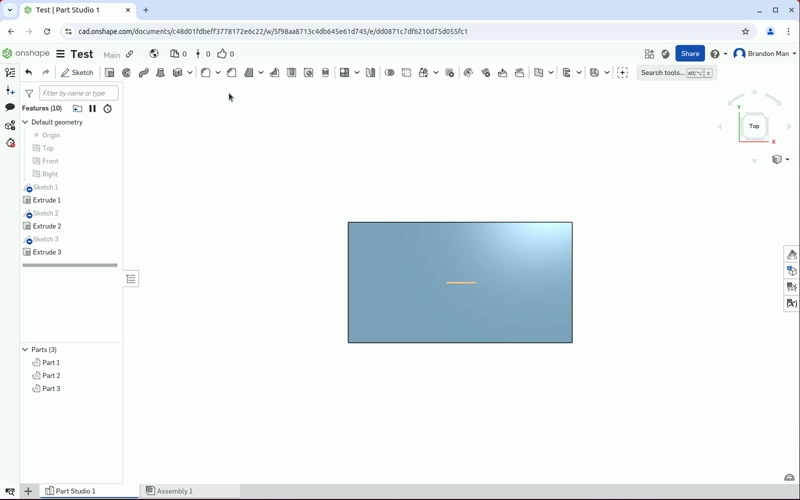
mouse_move(541, 75)
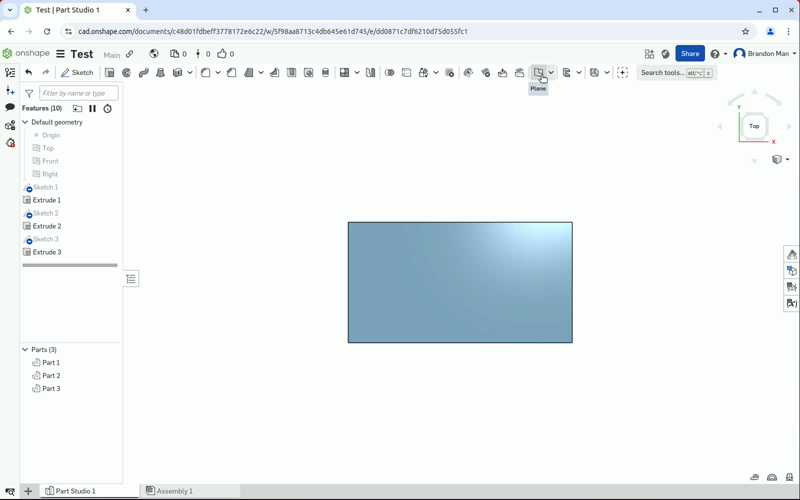
click(541, 75)
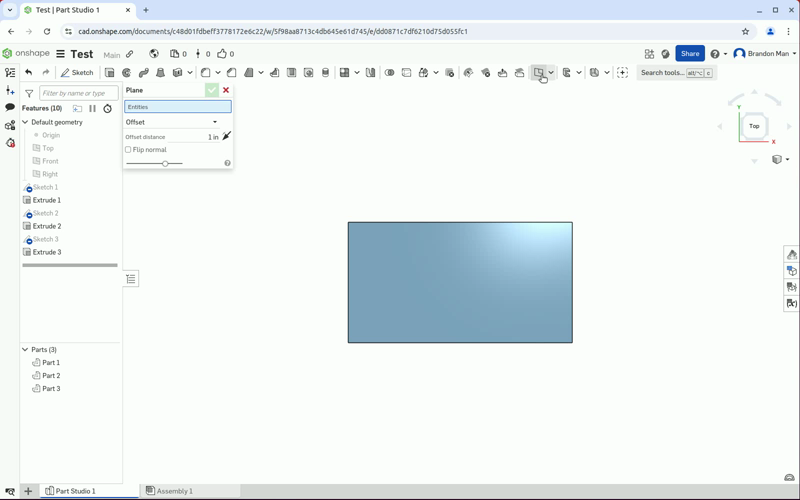
mouse_move(73, 150)
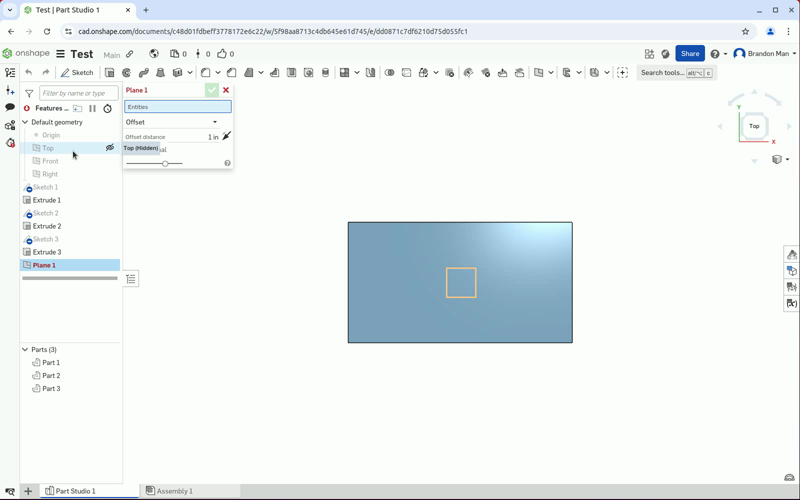
click(73, 150)
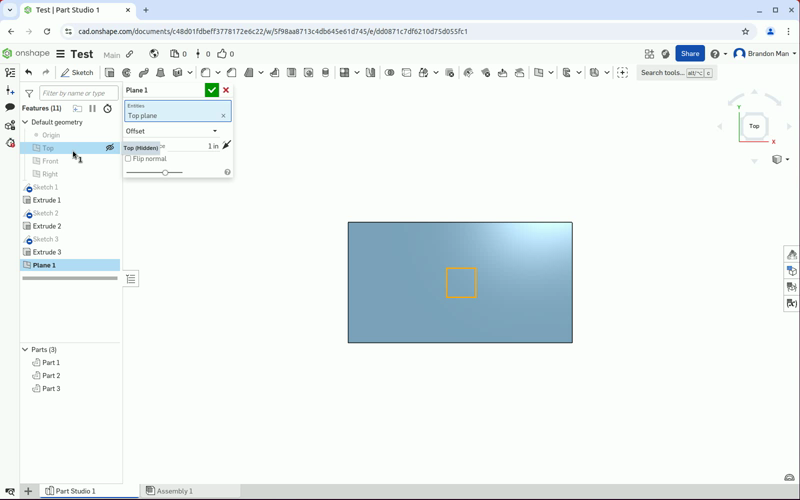
key(tab, 2)
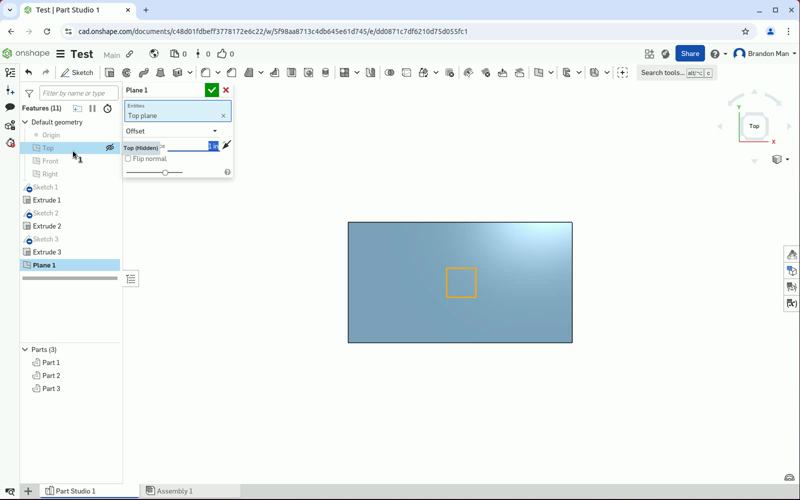
text(1.695)
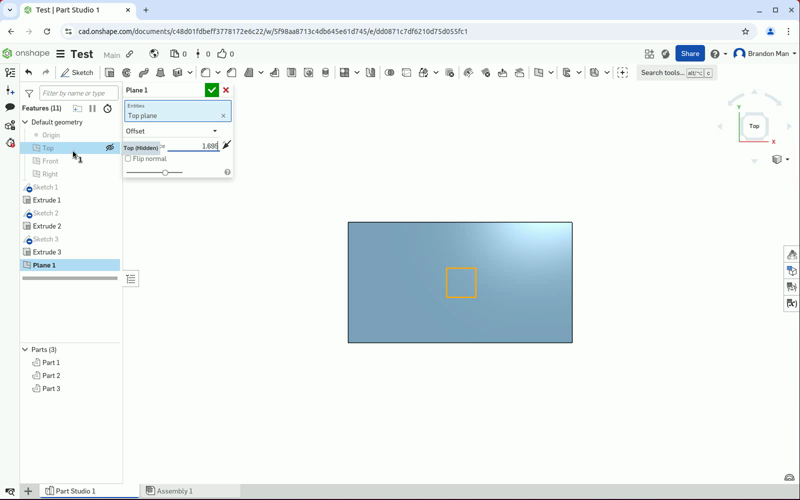
key(enter, 2)
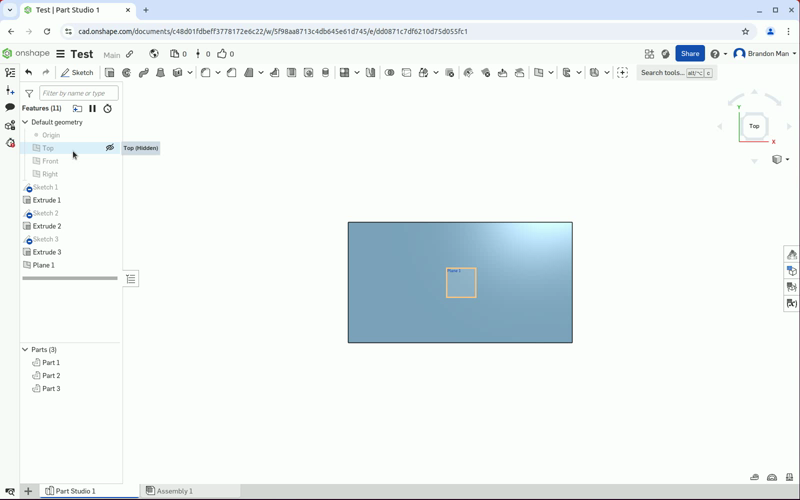
key(shift+s)
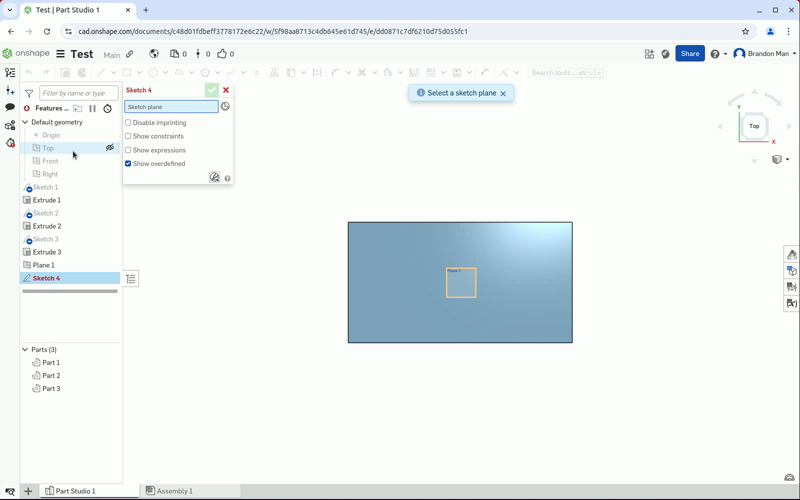
mouse_move(73, 267)
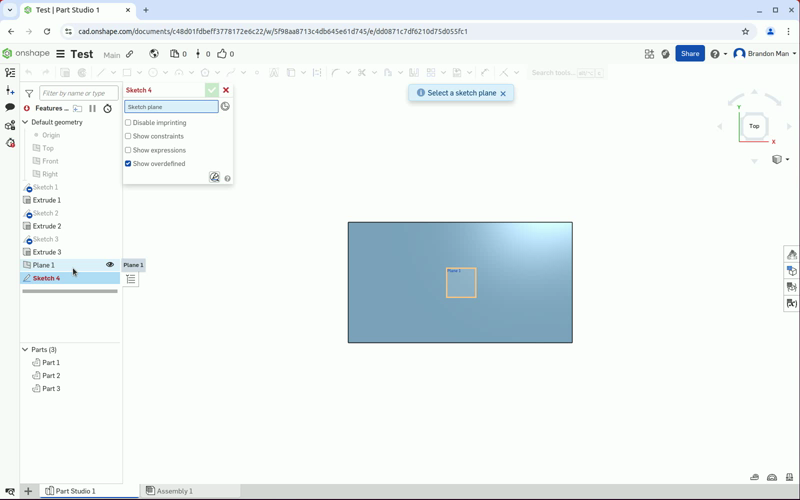
click(73, 267)
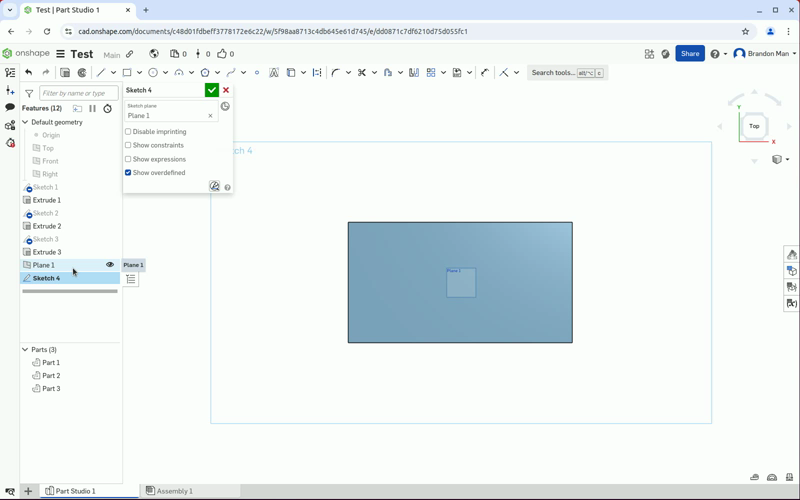
mouse_move(73, 352)
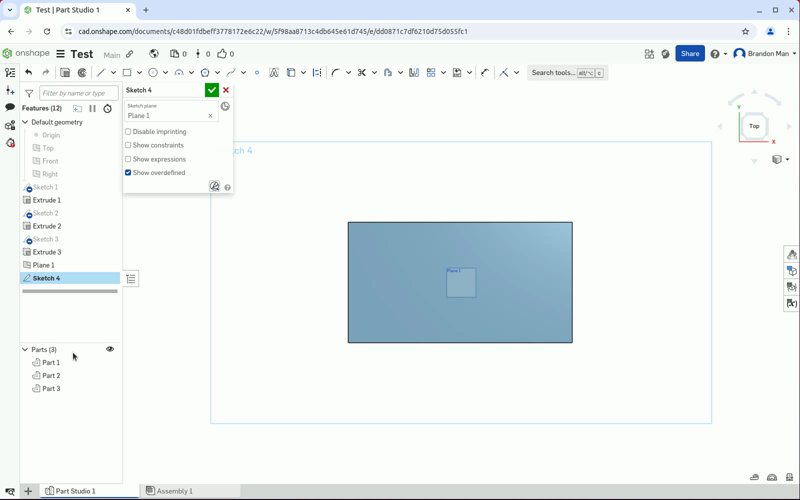
key(y)
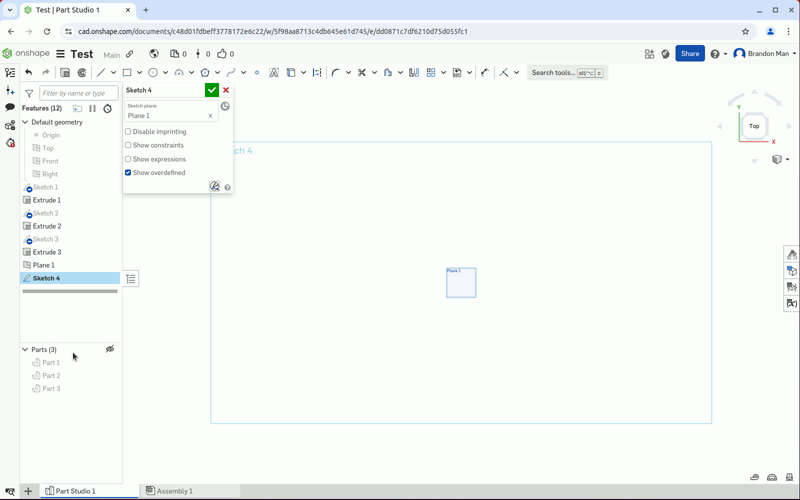
key(l)
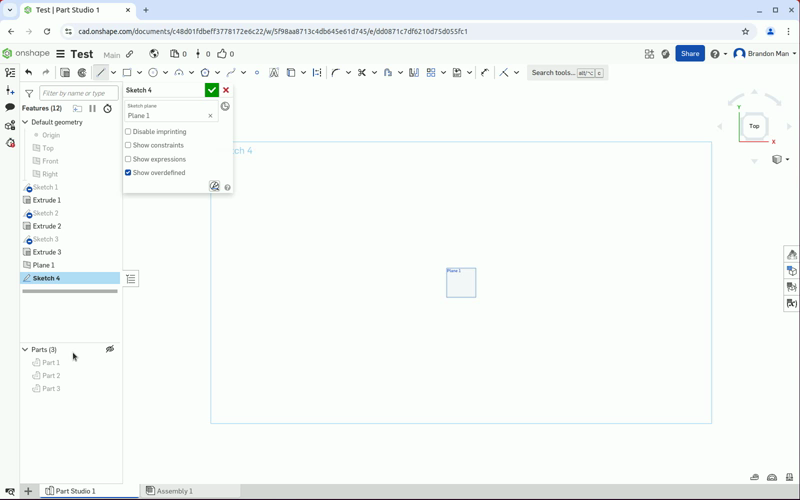
key_down(shift)
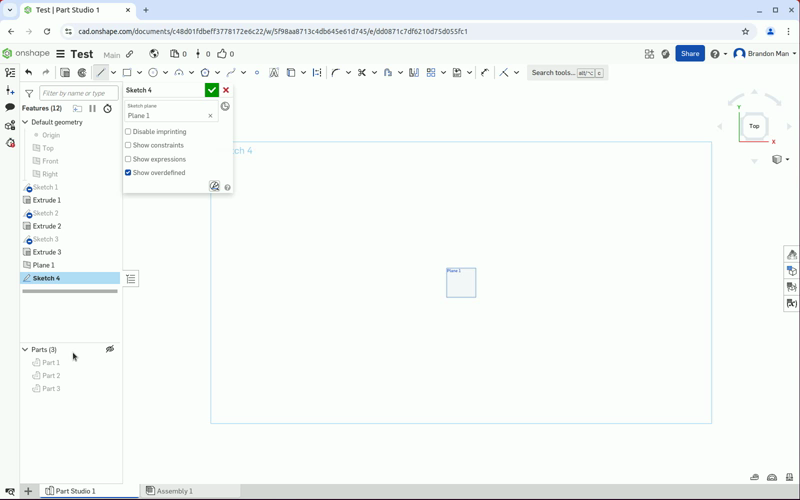
mouse_move(348, 282)
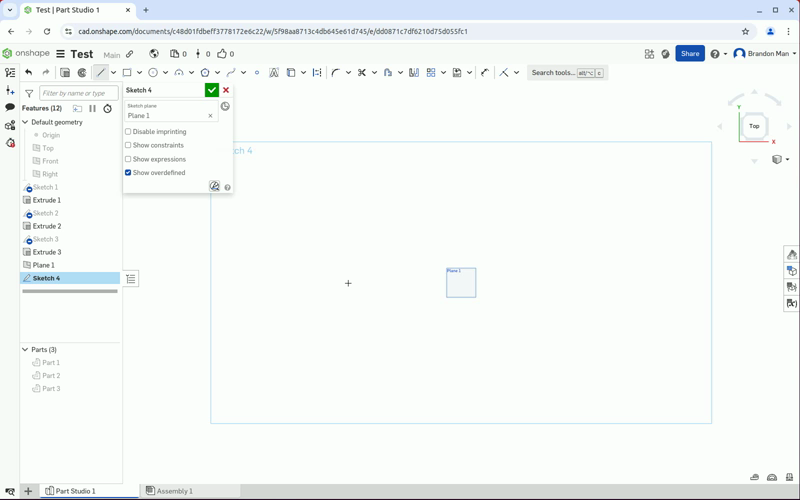
click(348, 282)
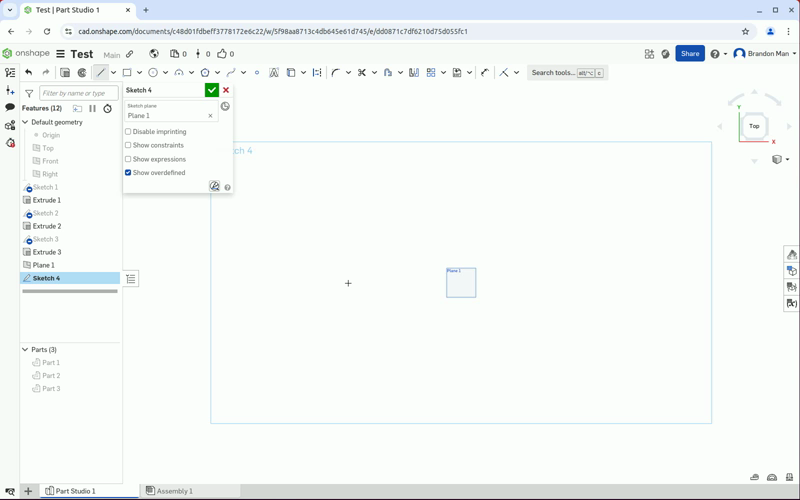
key_up(shift)
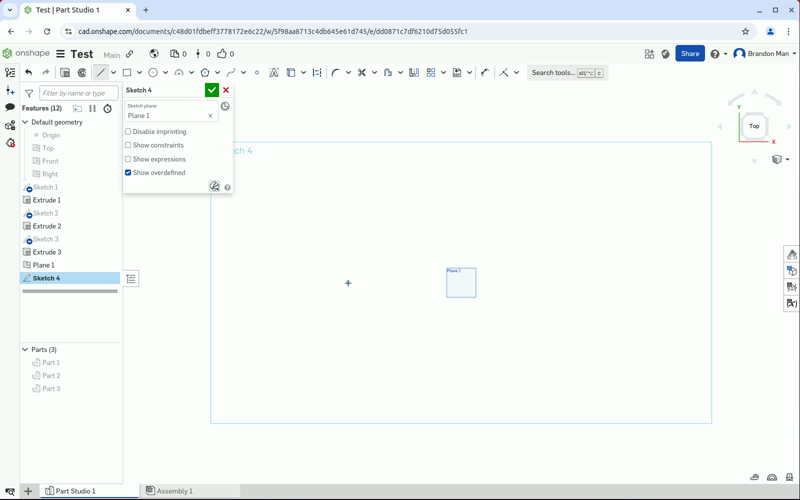
key_down(shift)
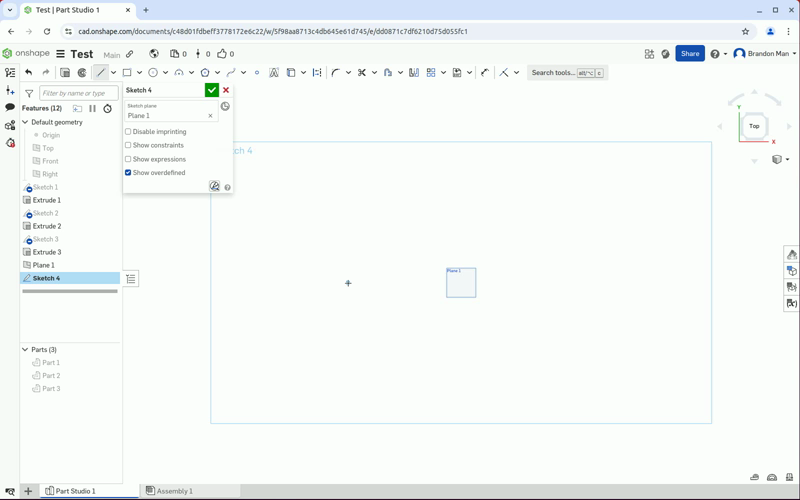
mouse_move(378, 282)
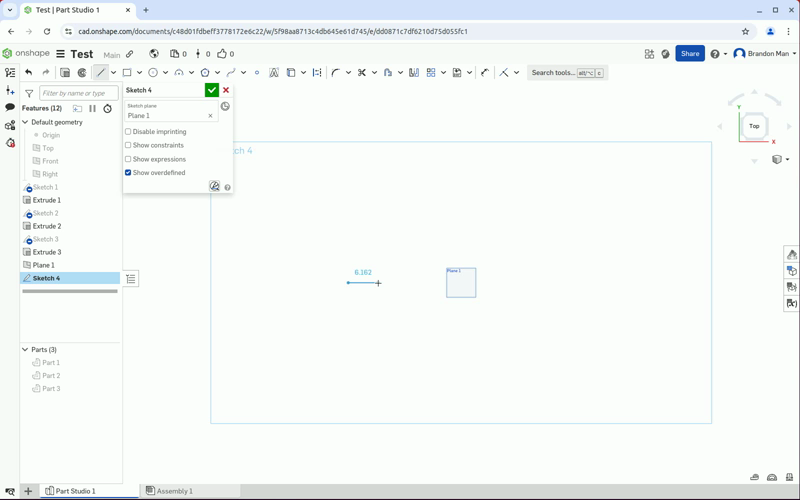
mouse_move(355, 282)
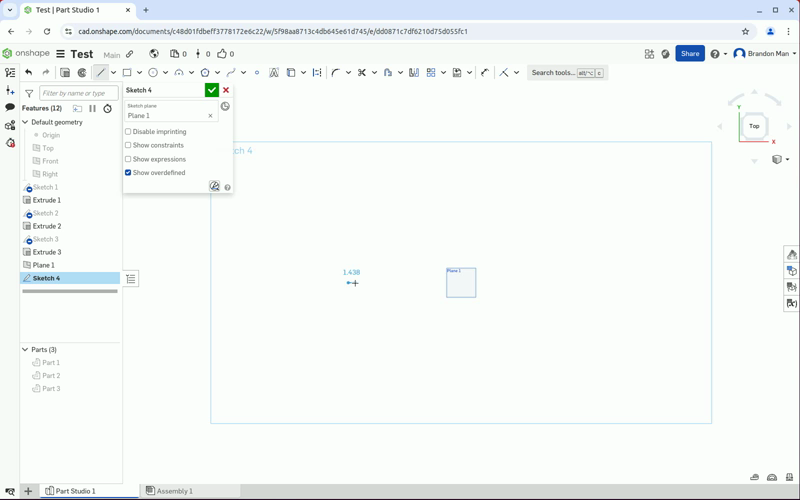
scroll(6)
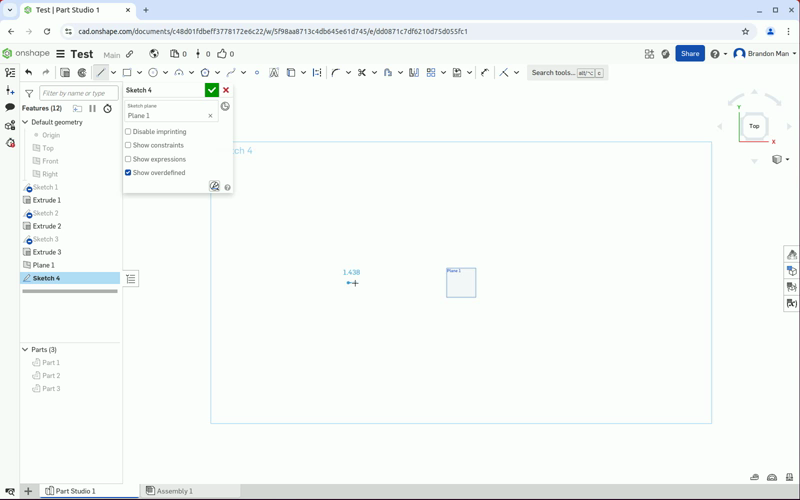
scroll(6)
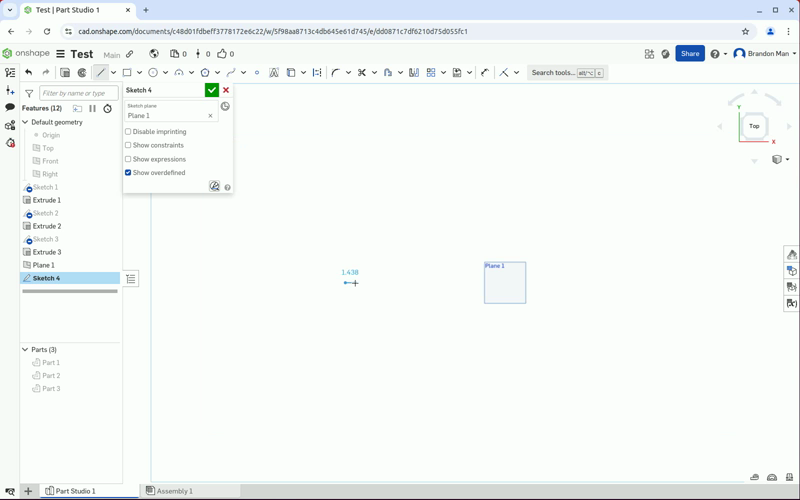
scroll(6)
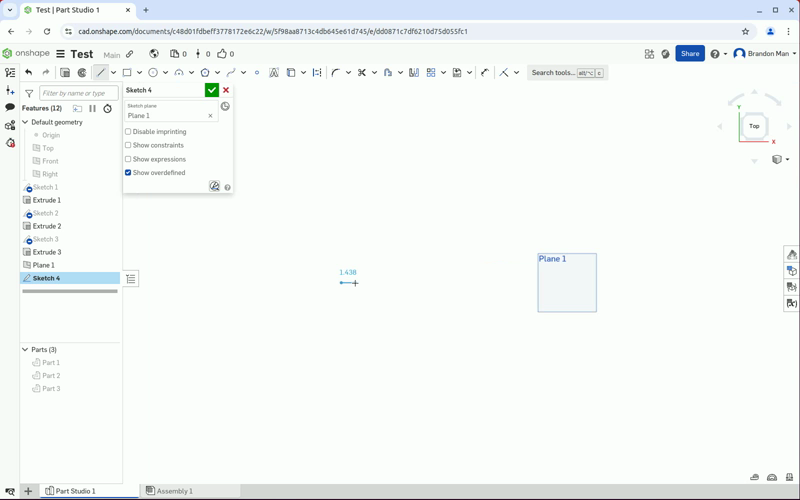
scroll(6)
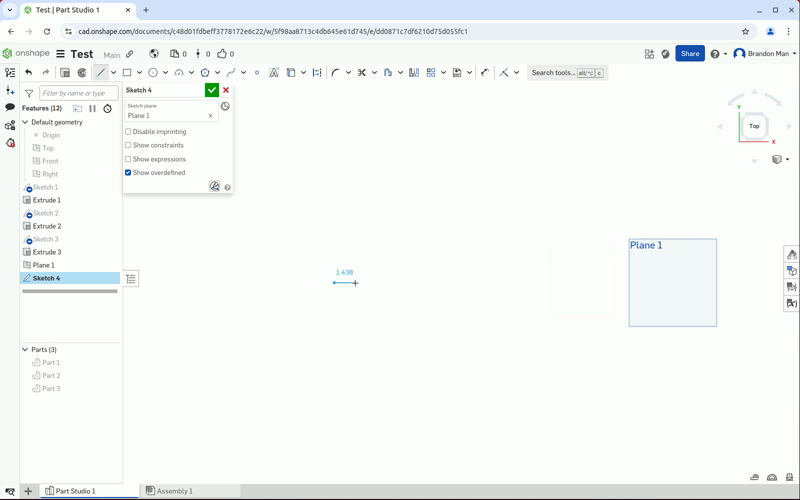
scroll(6)
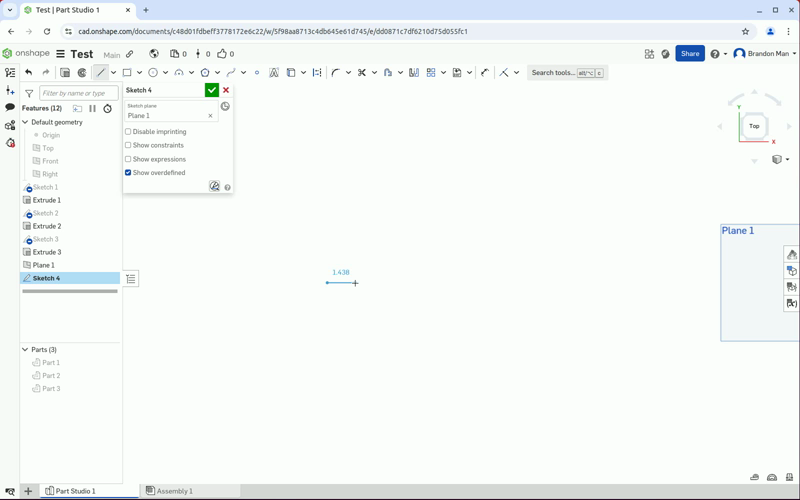
scroll(6)
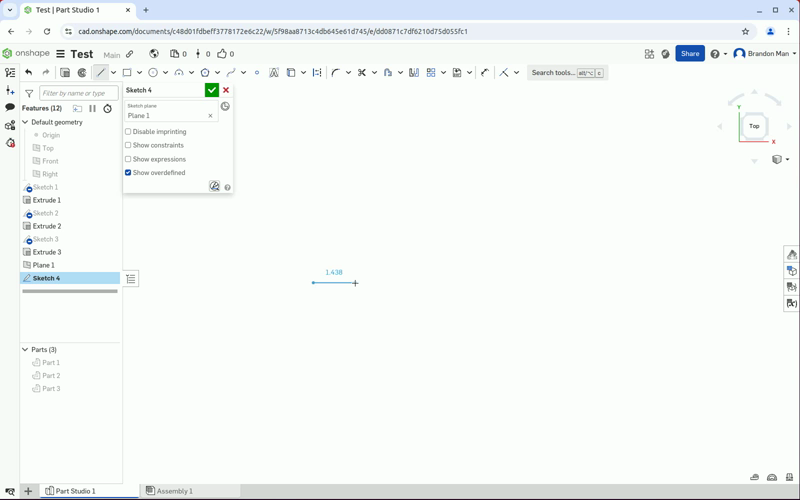
scroll(6)
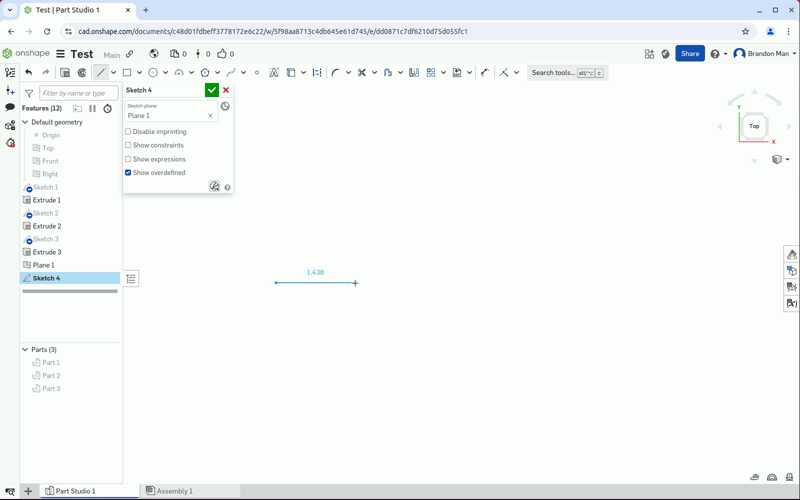
click(355, 282)
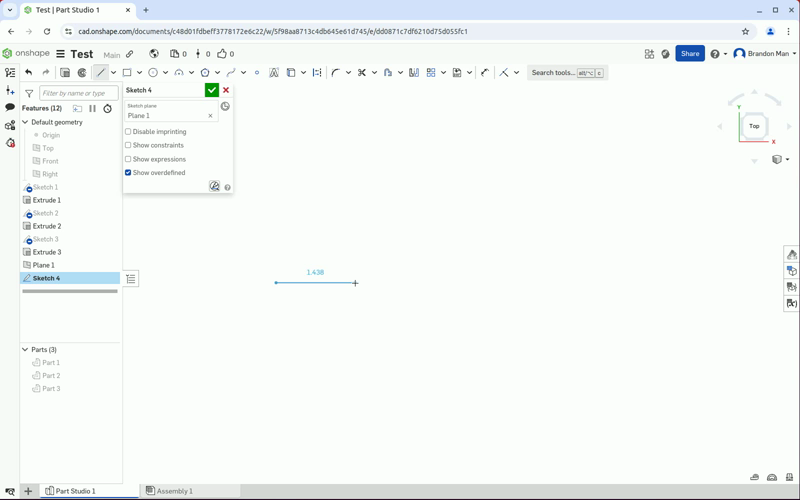
scroll(-6)
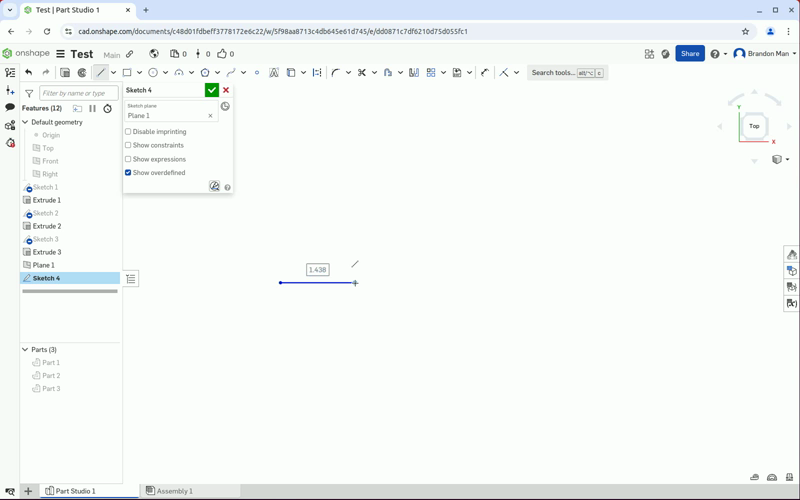
scroll(-6)
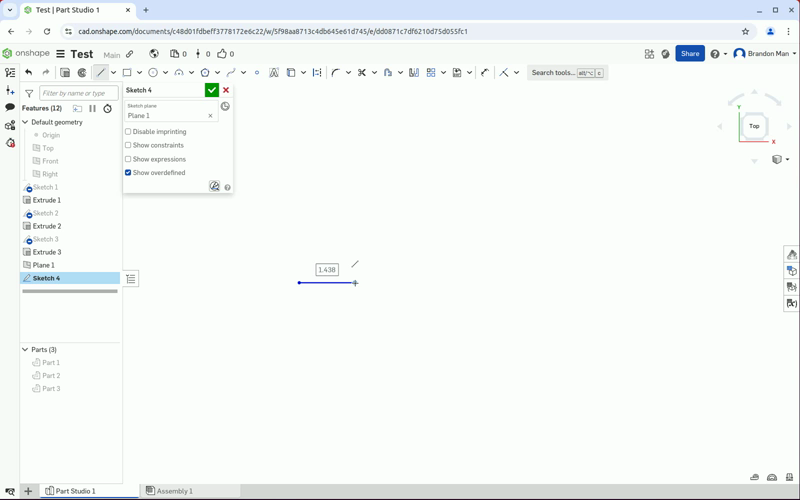
scroll(-6)
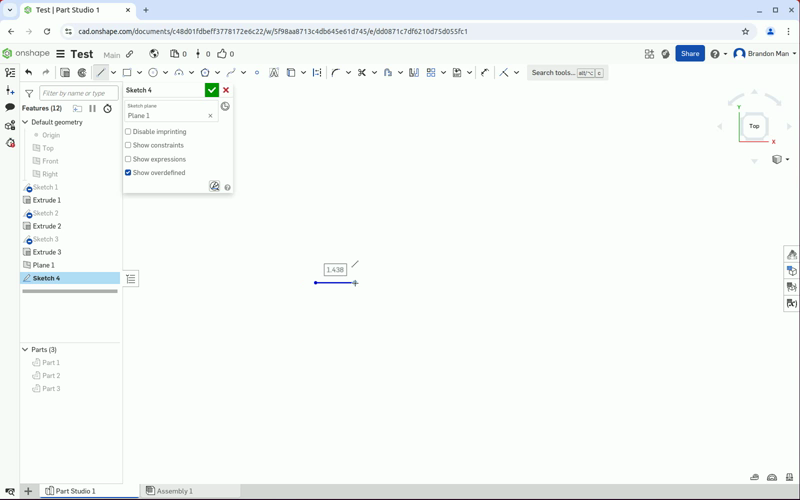
scroll(-6)
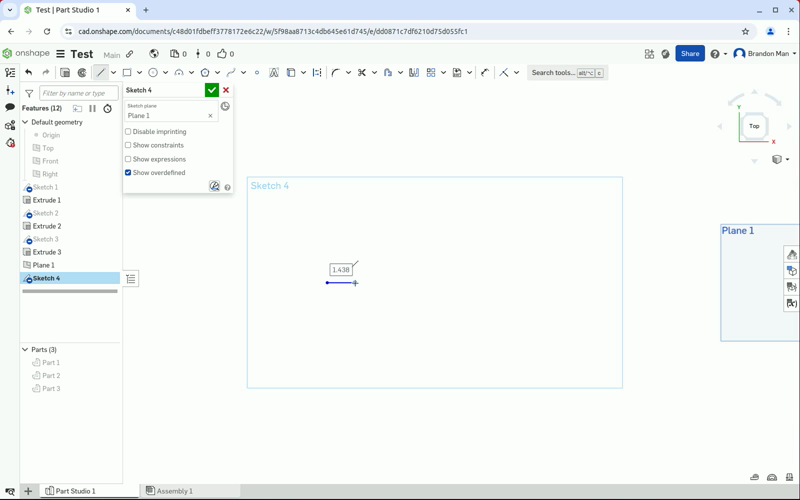
scroll(-6)
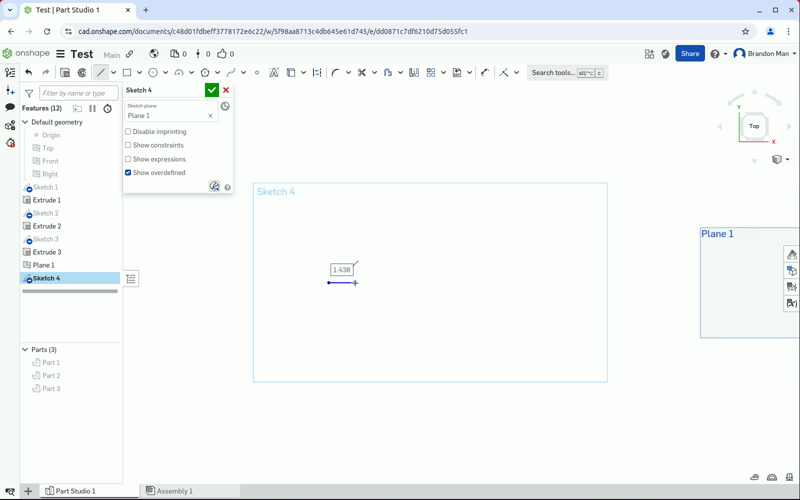
scroll(-6)
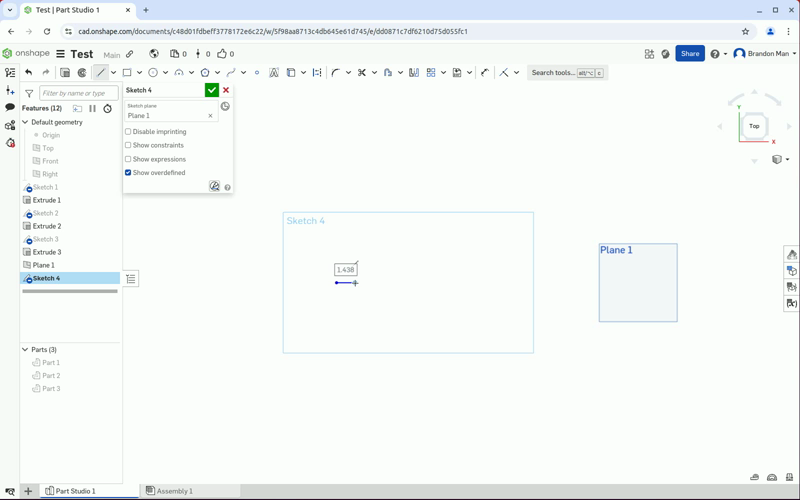
scroll(-6)
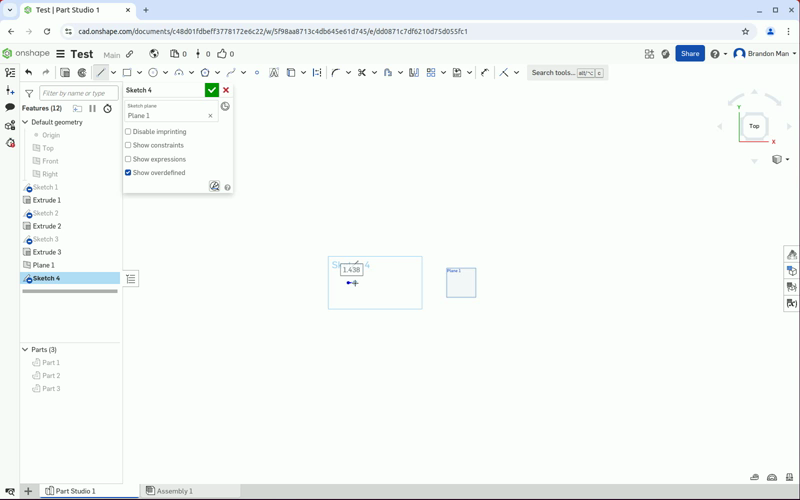
key_up(shift)
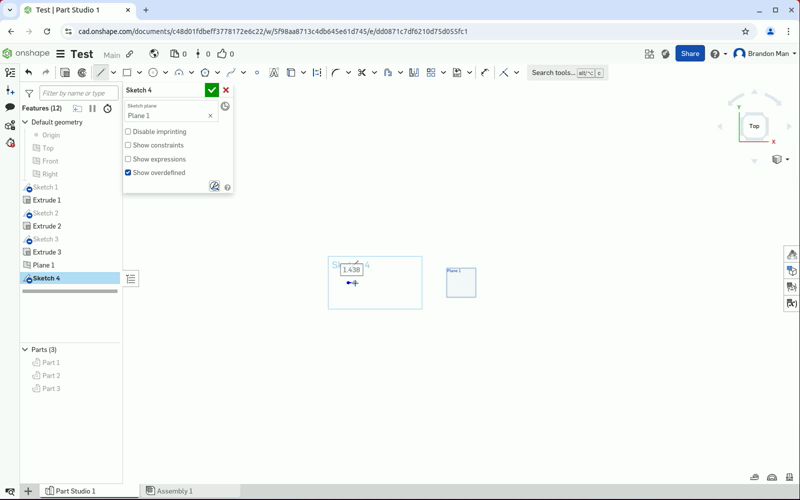
key_down(shift)
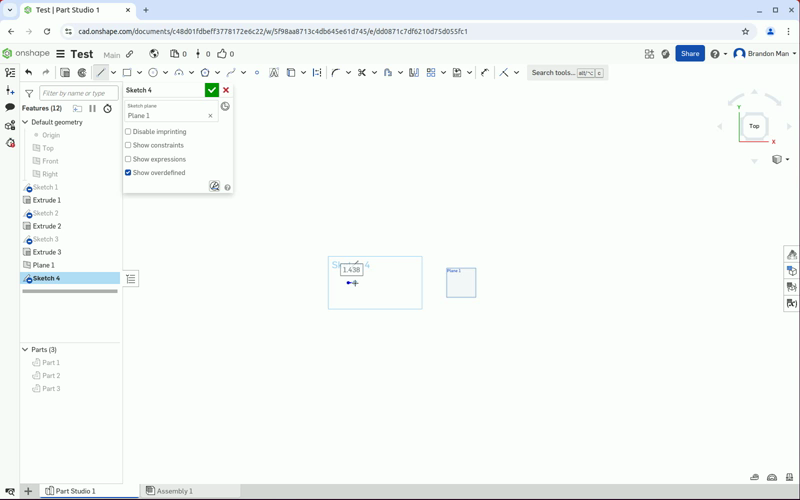
mouse_move(385, 282)
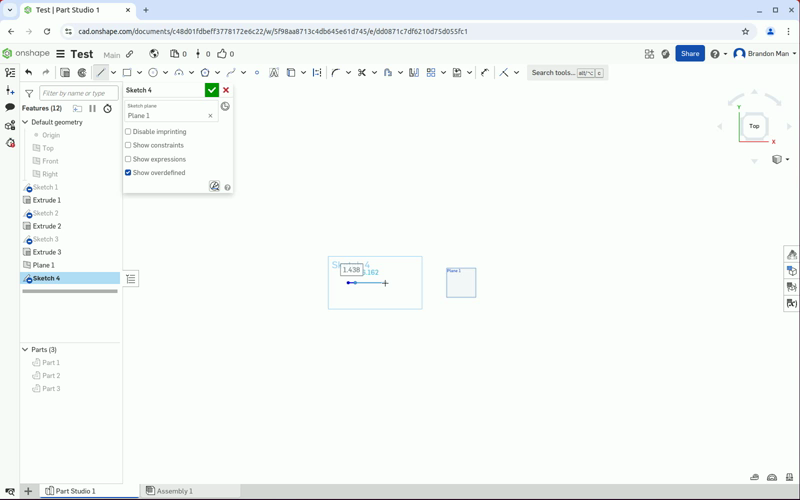
mouse_move(355, 255)
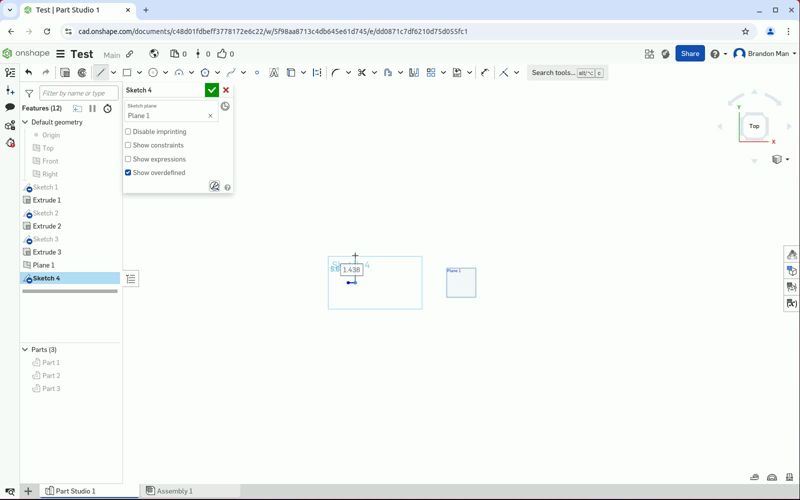
click(355, 255)
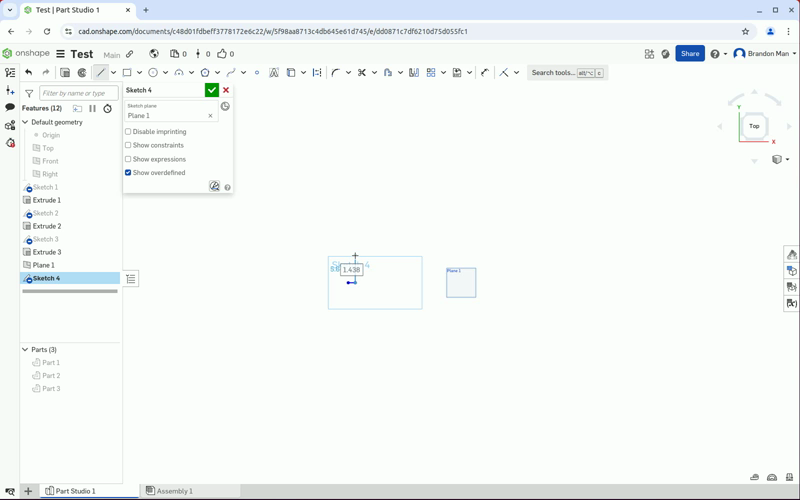
key_up(shift)
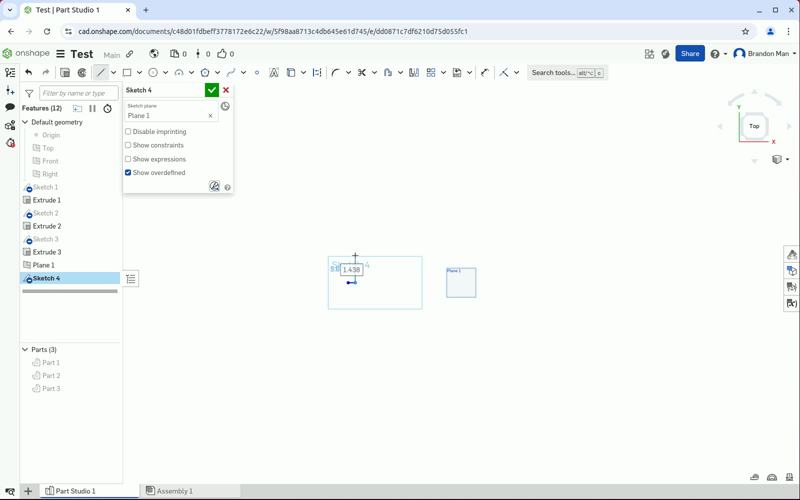
key_down(shift)
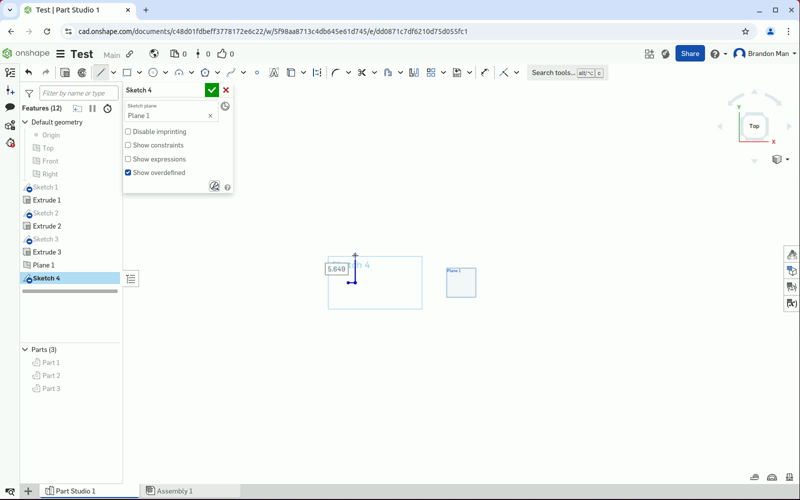
mouse_move(385, 255)
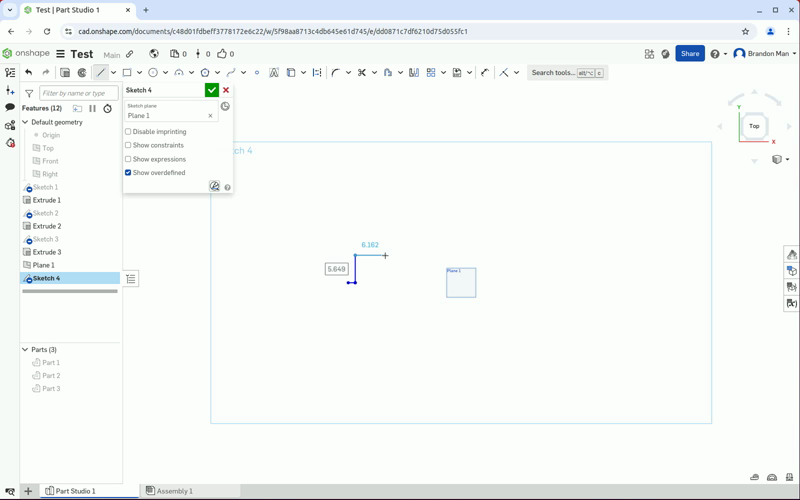
mouse_move(348, 255)
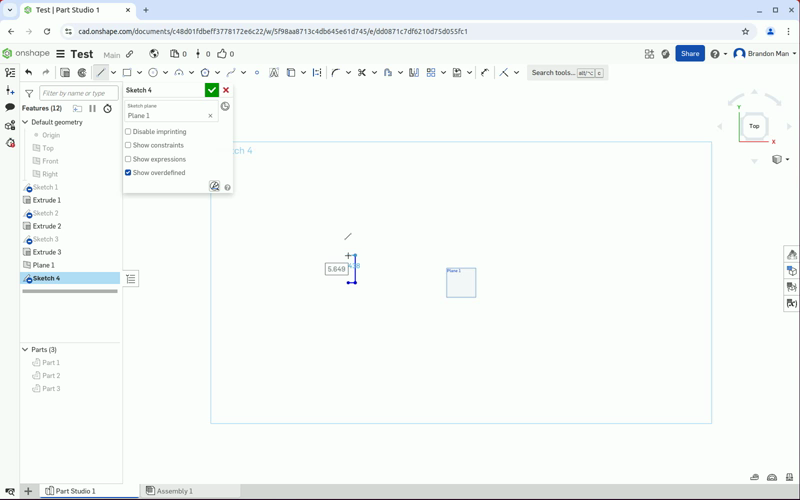
scroll(6)
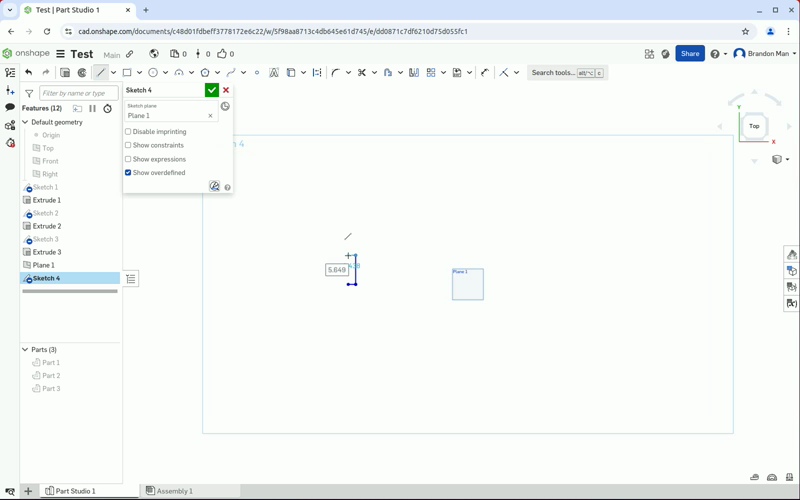
scroll(6)
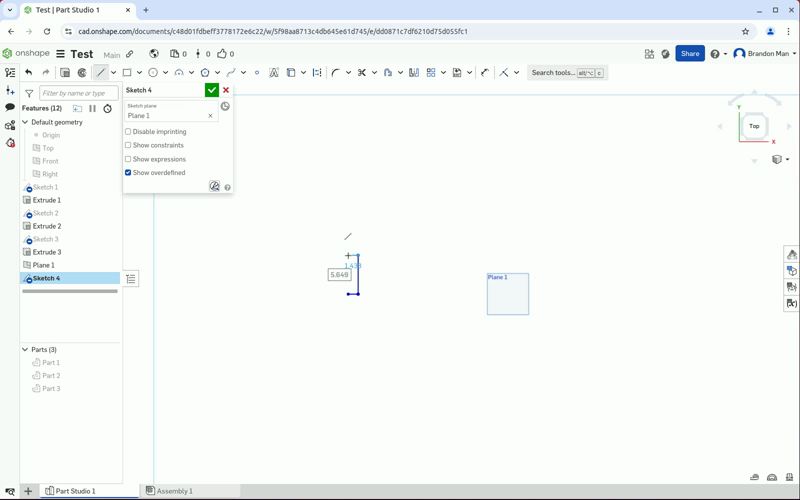
scroll(6)
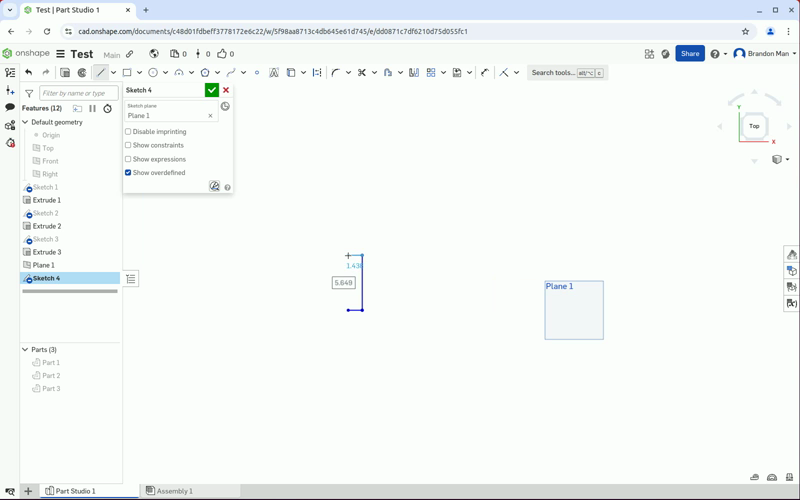
scroll(6)
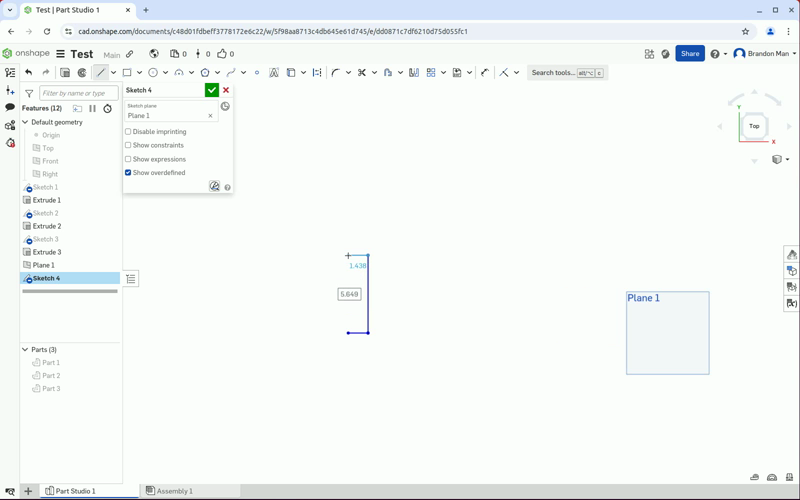
scroll(6)
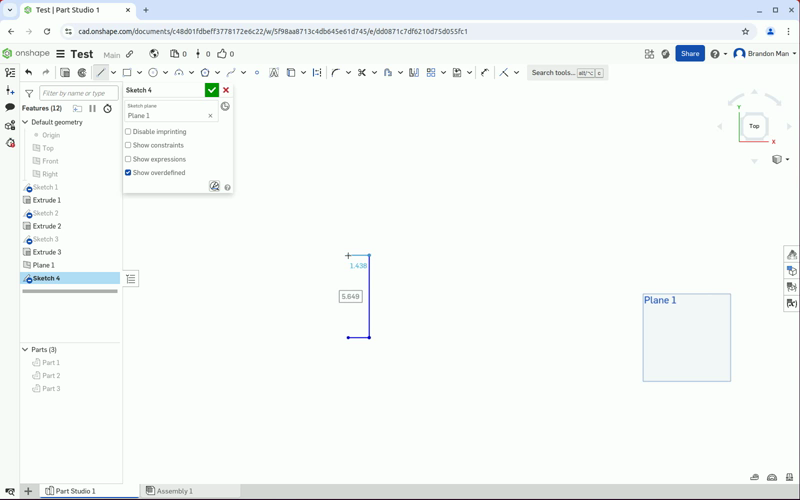
scroll(6)
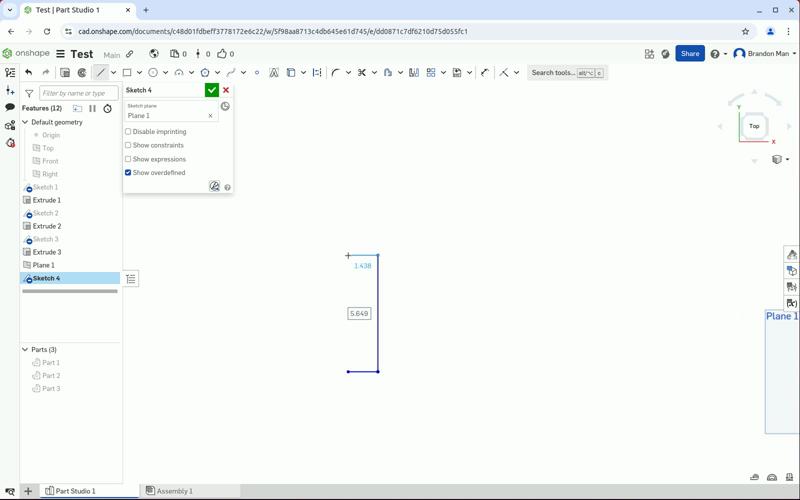
scroll(6)
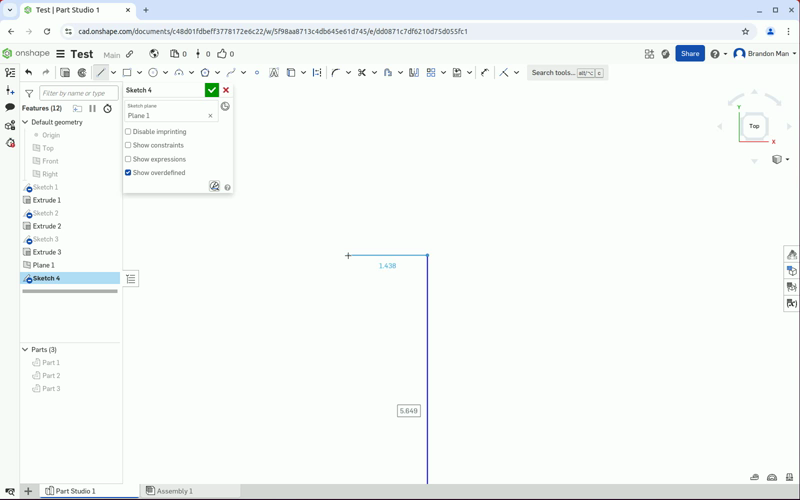
click(348, 255)
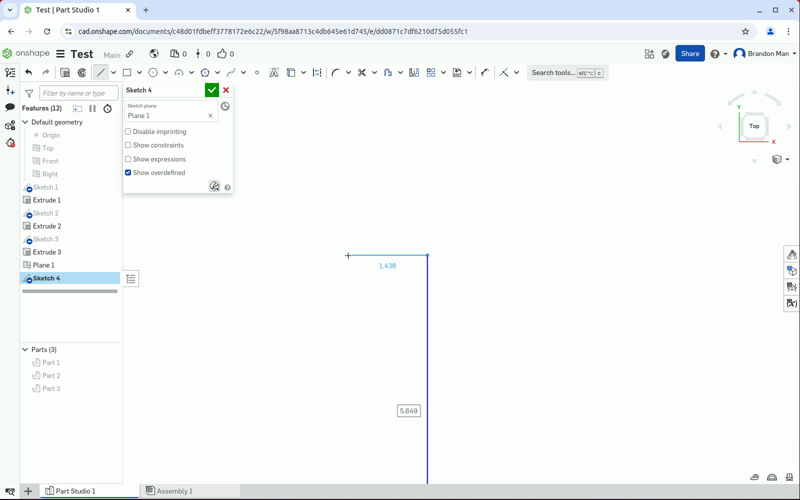
scroll(-6)
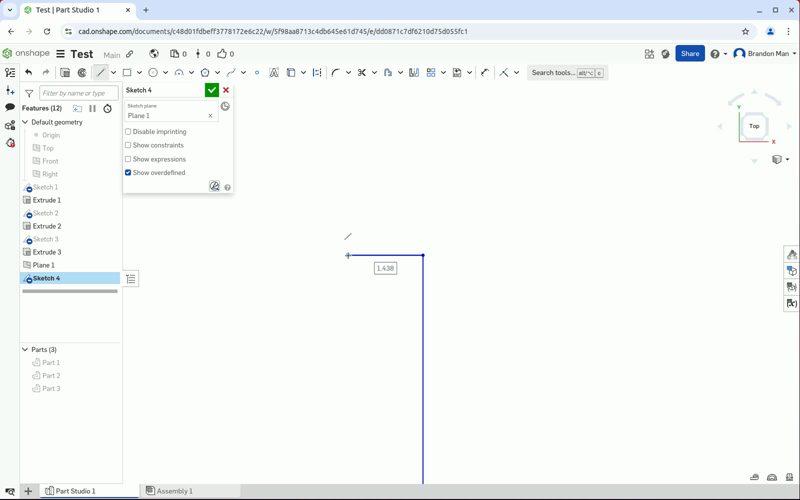
scroll(-6)
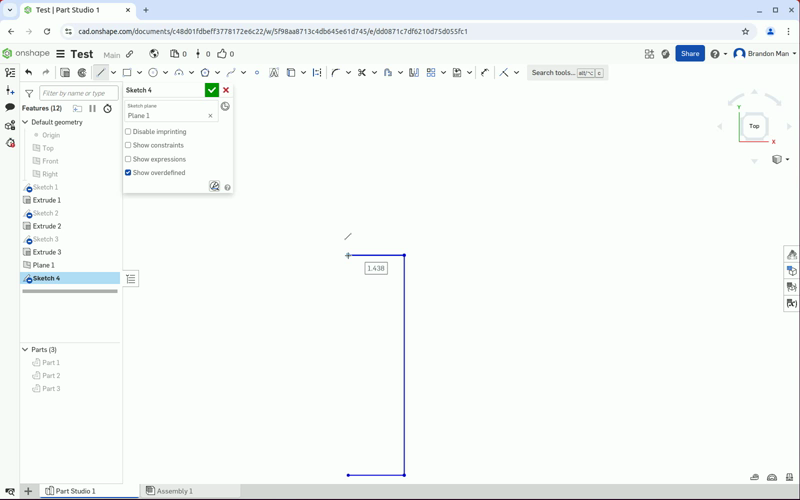
scroll(-6)
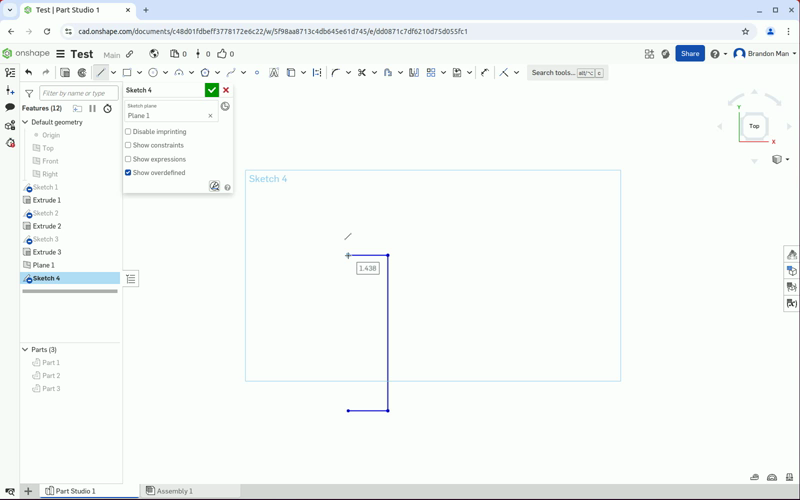
scroll(-6)
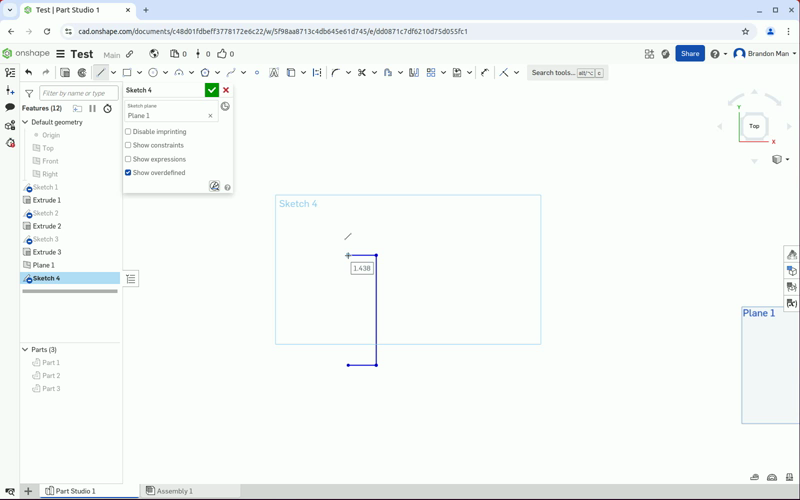
scroll(-6)
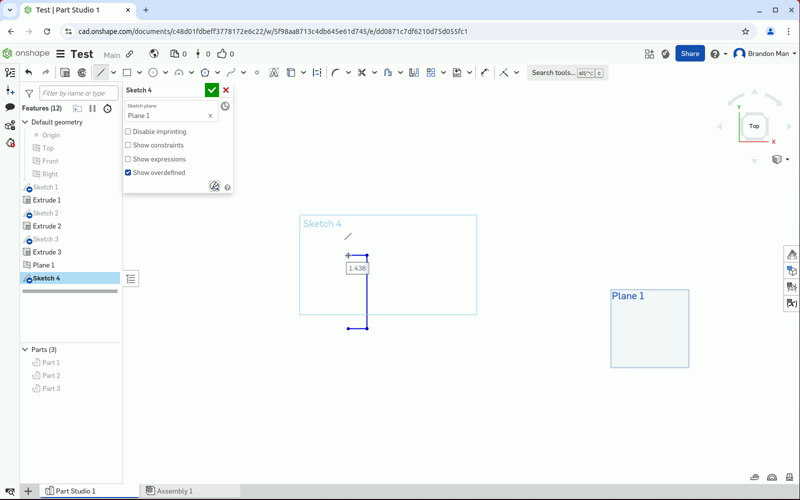
scroll(-6)
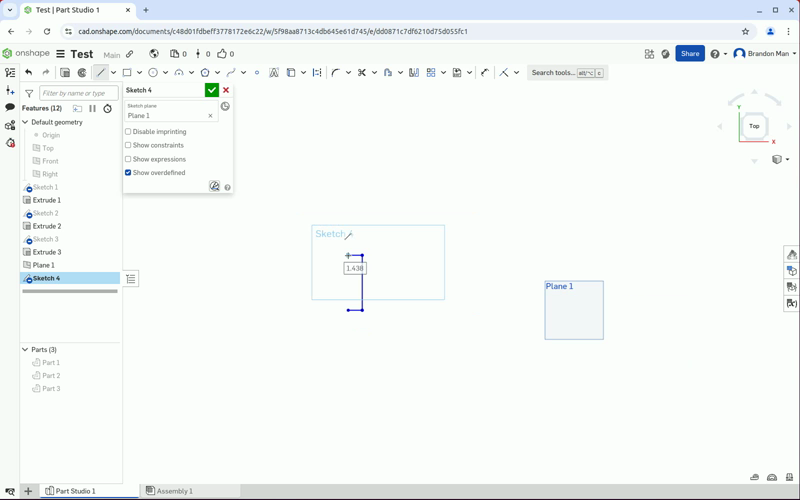
scroll(-6)
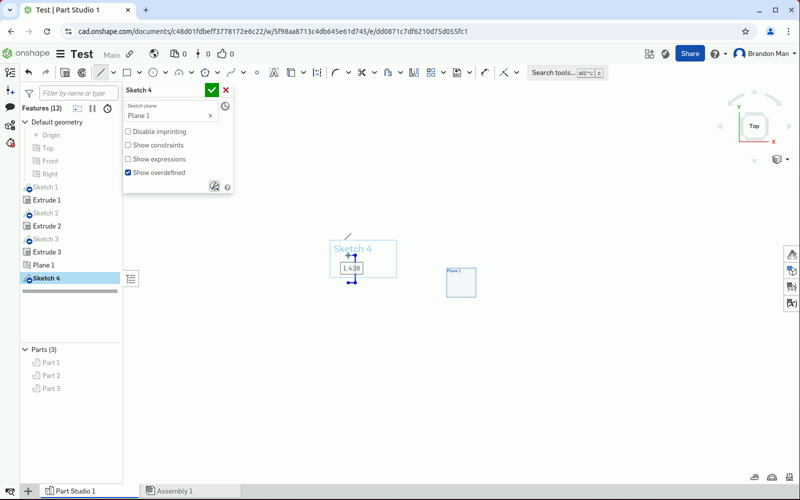
key_up(shift)
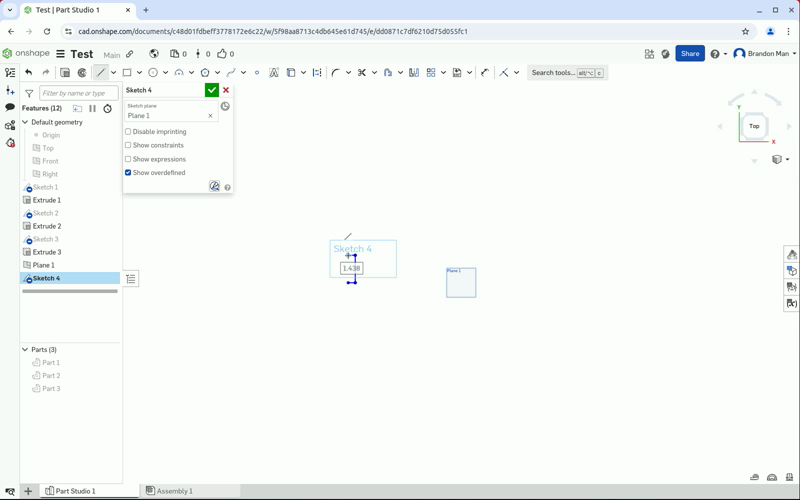
mouse_move(378, 255)
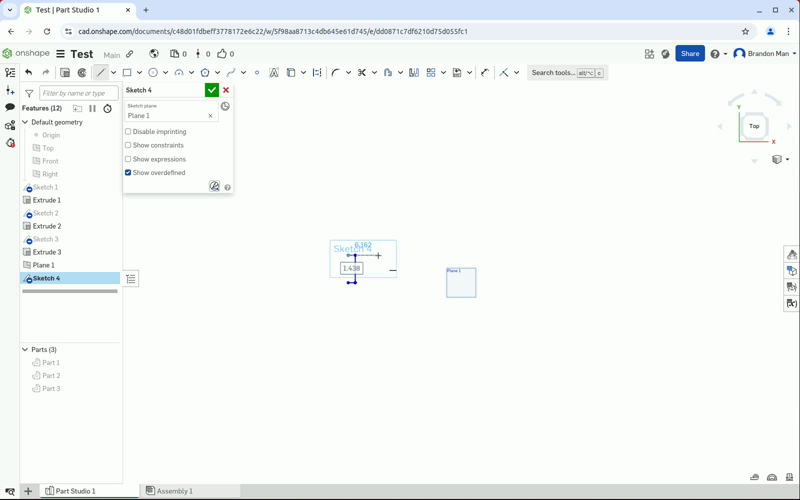
key_down(shift)
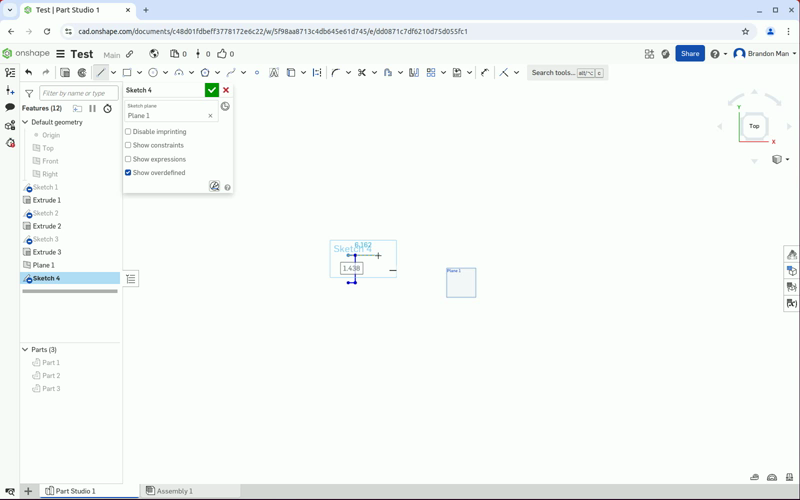
mouse_move(348, 282)
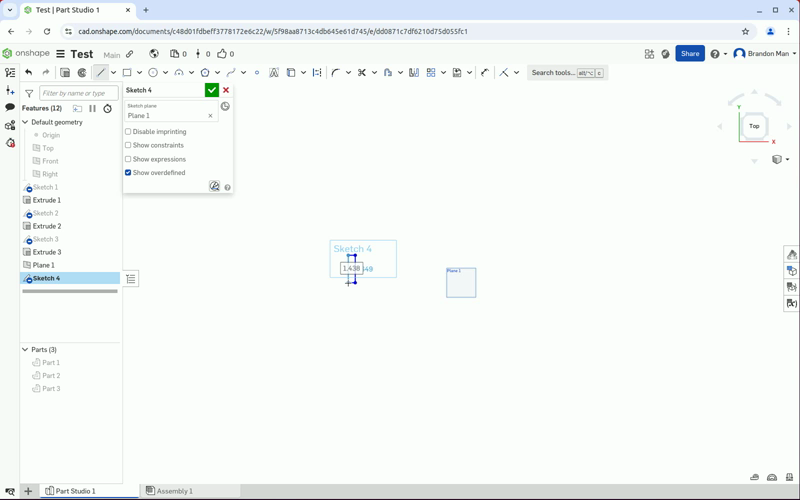
key_up(shift)
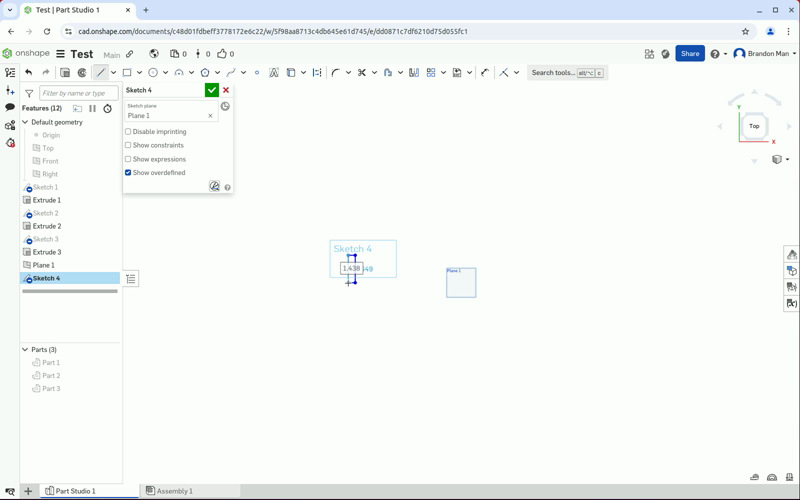
click(348, 282)
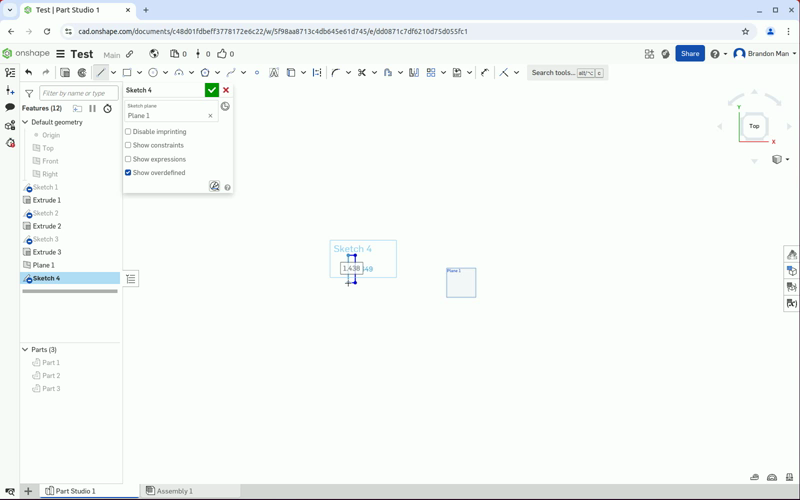
key(esc)
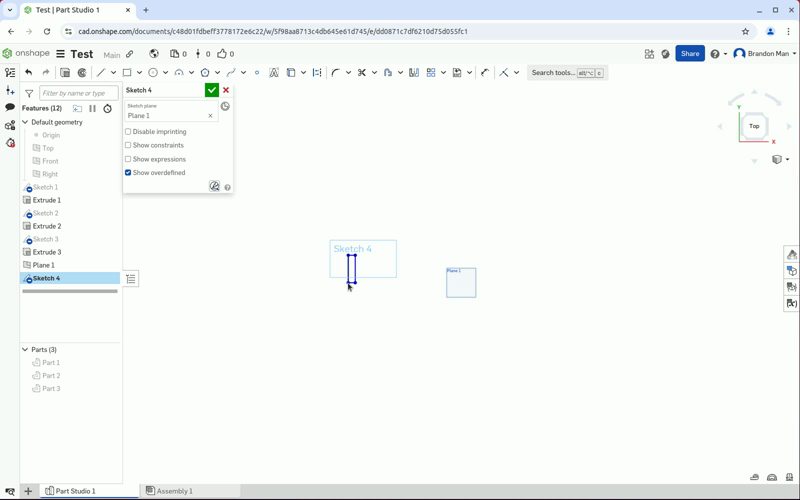
mouse_move(350, 256)
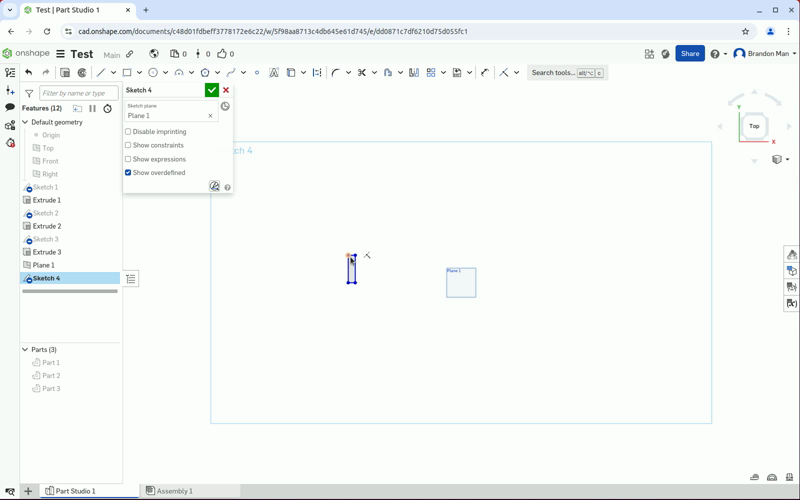
scroll(6)
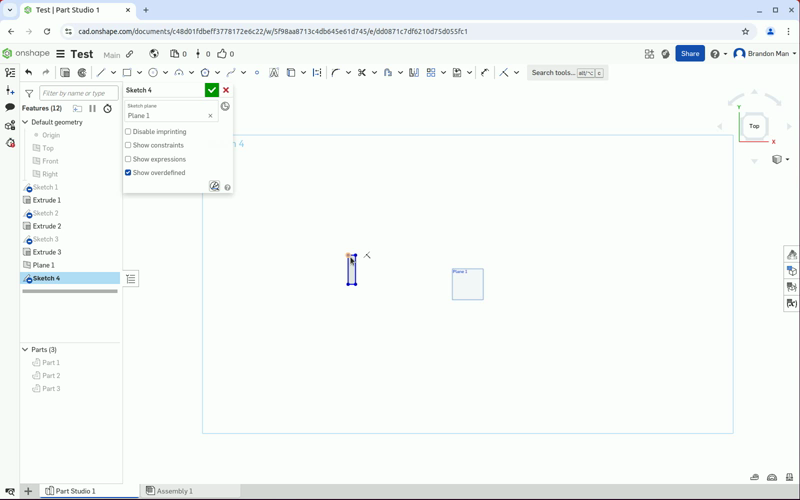
scroll(6)
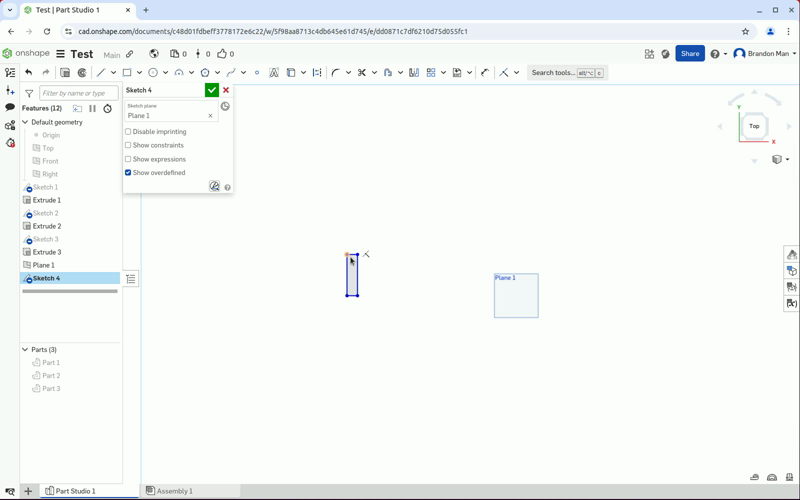
scroll(6)
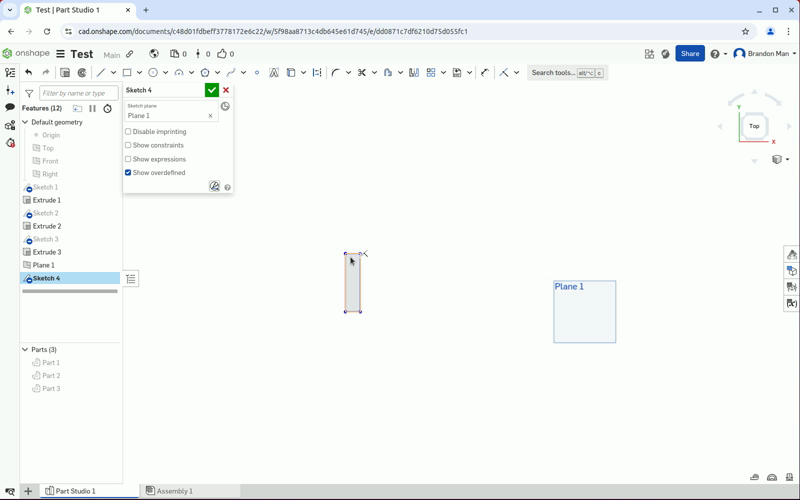
scroll(6)
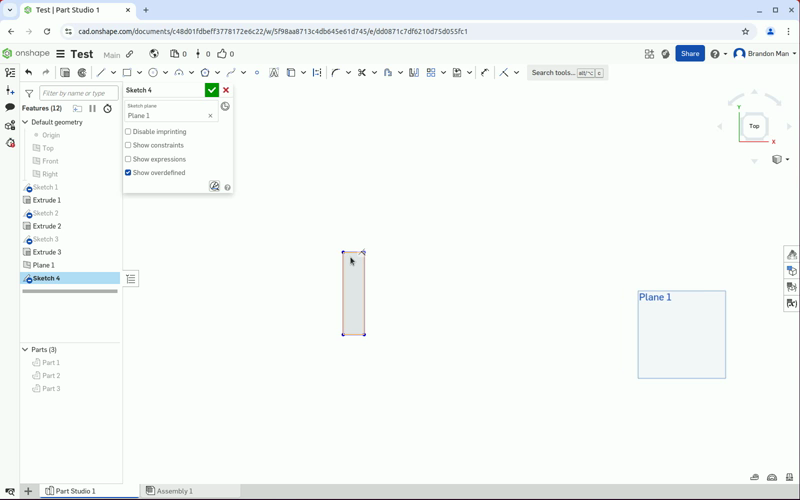
scroll(6)
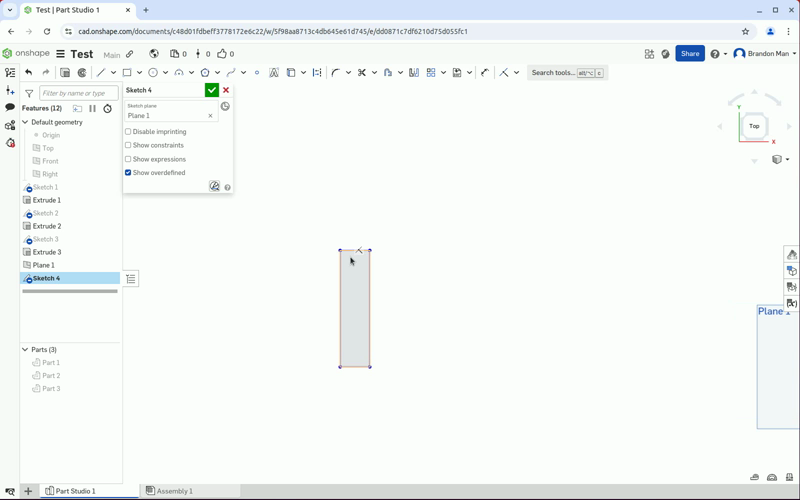
scroll(6)
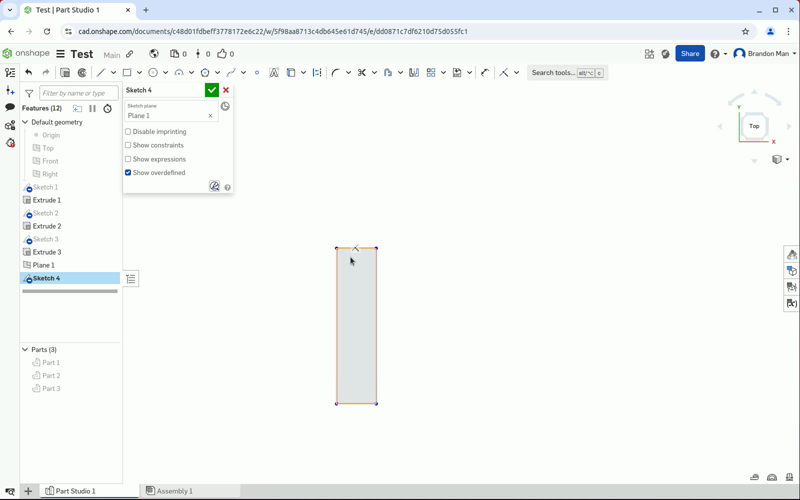
scroll(6)
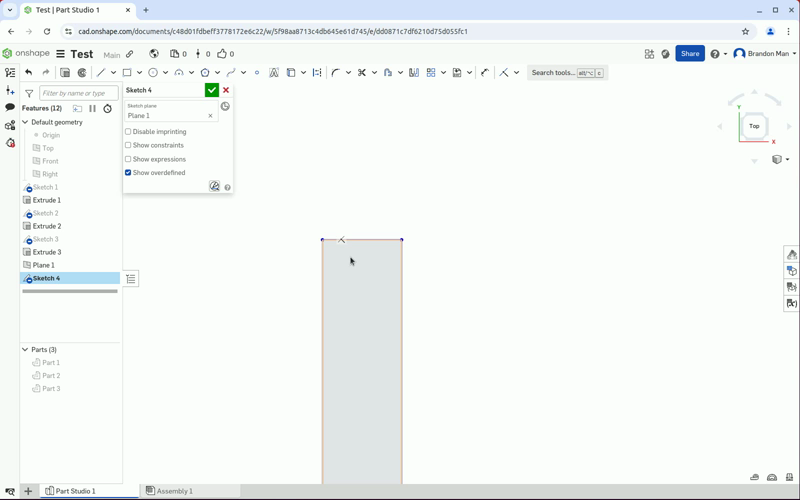
click(350, 256)
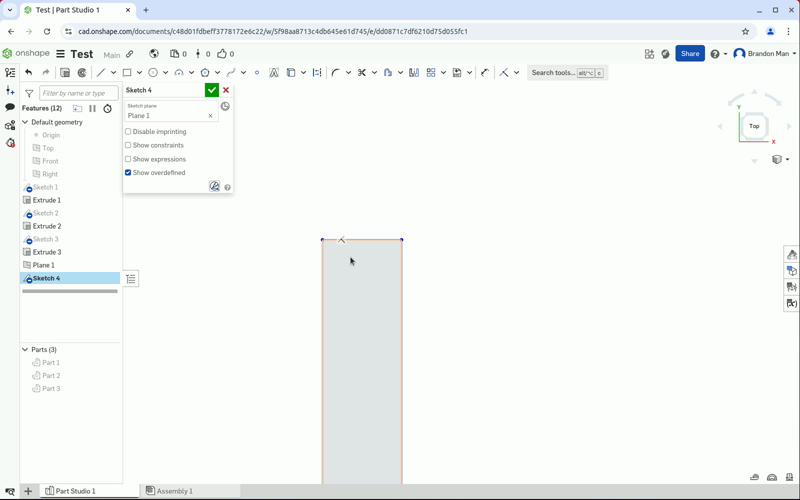
scroll(-6)
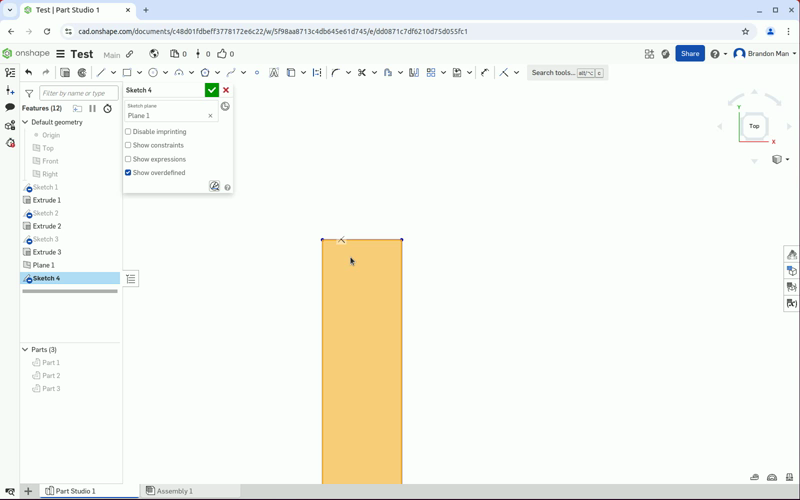
scroll(-6)
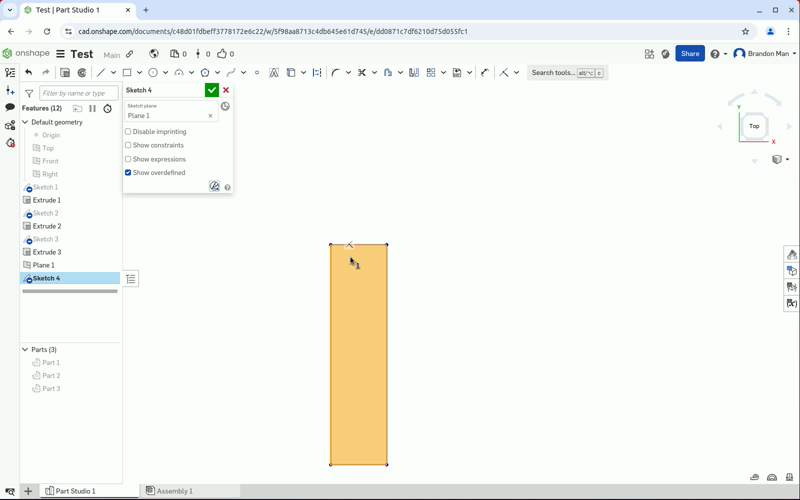
scroll(-6)
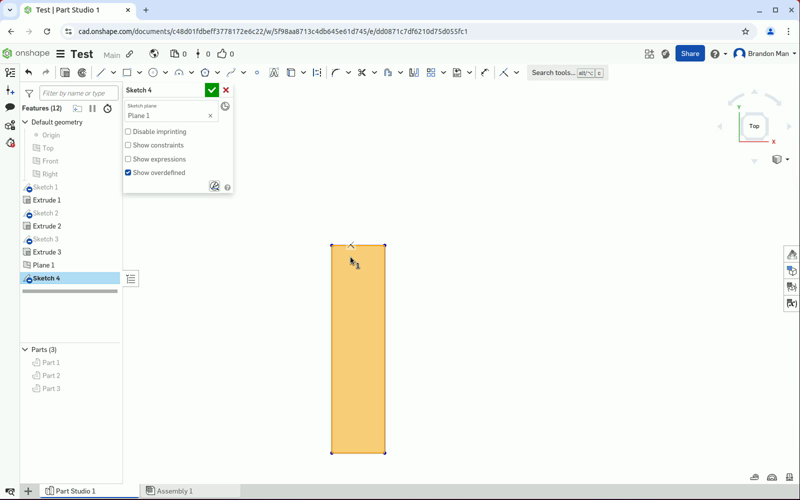
scroll(-6)
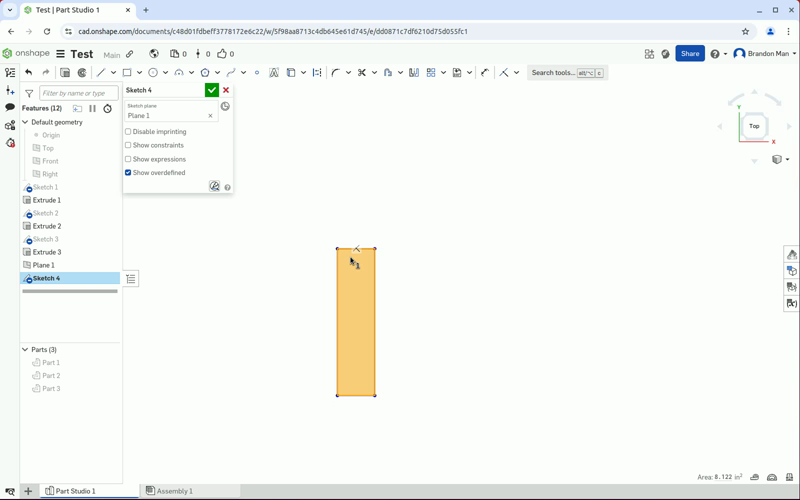
scroll(-6)
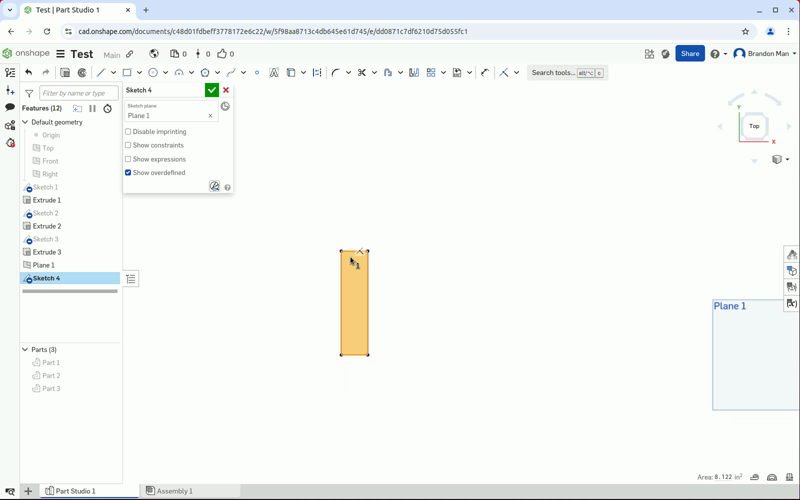
scroll(-6)
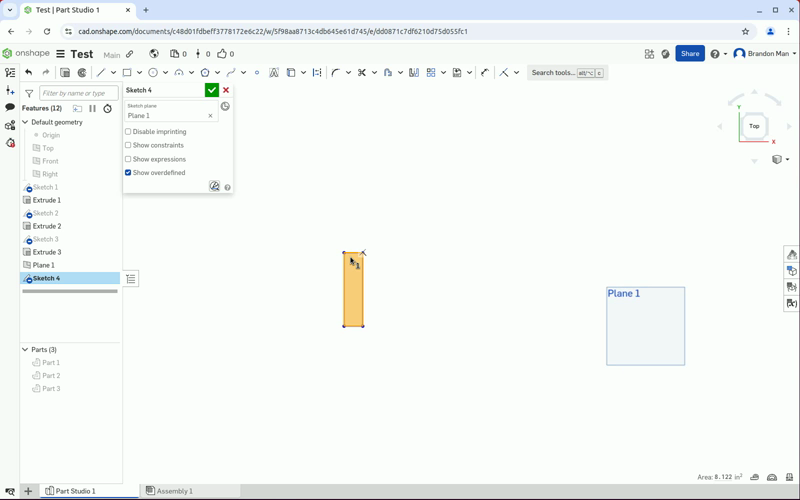
scroll(-6)
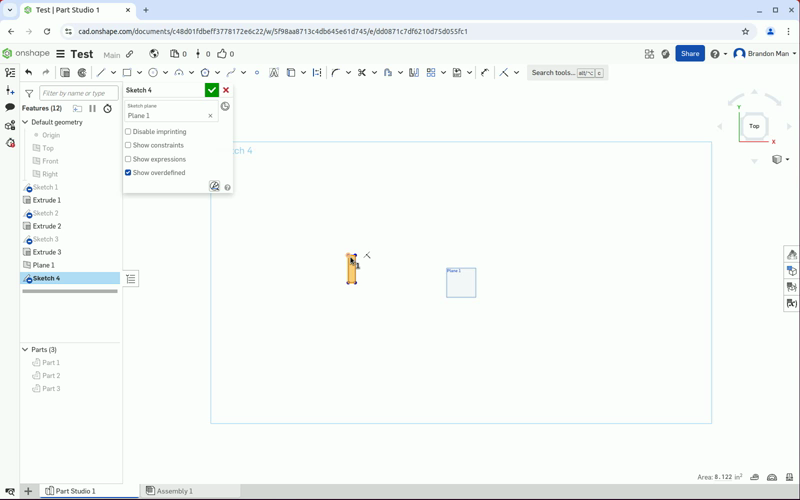
mouse_move(73, 352)
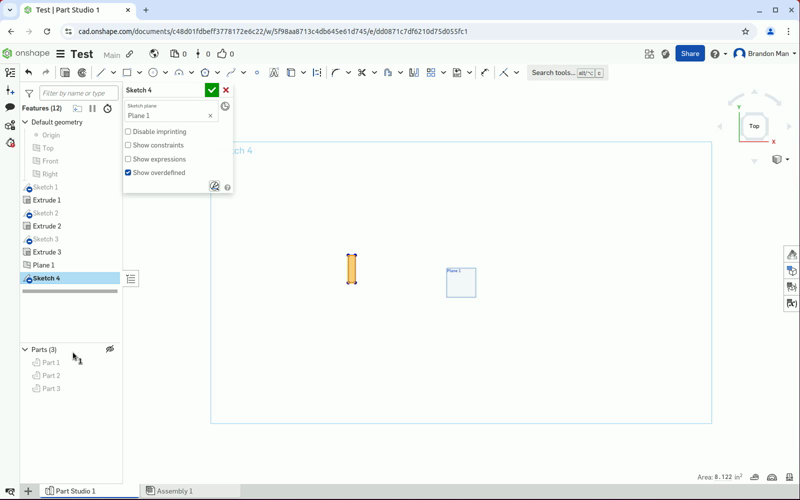
key(shift+y)
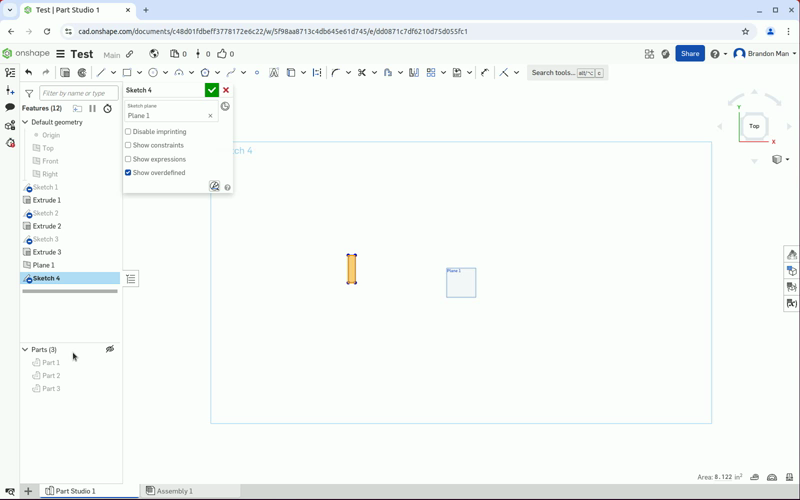
key(shift+e)
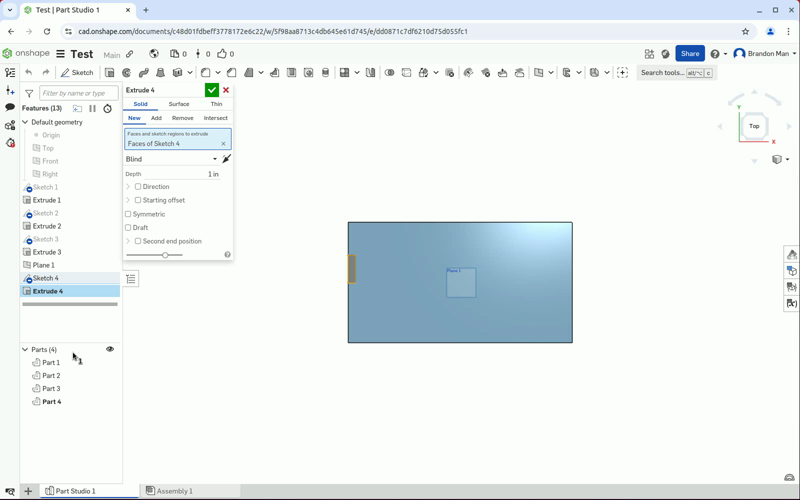
mouse_move(143, 106)
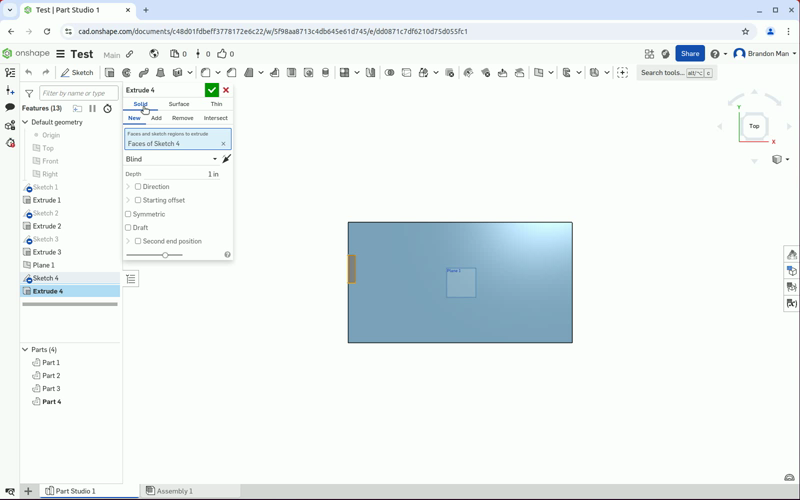
click(143, 106)
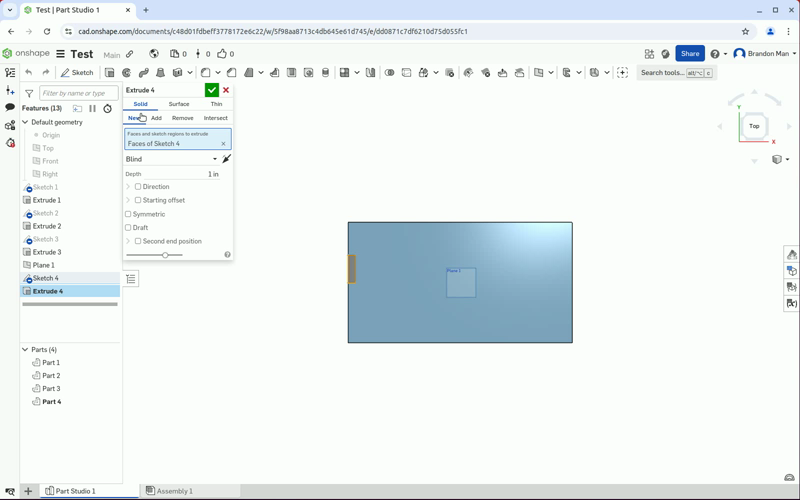
mouse_move(137, 120)
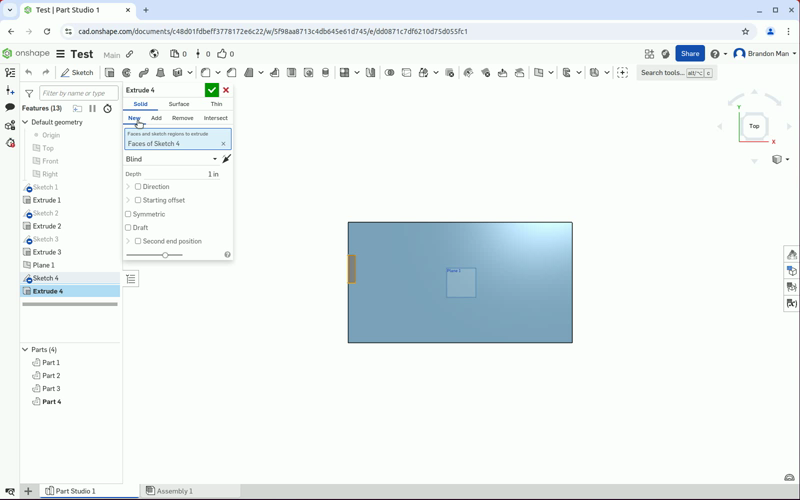
click(137, 120)
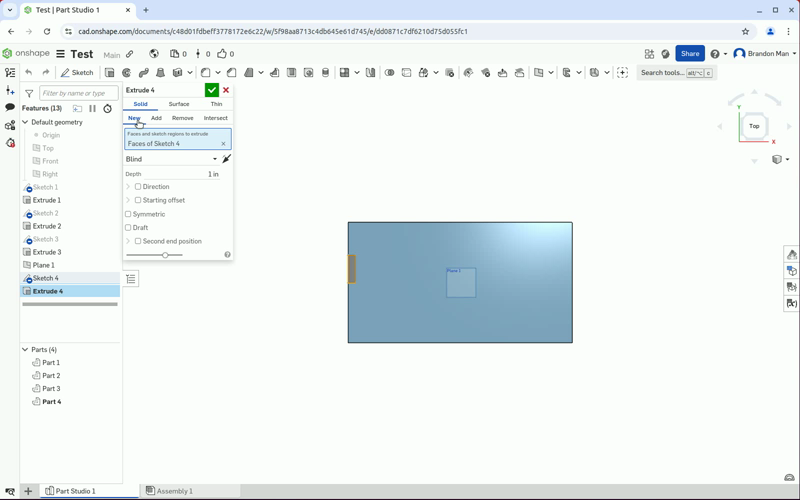
key(tab, 4)
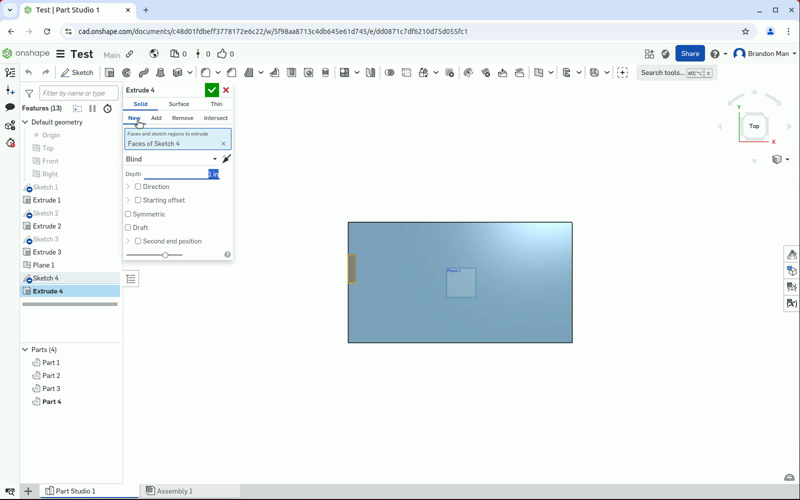
text(9.628)
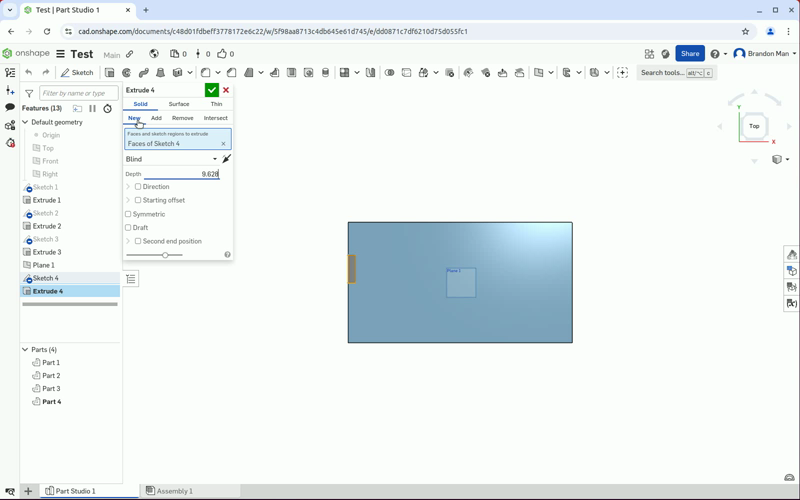
key(enter)
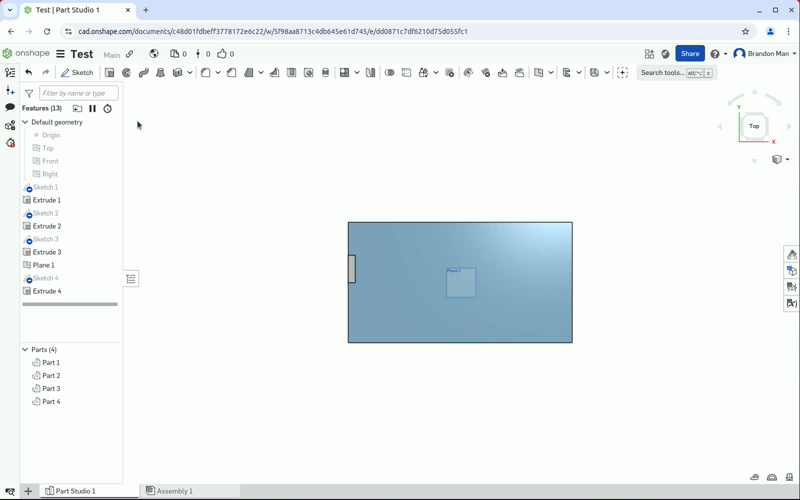
key(shift+h)
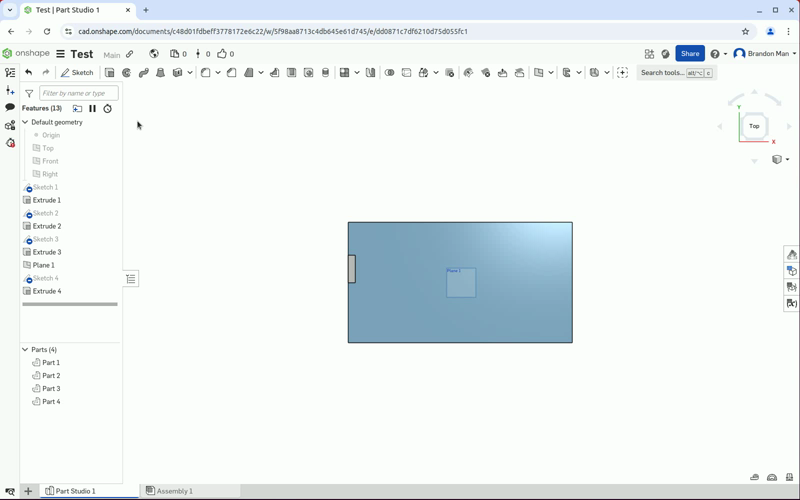
key(shift+h)
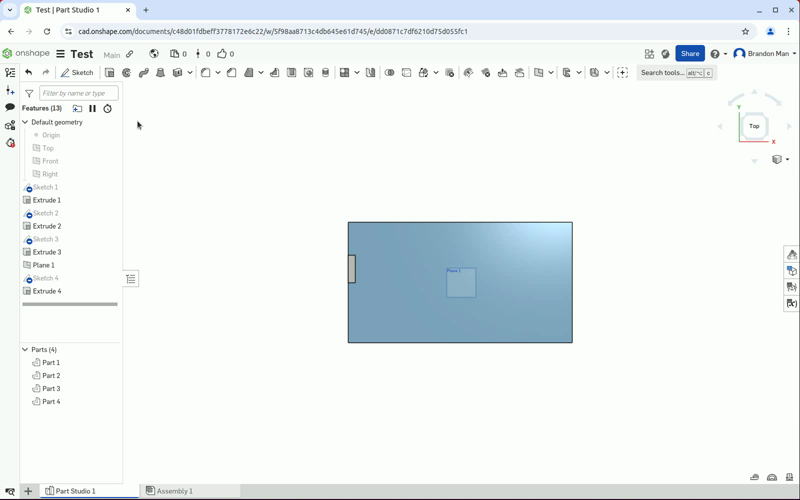
mouse_move(73, 189)
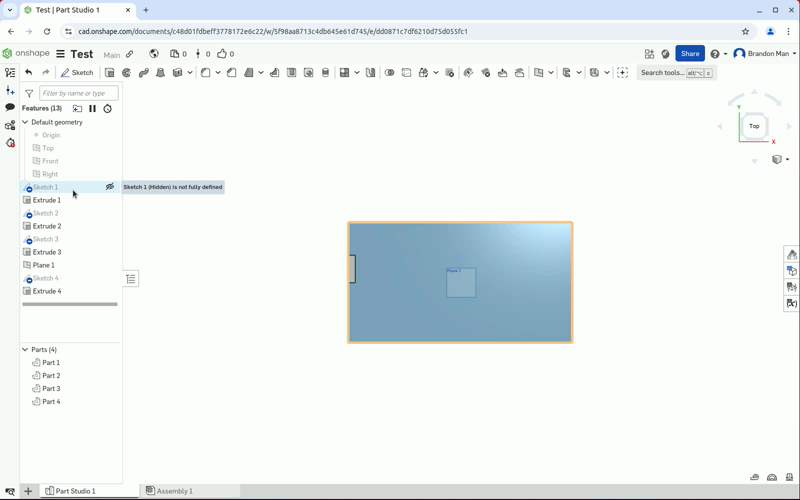
click(73, 189)
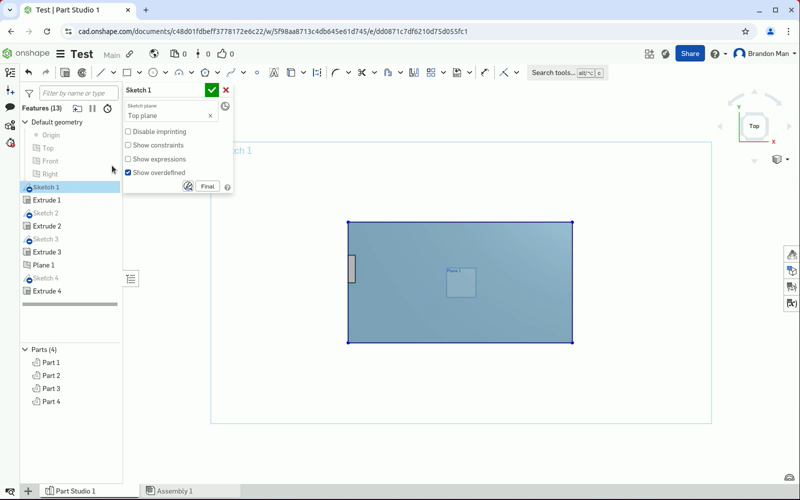
mouse_move(229, 92)
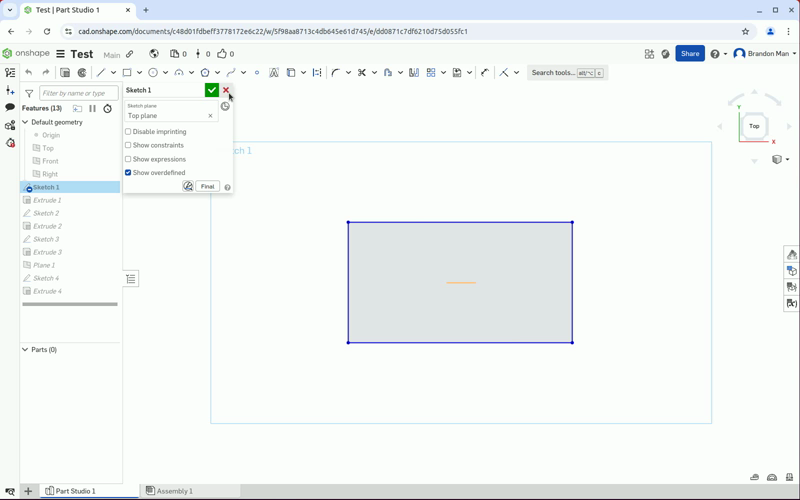
click(229, 92)
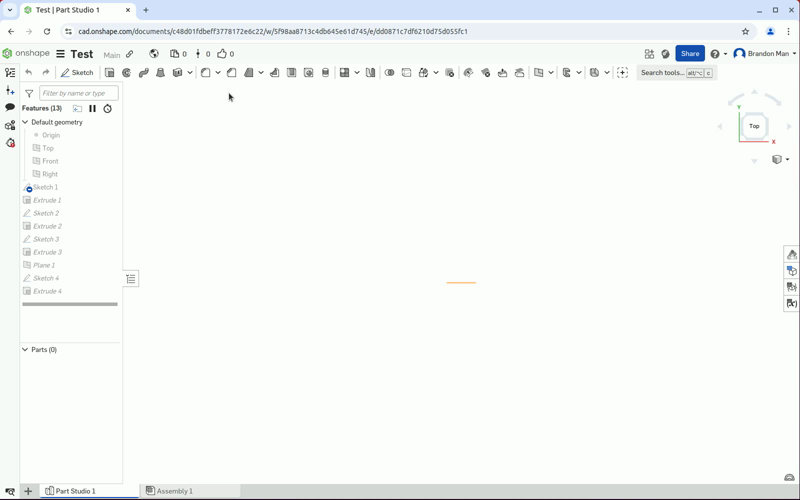
key(shift+s)
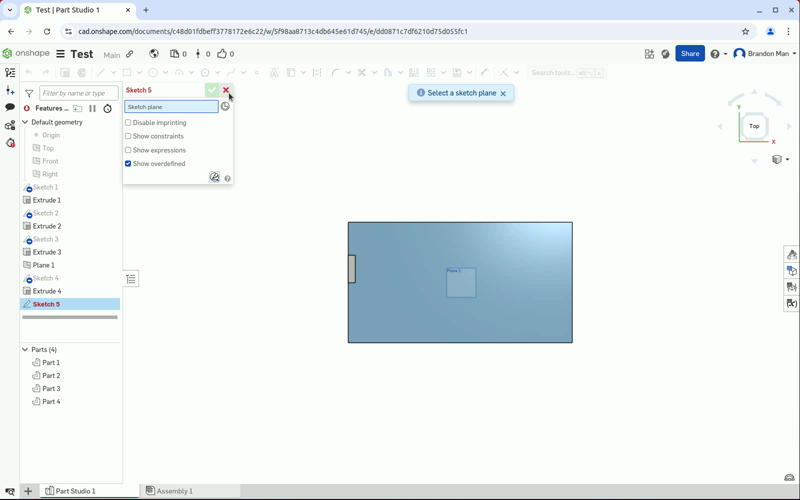
mouse_move(73, 267)
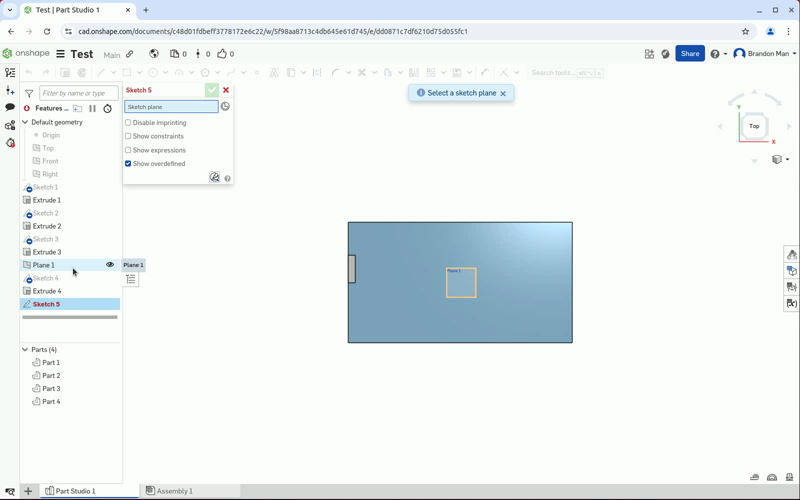
click(73, 267)
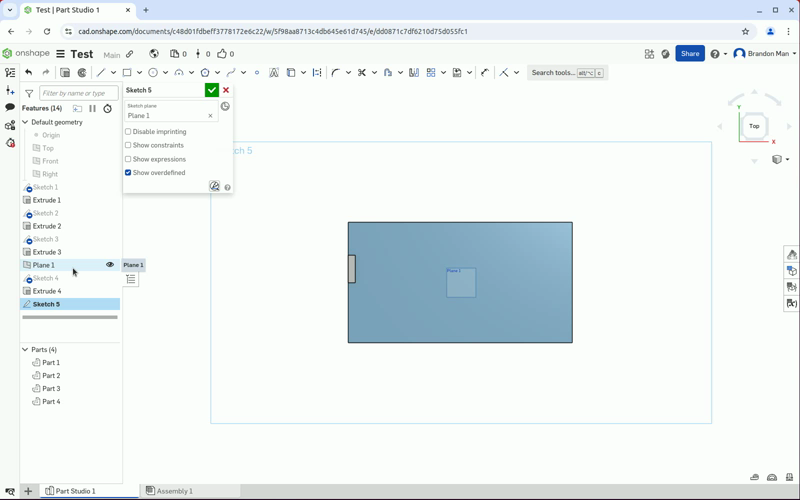
mouse_move(73, 352)
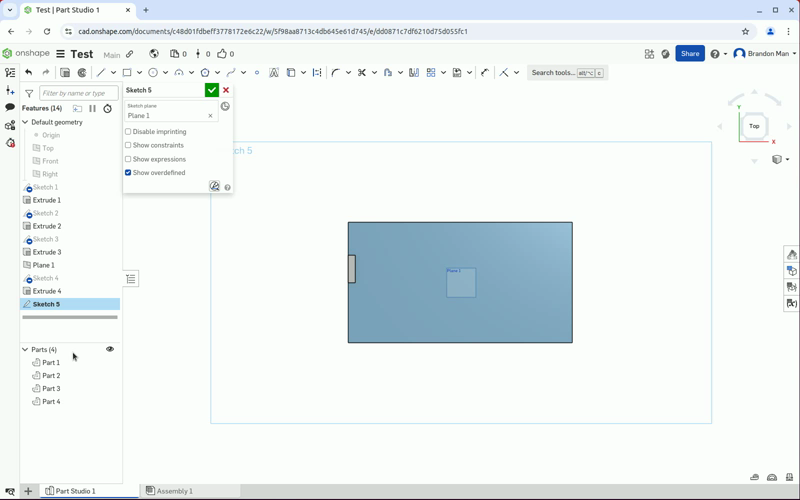
key(y)
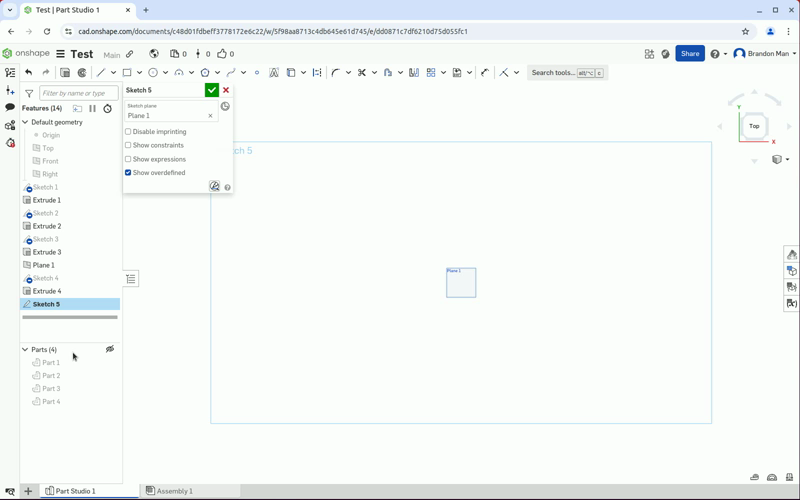
key(l)
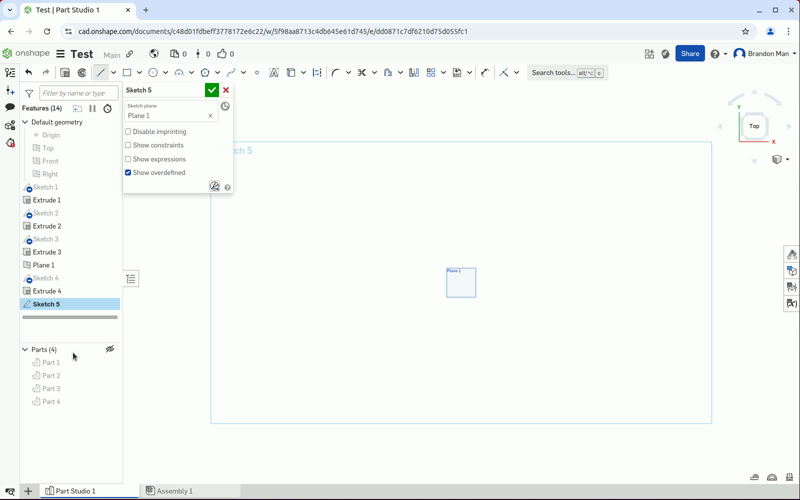
key_down(shift)
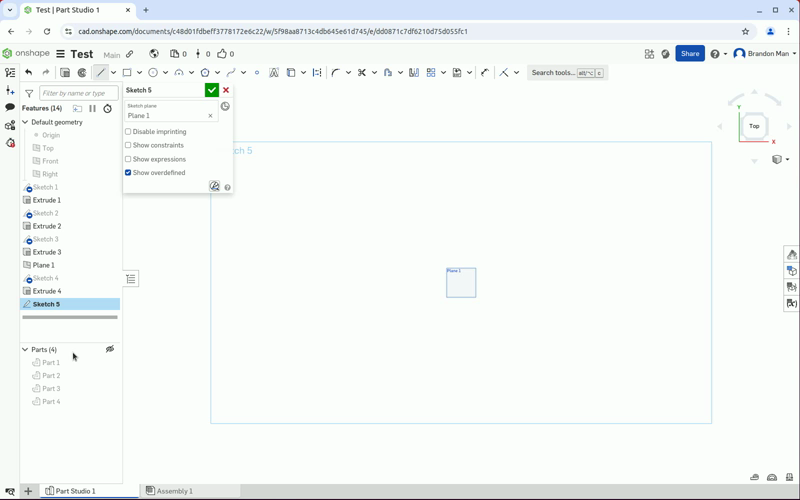
mouse_move(355, 282)
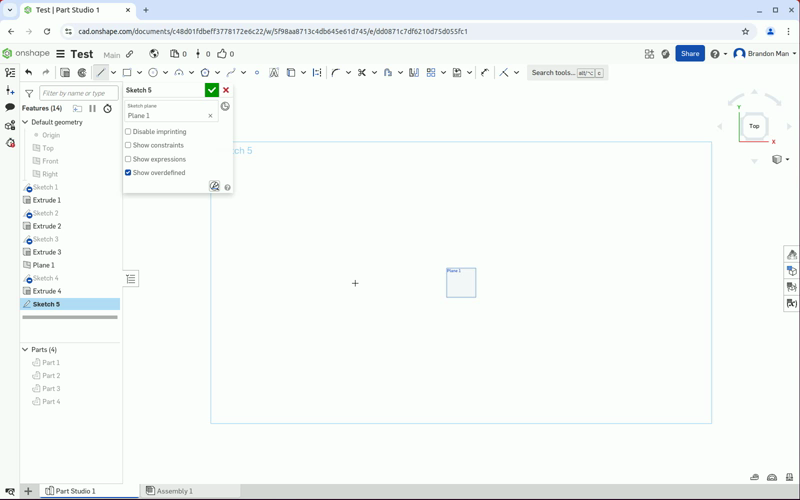
click(355, 282)
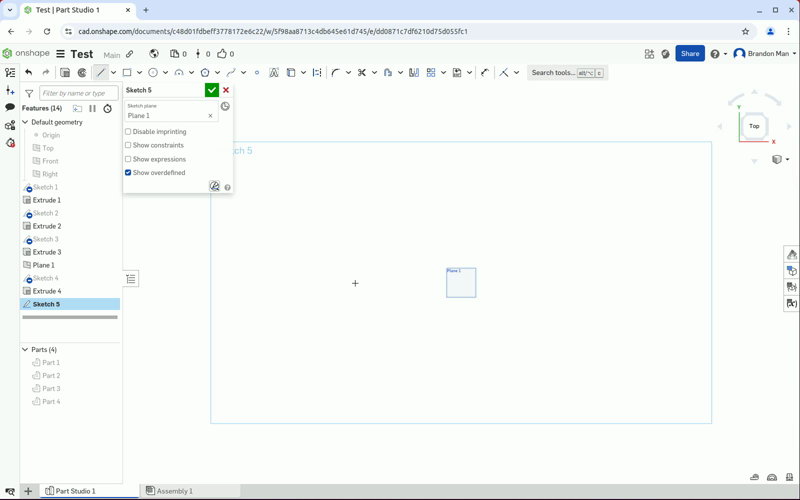
key_up(shift)
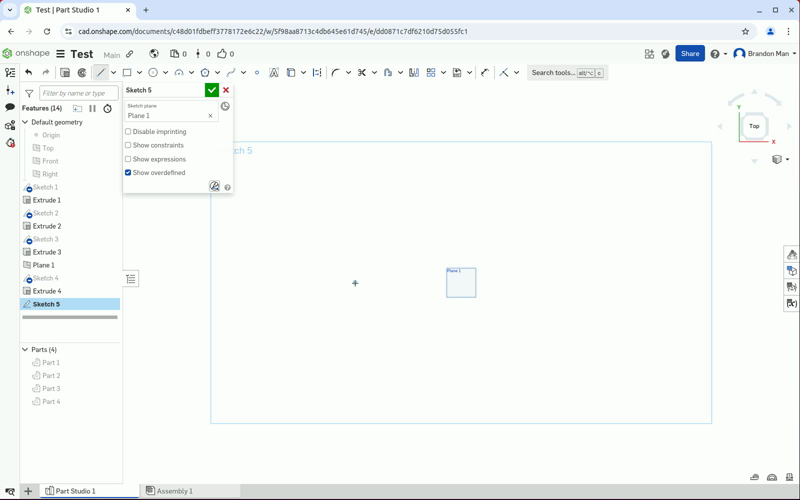
key_down(shift)
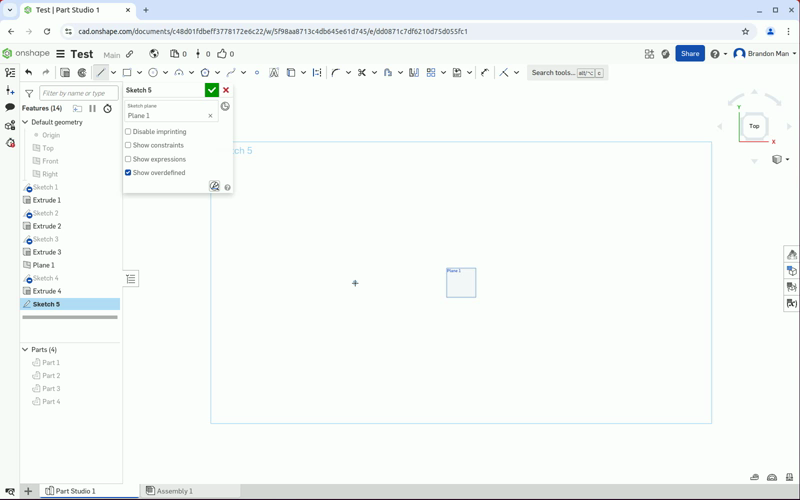
mouse_move(385, 282)
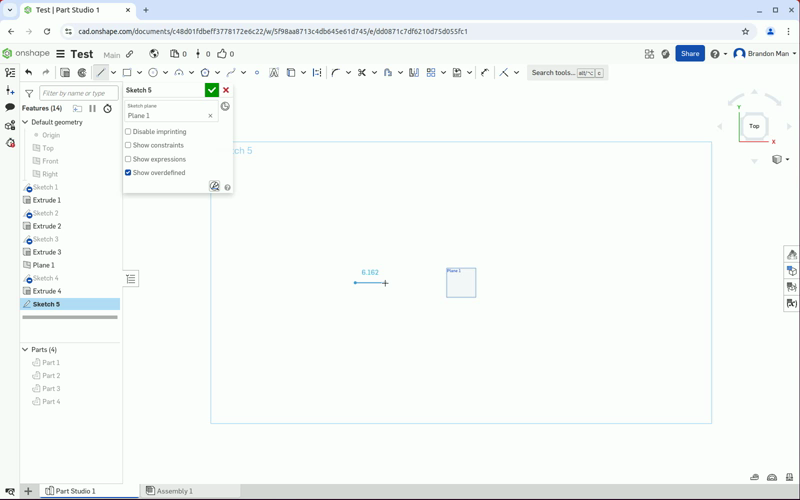
mouse_move(362, 282)
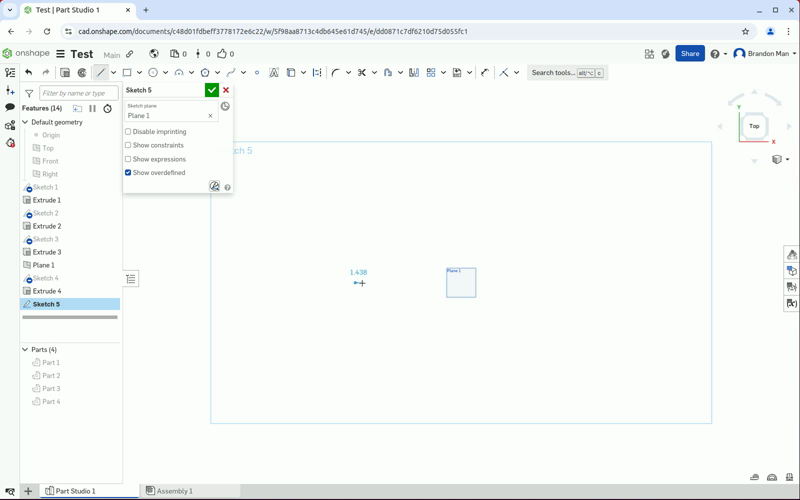
scroll(6)
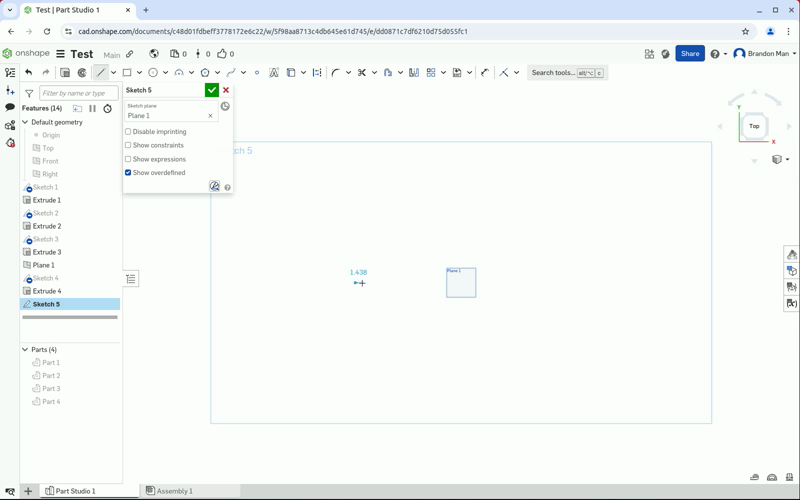
scroll(6)
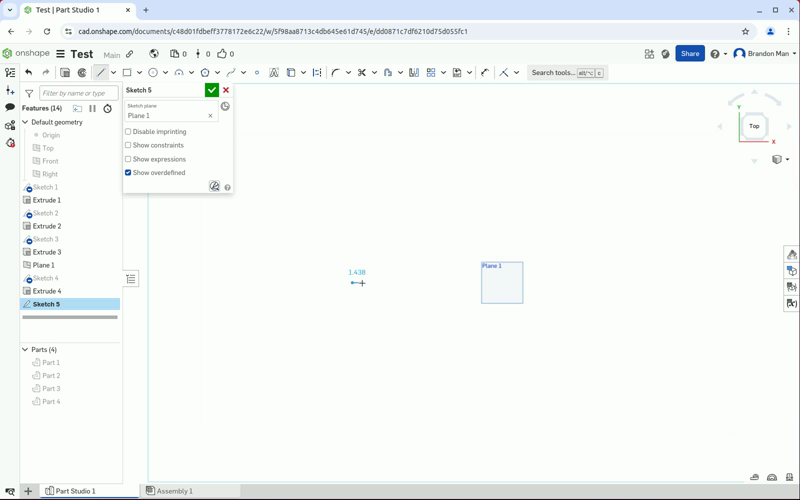
scroll(6)
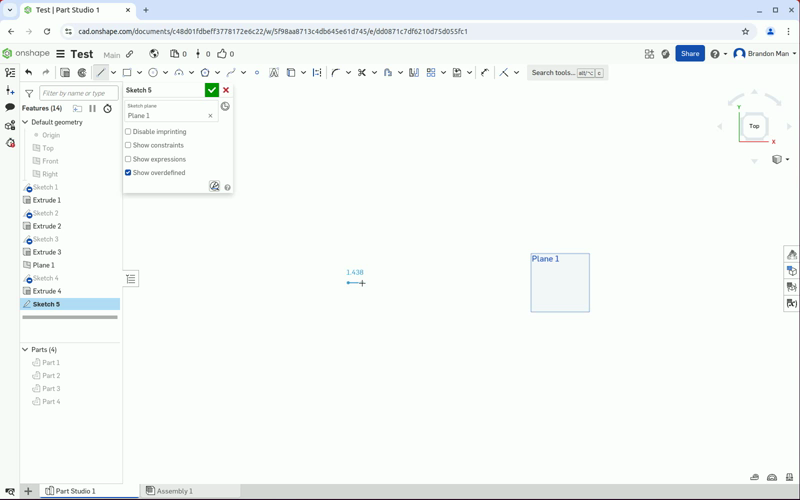
scroll(6)
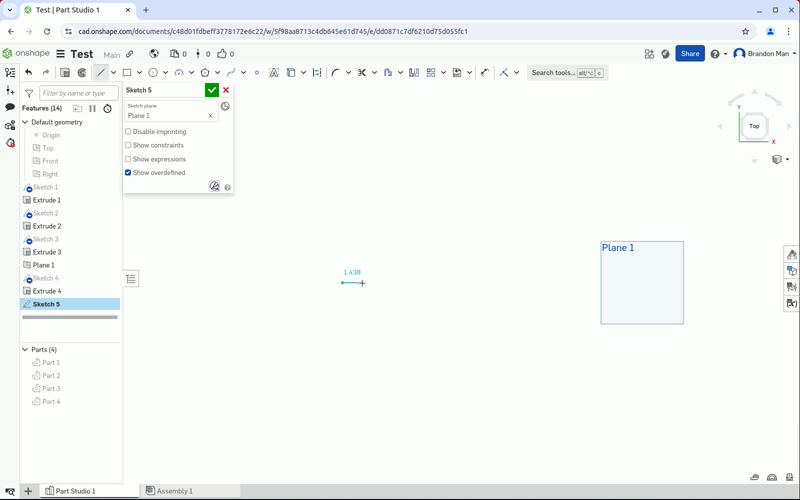
scroll(6)
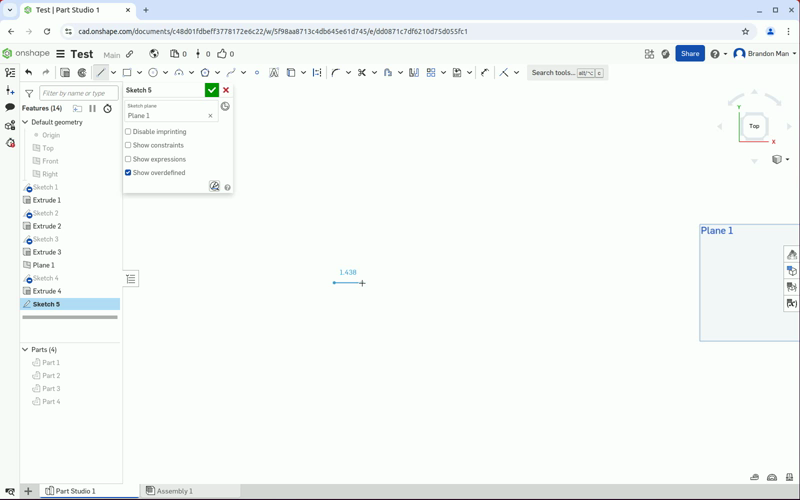
scroll(6)
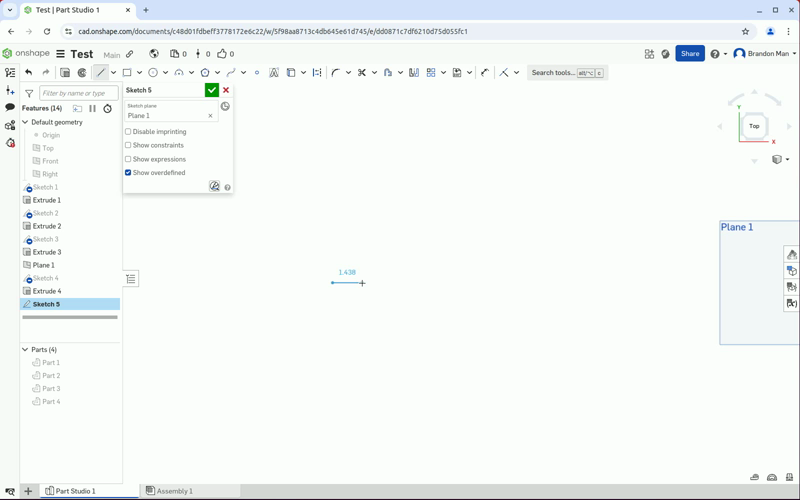
scroll(6)
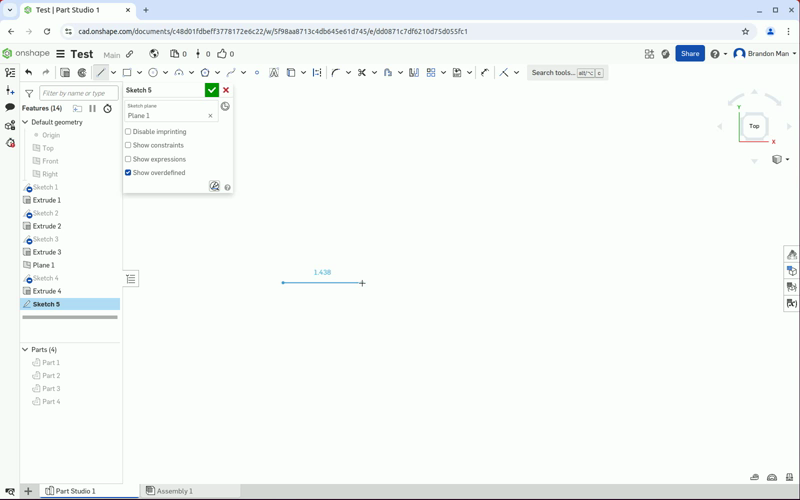
click(362, 282)
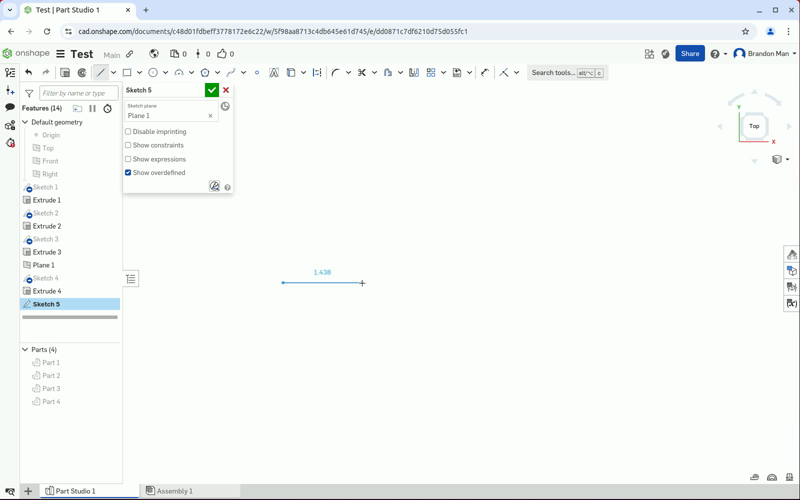
scroll(-6)
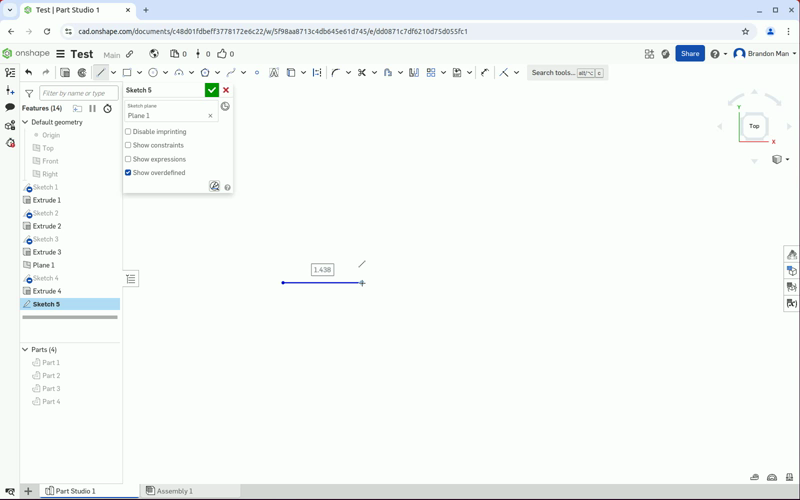
scroll(-6)
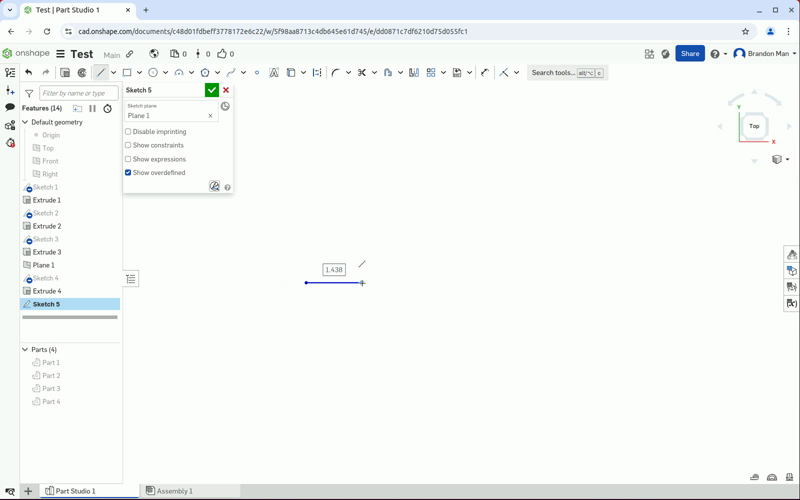
scroll(-6)
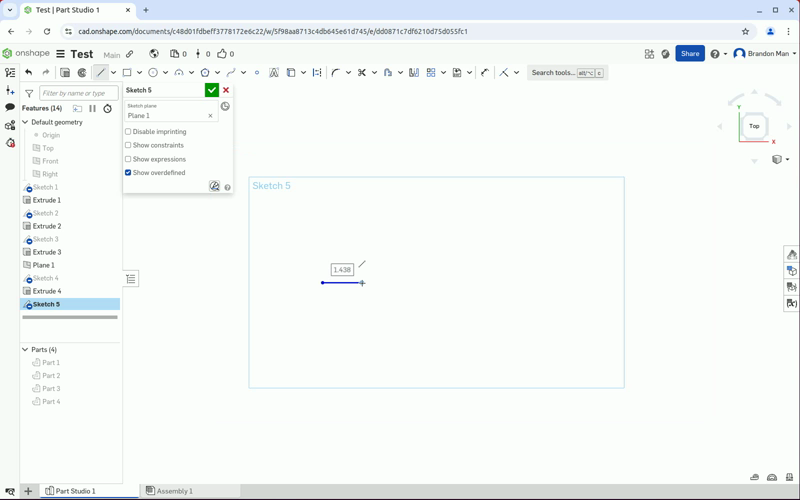
scroll(-6)
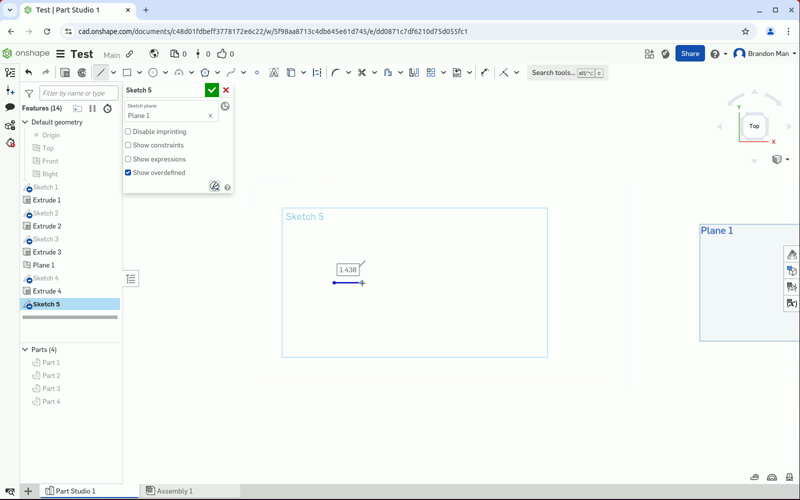
scroll(-6)
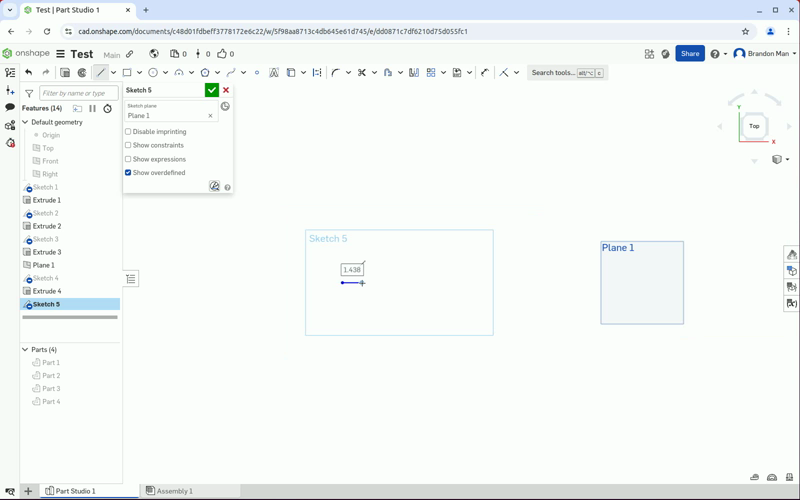
scroll(-6)
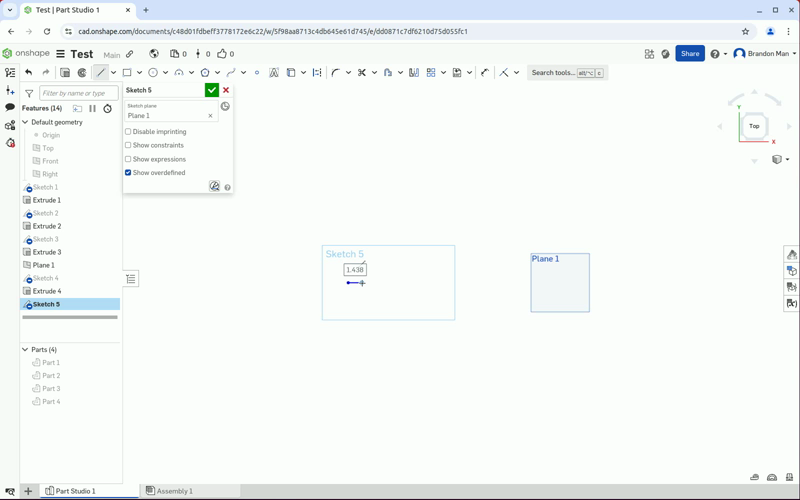
scroll(-6)
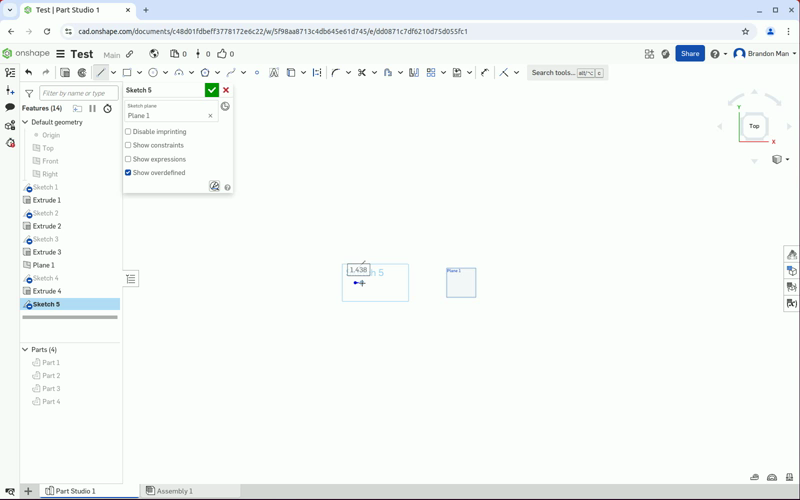
key_up(shift)
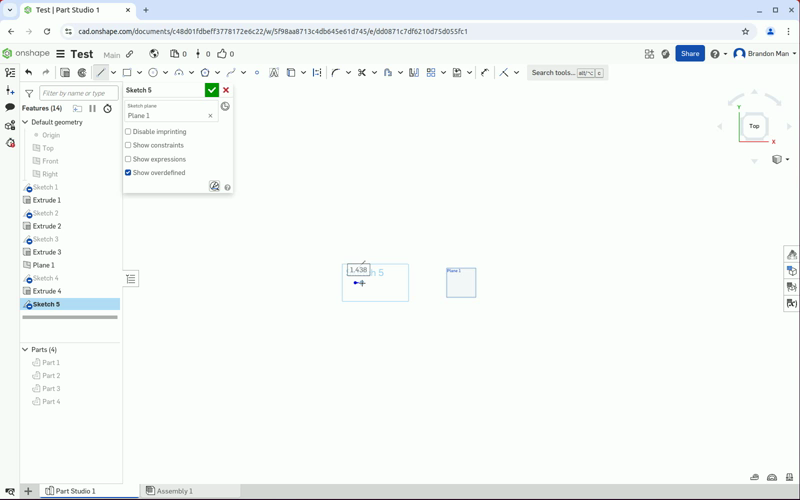
key_down(shift)
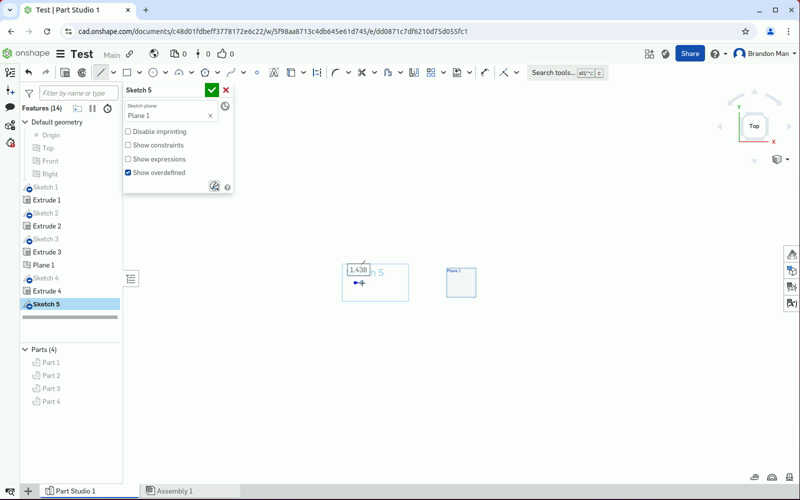
mouse_move(392, 282)
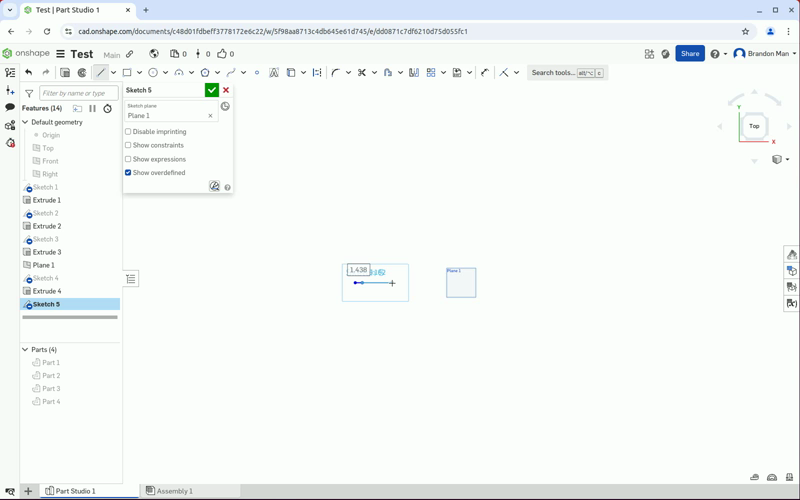
mouse_move(362, 255)
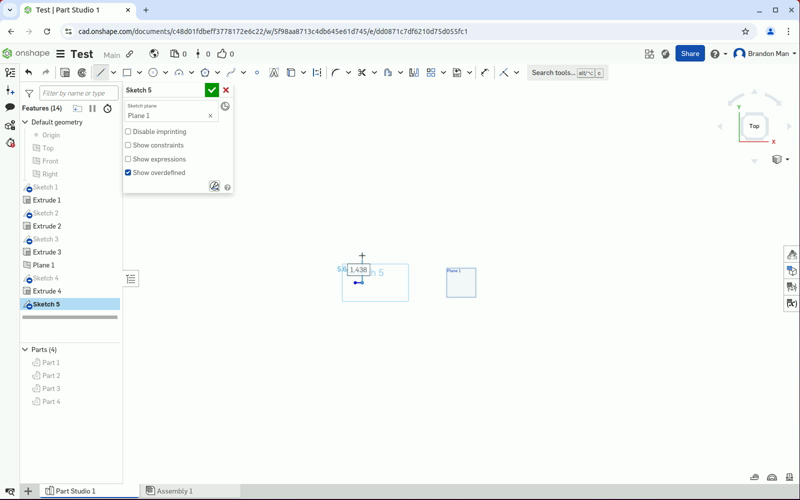
click(362, 255)
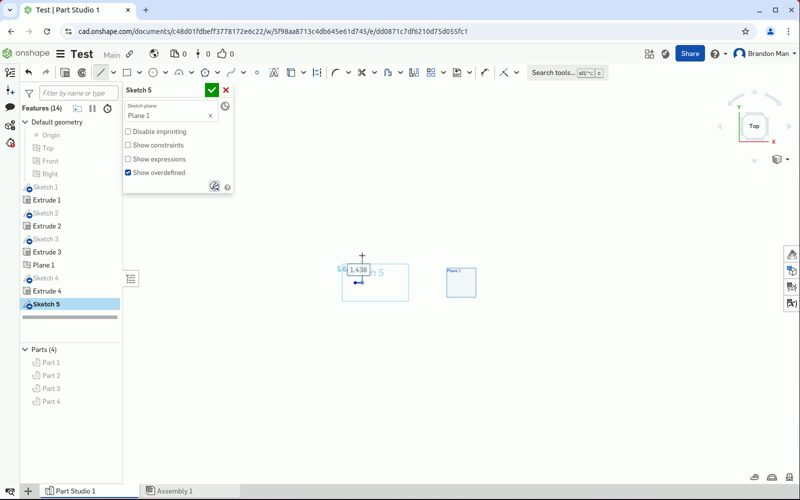
key_up(shift)
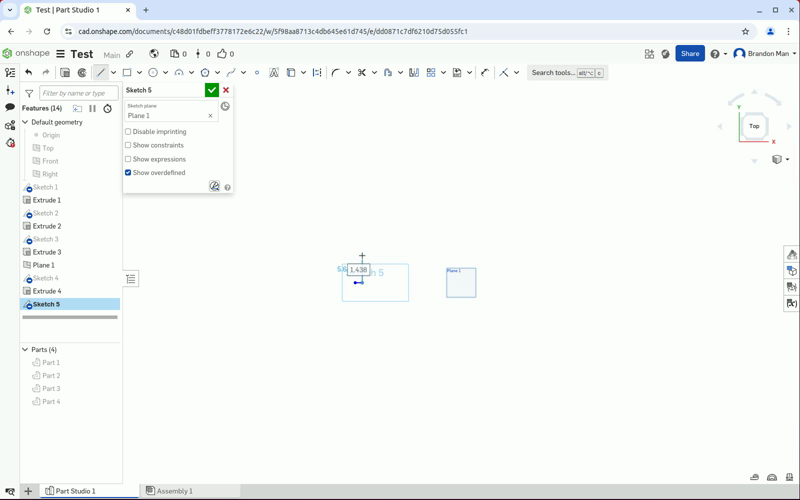
key_down(shift)
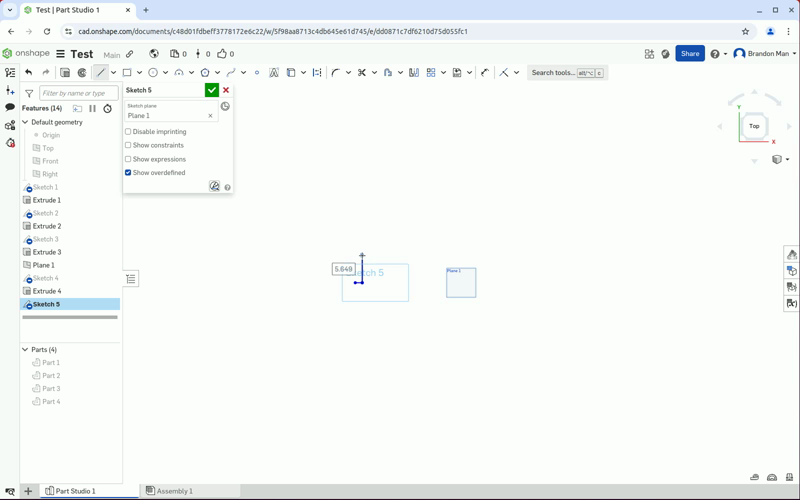
mouse_move(392, 255)
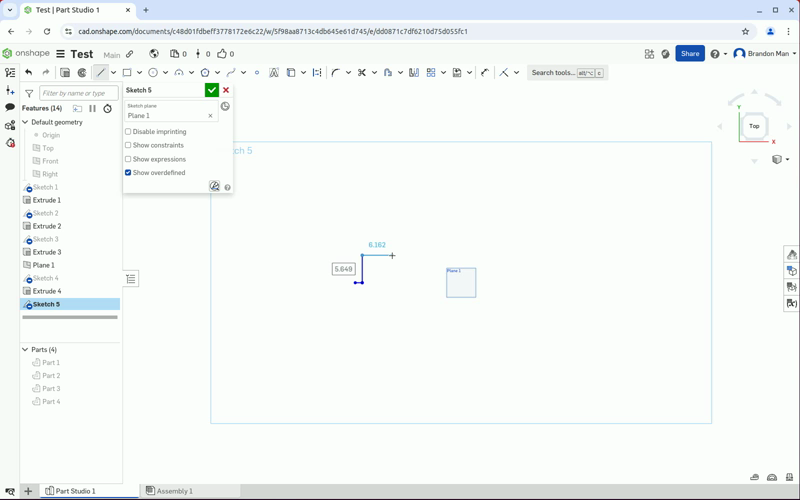
mouse_move(355, 255)
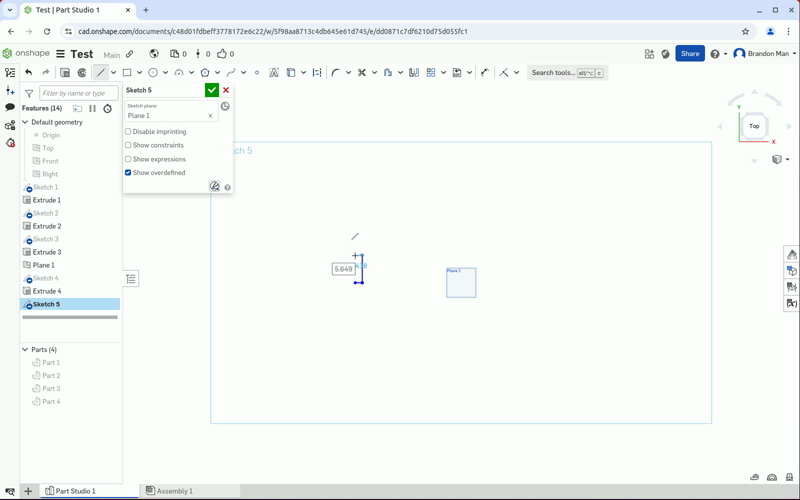
scroll(6)
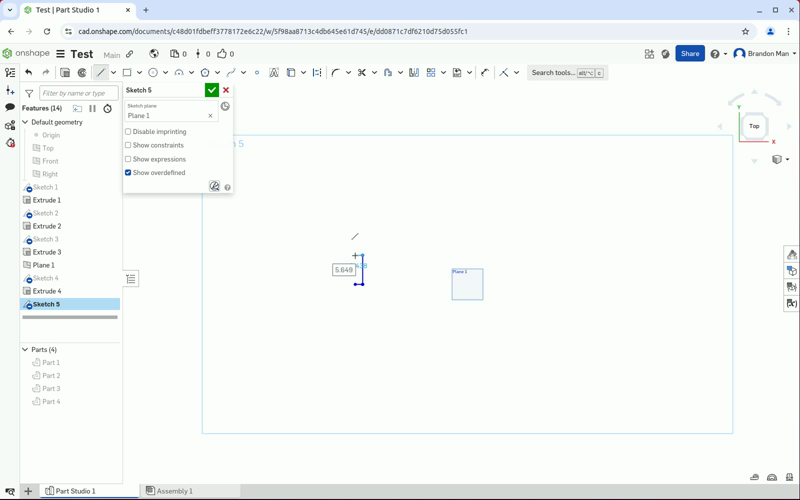
scroll(6)
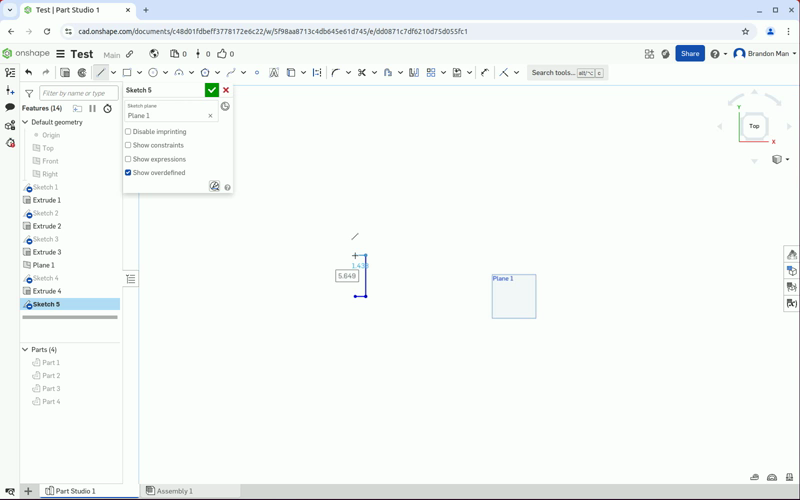
scroll(6)
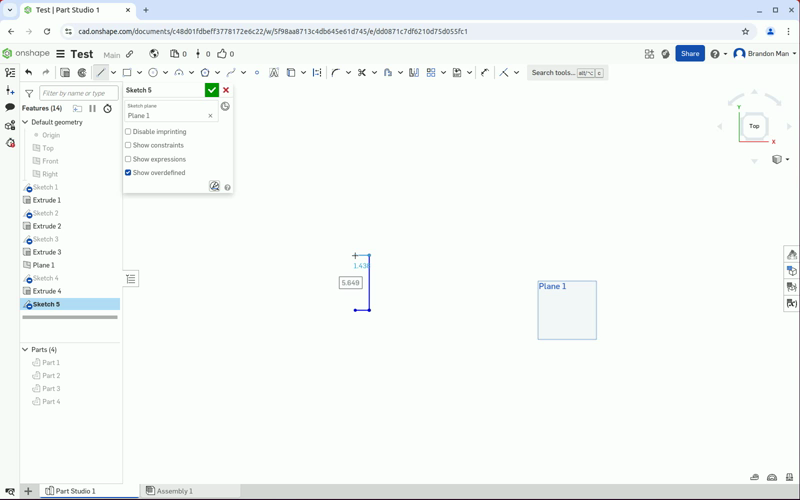
scroll(6)
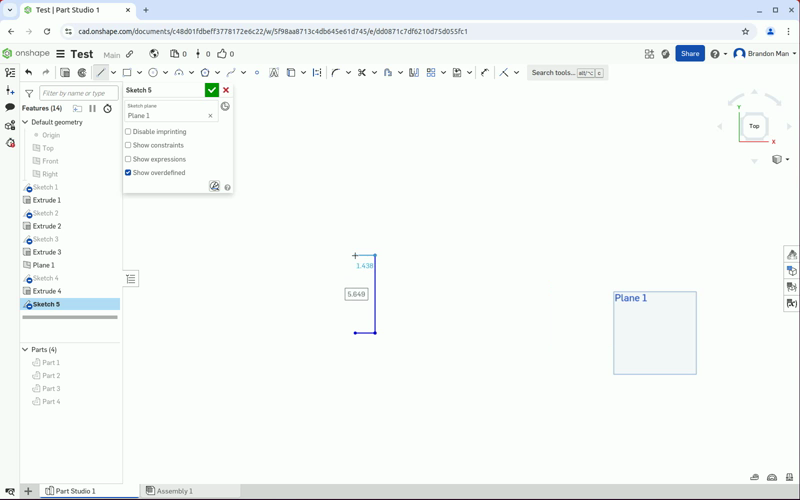
scroll(6)
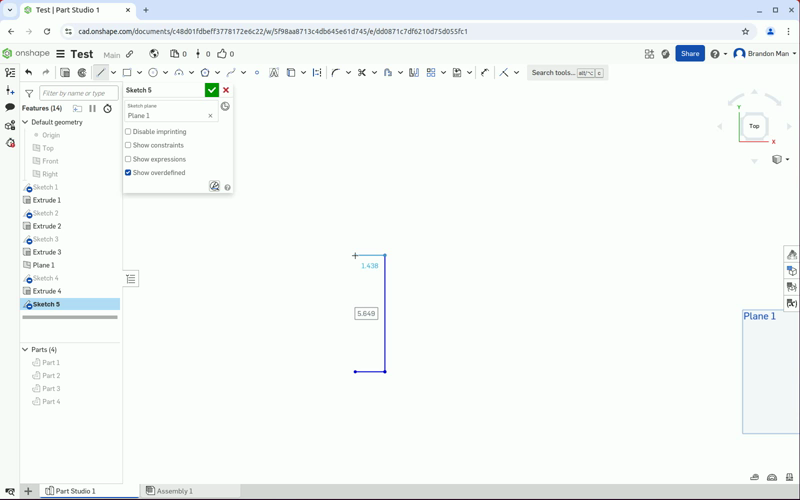
scroll(6)
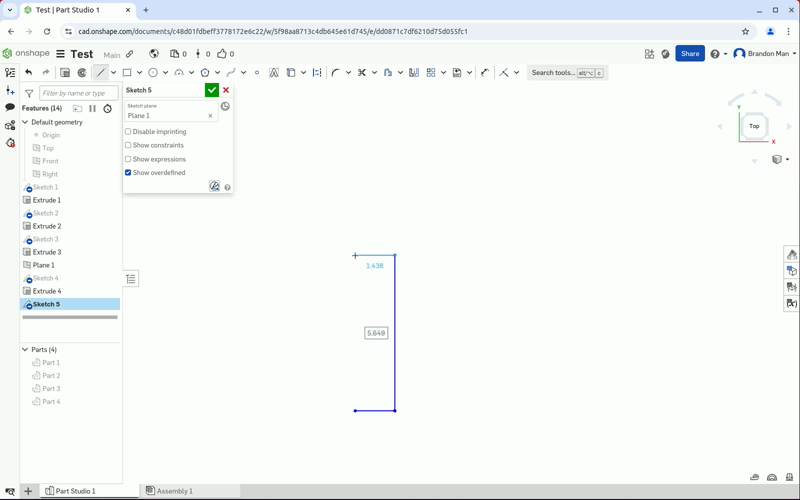
scroll(6)
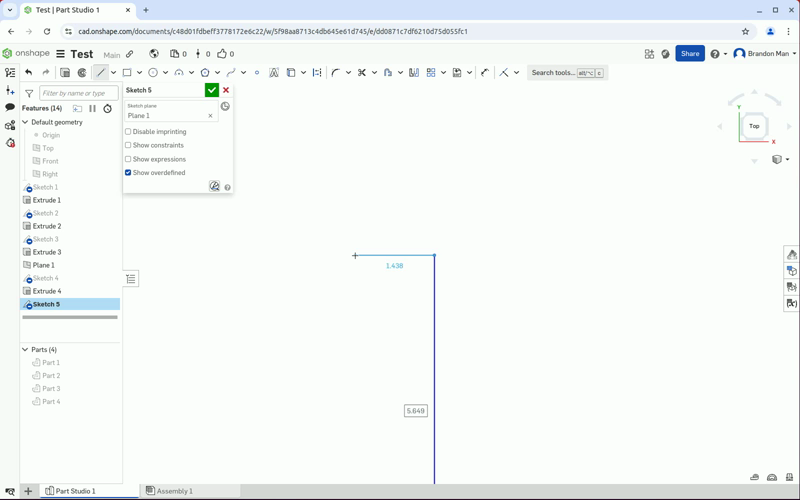
click(355, 255)
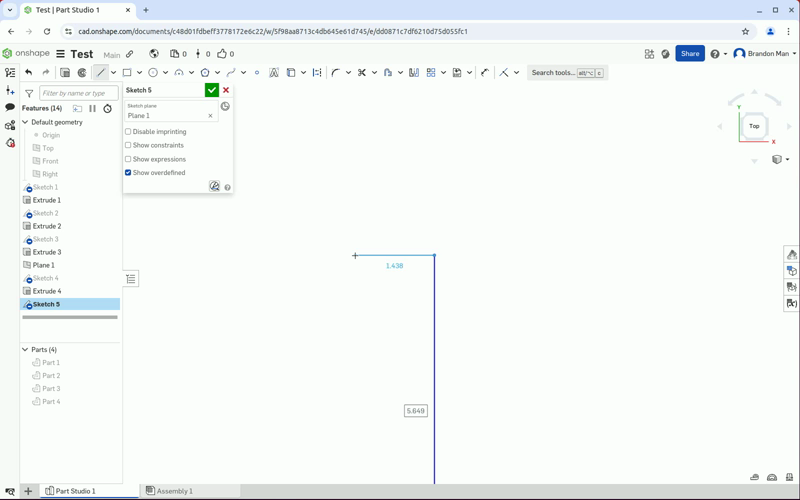
scroll(-6)
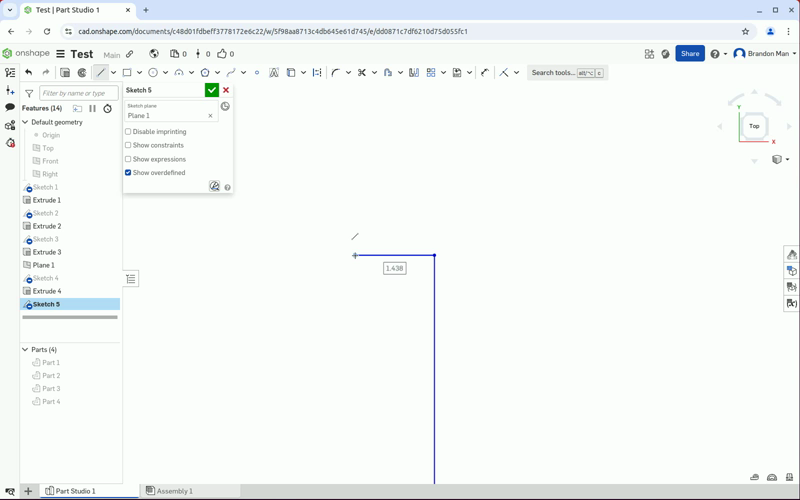
scroll(-6)
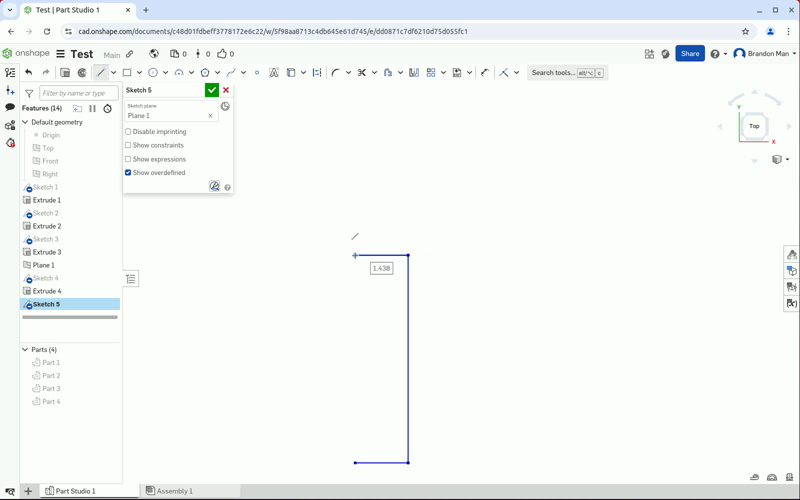
scroll(-6)
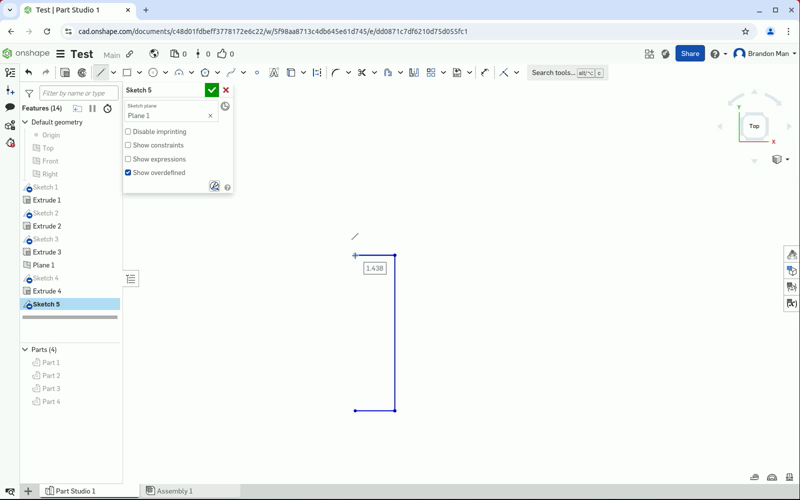
scroll(-6)
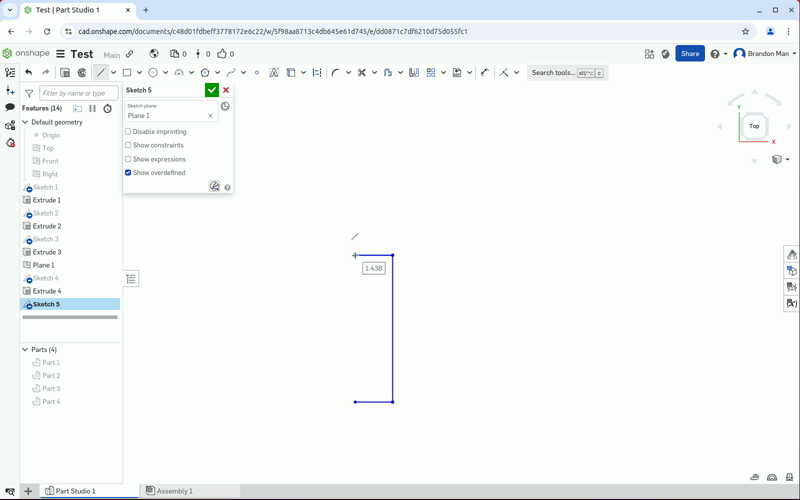
scroll(-6)
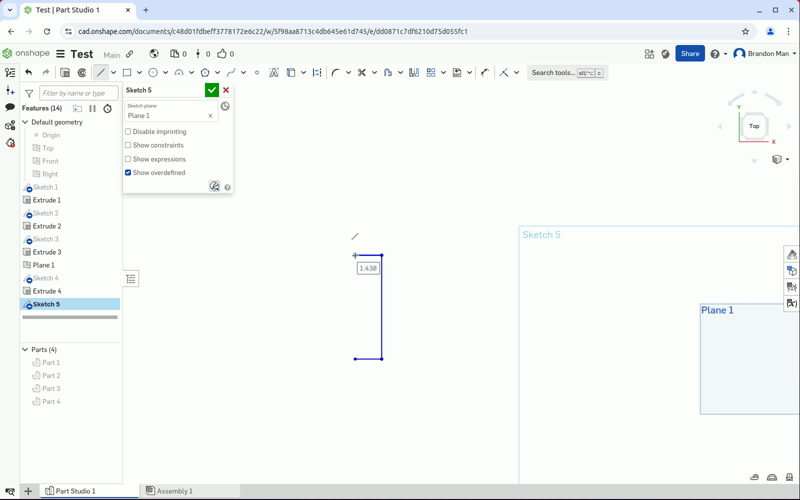
scroll(-6)
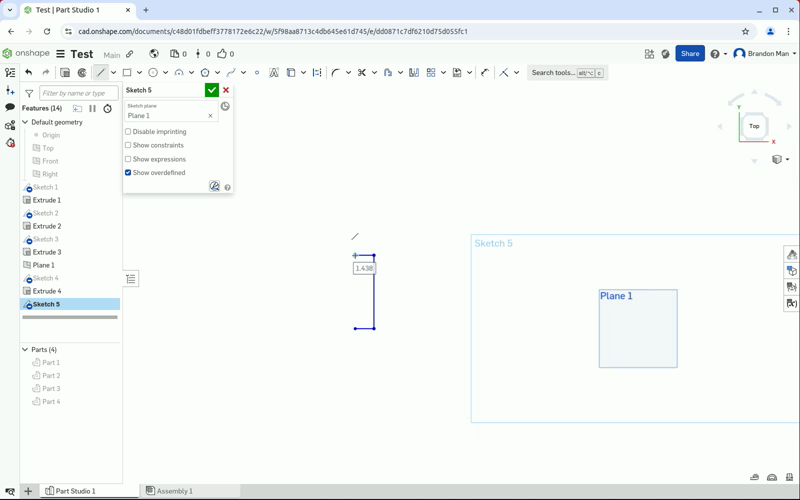
scroll(-6)
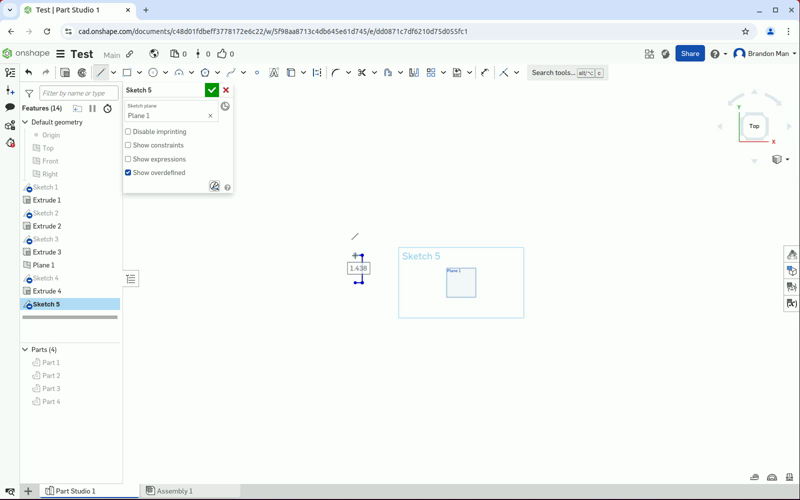
key_up(shift)
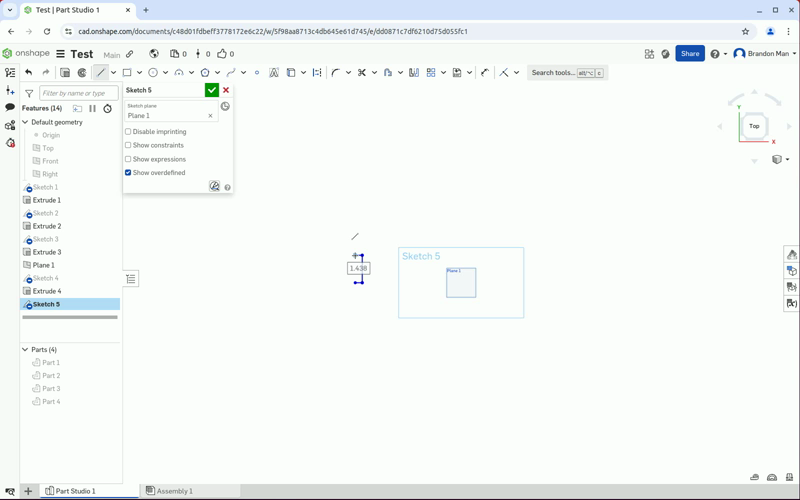
mouse_move(385, 255)
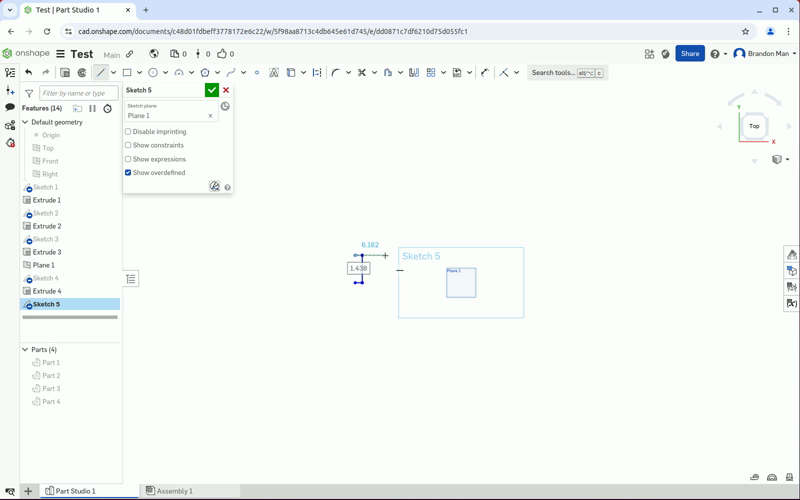
key_down(shift)
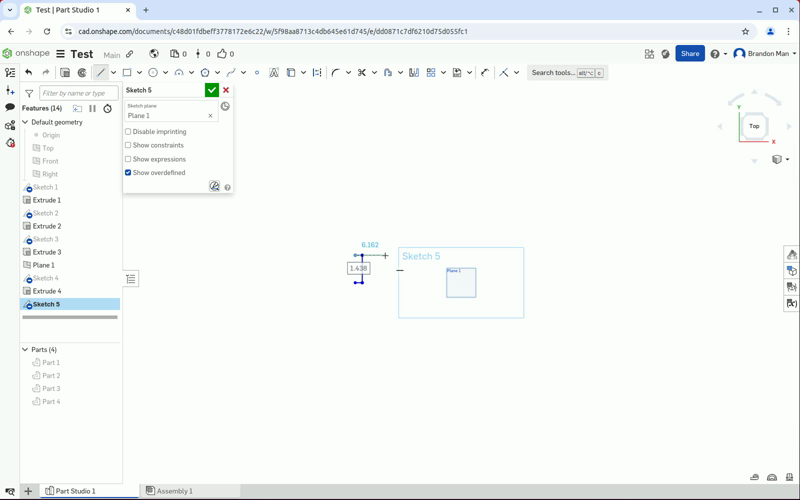
mouse_move(355, 282)
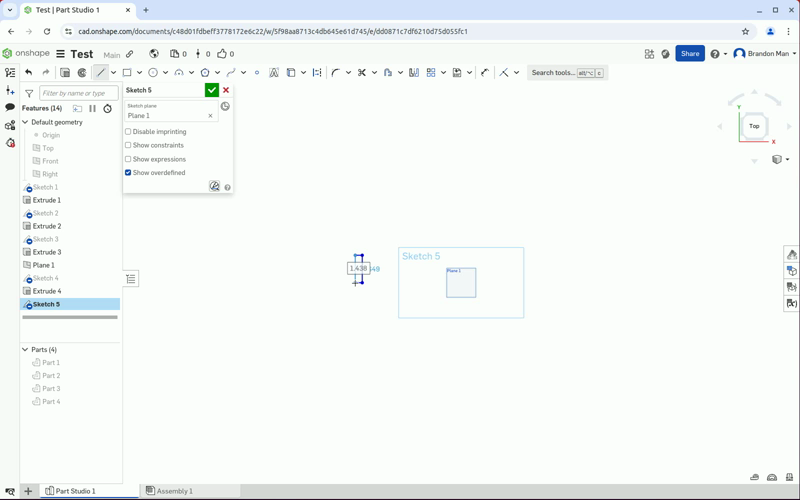
key_up(shift)
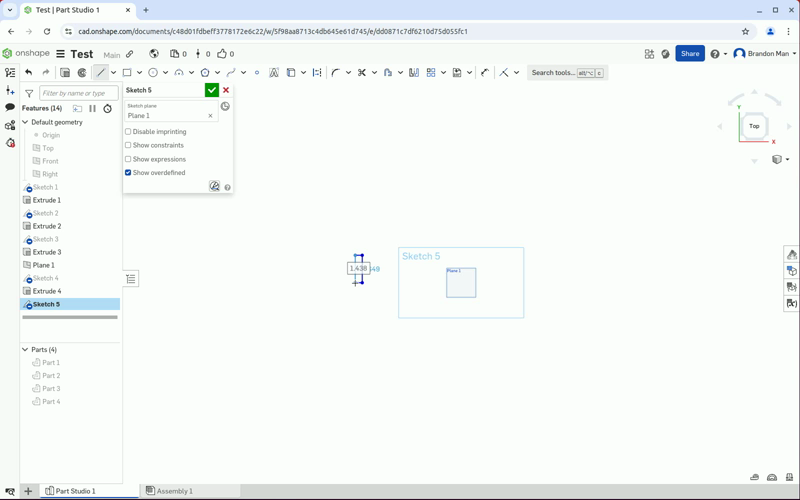
click(355, 282)
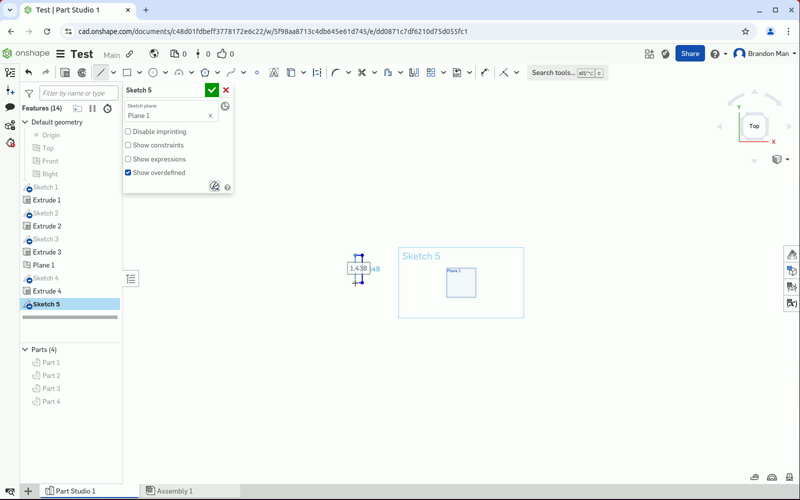
key(esc)
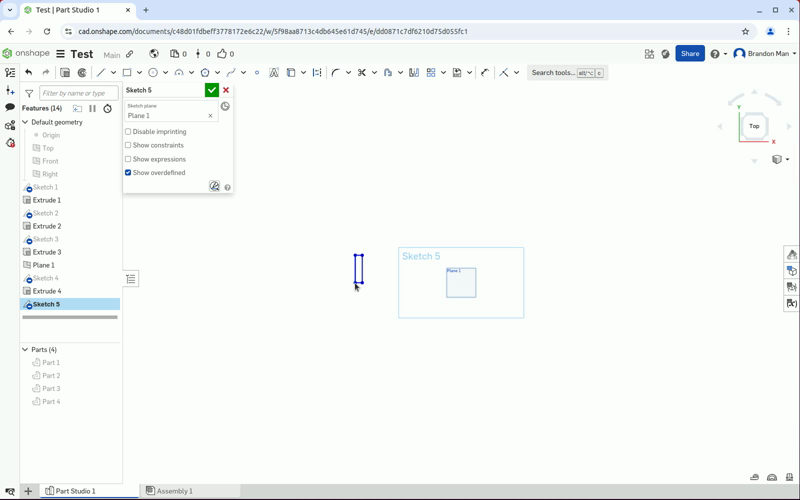
mouse_move(362, 274)
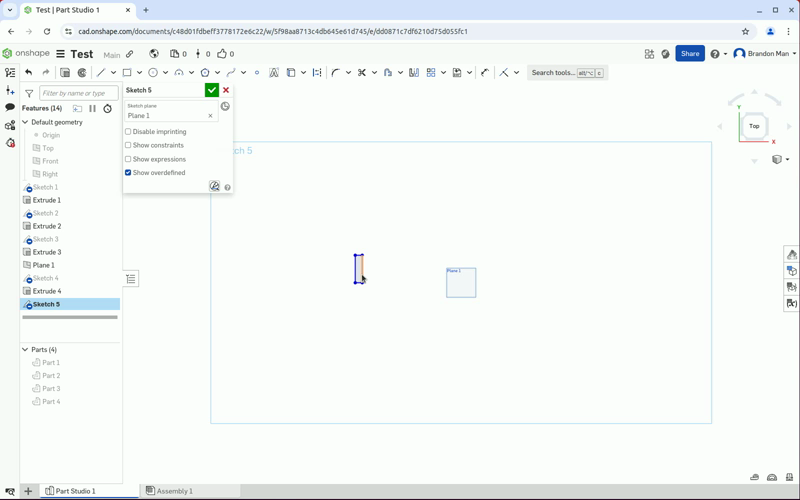
scroll(6)
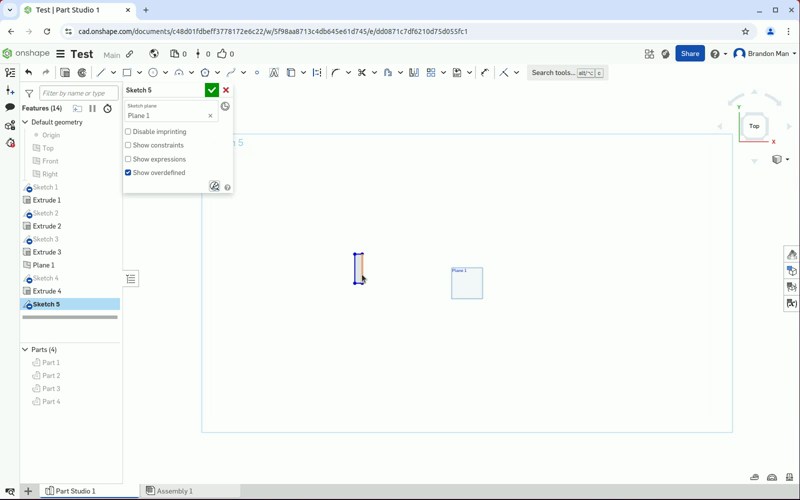
scroll(6)
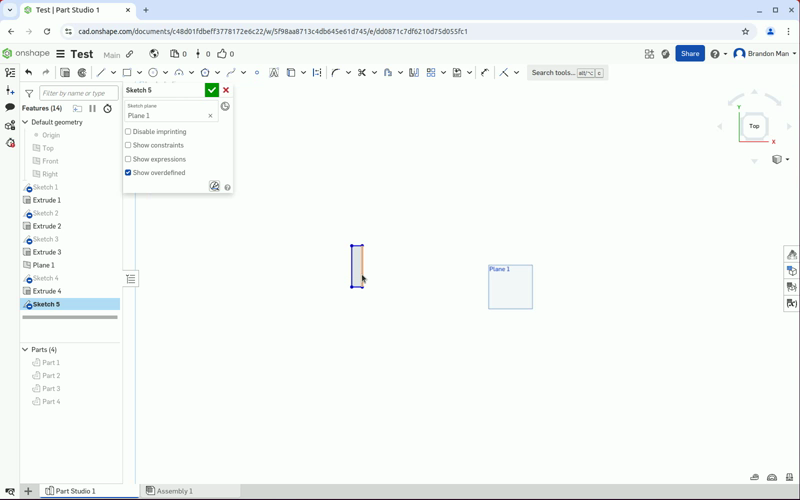
scroll(6)
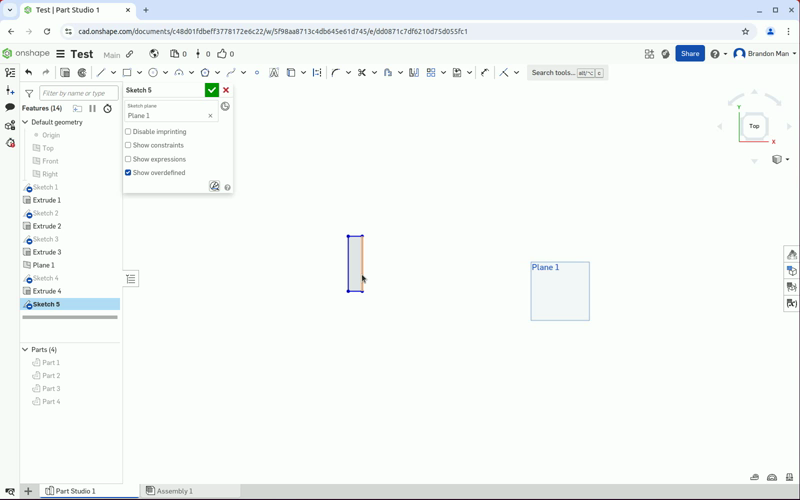
scroll(6)
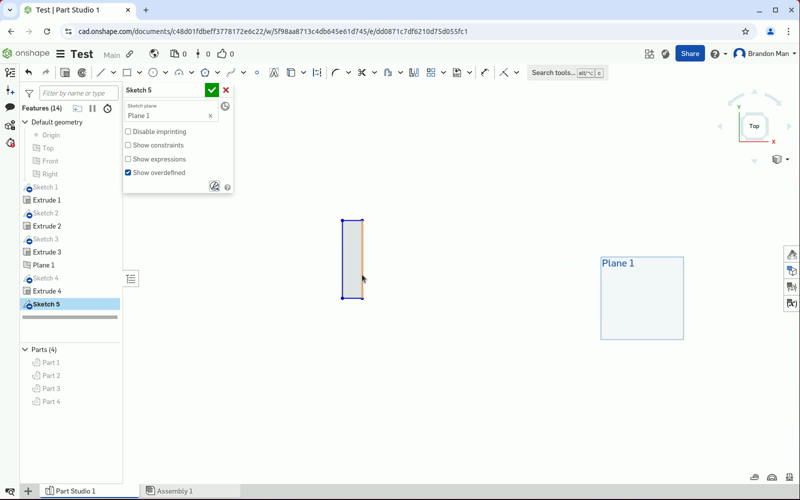
scroll(6)
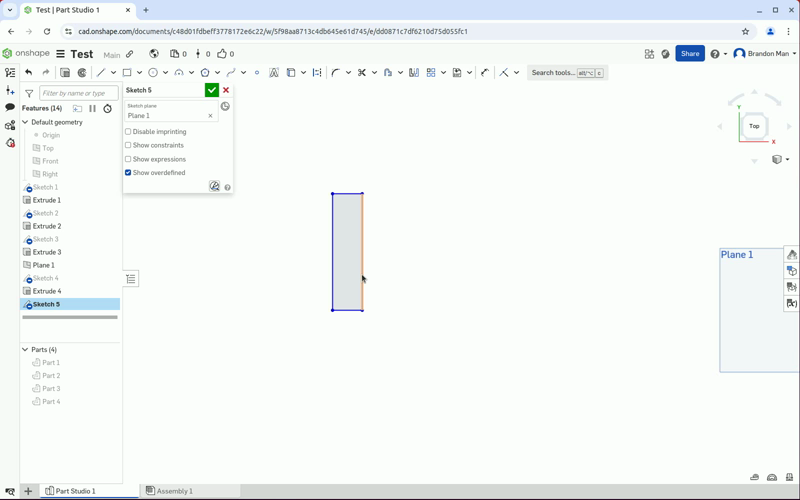
scroll(6)
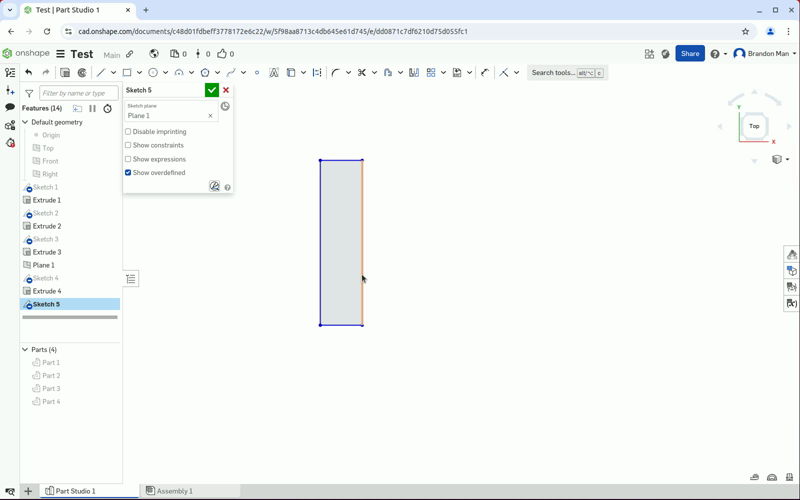
scroll(6)
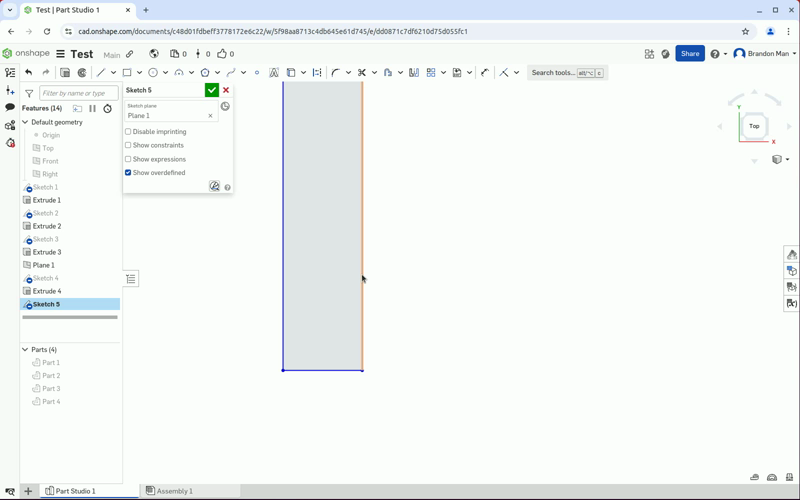
click(362, 274)
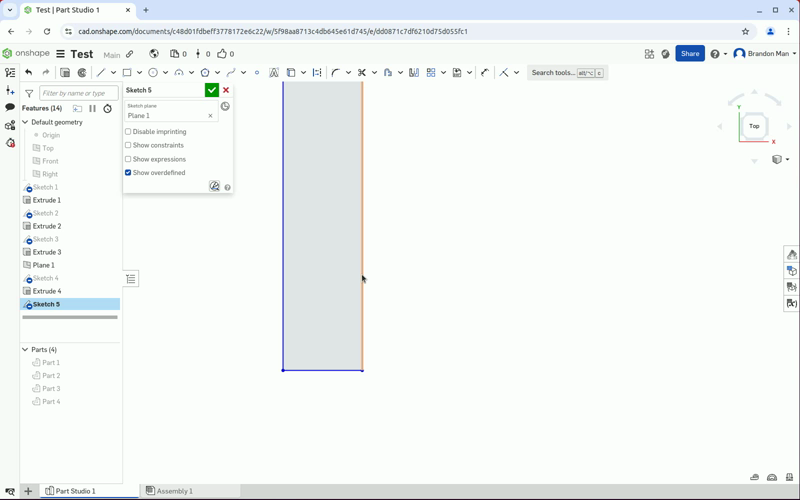
scroll(-6)
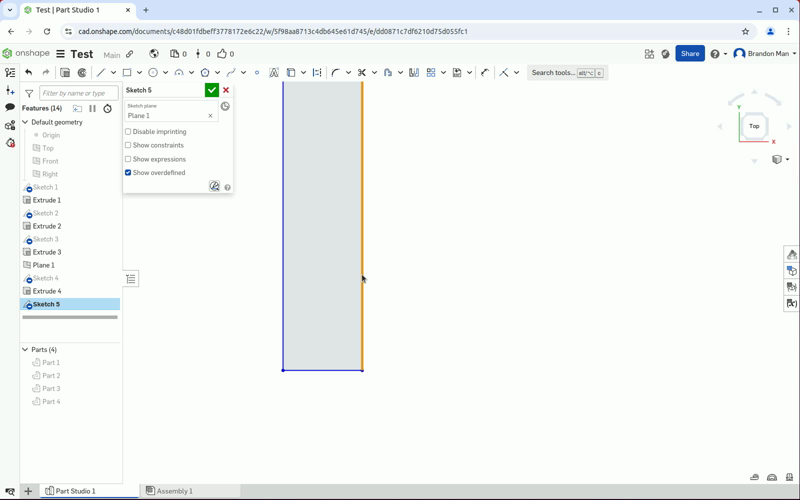
scroll(-6)
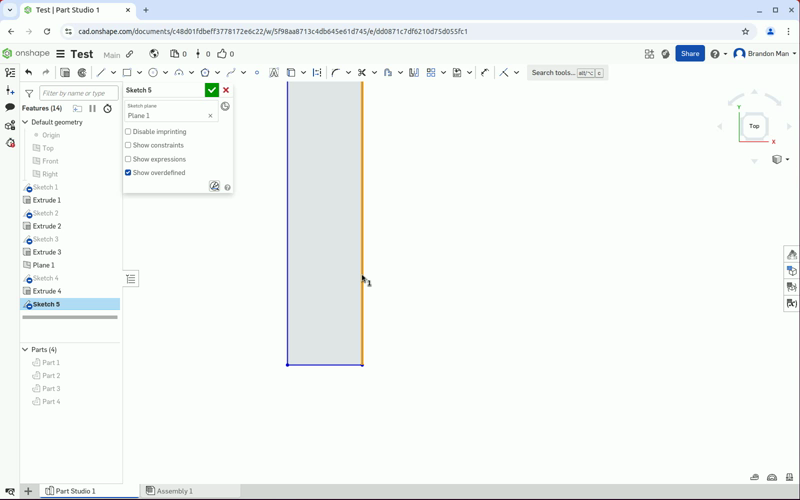
scroll(-6)
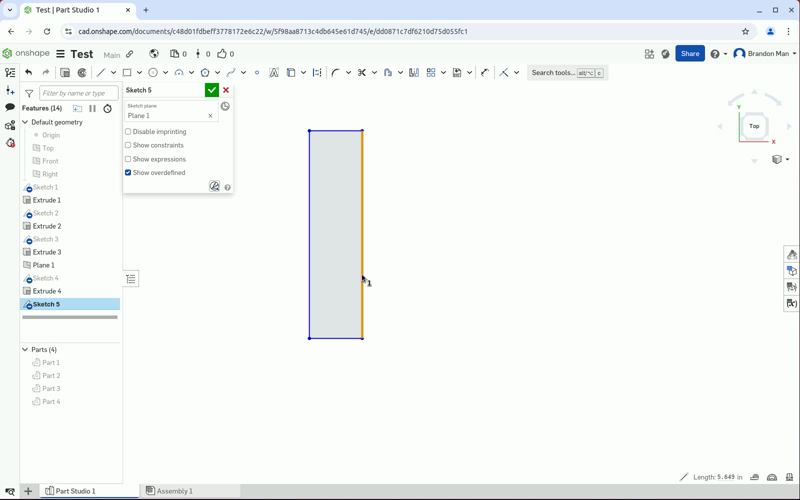
scroll(-6)
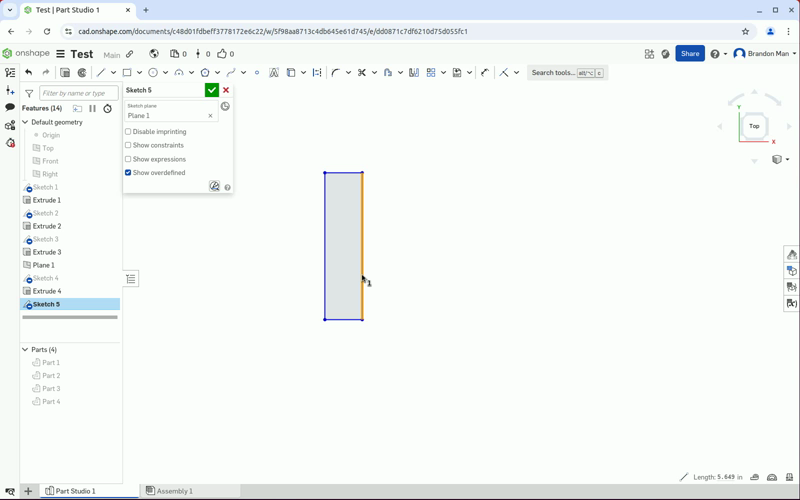
scroll(-6)
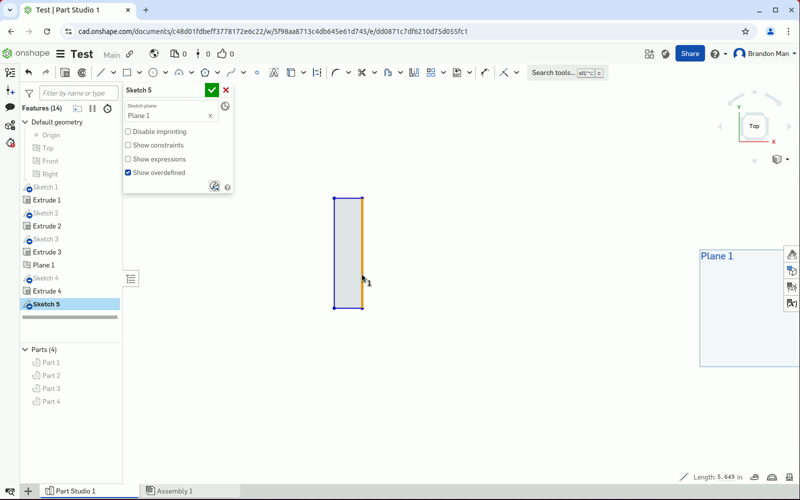
scroll(-6)
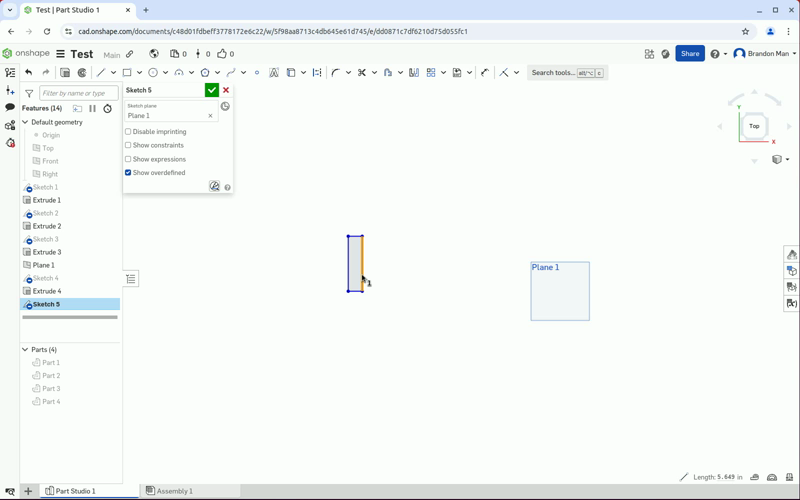
scroll(-6)
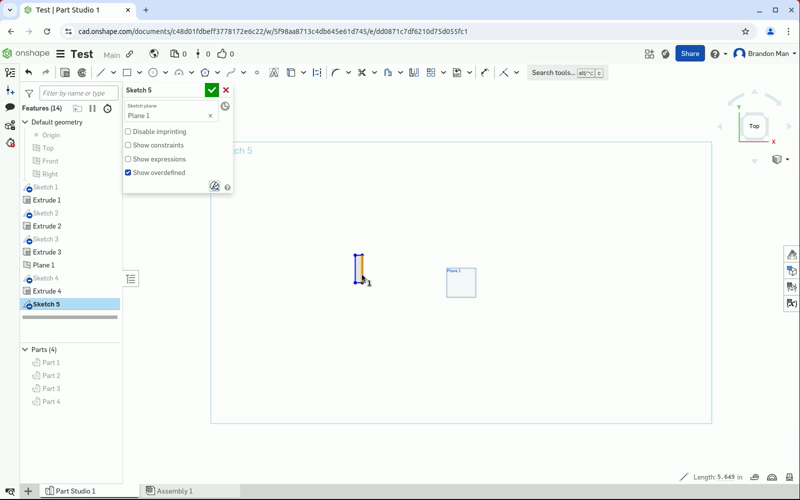
mouse_move(73, 352)
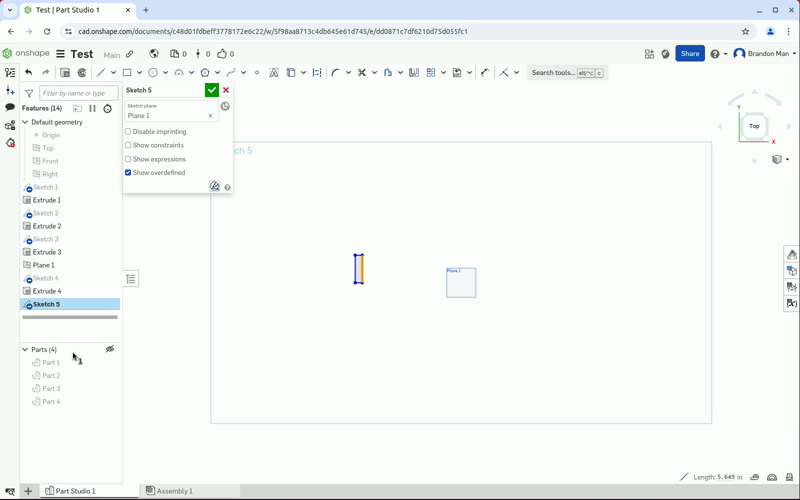
key(shift+y)
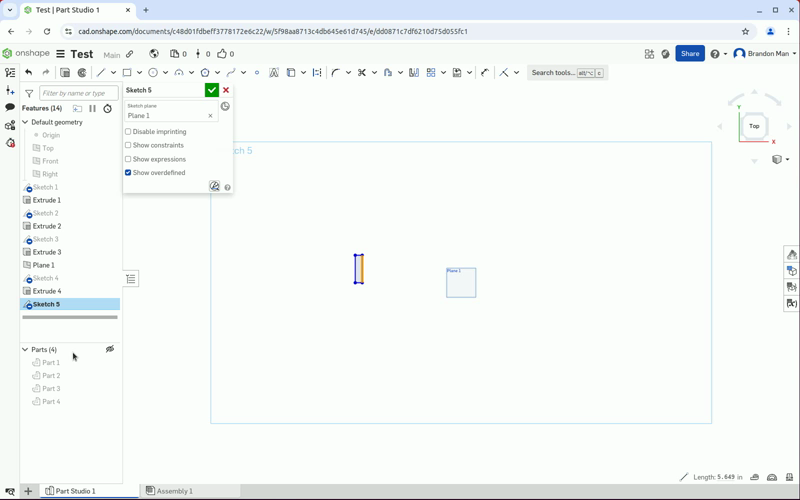
key(shift+e)
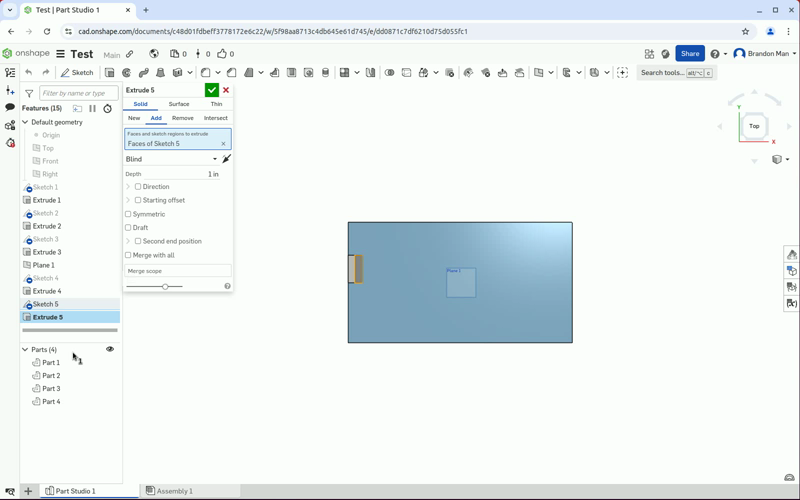
mouse_move(143, 106)
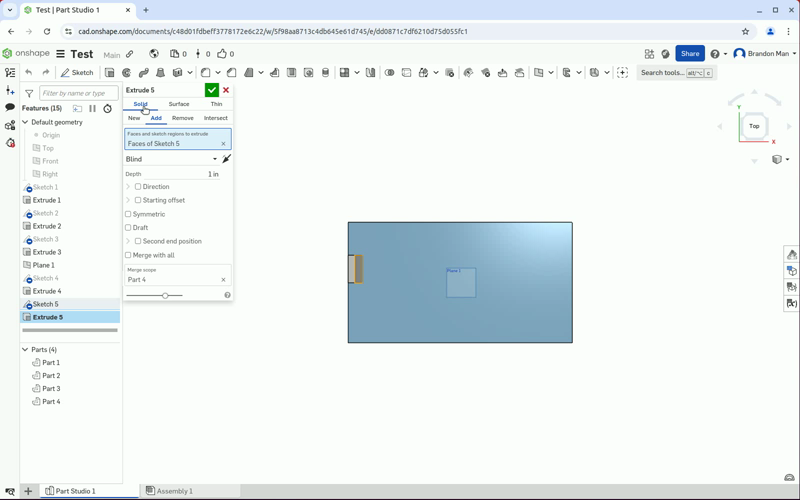
click(143, 106)
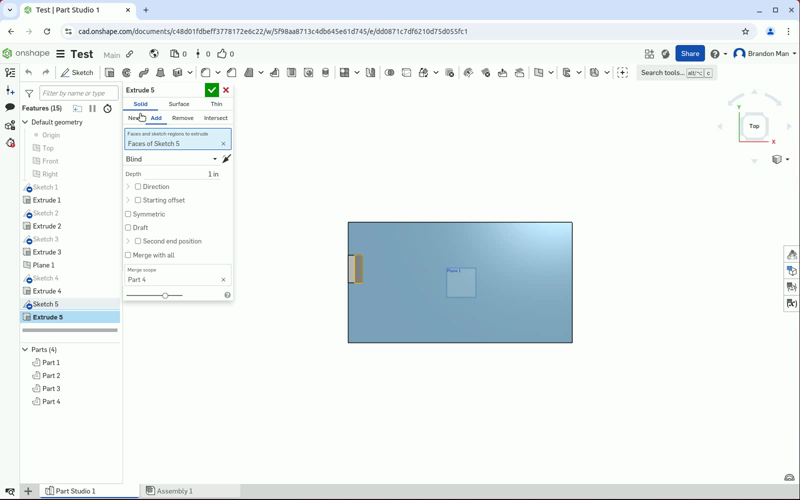
mouse_move(137, 120)
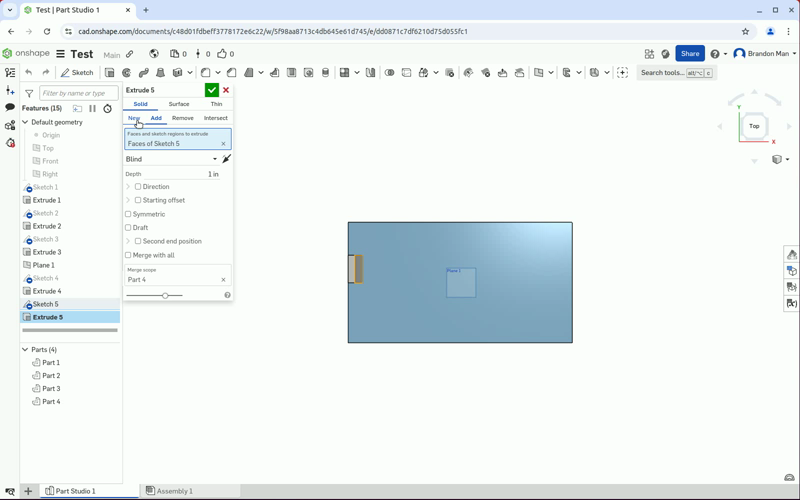
click(137, 120)
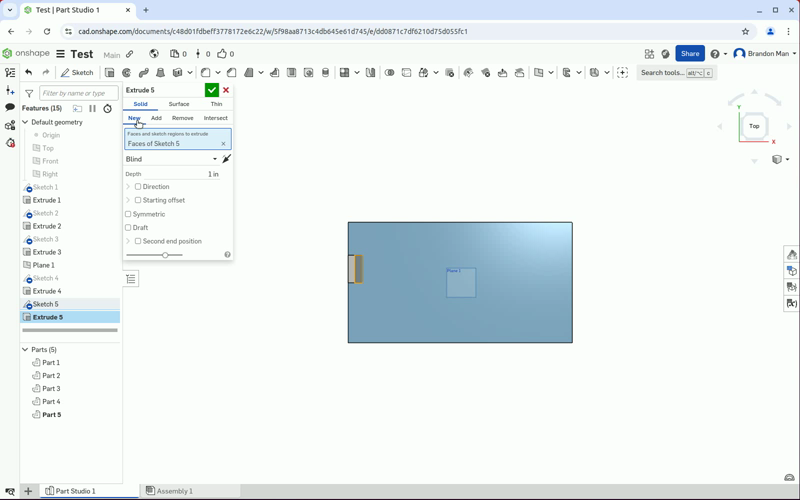
key(tab, 4)
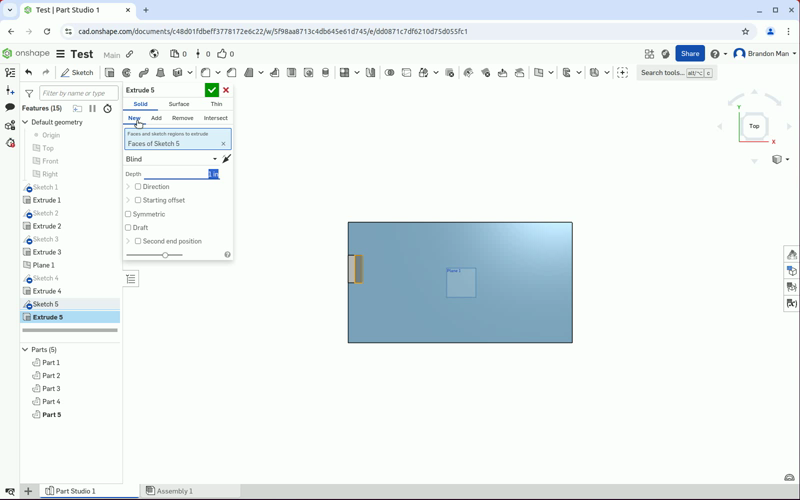
text(9.628)
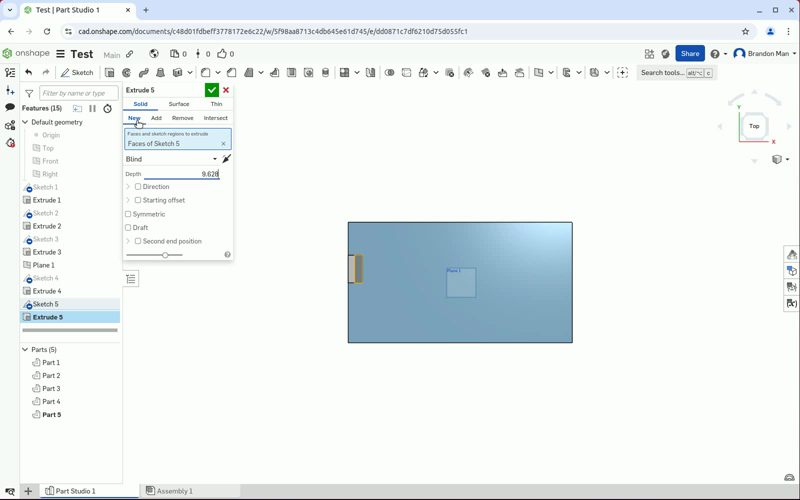
key(enter)
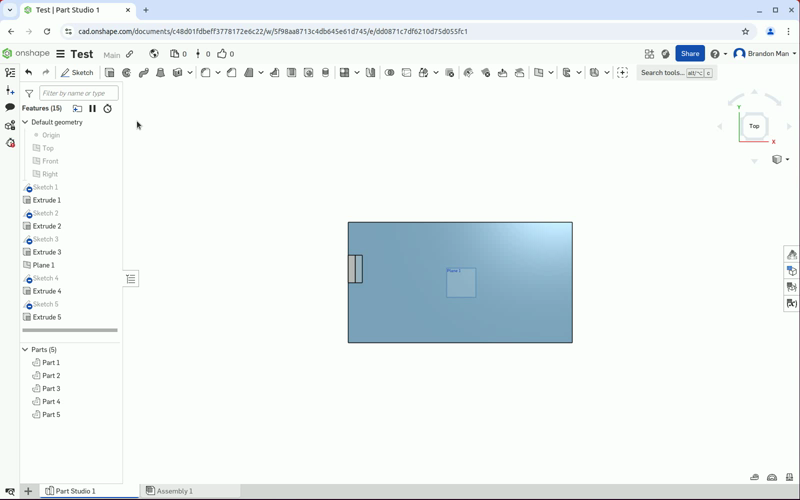
key(shift+h)
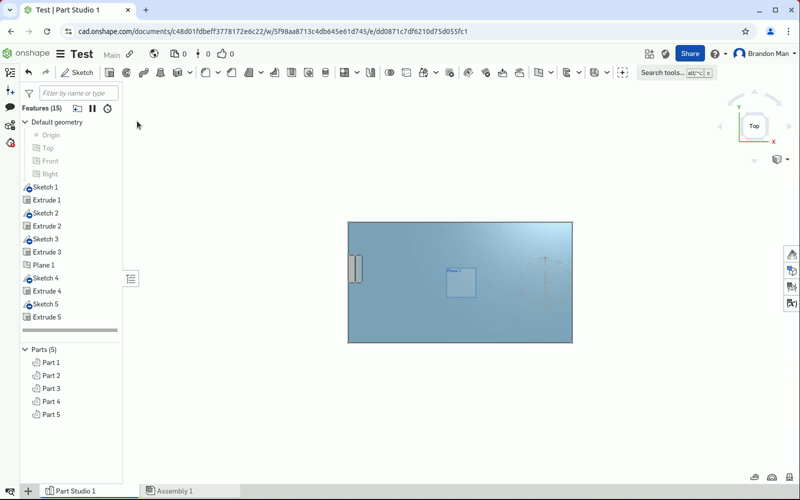
key(shift+h)
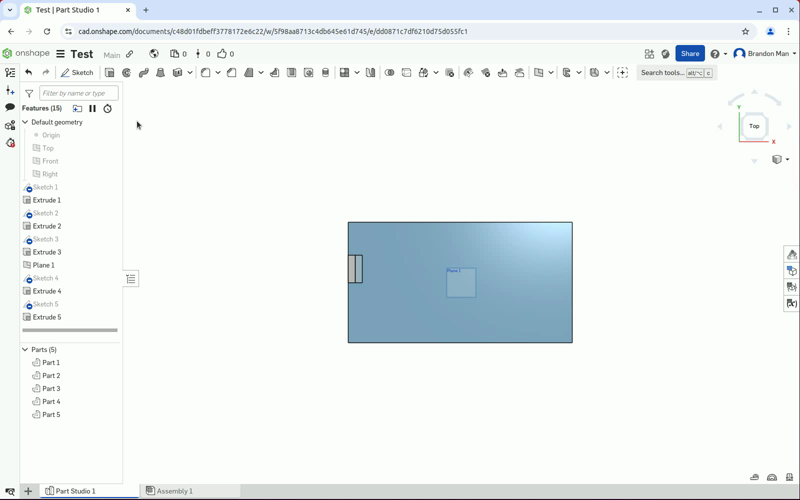
mouse_move(73, 189)
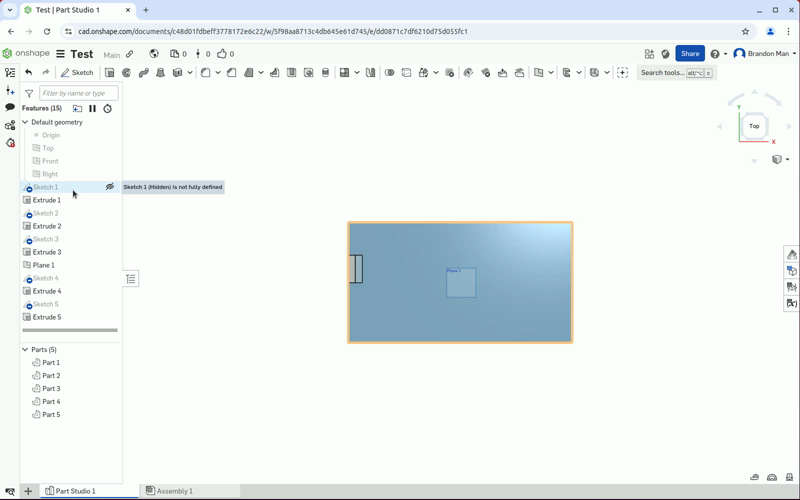
click(73, 189)
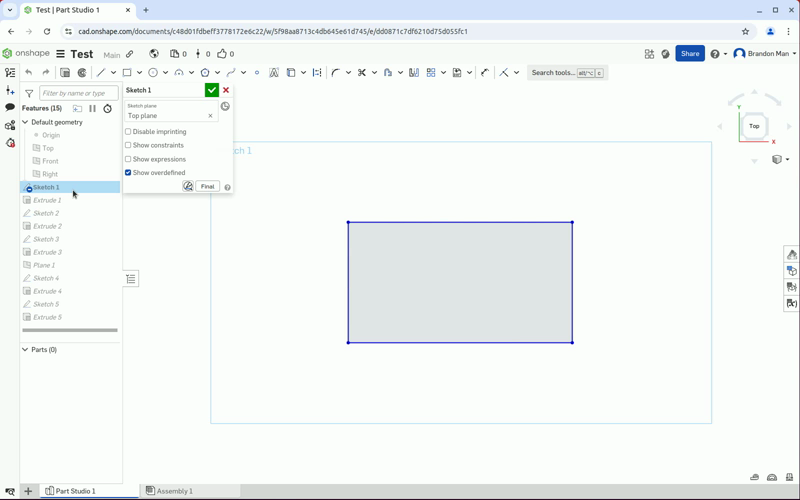
mouse_move(229, 92)
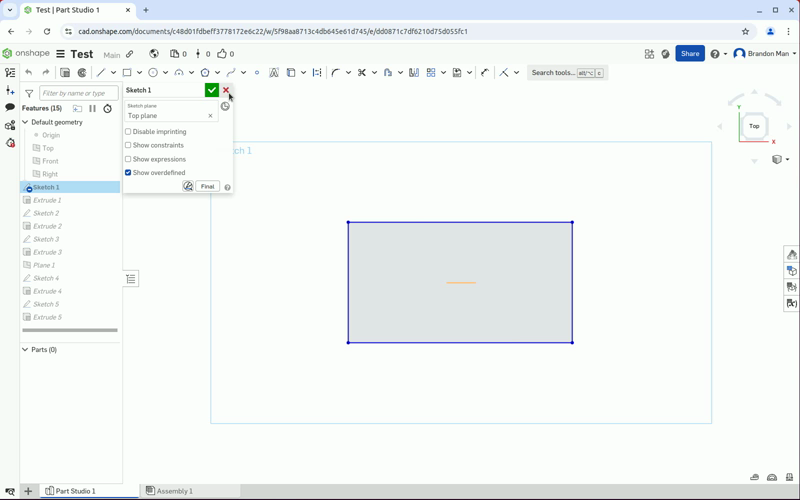
click(229, 92)
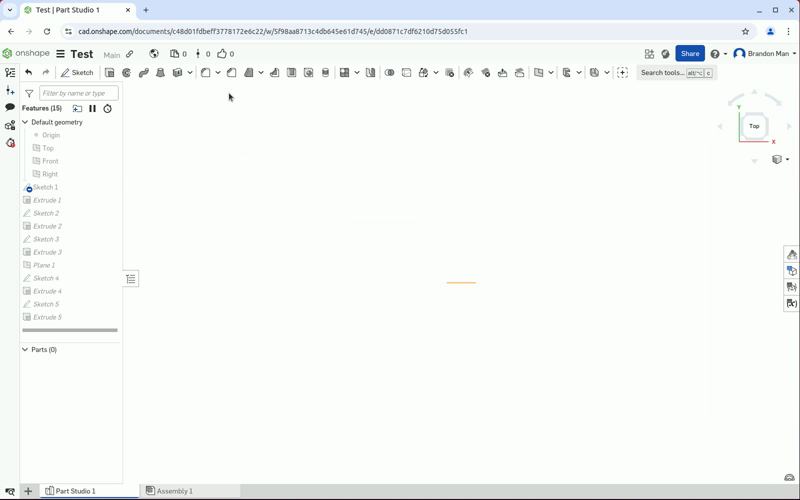
key(shift+s)
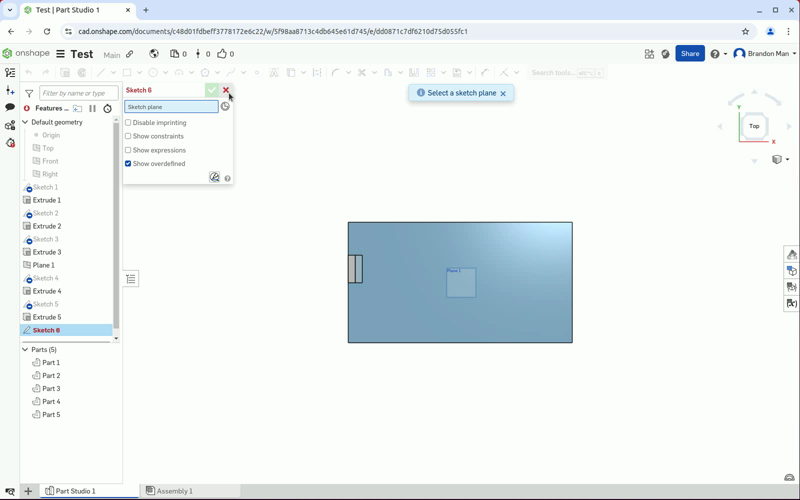
mouse_move(69, 267)
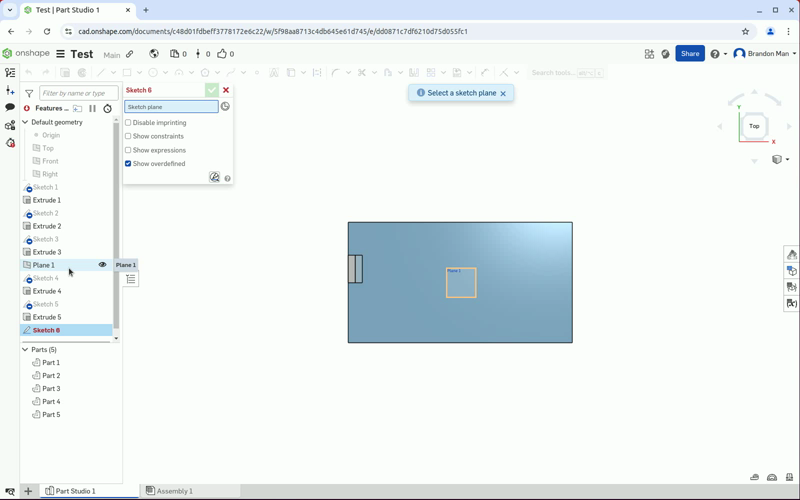
click(69, 267)
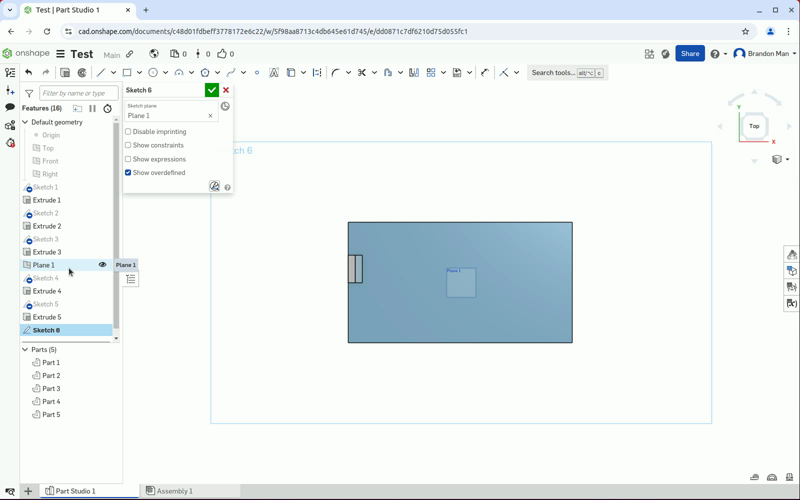
mouse_move(73, 352)
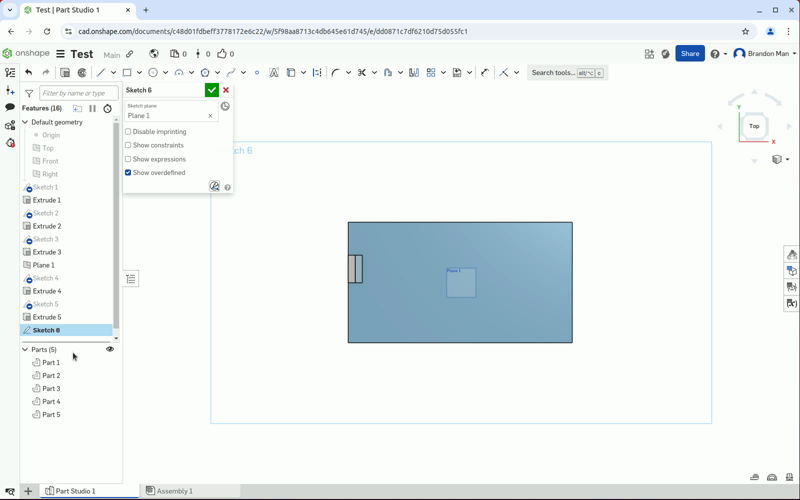
key(y)
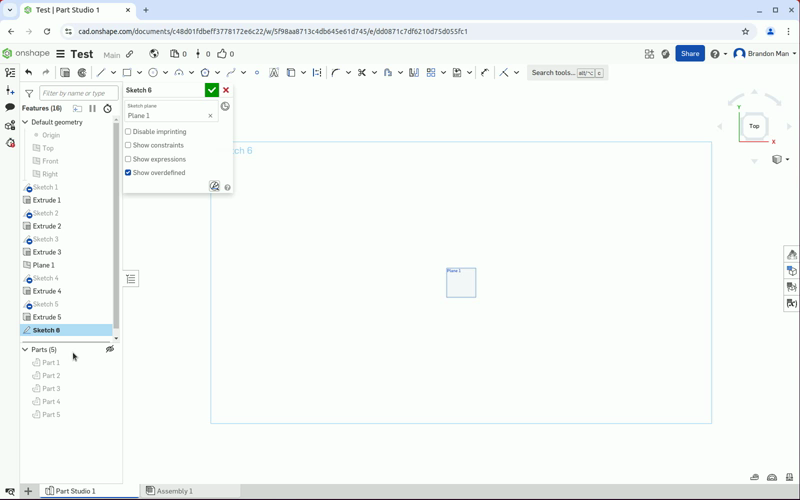
key(l)
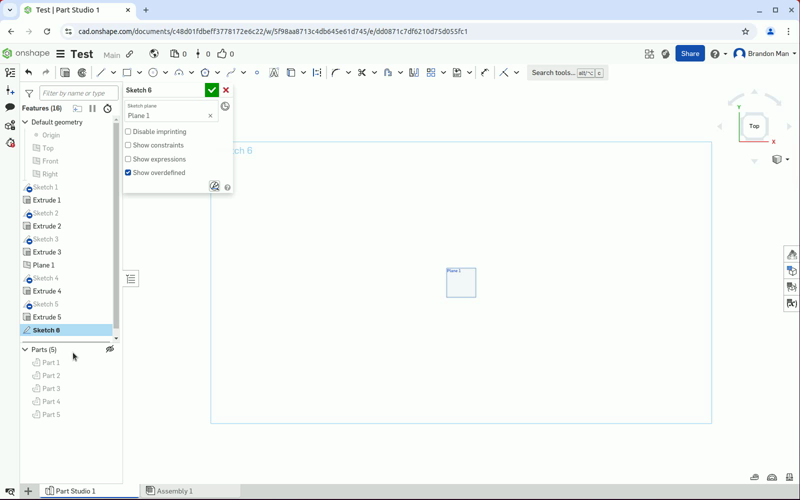
key_down(shift)
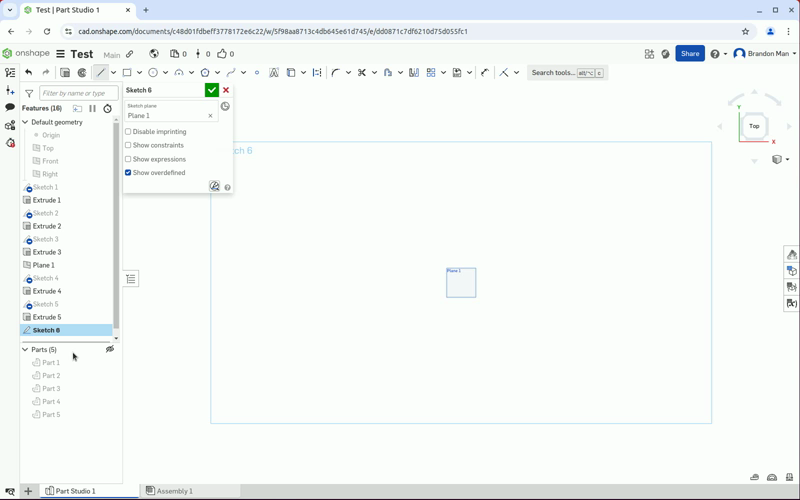
mouse_move(348, 322)
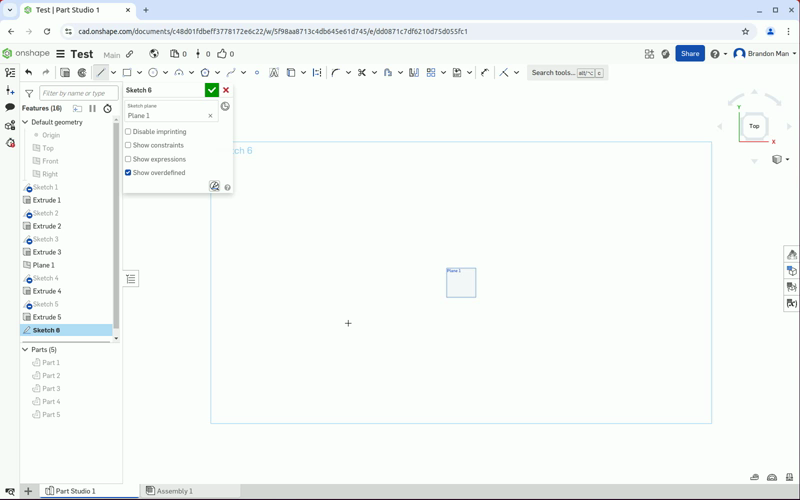
click(348, 322)
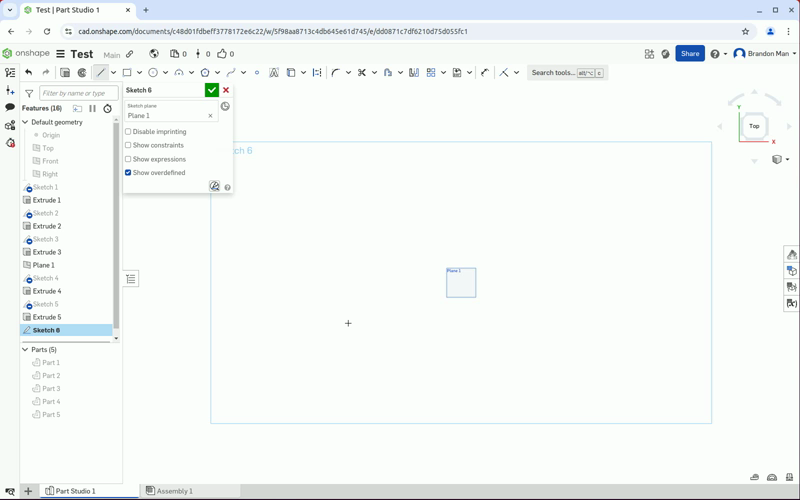
key_up(shift)
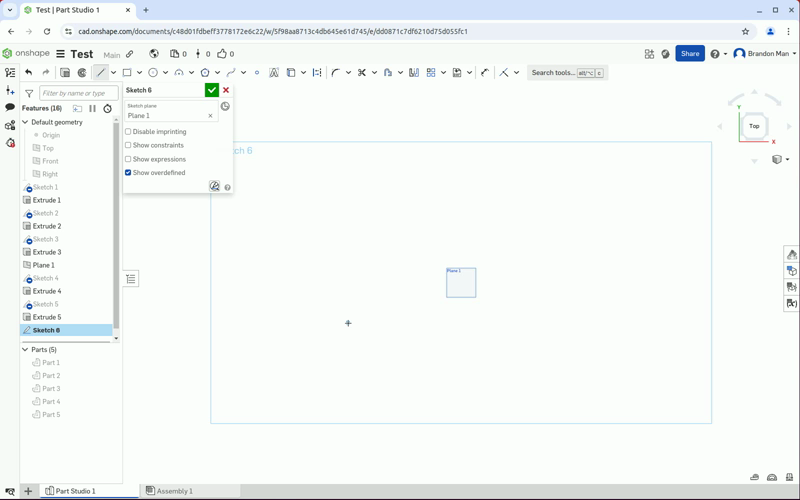
key_down(shift)
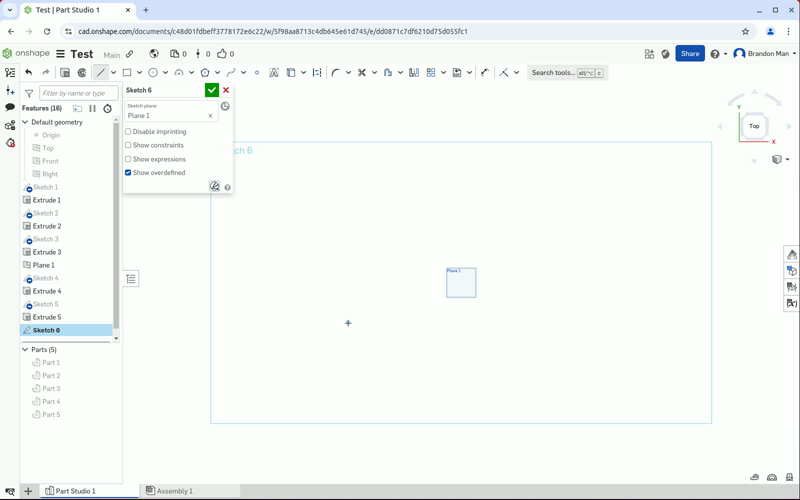
mouse_move(378, 322)
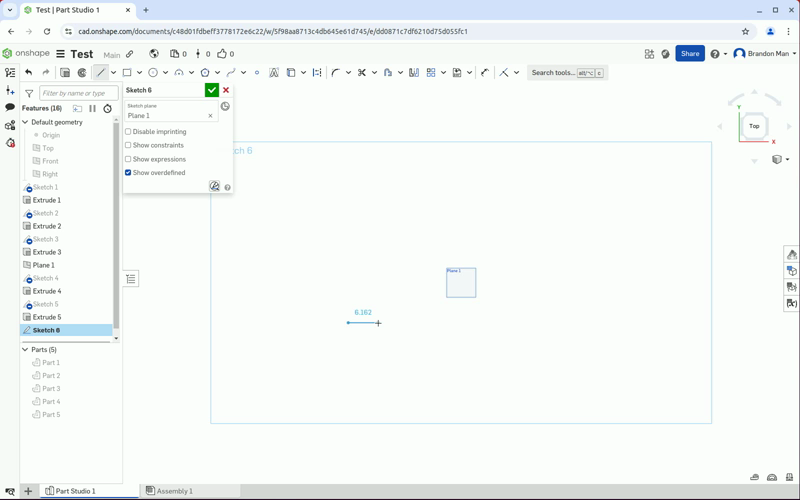
mouse_move(355, 322)
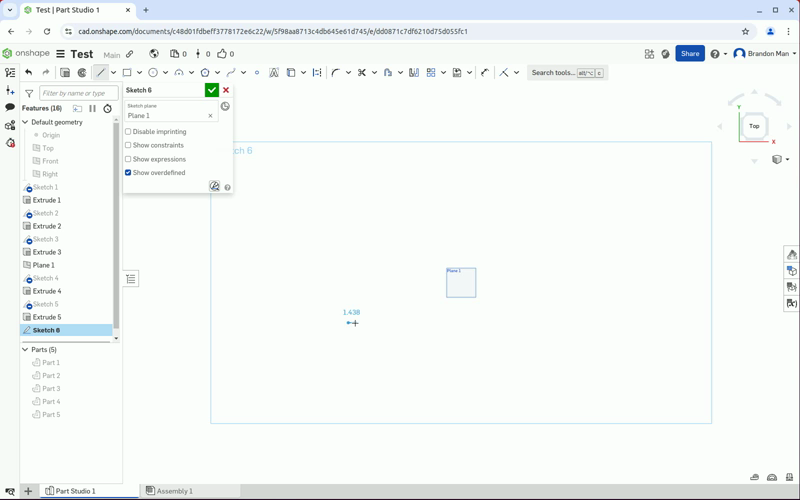
scroll(6)
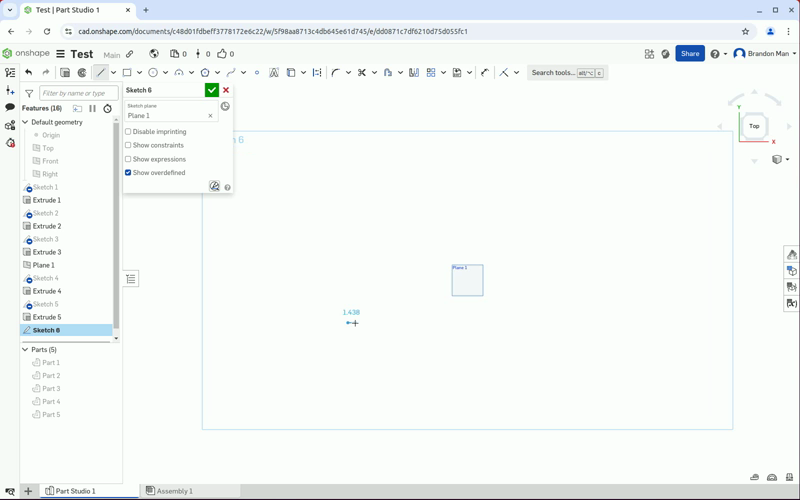
scroll(6)
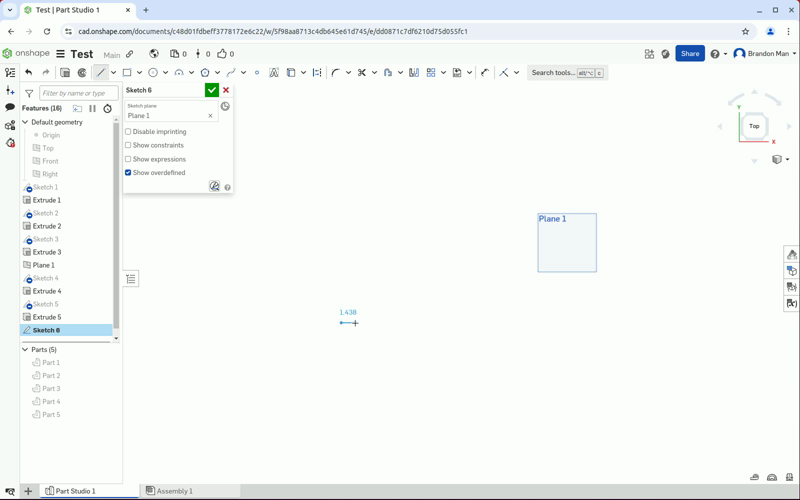
scroll(6)
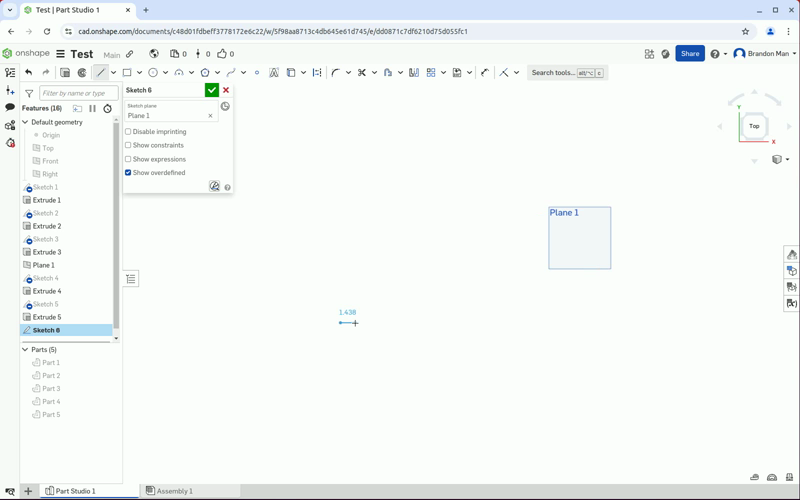
scroll(6)
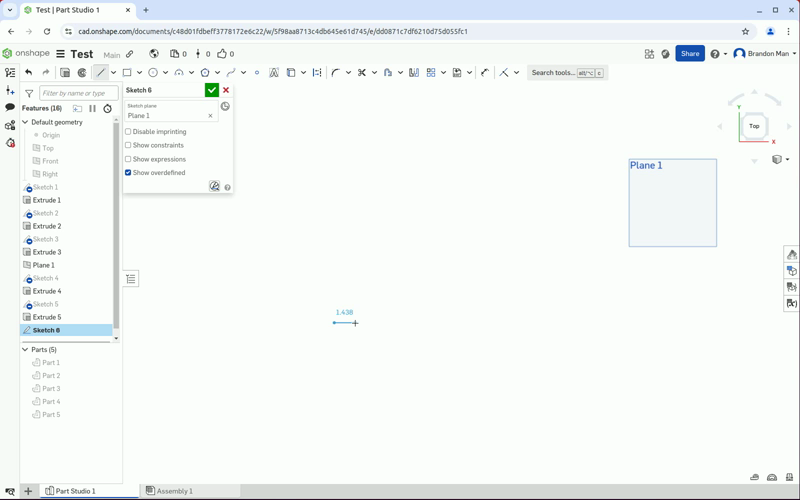
scroll(6)
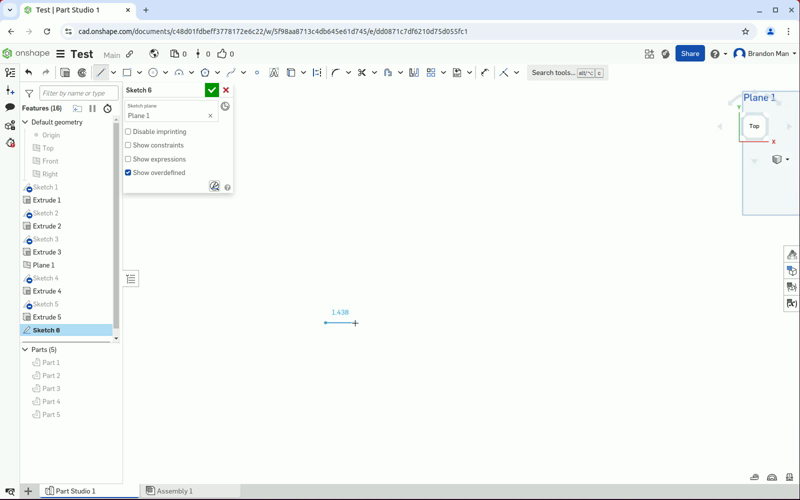
scroll(6)
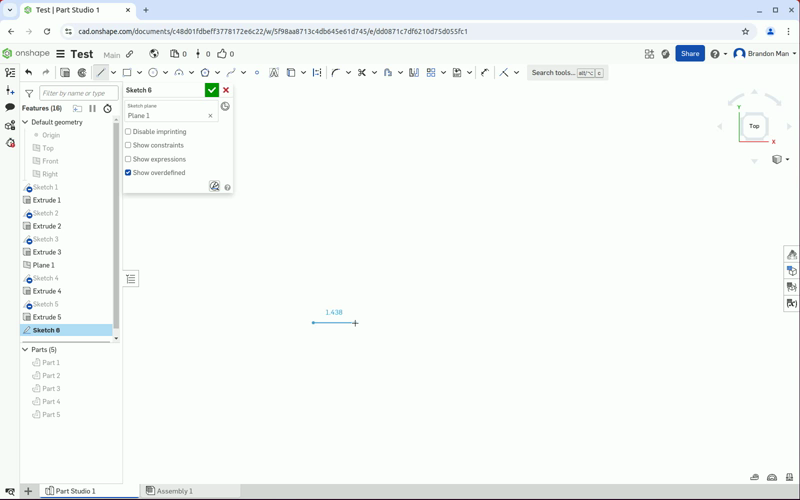
scroll(6)
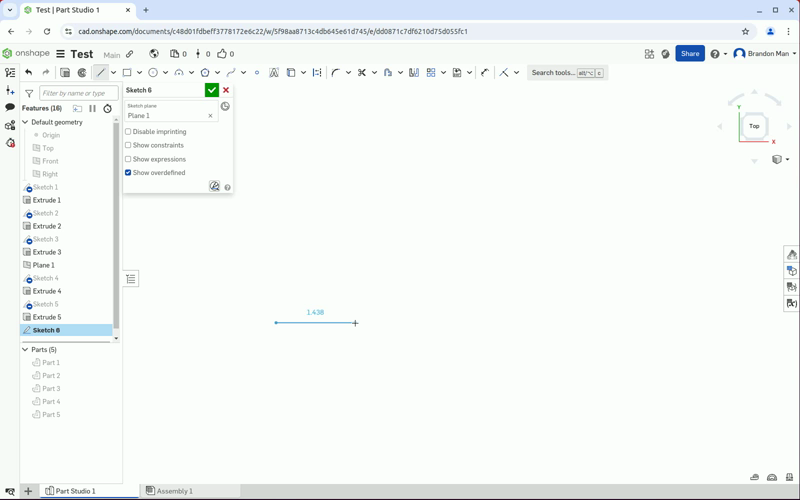
click(355, 322)
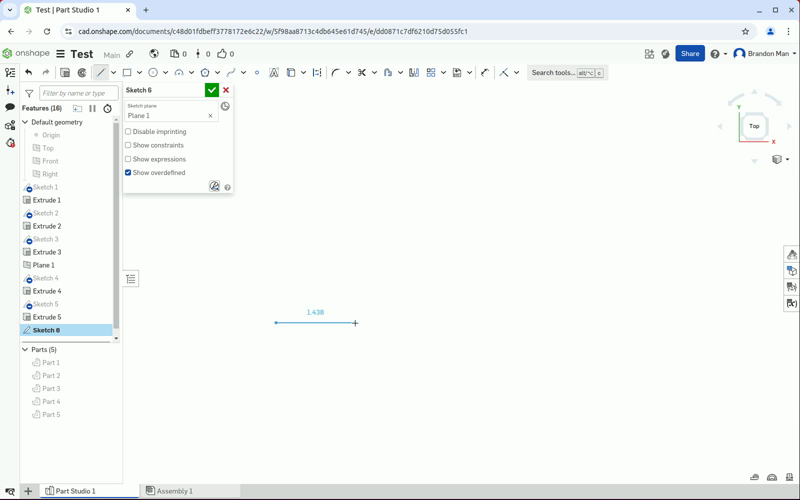
scroll(-6)
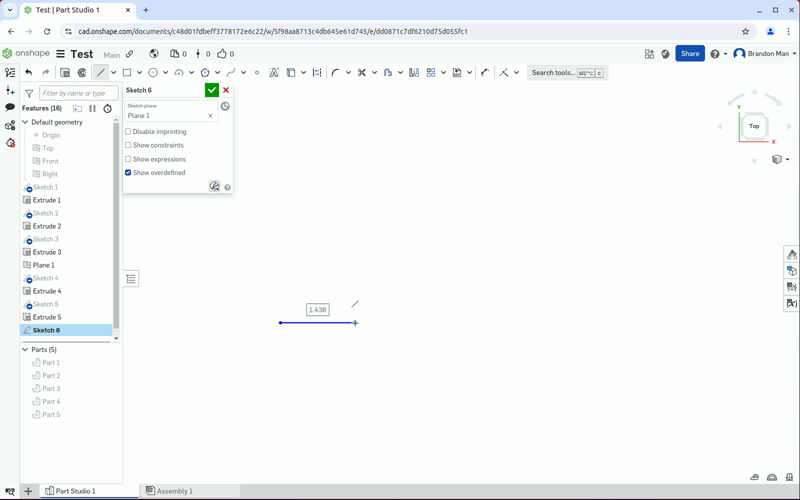
scroll(-6)
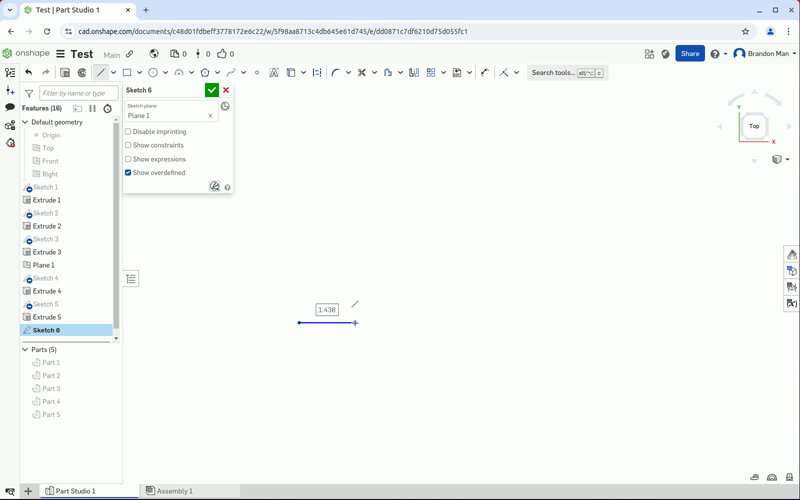
scroll(-6)
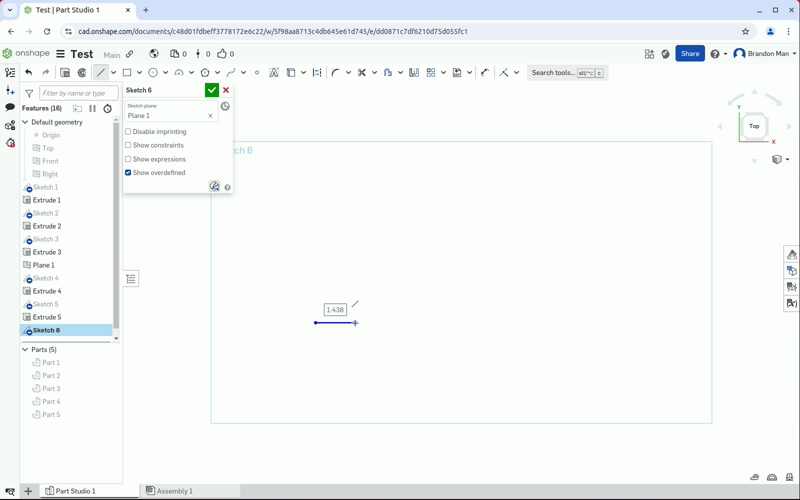
scroll(-6)
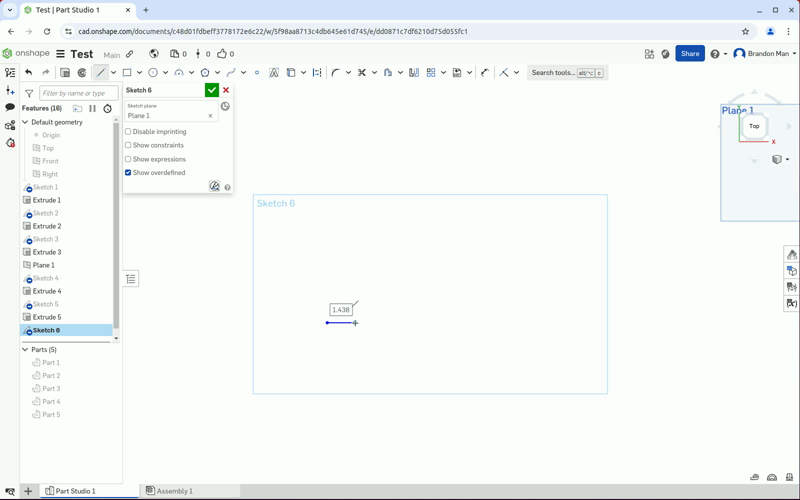
scroll(-6)
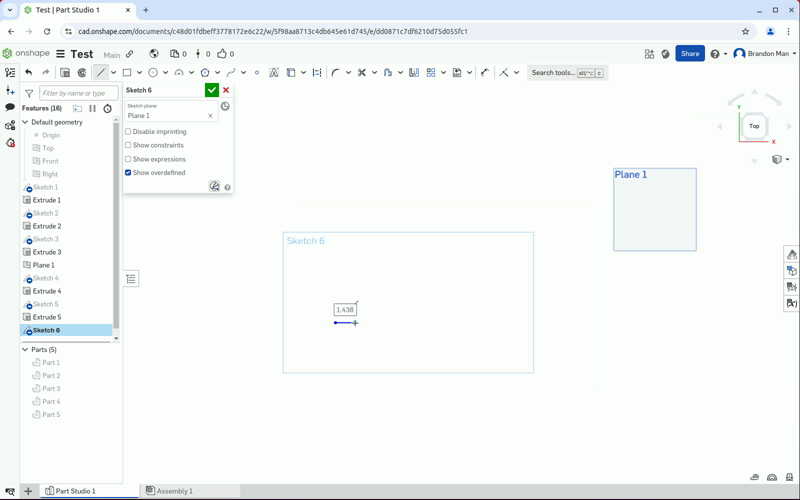
scroll(-6)
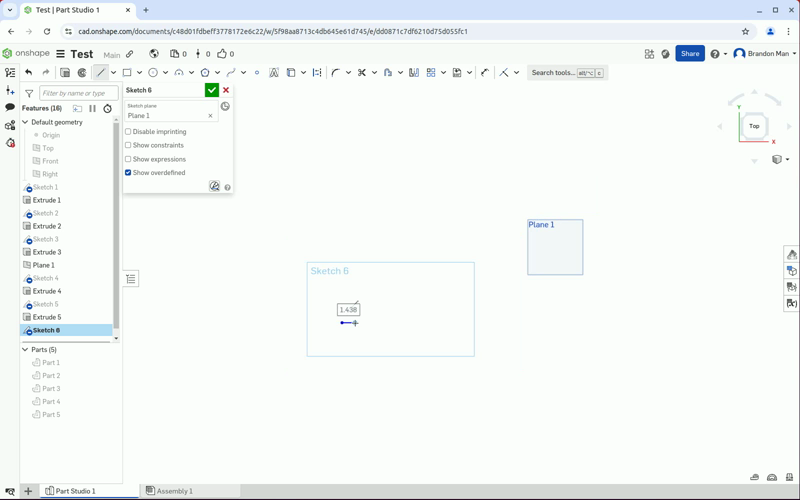
scroll(-6)
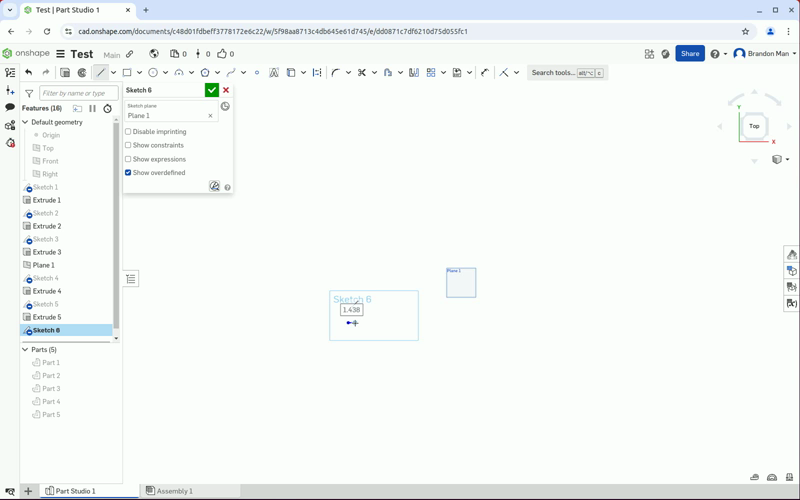
key_up(shift)
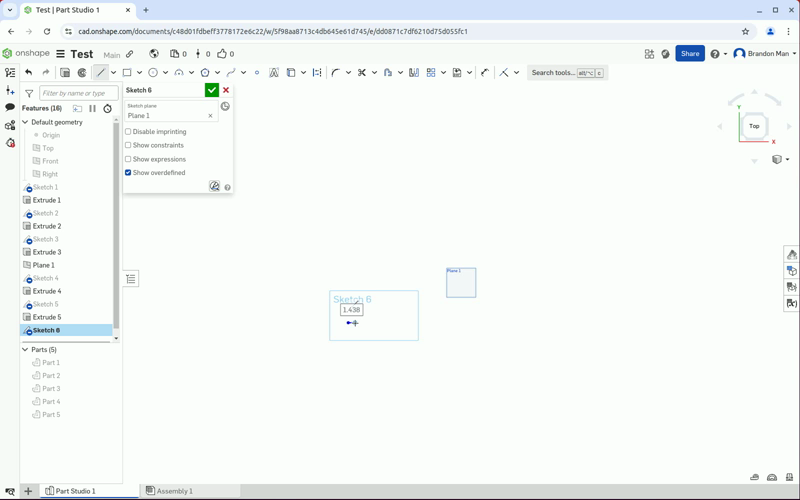
key_down(shift)
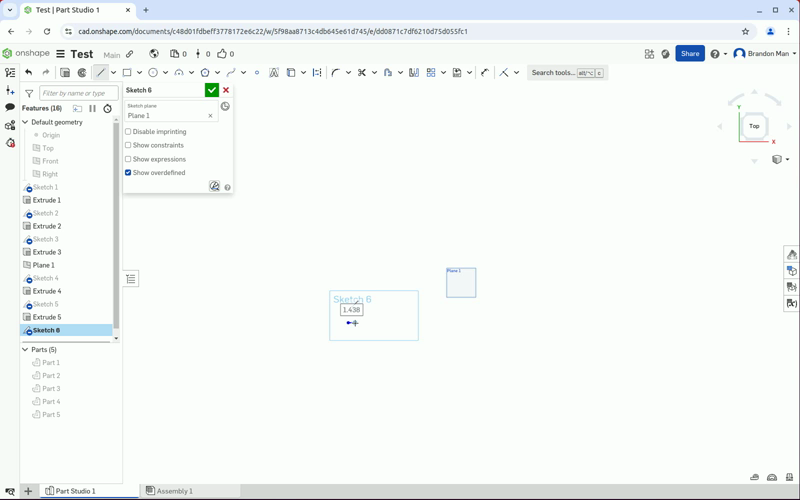
mouse_move(385, 322)
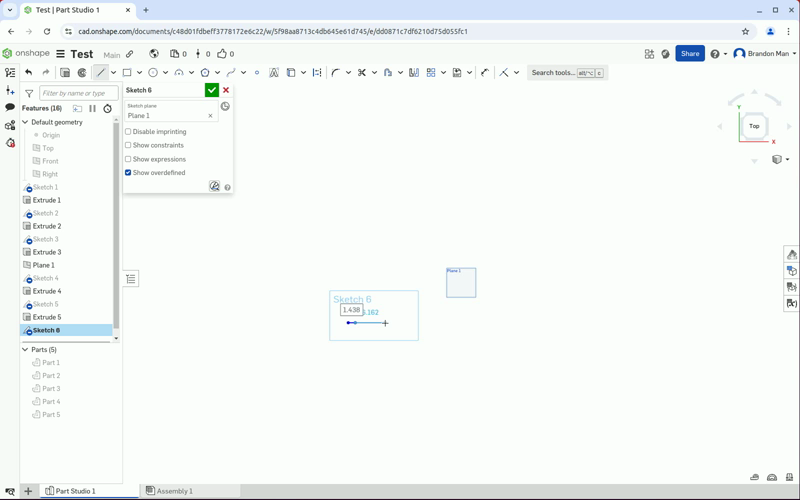
mouse_move(355, 282)
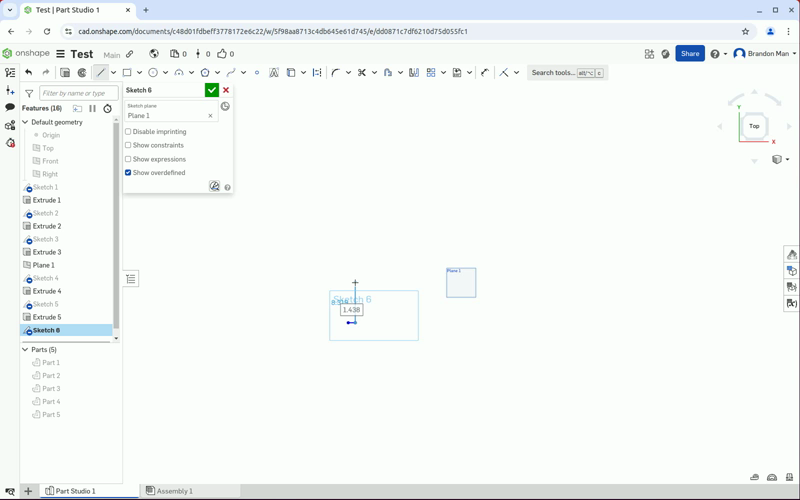
click(355, 282)
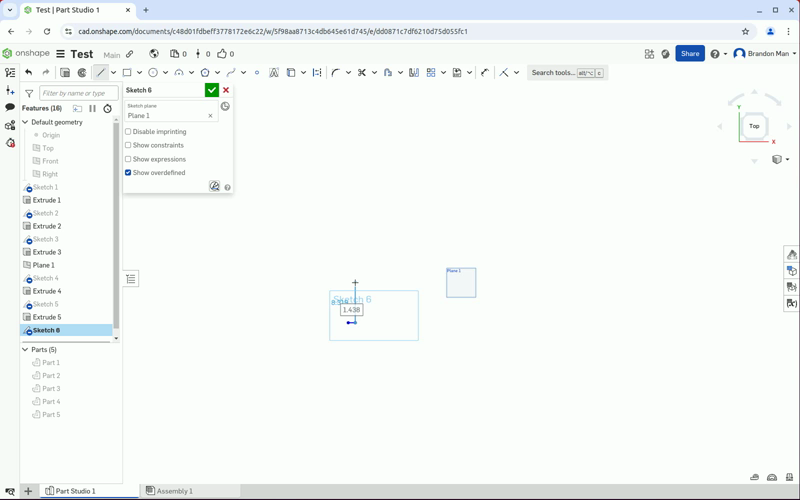
key_up(shift)
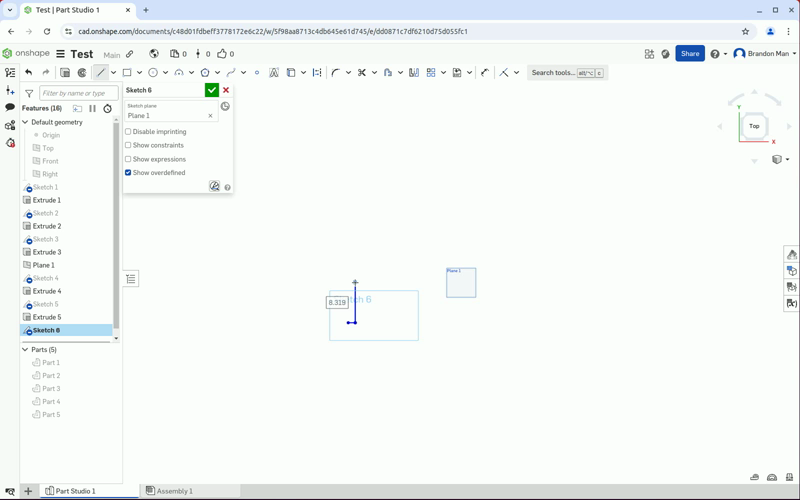
key_down(shift)
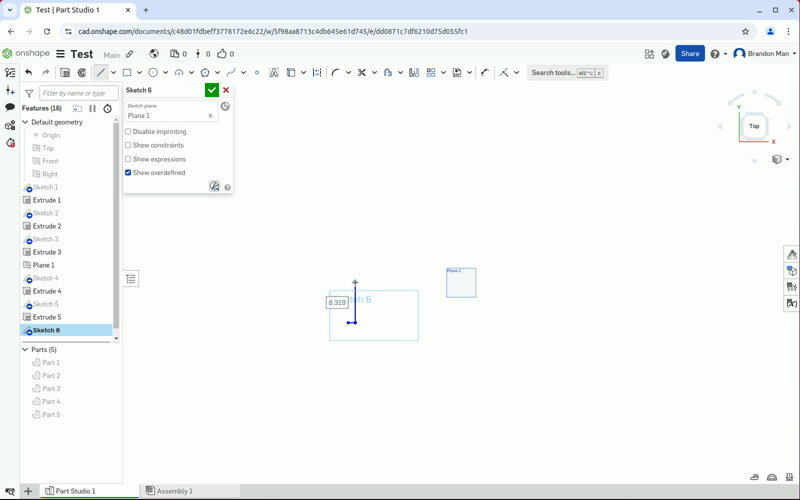
mouse_move(385, 282)
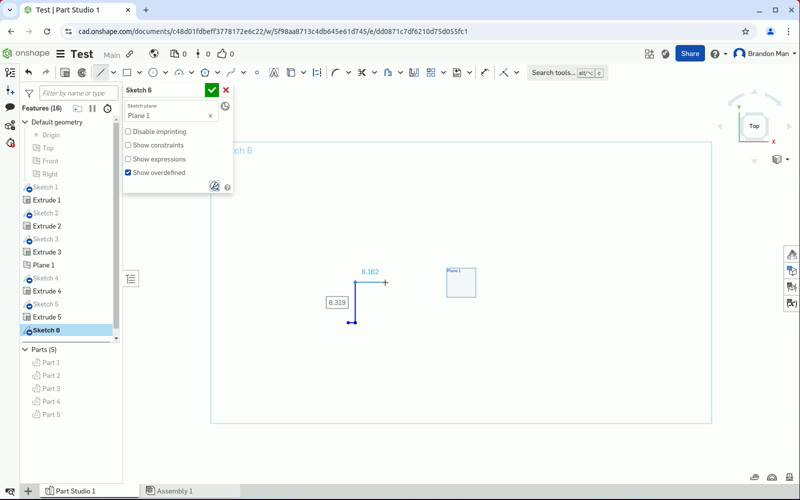
mouse_move(348, 282)
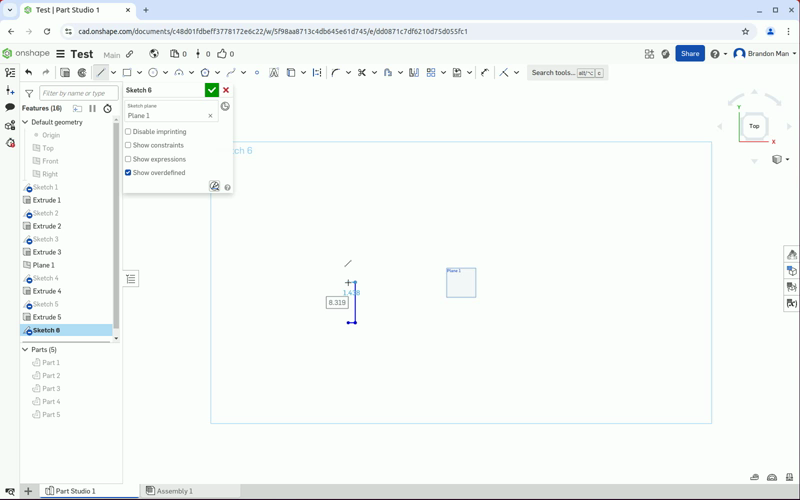
scroll(6)
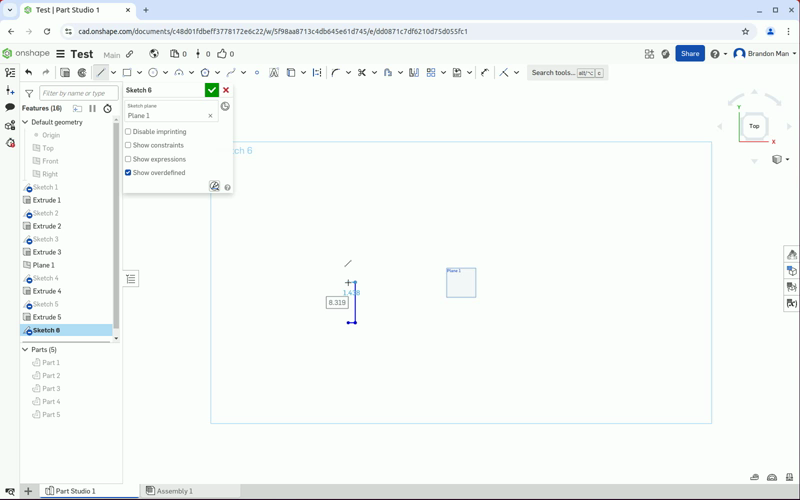
scroll(6)
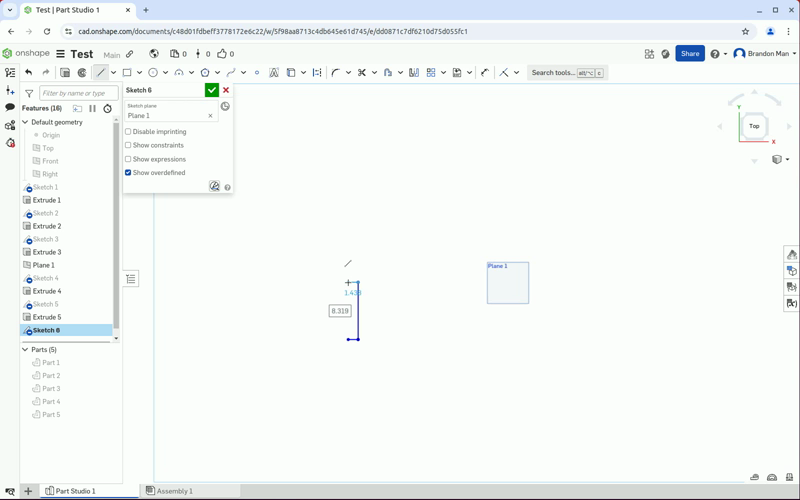
scroll(6)
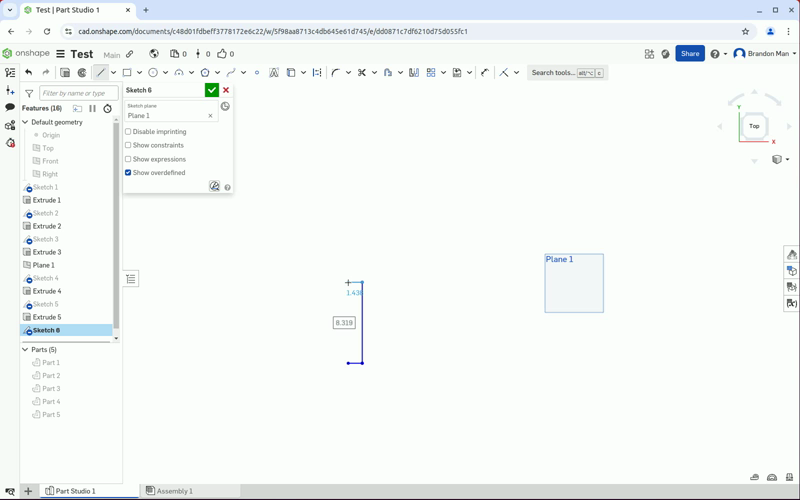
scroll(6)
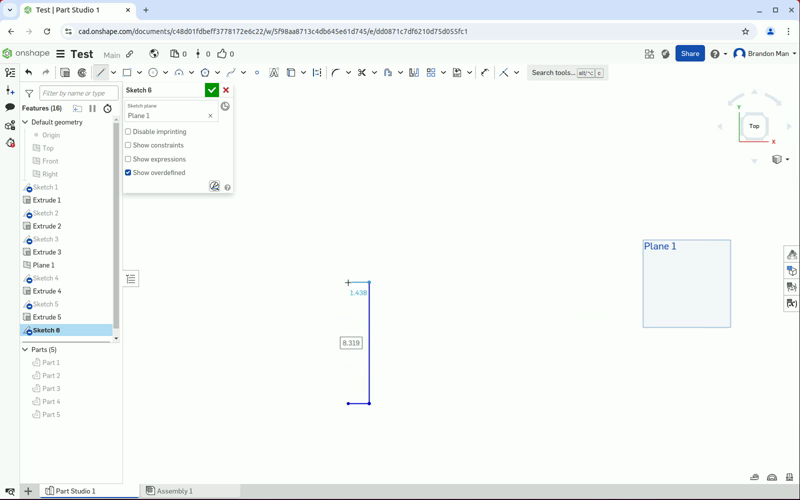
scroll(6)
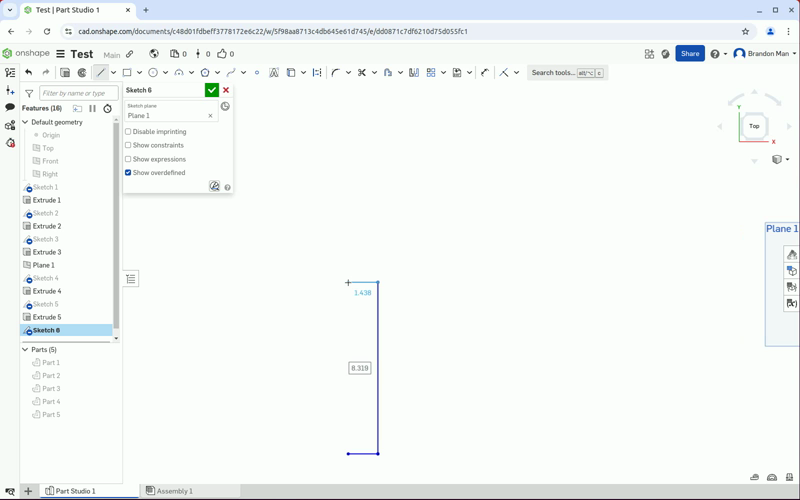
scroll(6)
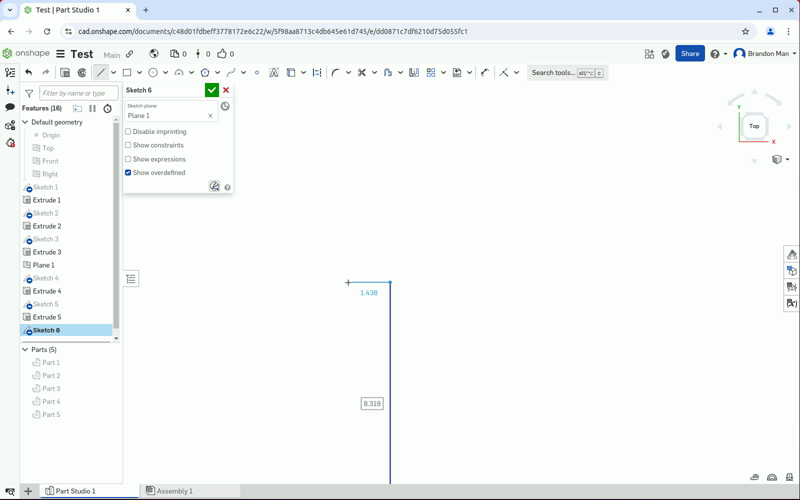
scroll(6)
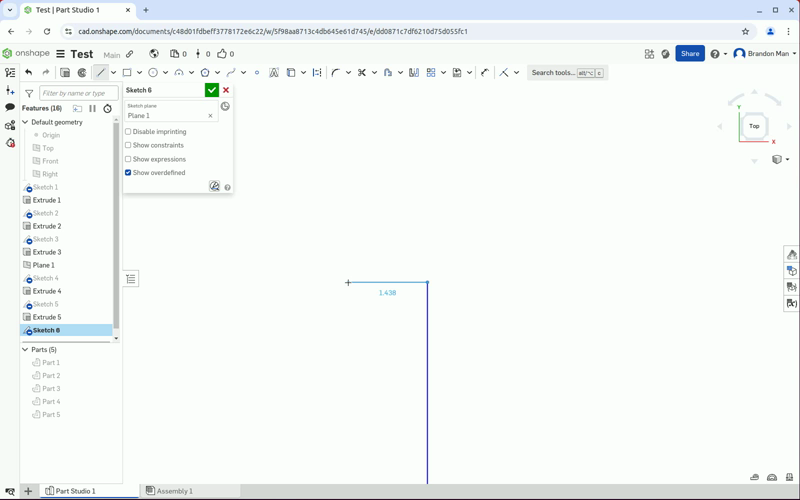
click(348, 282)
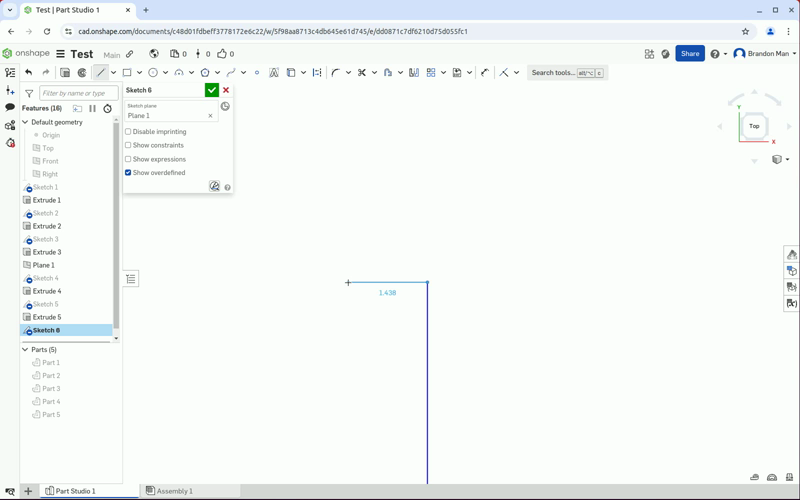
scroll(-6)
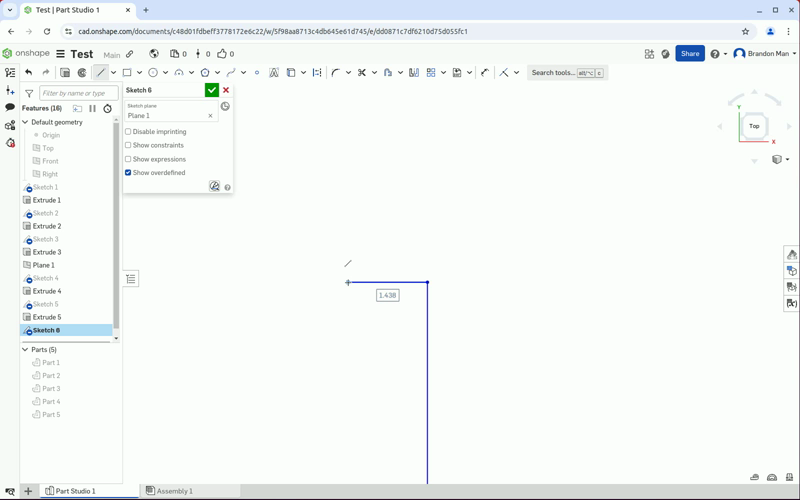
scroll(-6)
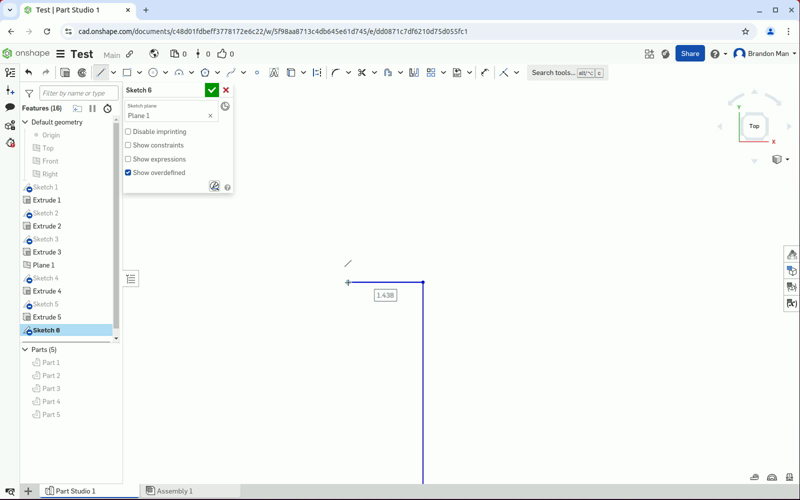
scroll(-6)
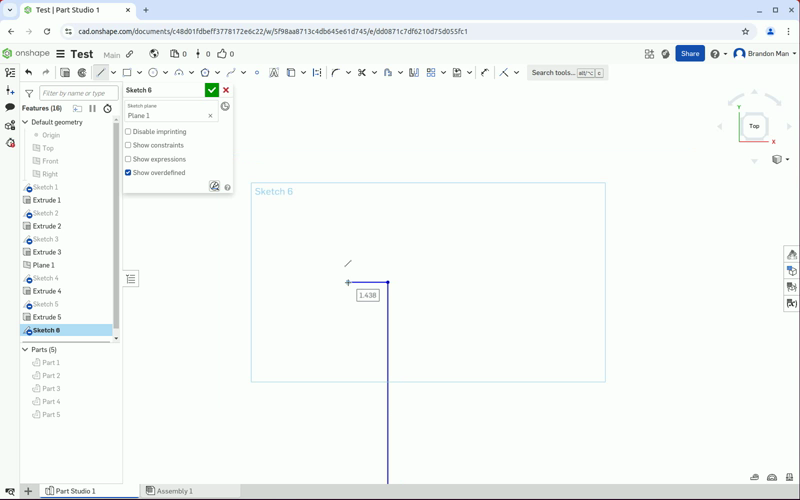
scroll(-6)
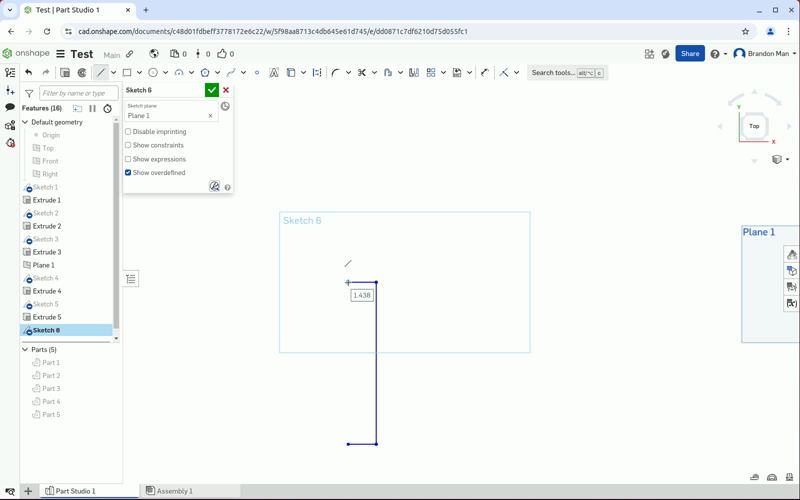
scroll(-6)
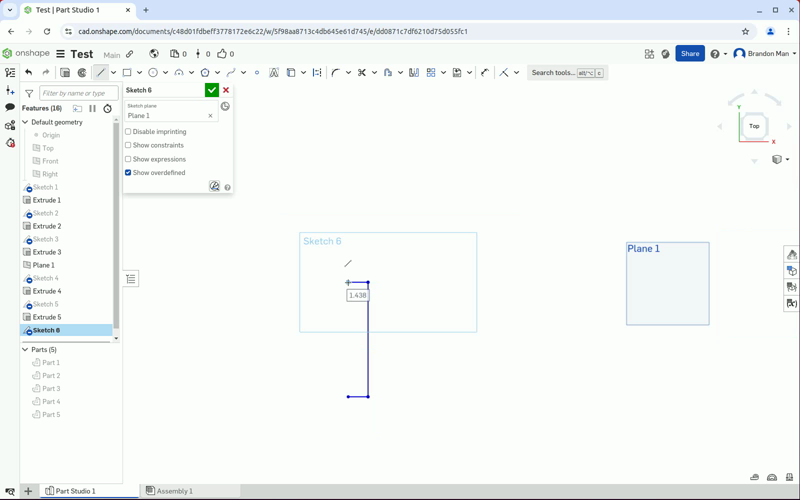
scroll(-6)
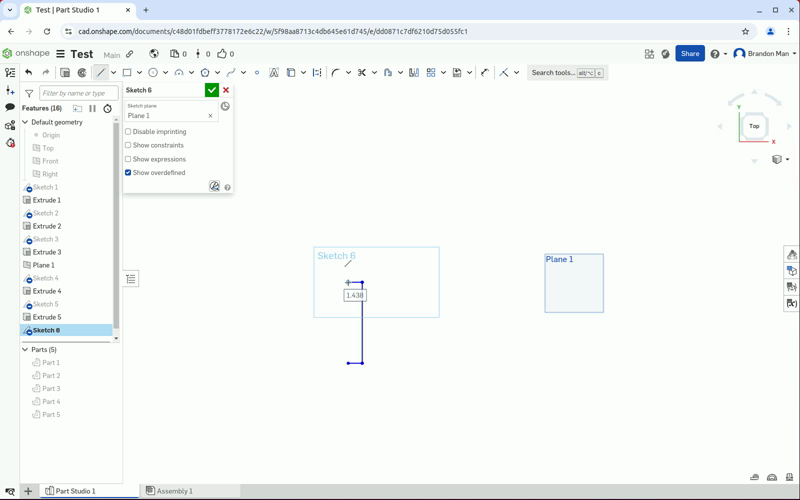
scroll(-6)
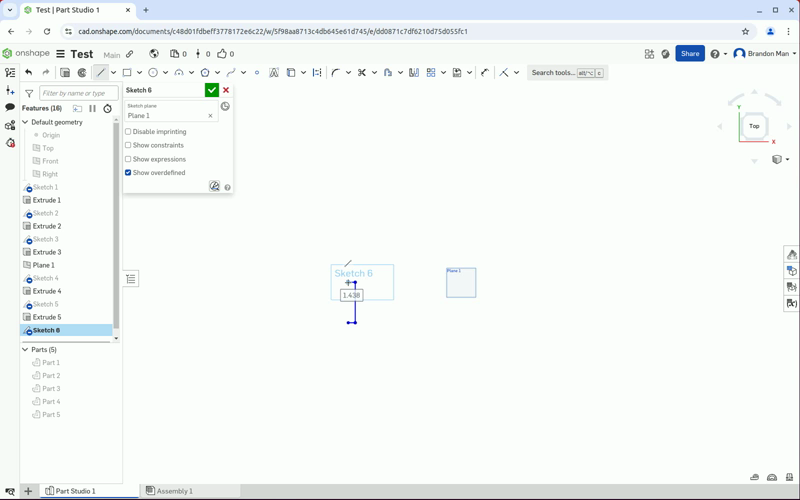
key_up(shift)
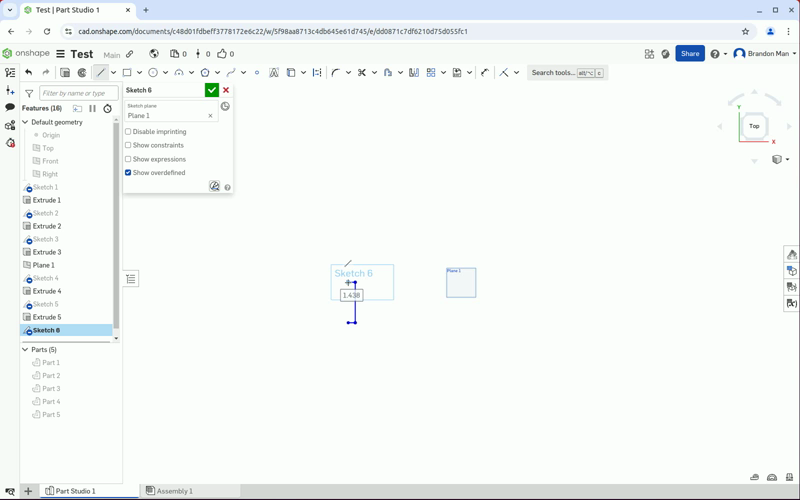
mouse_move(378, 282)
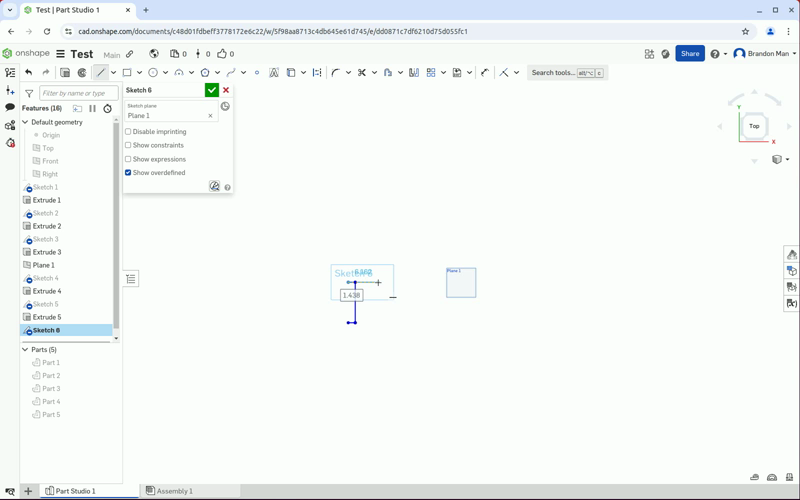
key_down(shift)
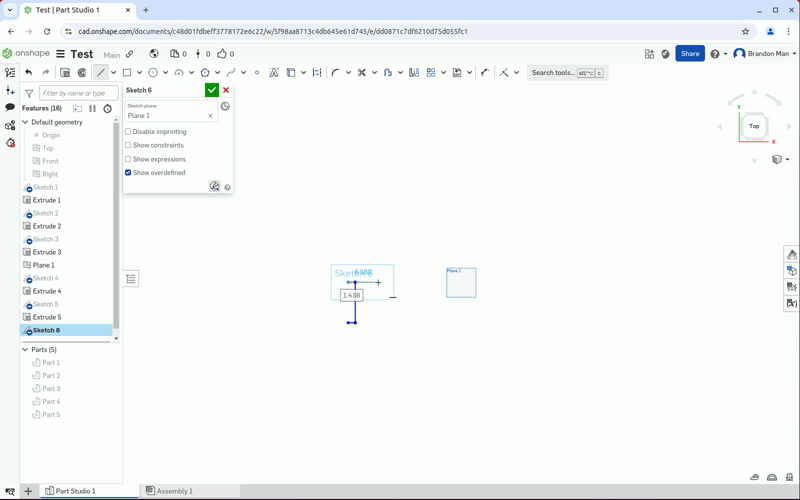
mouse_move(348, 322)
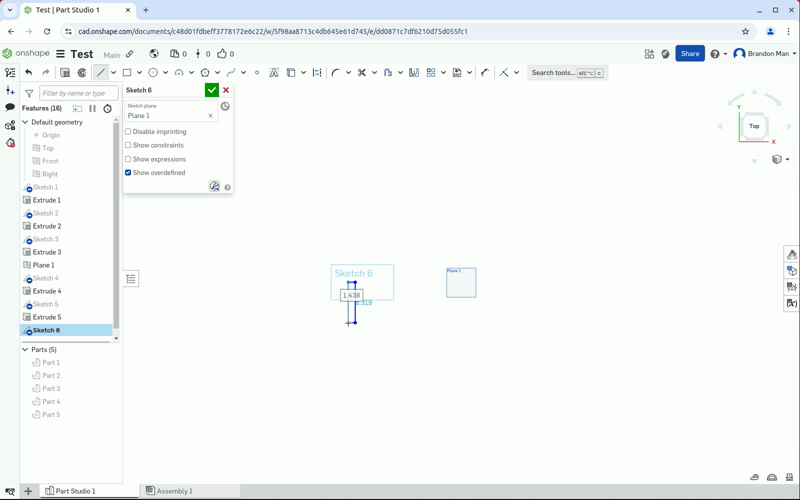
key_up(shift)
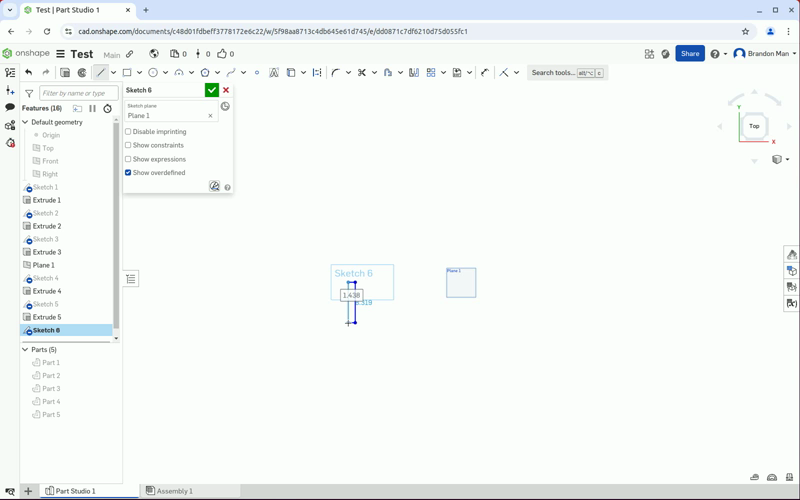
click(348, 322)
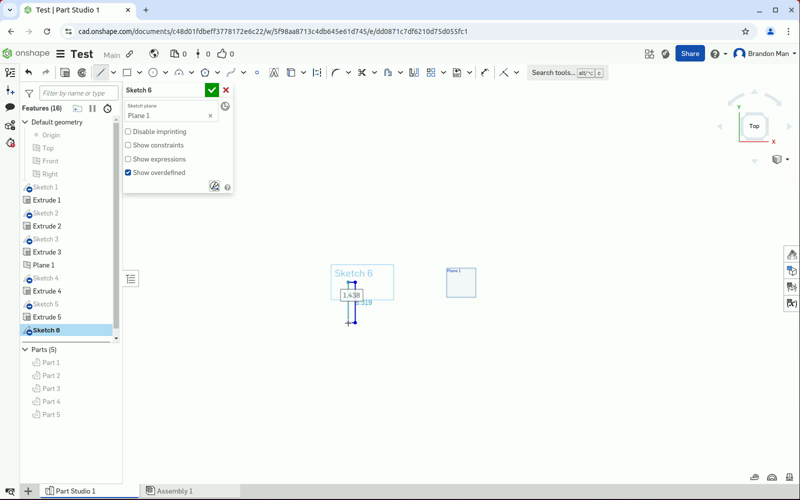
key(esc)
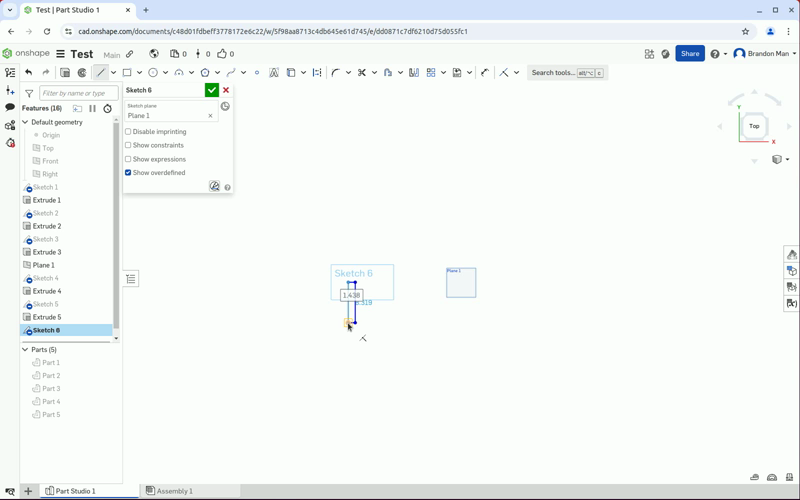
mouse_move(349, 321)
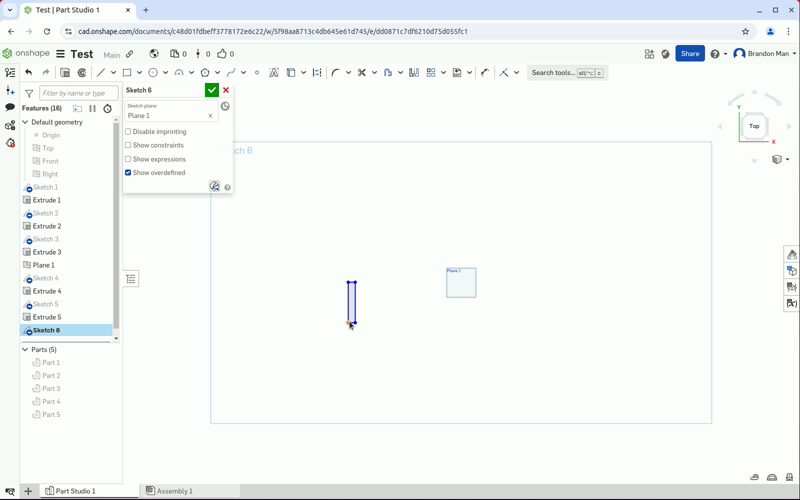
scroll(6)
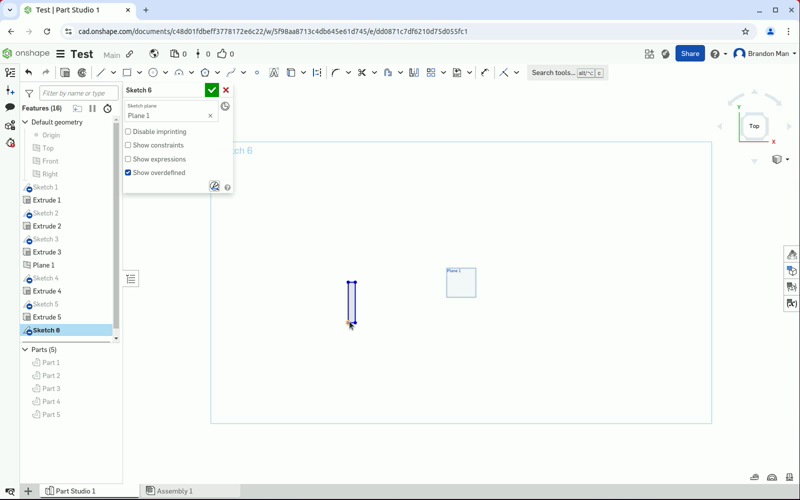
scroll(6)
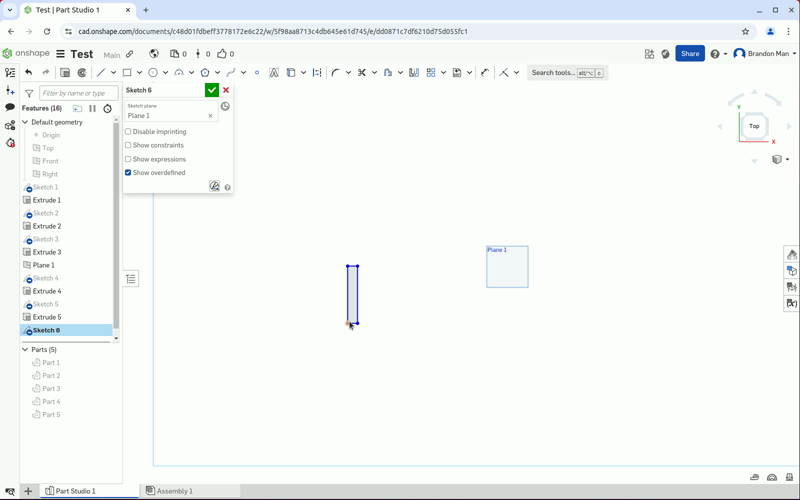
scroll(6)
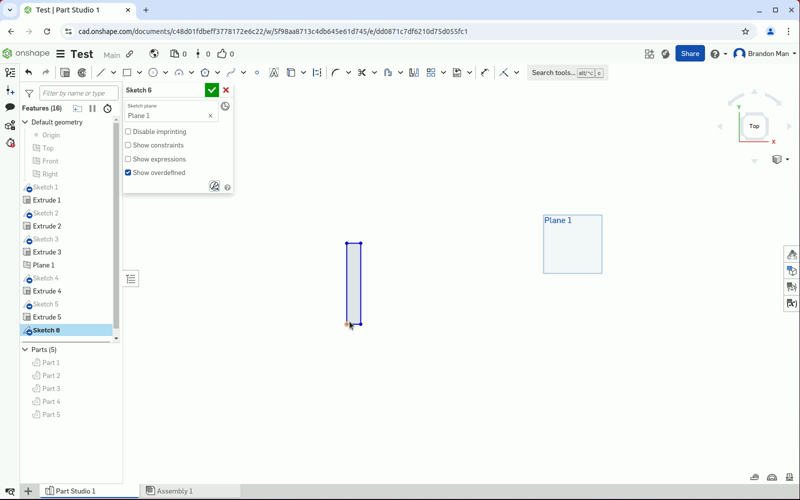
scroll(6)
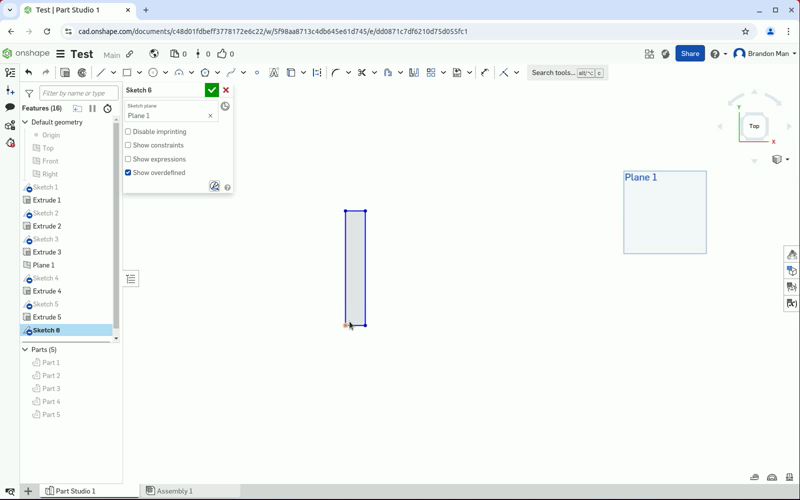
scroll(6)
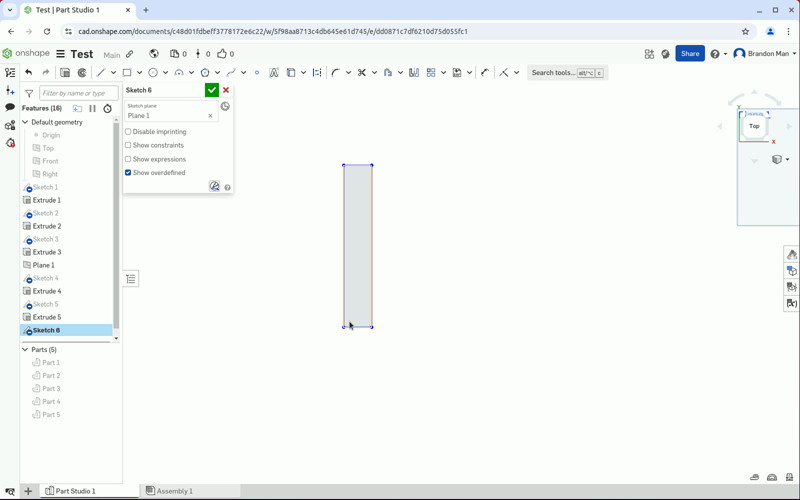
scroll(6)
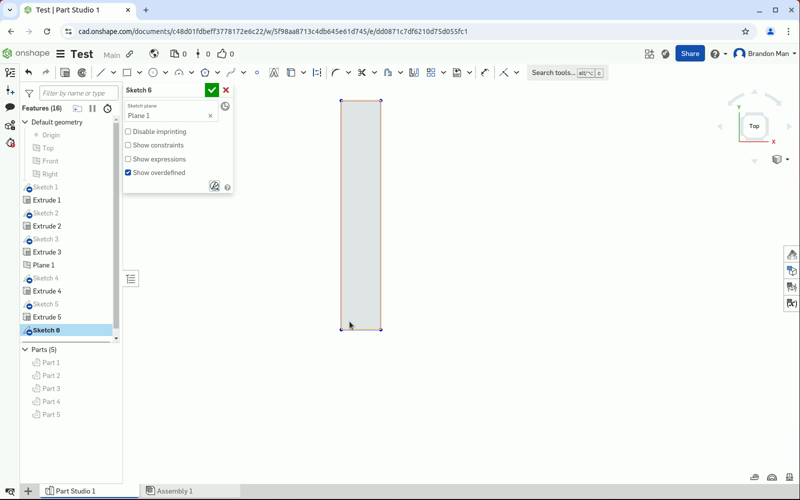
scroll(6)
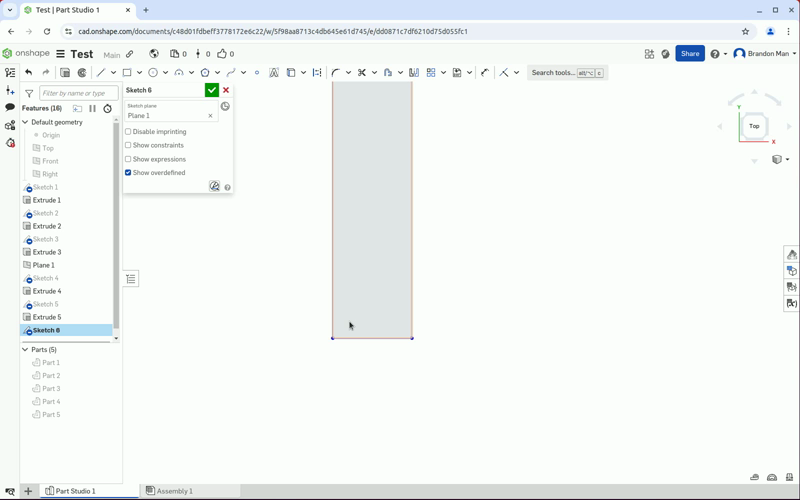
click(349, 321)
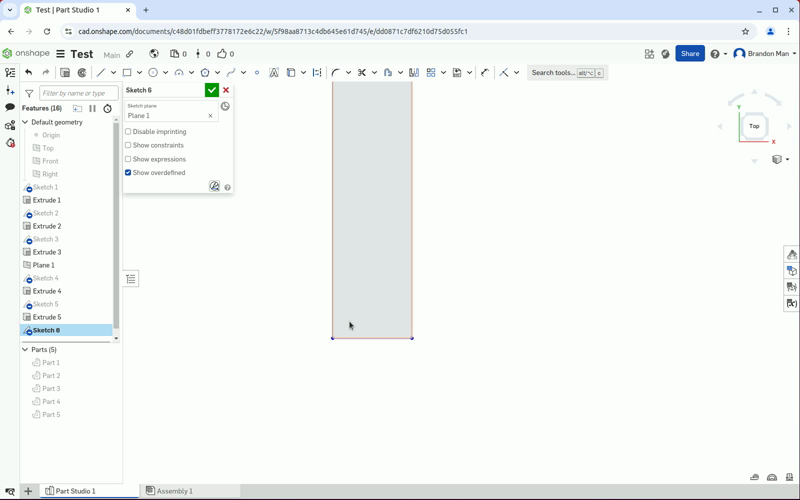
scroll(-6)
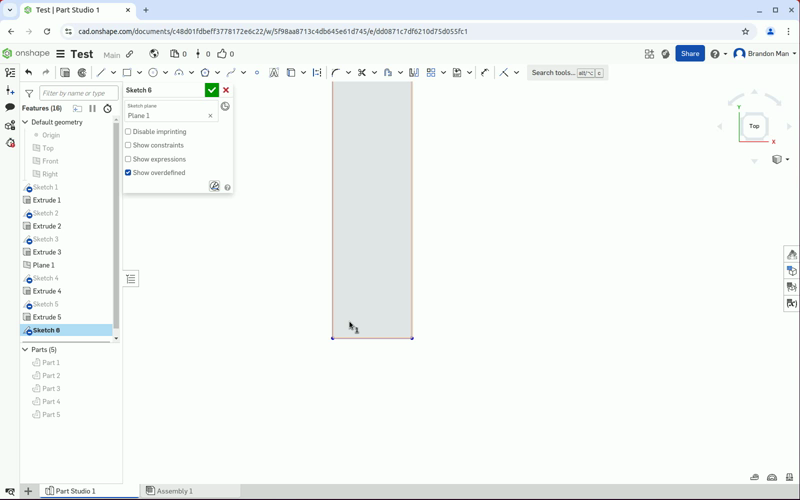
scroll(-6)
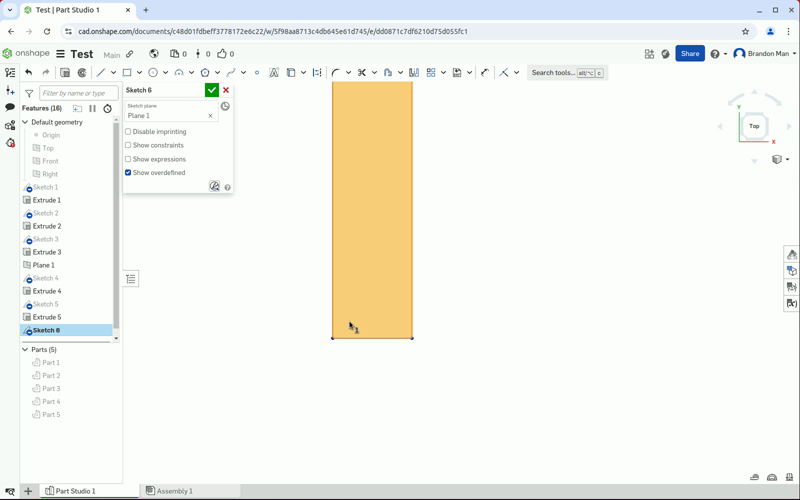
scroll(-6)
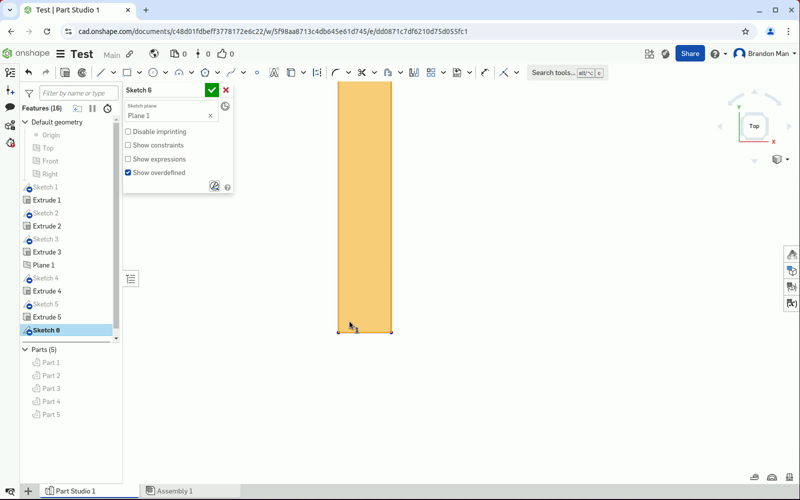
scroll(-6)
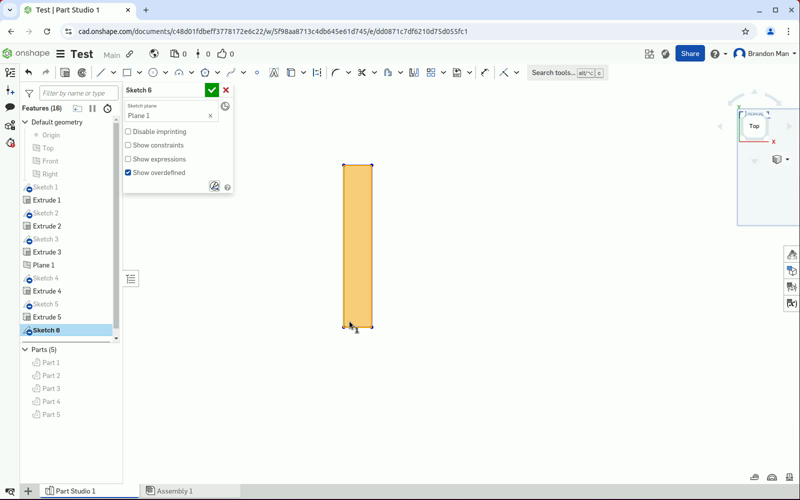
scroll(-6)
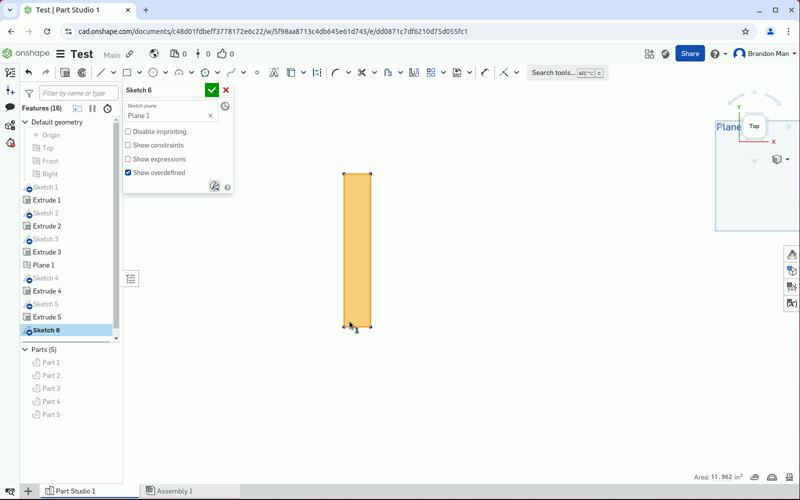
scroll(-6)
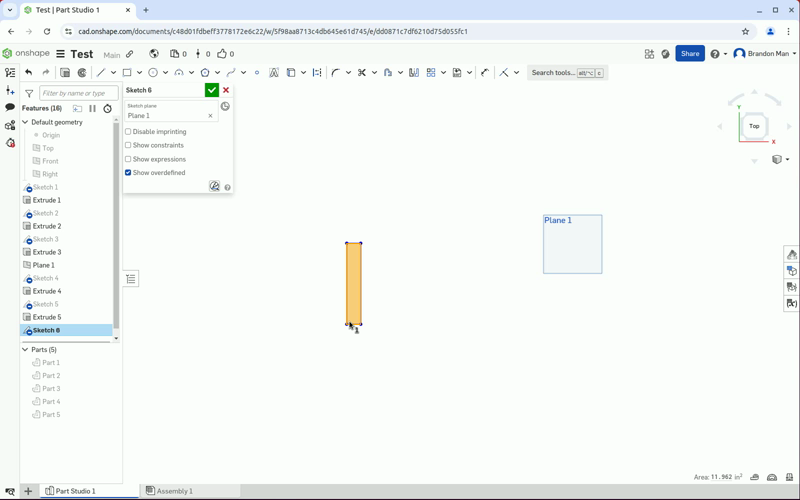
scroll(-6)
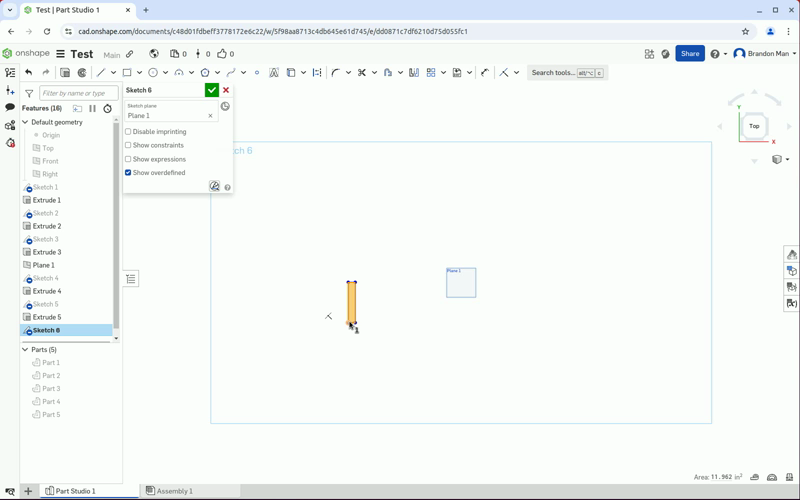
mouse_move(73, 352)
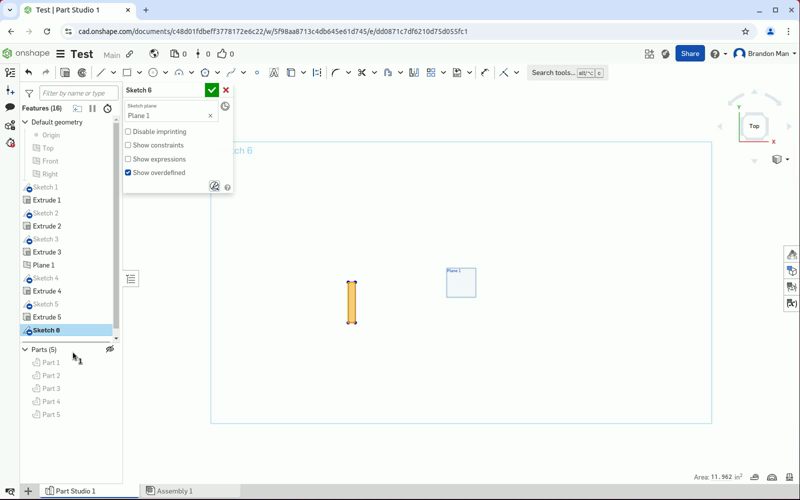
key(shift+y)
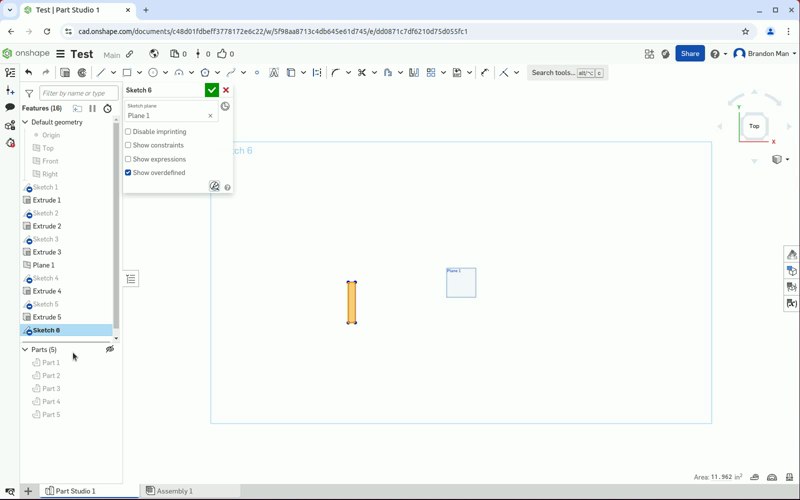
key(shift+e)
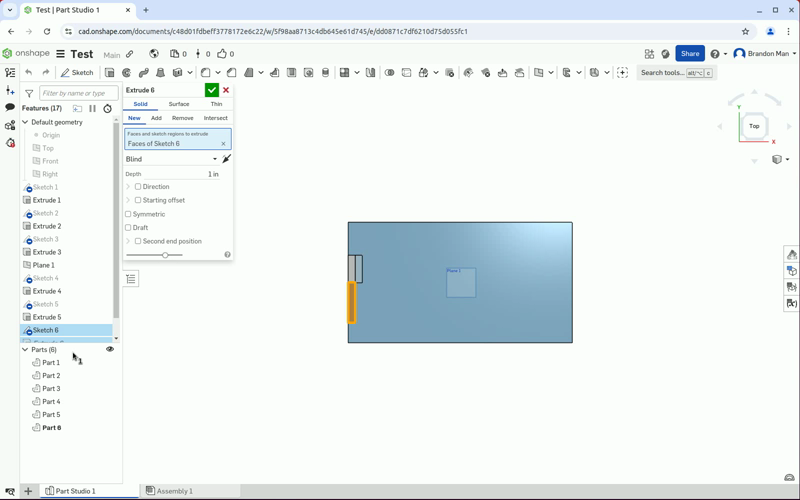
mouse_move(143, 106)
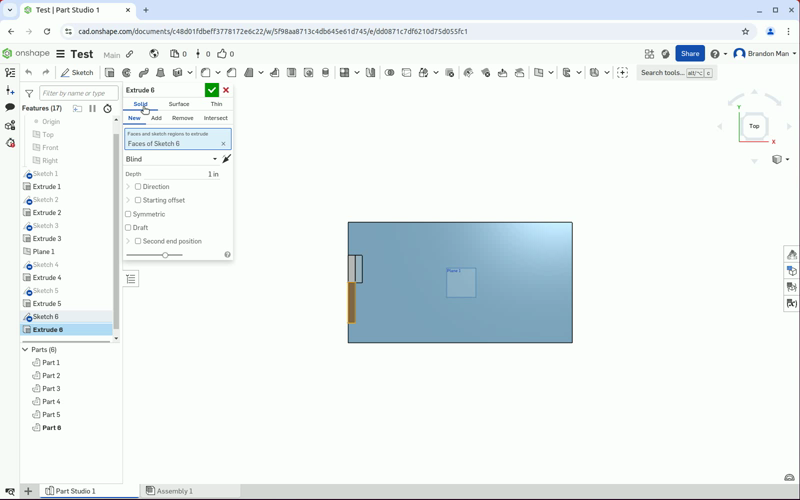
click(143, 106)
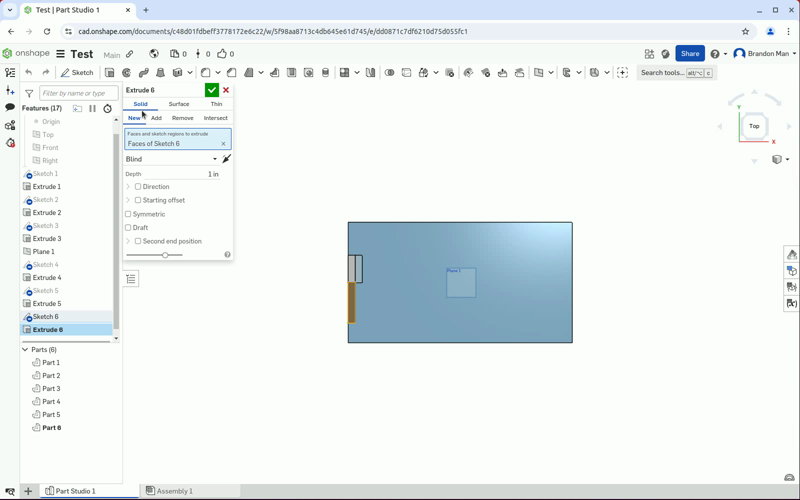
mouse_move(137, 120)
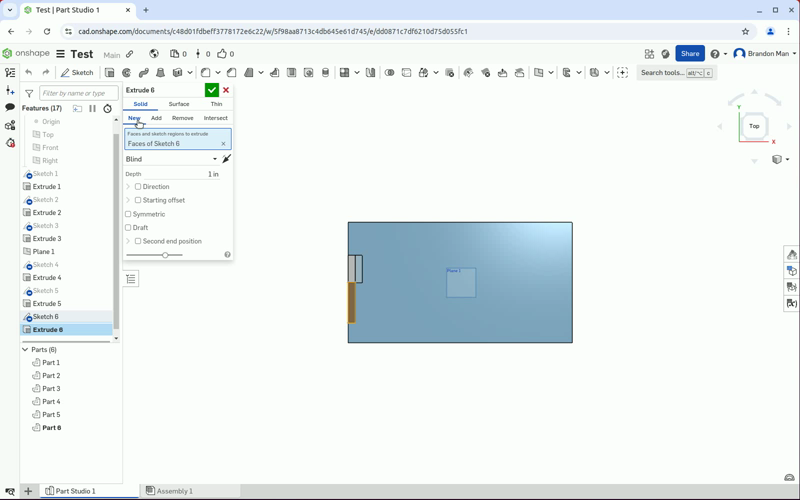
click(137, 120)
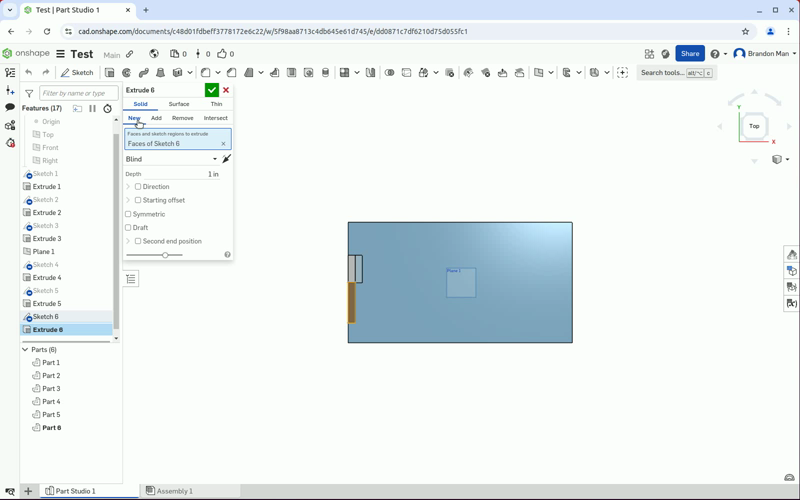
key(tab, 4)
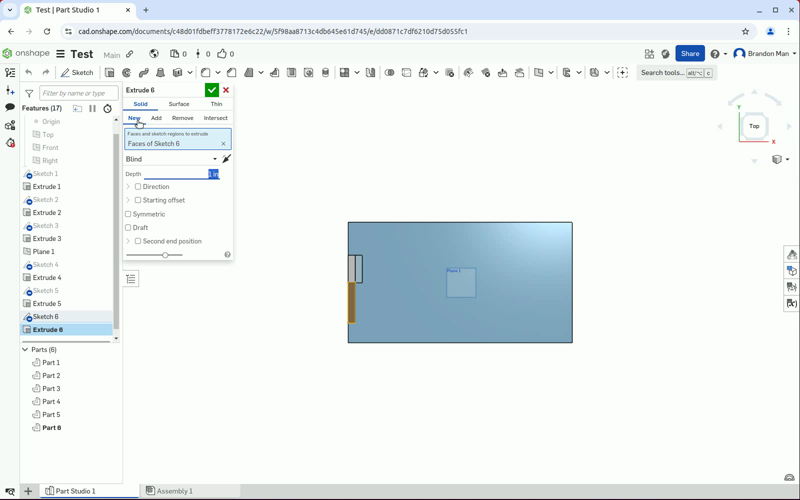
text(9.628)
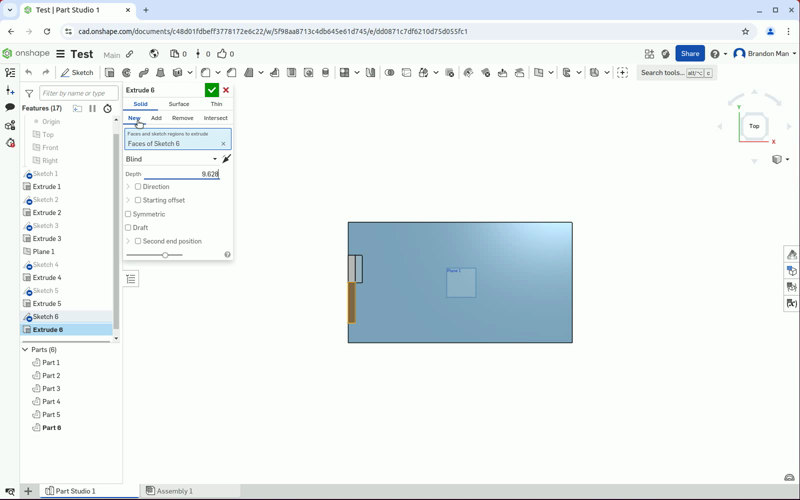
key(enter)
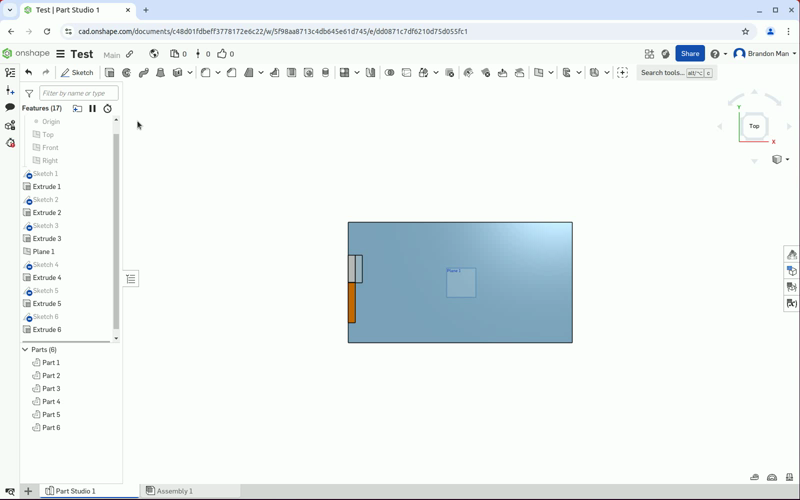
key(shift+h)
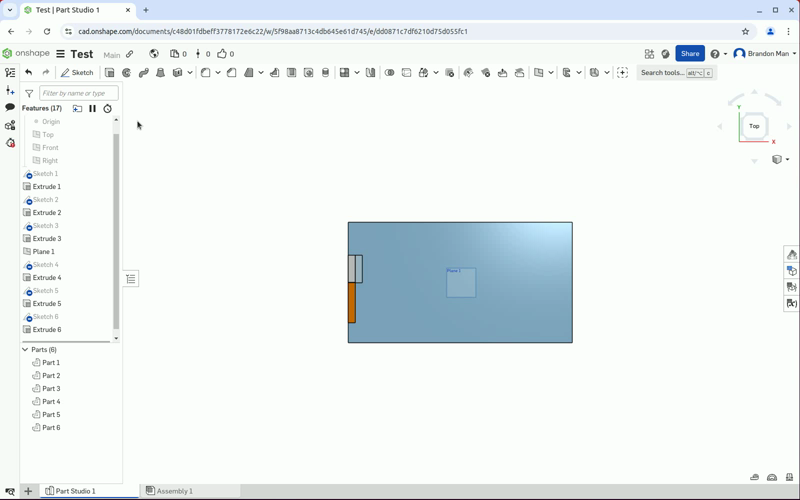
key(shift+h)
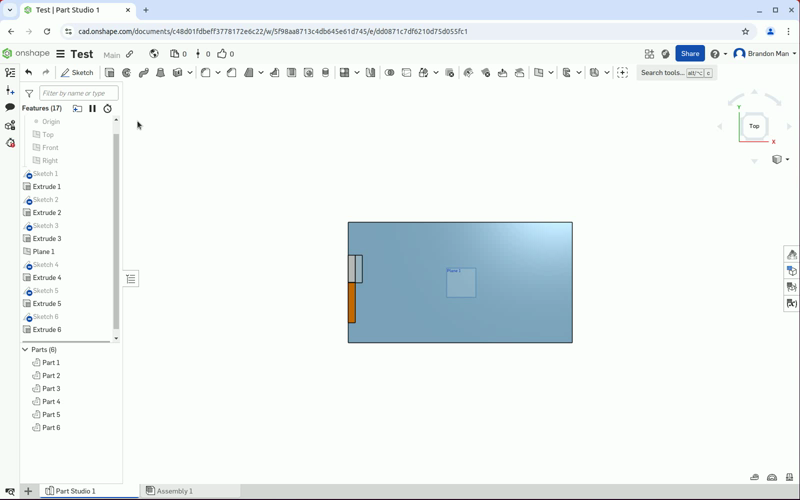
mouse_move(69, 176)
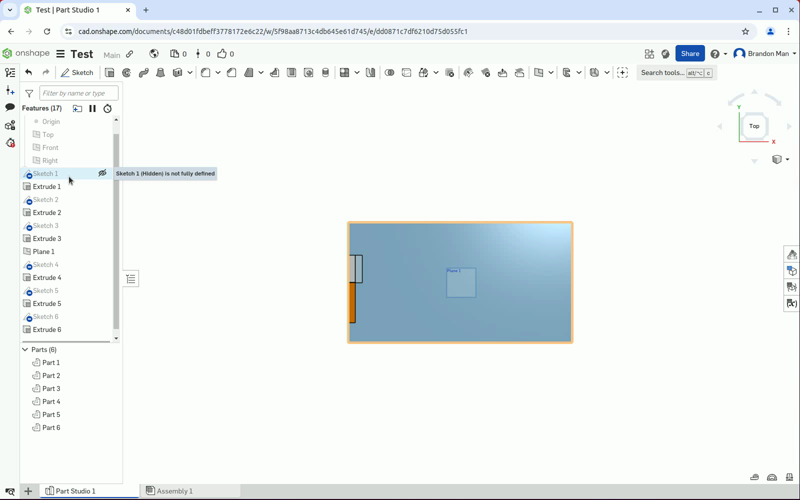
click(69, 176)
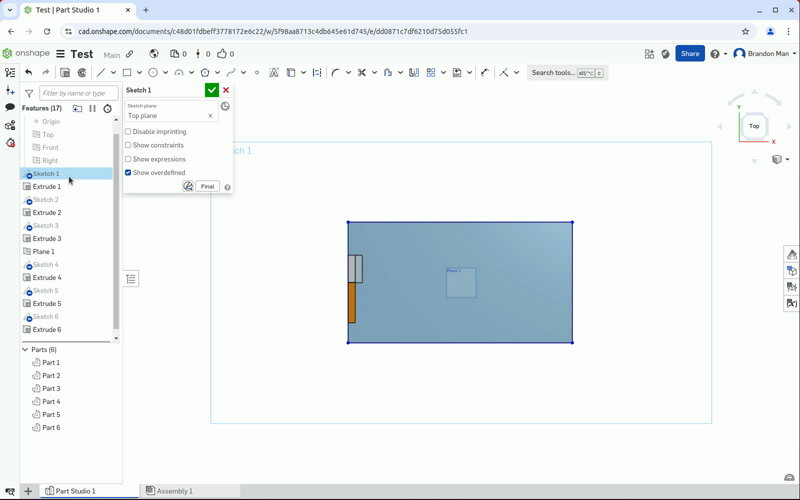
mouse_move(229, 92)
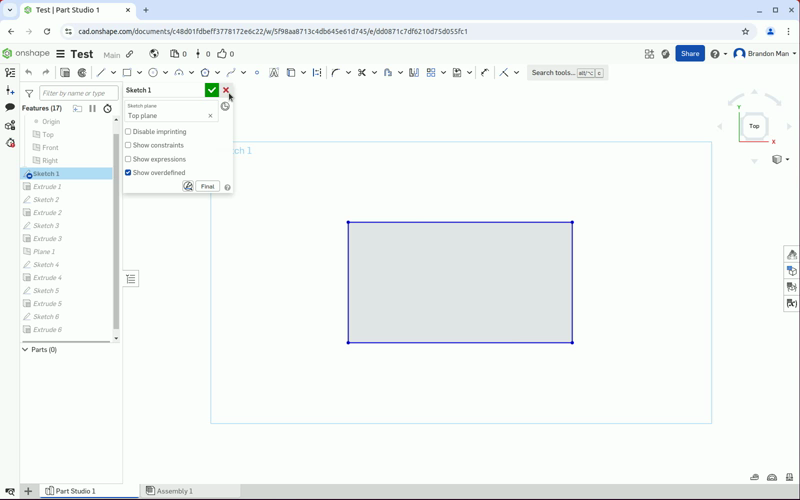
click(229, 92)
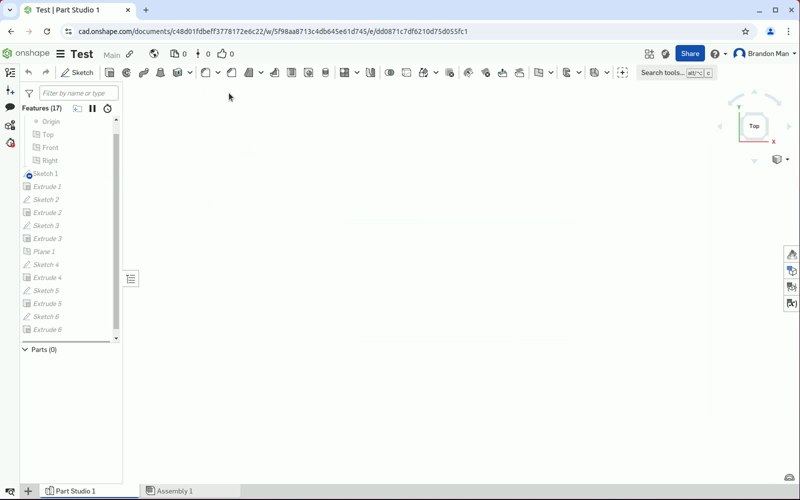
key(shift+s)
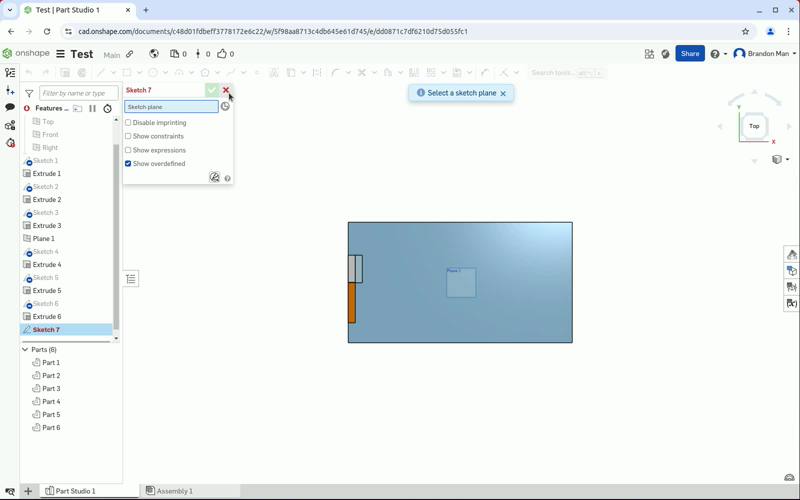
mouse_move(69, 241)
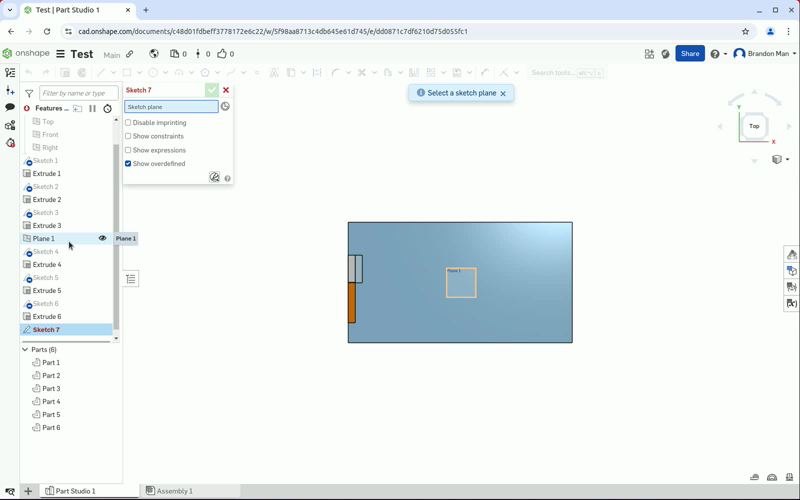
click(69, 241)
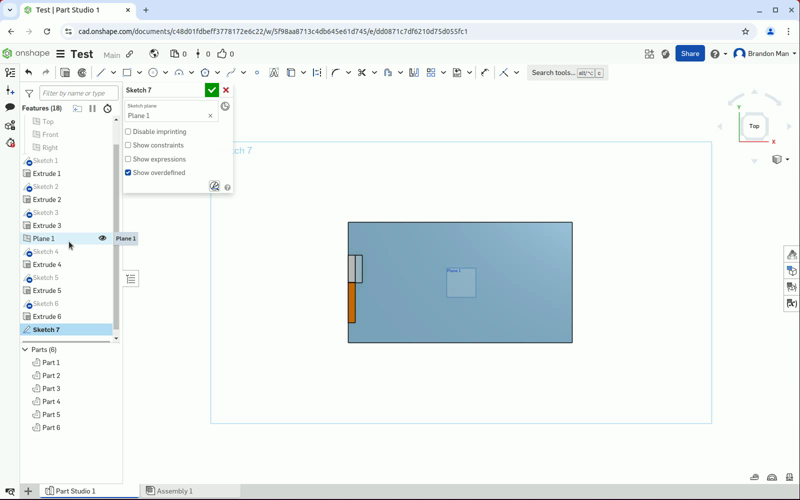
mouse_move(73, 352)
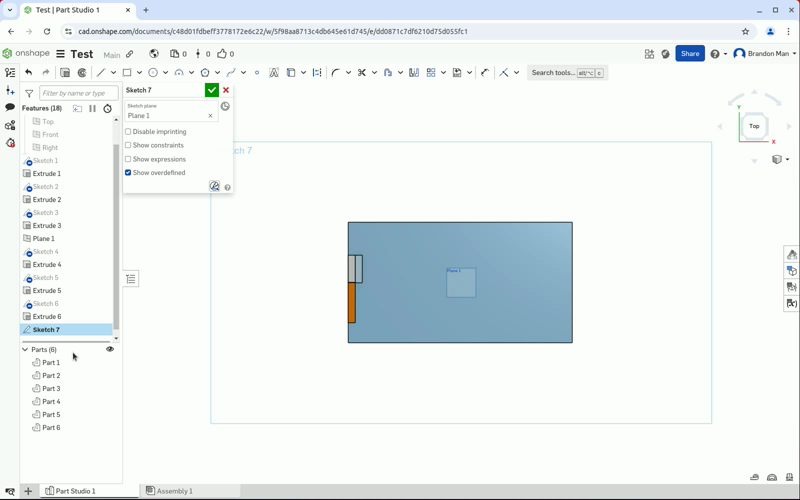
key(y)
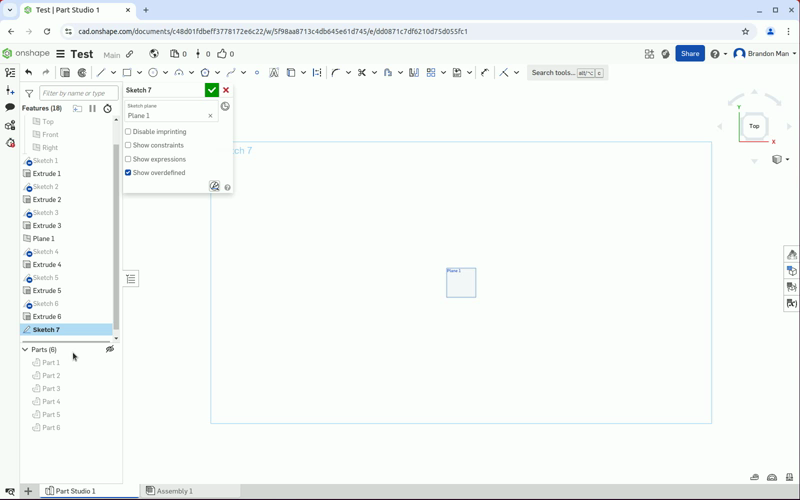
key(l)
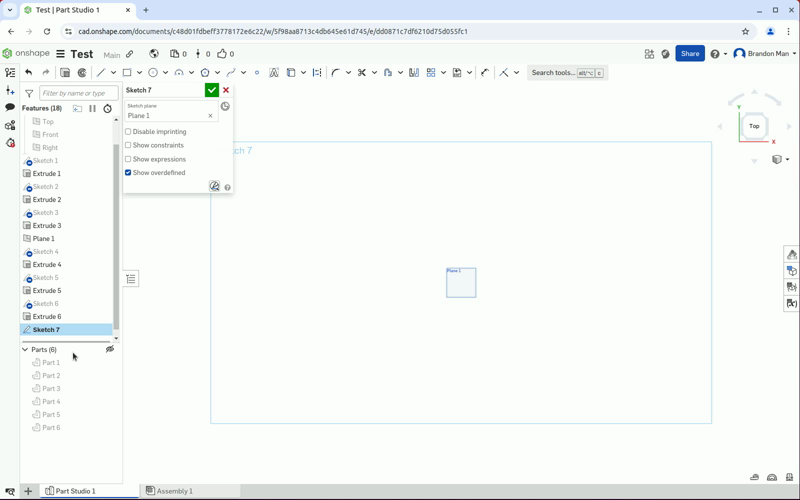
key_down(shift)
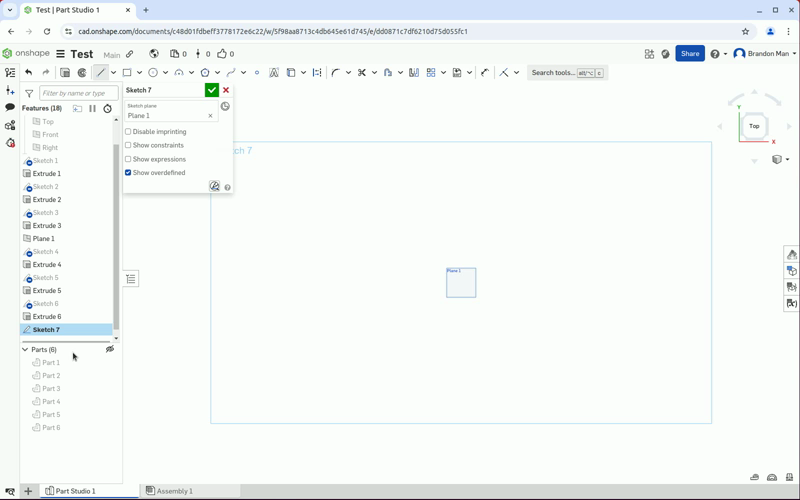
mouse_move(355, 322)
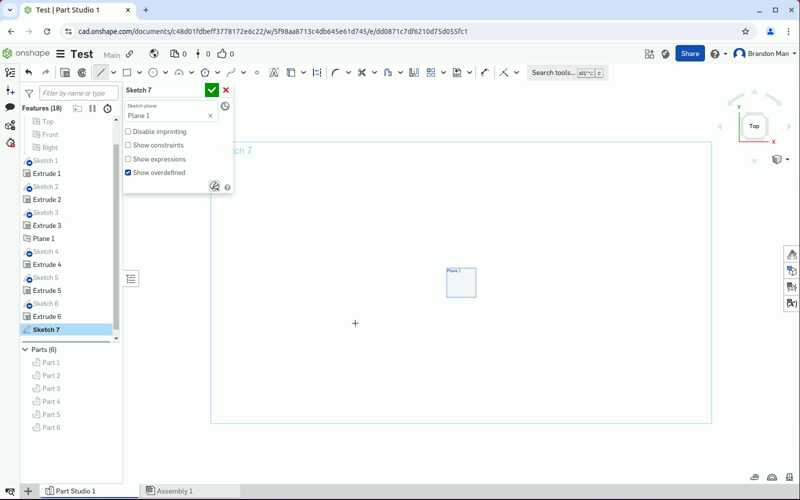
click(355, 322)
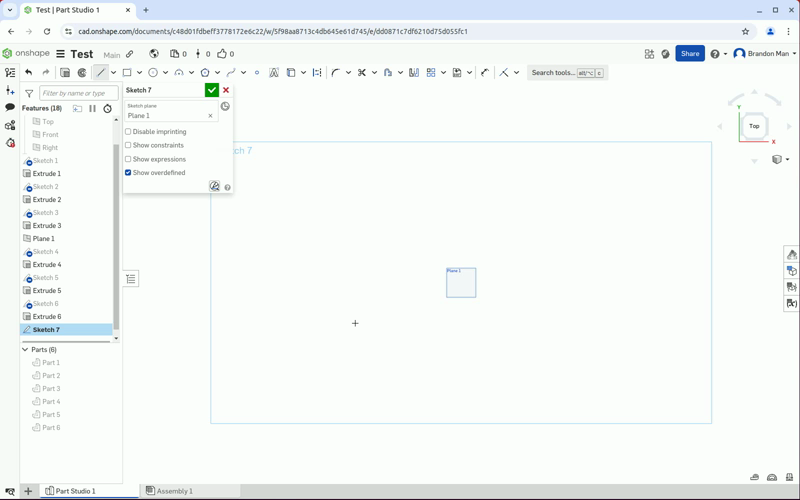
key_up(shift)
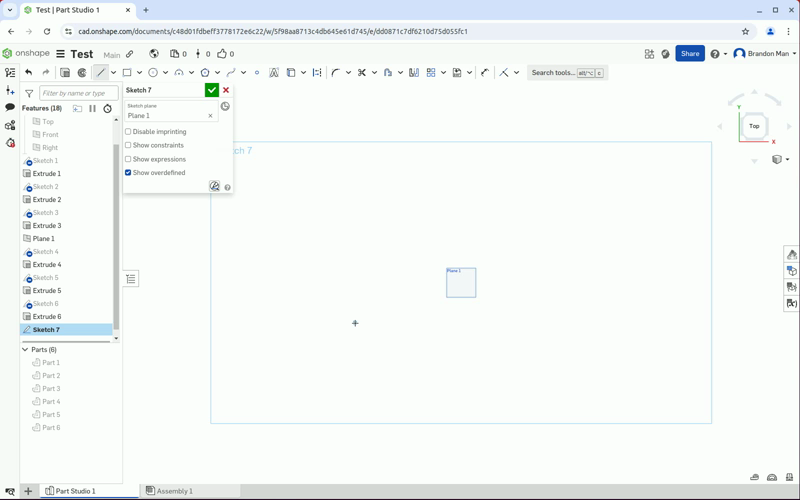
key_down(shift)
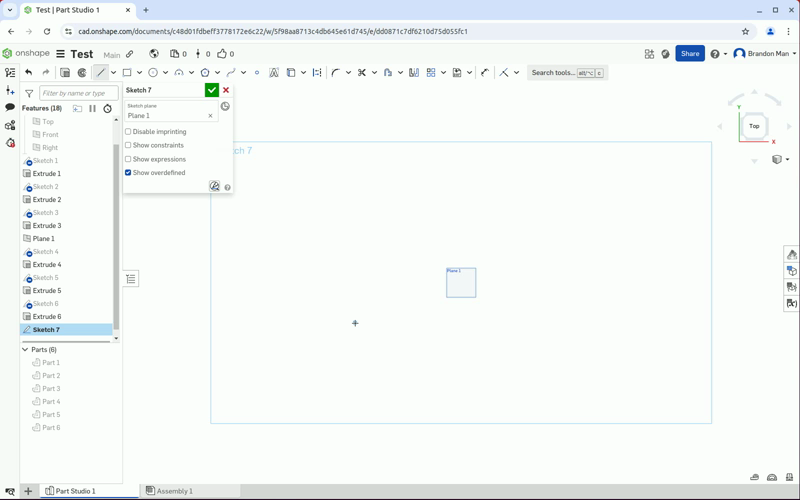
mouse_move(385, 322)
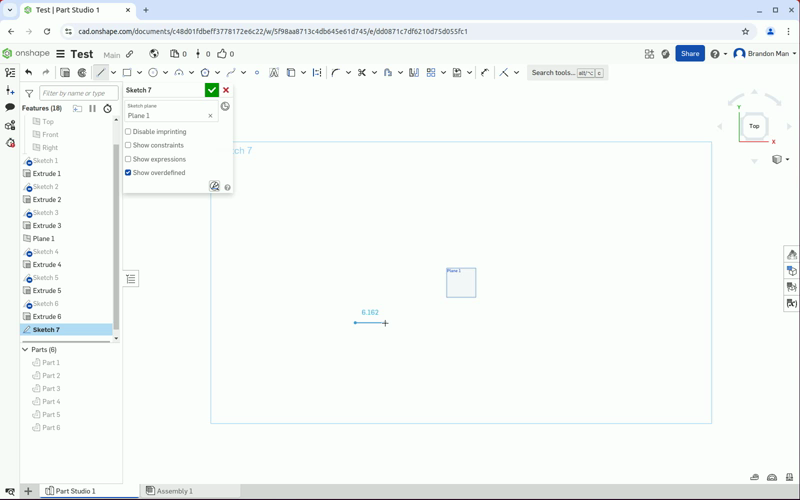
mouse_move(362, 322)
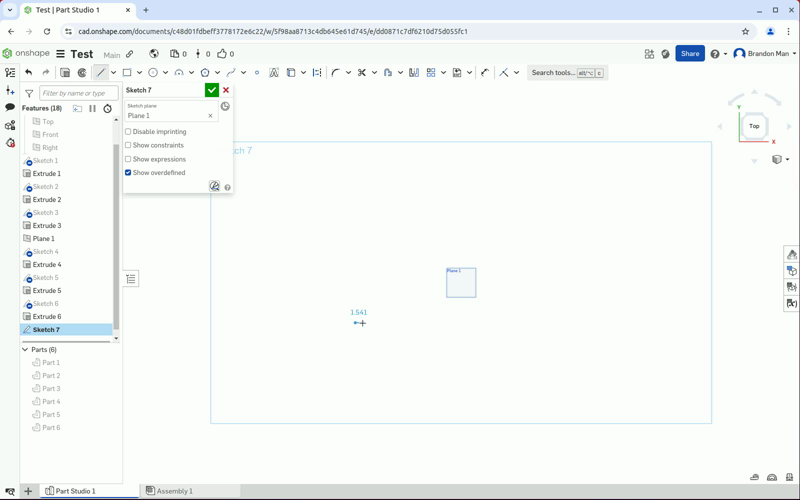
scroll(6)
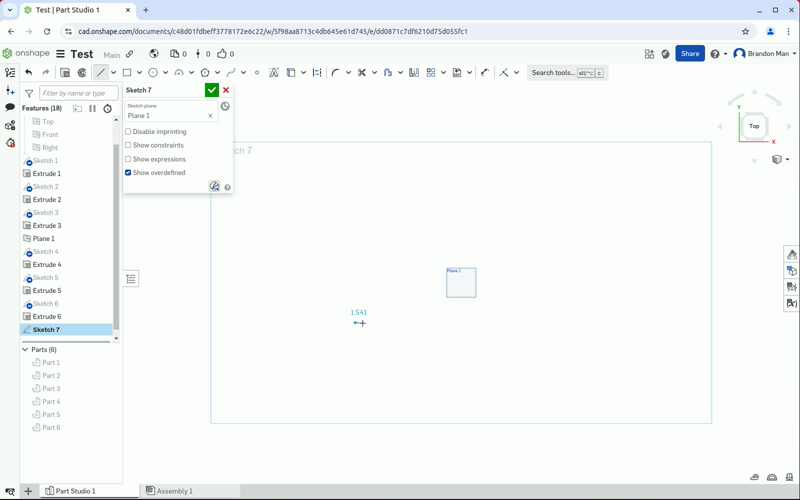
scroll(6)
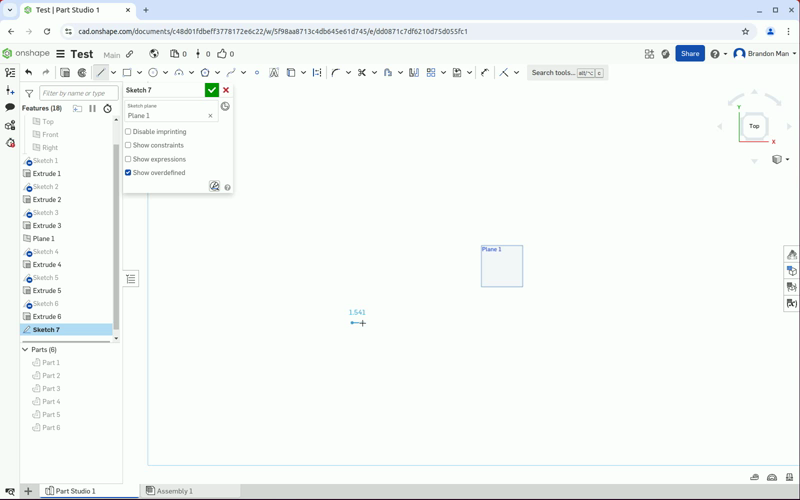
scroll(6)
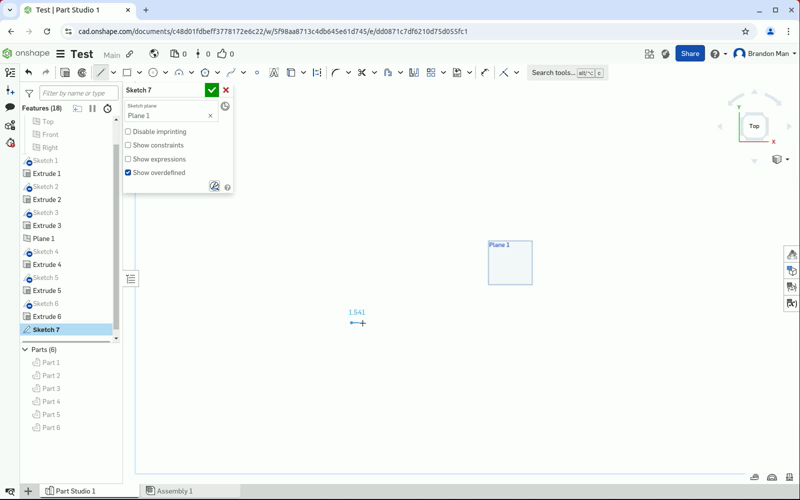
scroll(6)
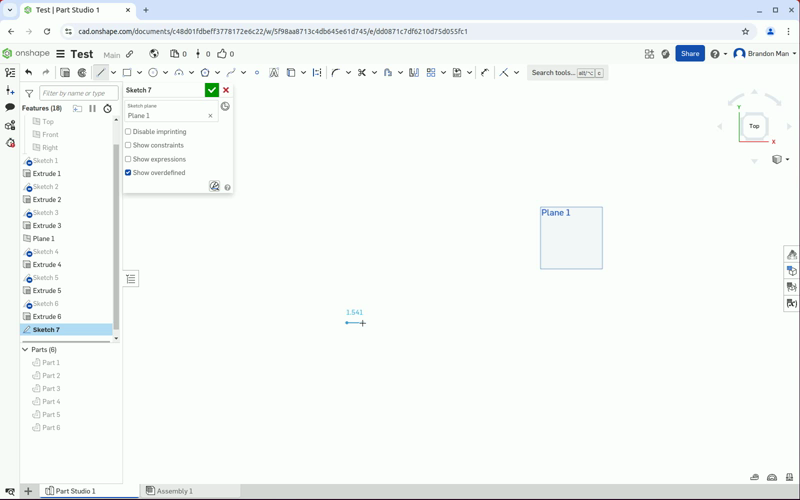
scroll(6)
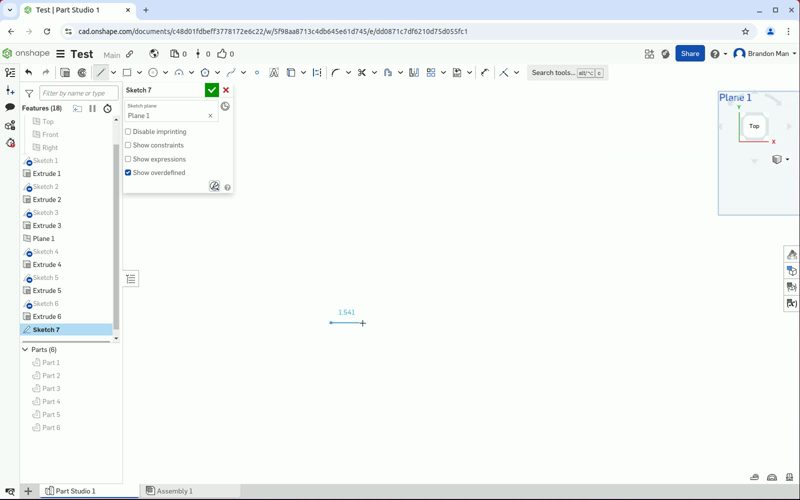
scroll(6)
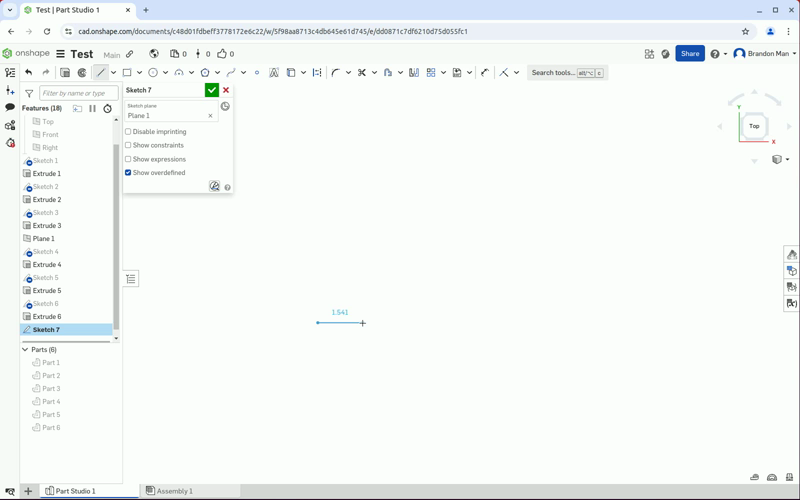
scroll(6)
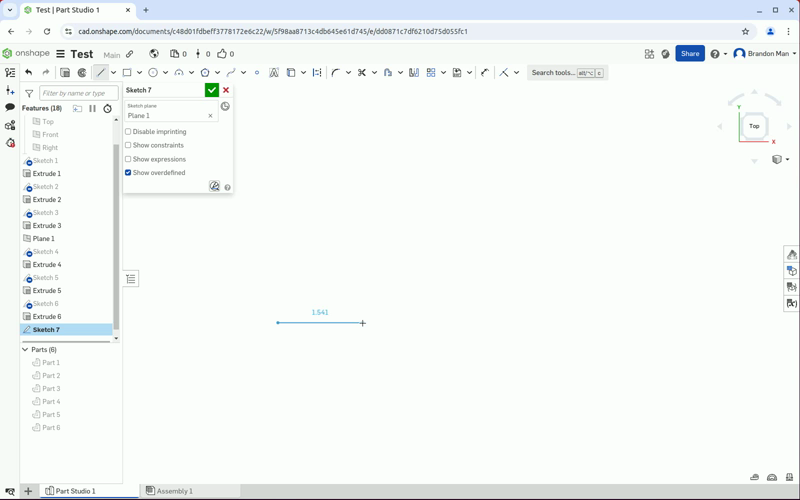
click(362, 322)
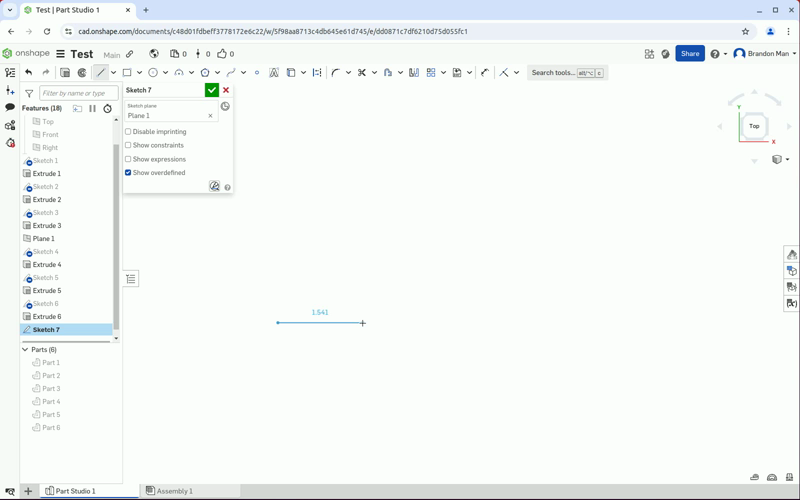
scroll(-6)
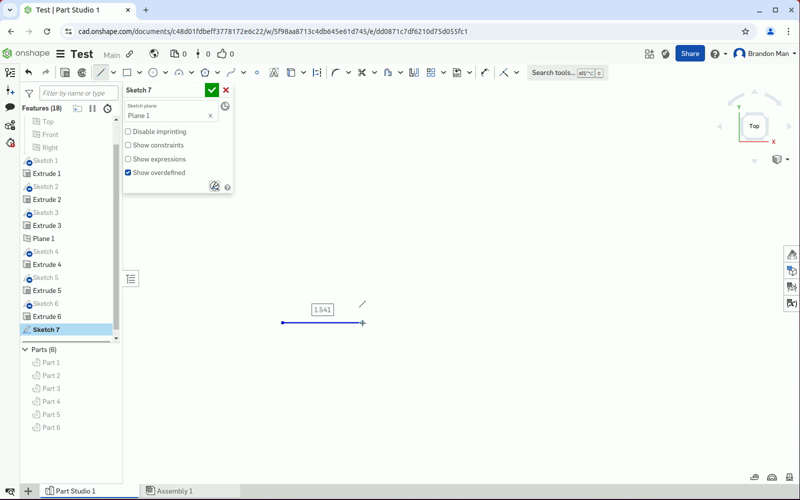
scroll(-6)
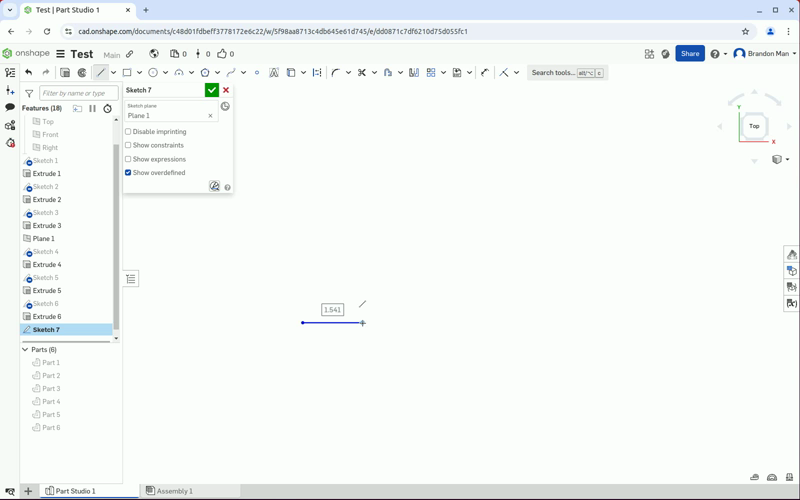
scroll(-6)
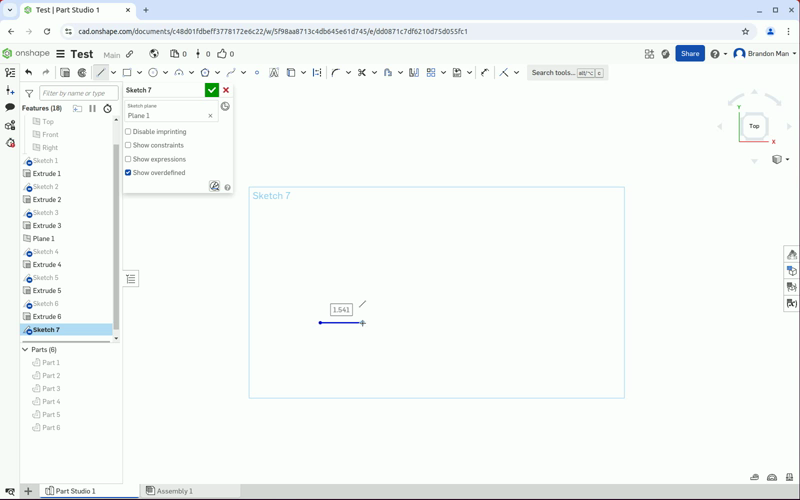
scroll(-6)
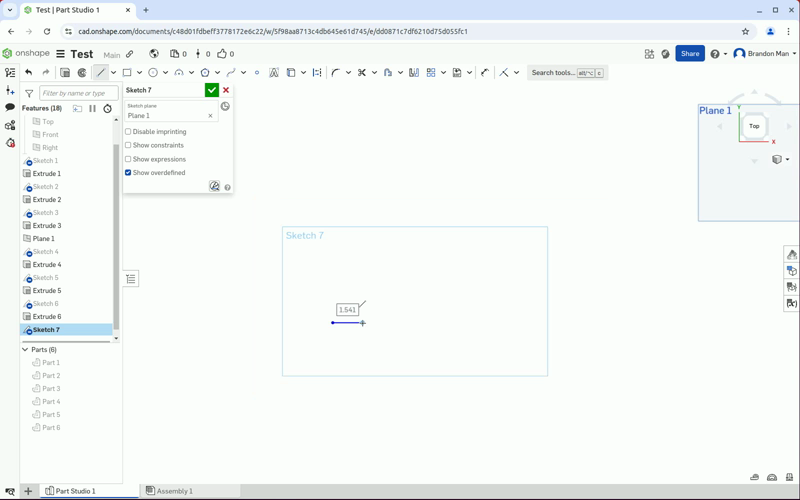
scroll(-6)
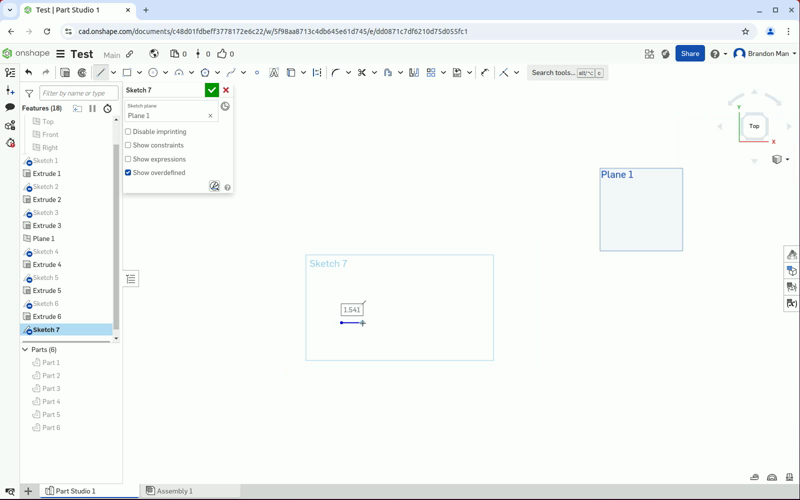
scroll(-6)
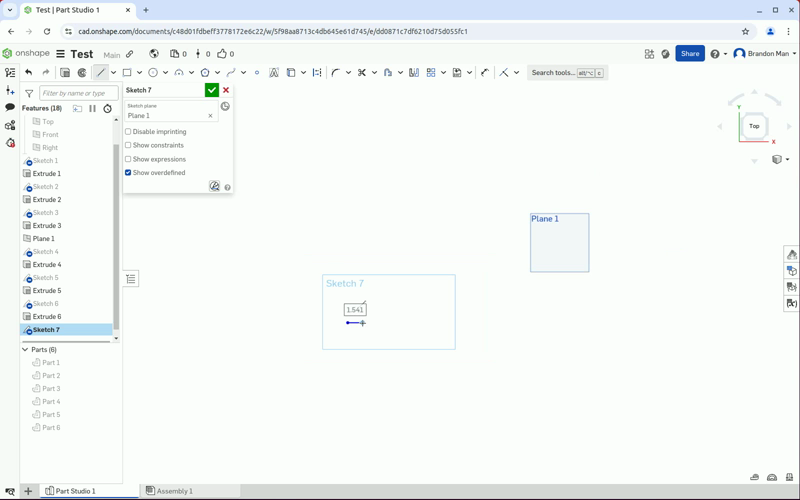
scroll(-6)
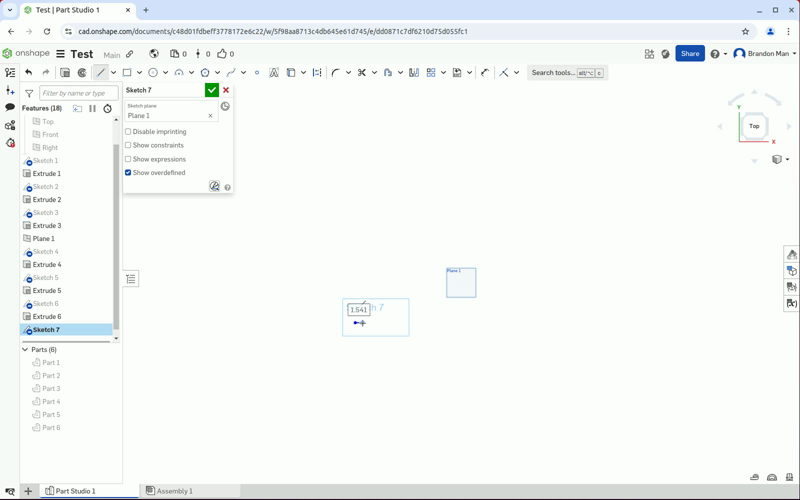
key_up(shift)
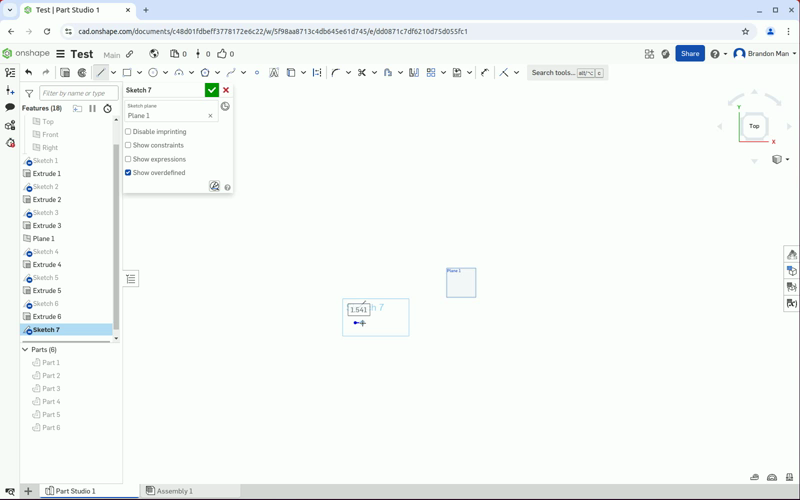
key_down(shift)
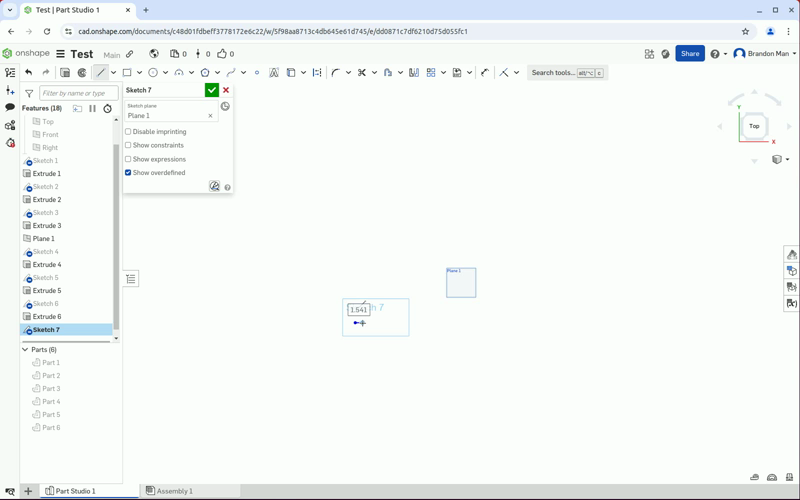
mouse_move(392, 322)
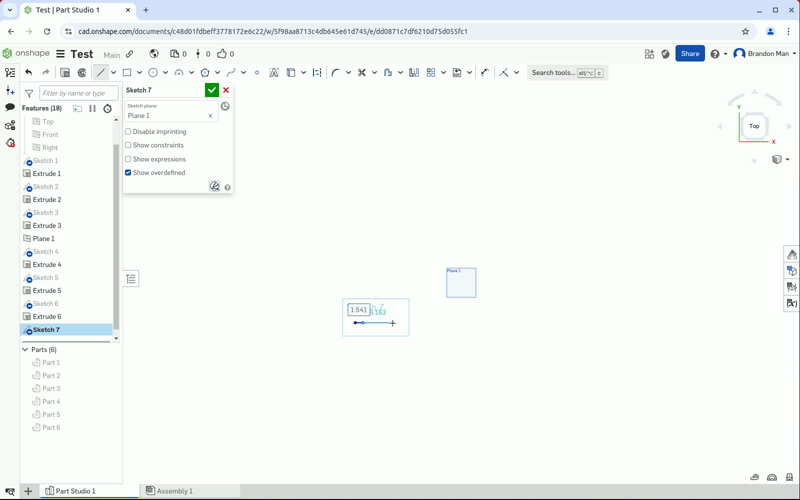
mouse_move(362, 282)
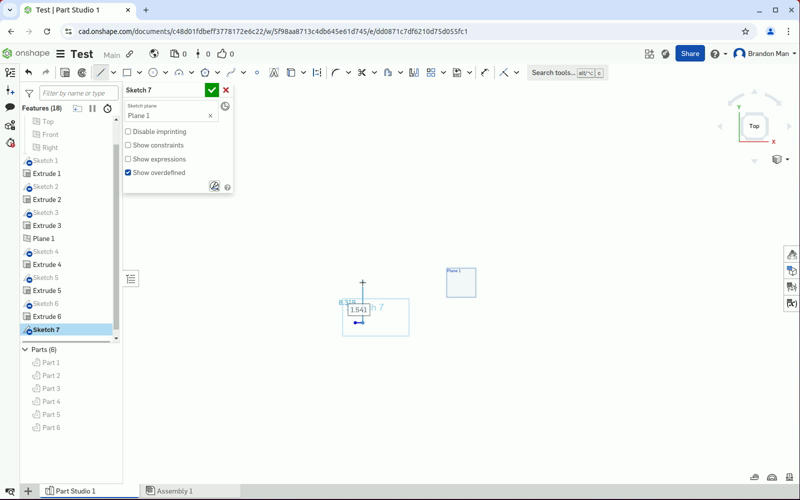
click(362, 282)
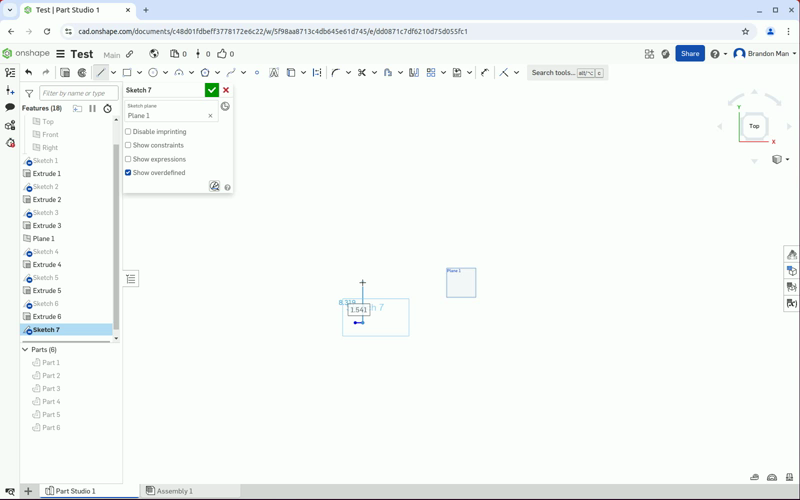
key_up(shift)
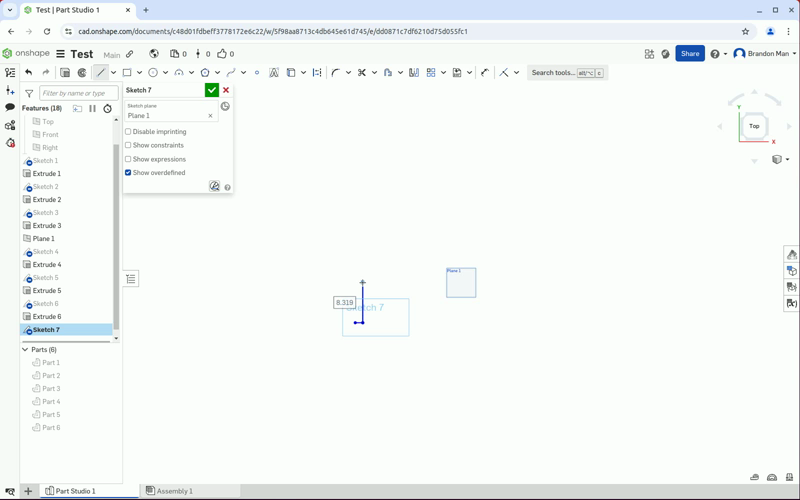
key_down(shift)
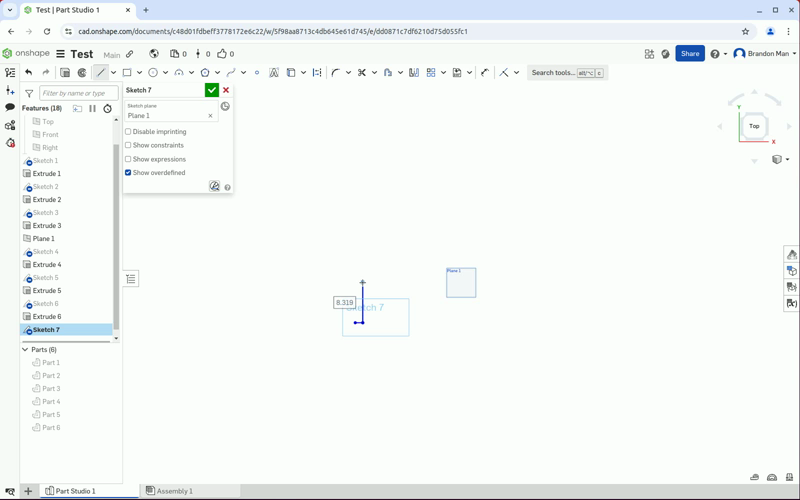
mouse_move(392, 282)
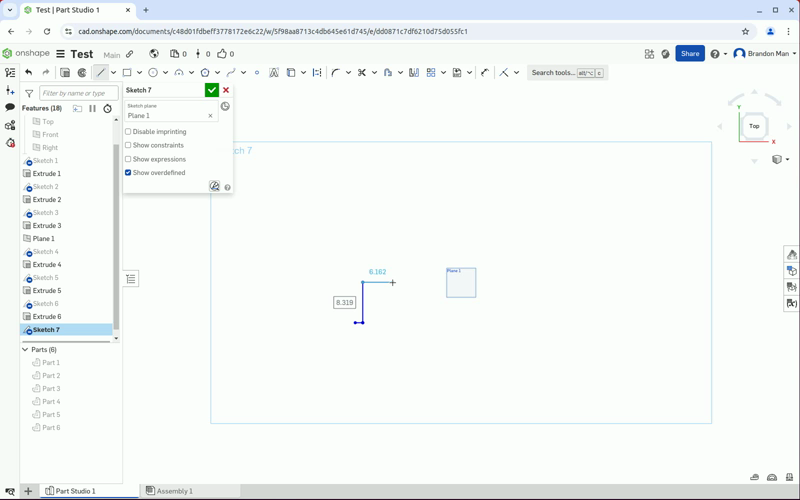
mouse_move(355, 282)
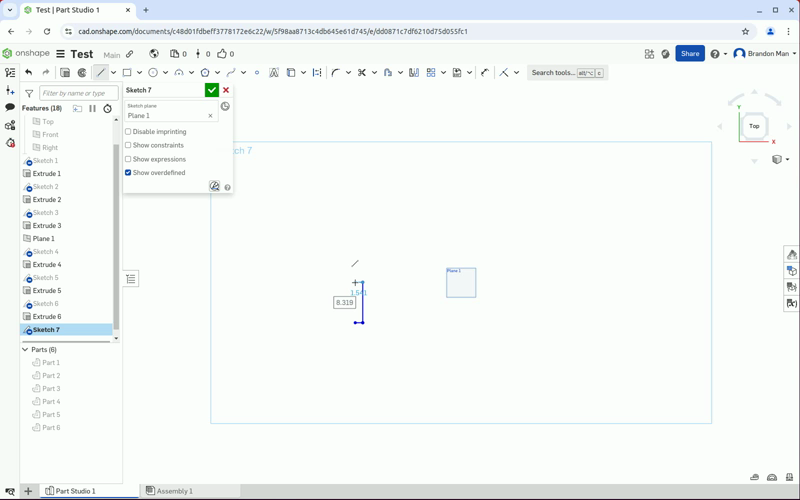
scroll(6)
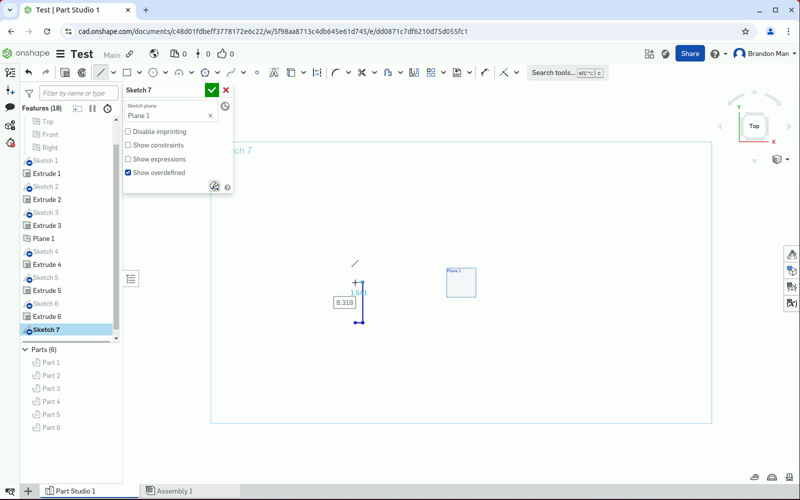
scroll(6)
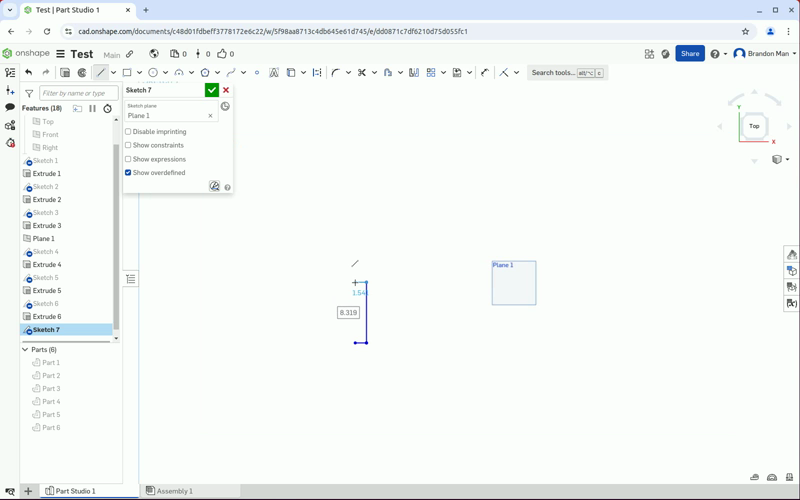
scroll(6)
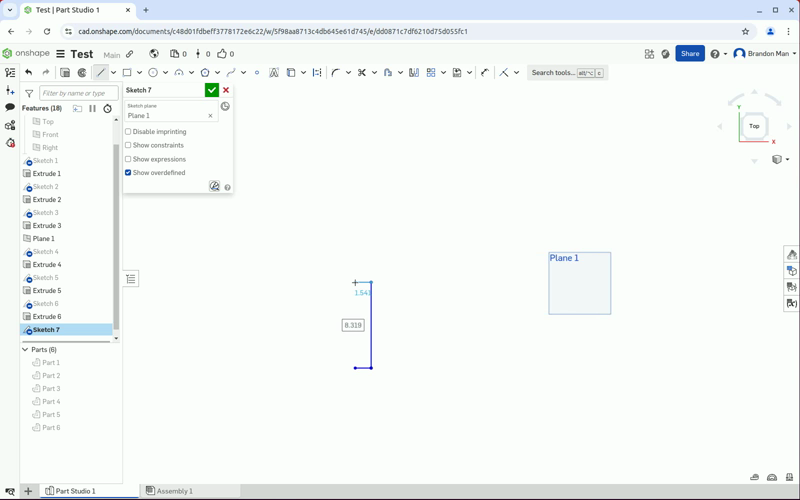
scroll(6)
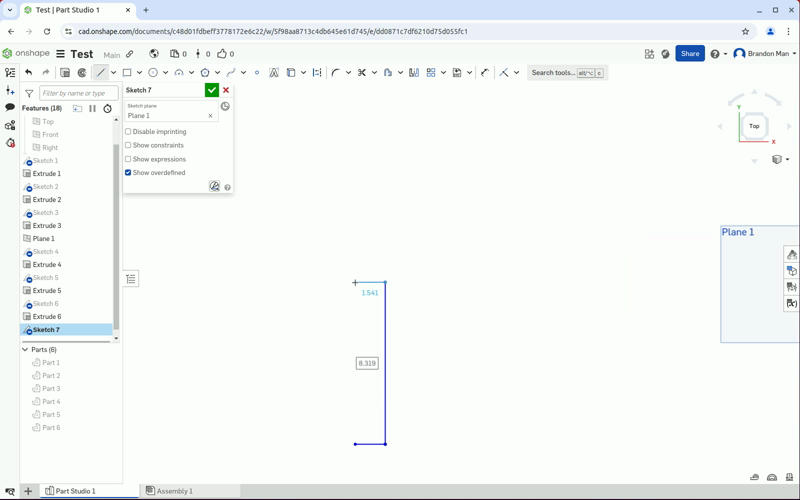
scroll(6)
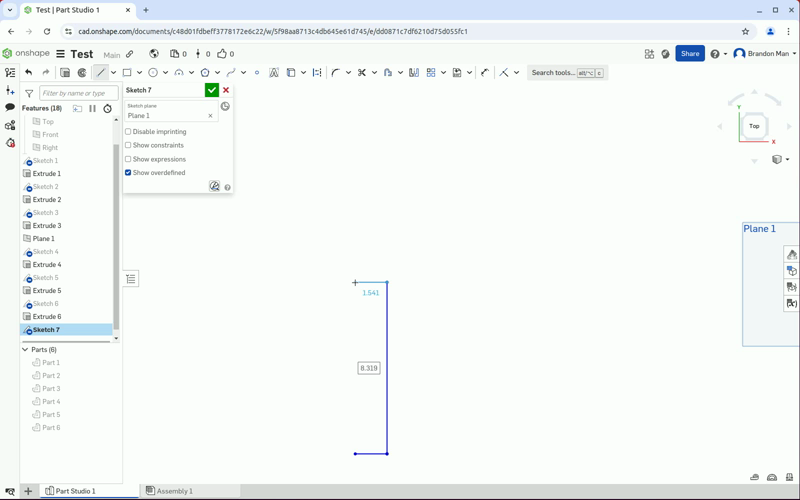
scroll(6)
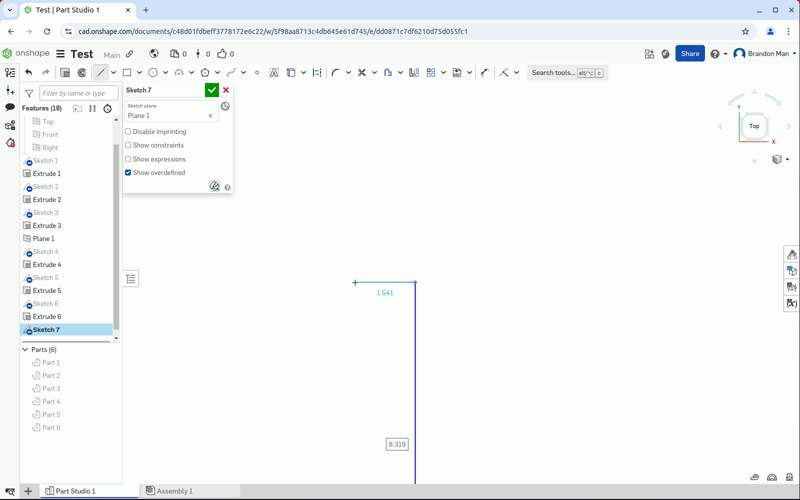
scroll(6)
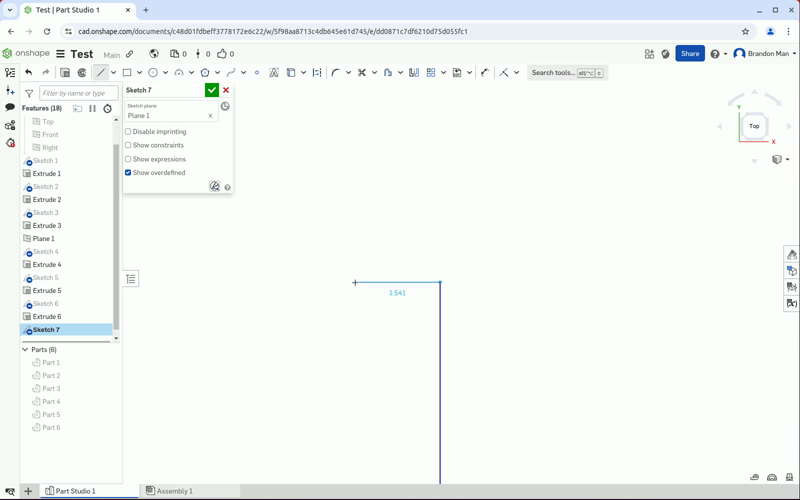
click(355, 282)
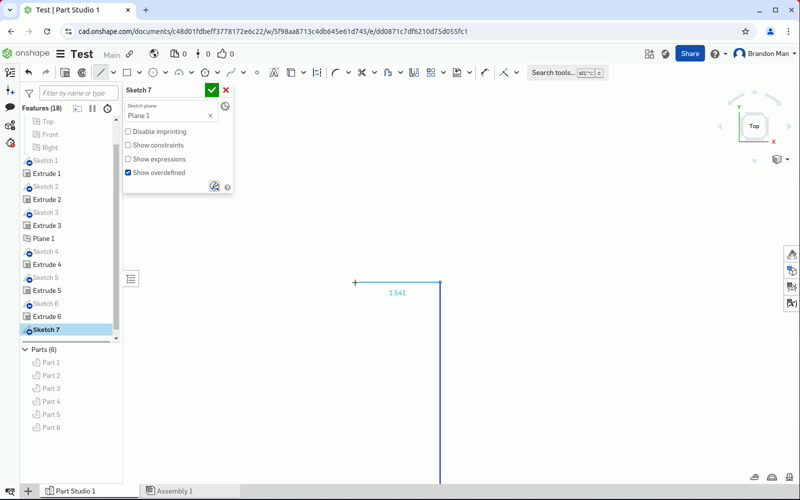
scroll(-6)
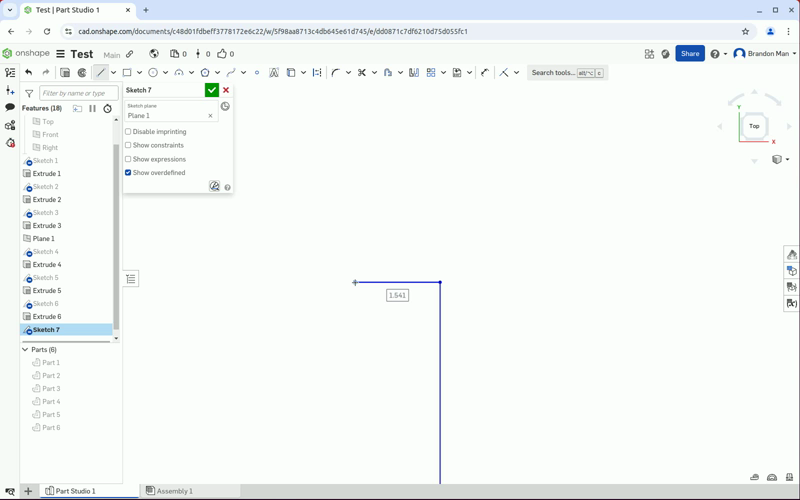
scroll(-6)
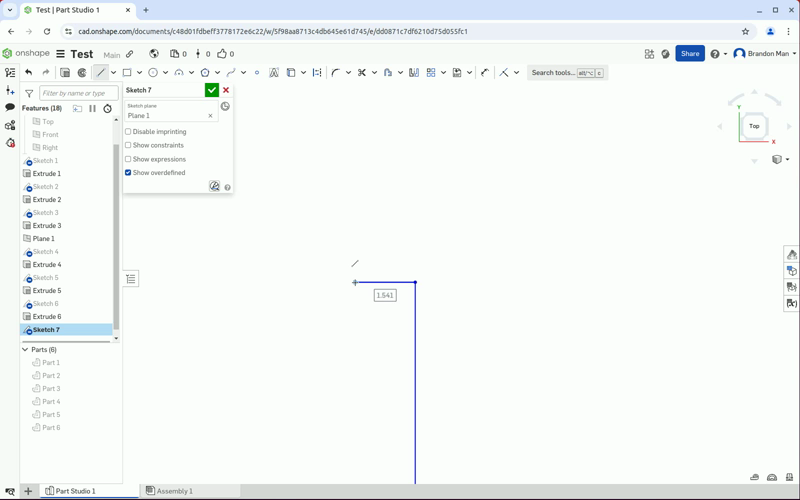
scroll(-6)
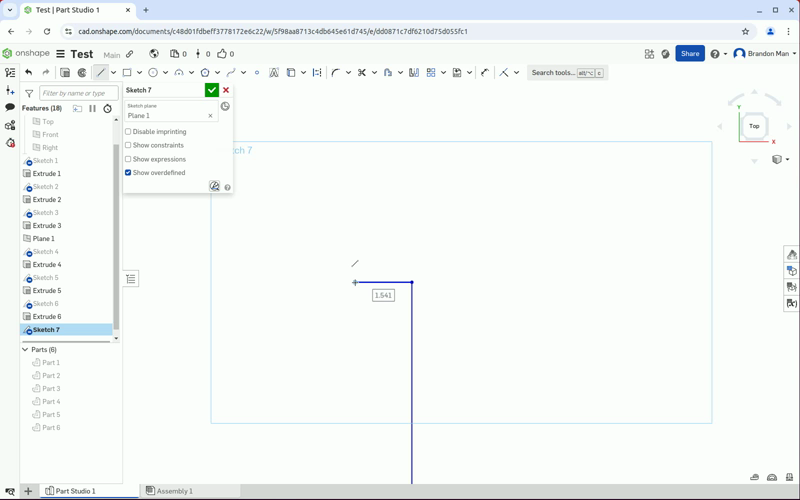
scroll(-6)
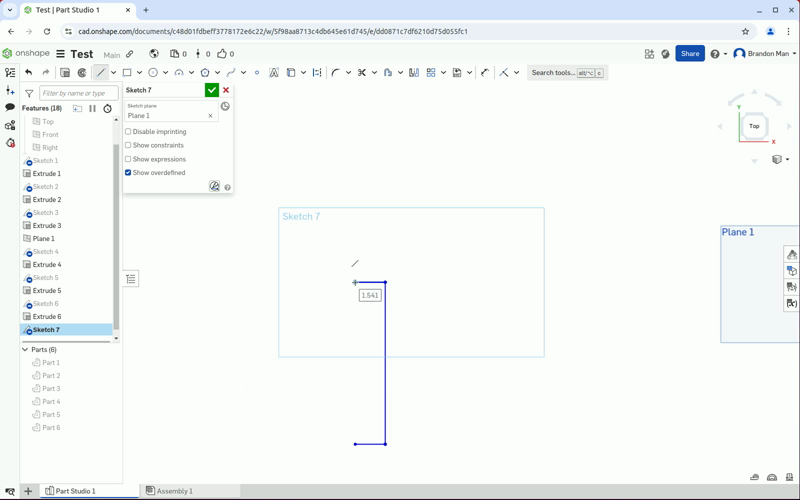
scroll(-6)
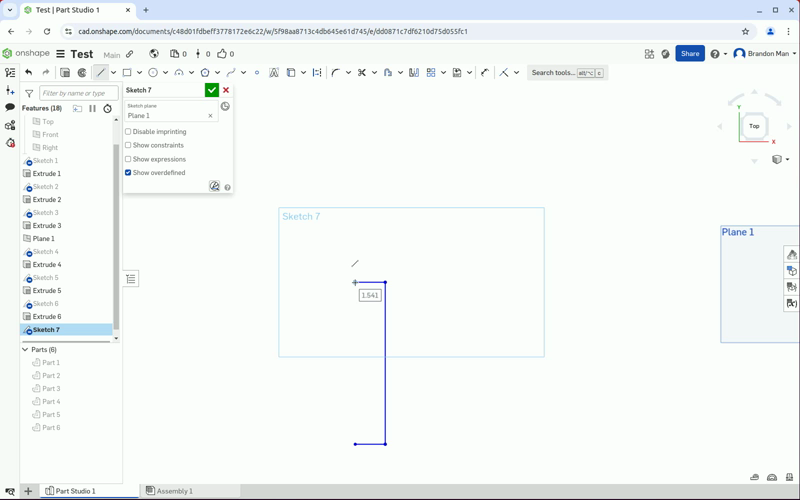
scroll(-6)
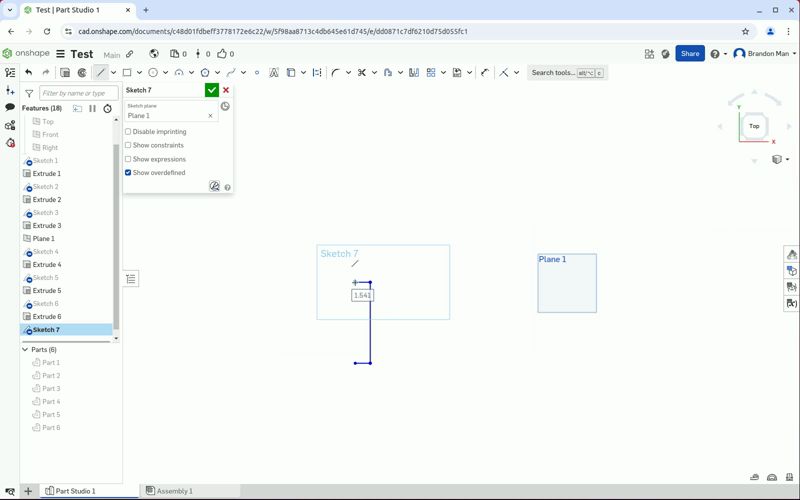
scroll(-6)
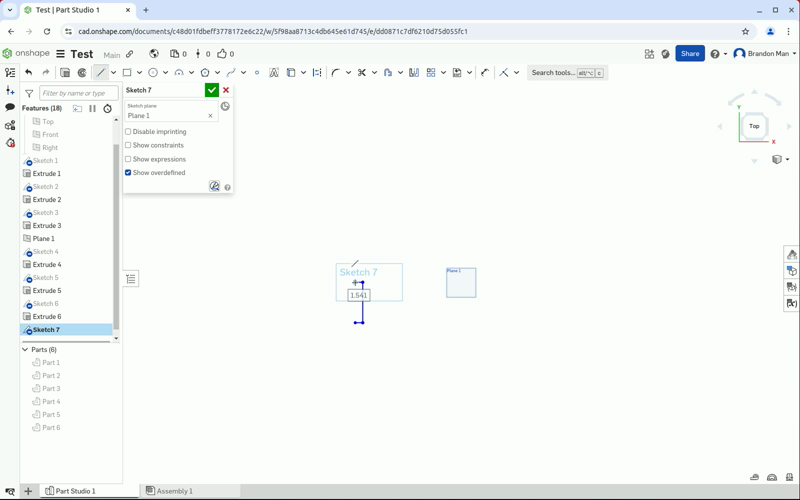
key_up(shift)
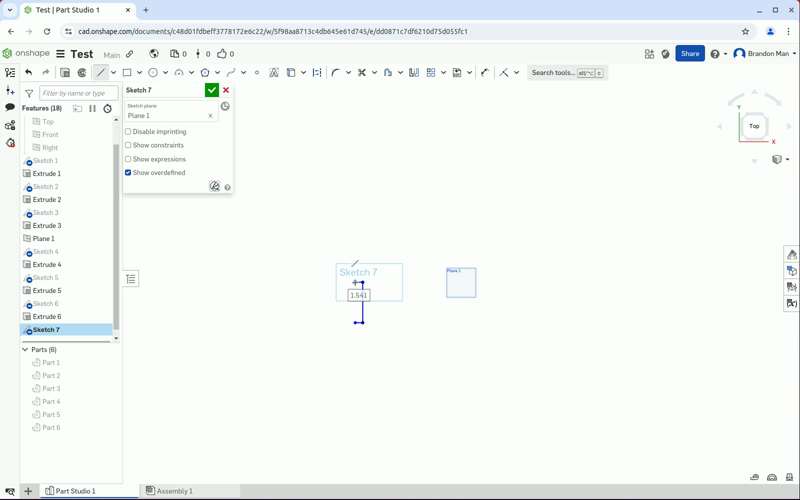
mouse_move(385, 282)
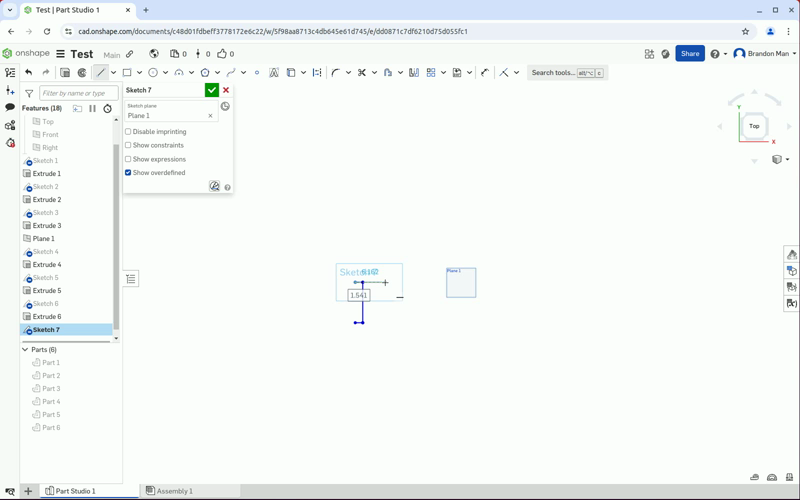
key_down(shift)
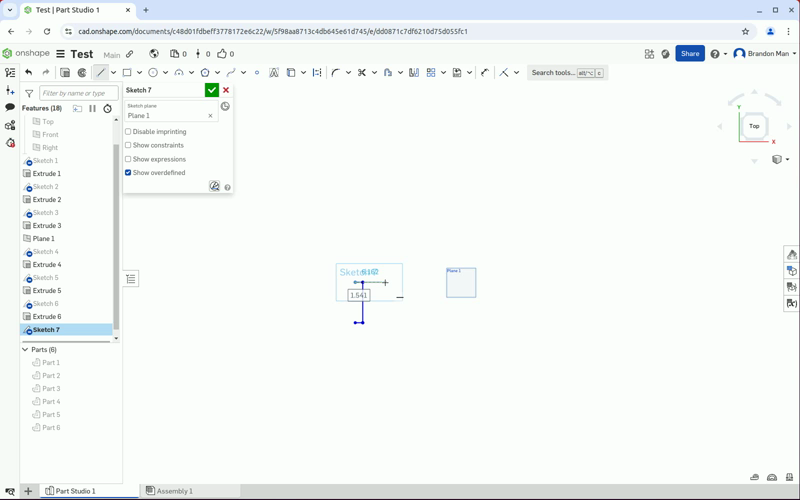
mouse_move(355, 322)
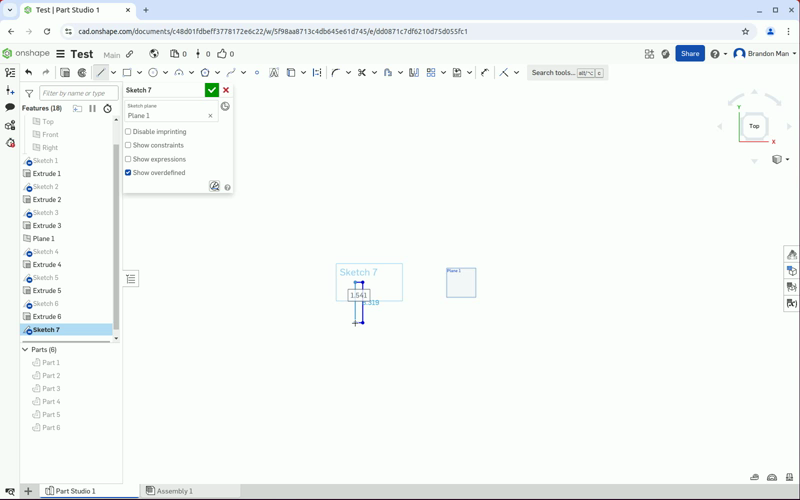
key_up(shift)
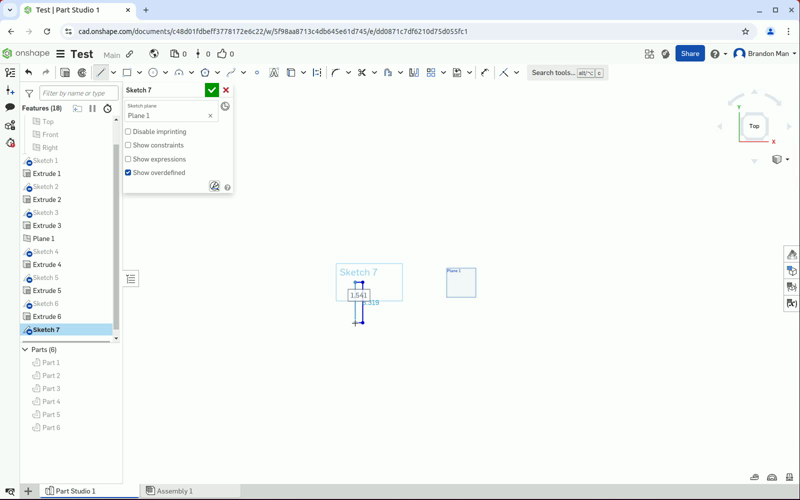
click(355, 322)
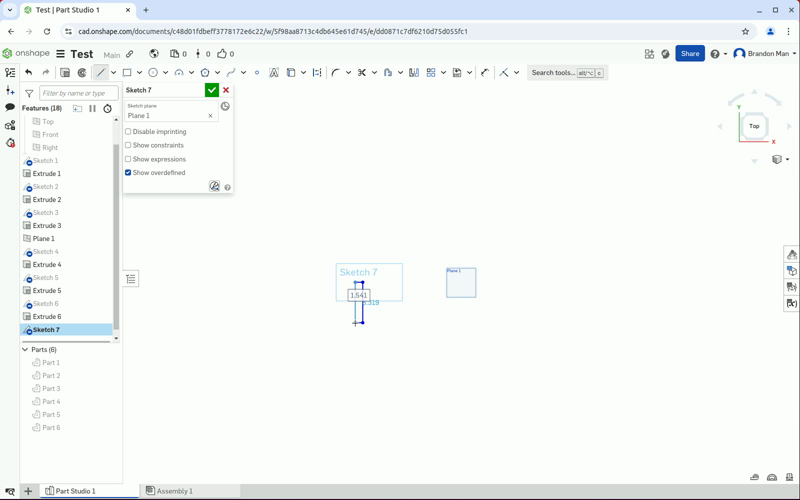
key(esc)
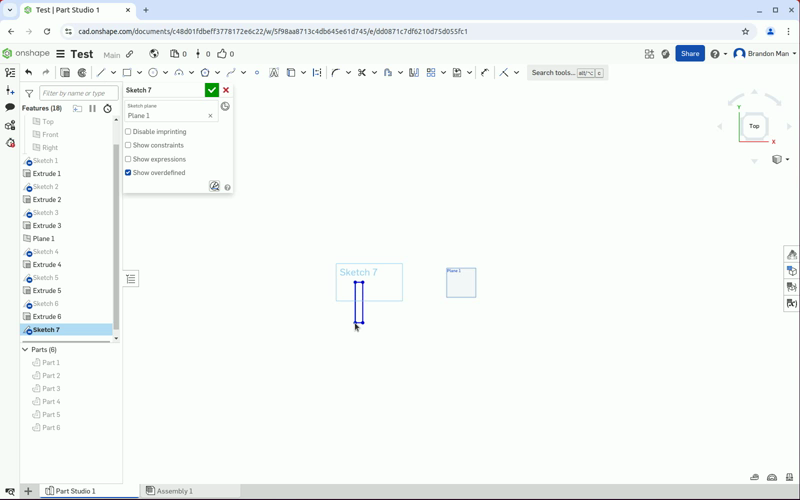
mouse_move(355, 307)
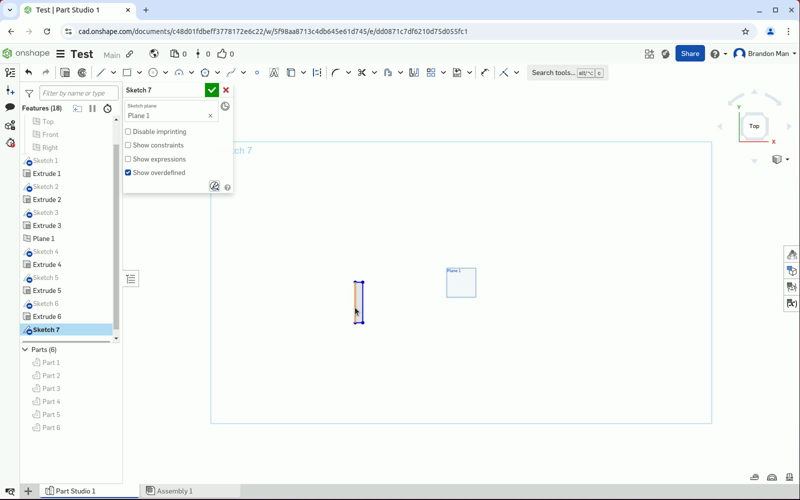
scroll(6)
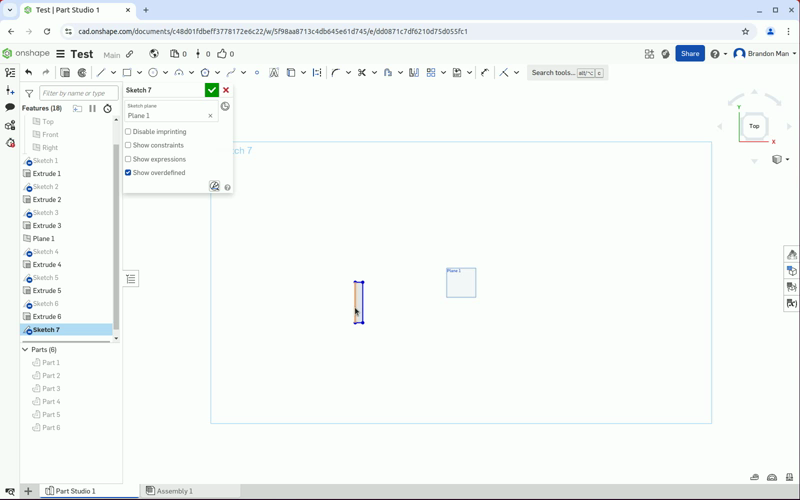
scroll(6)
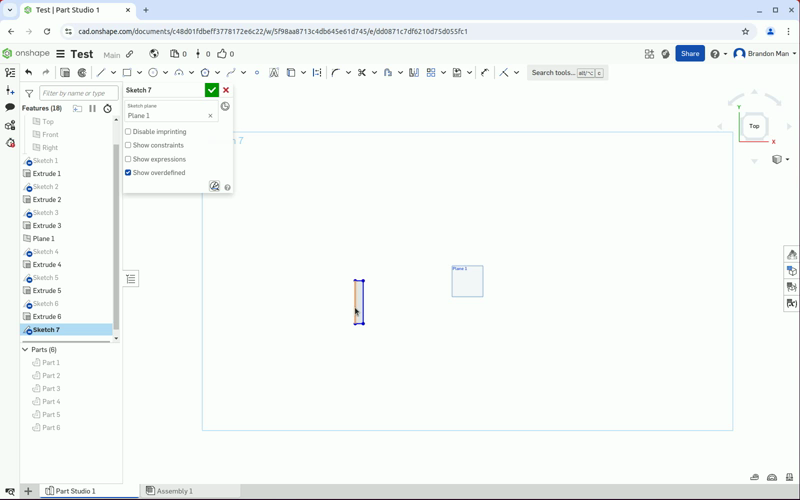
scroll(6)
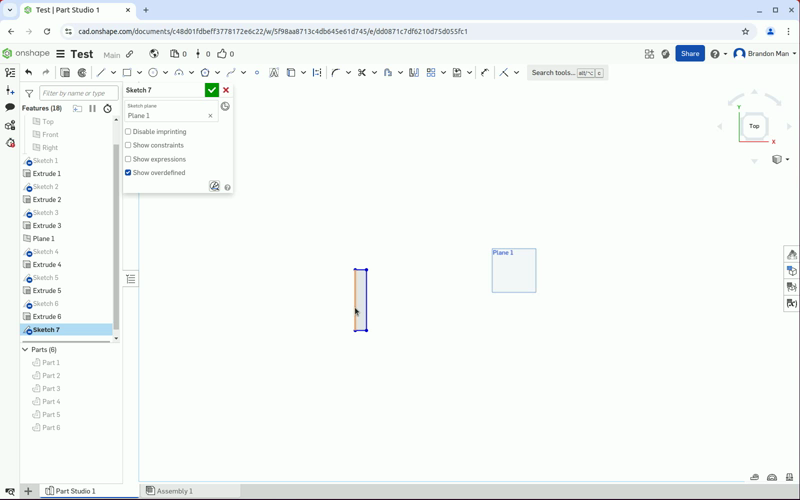
scroll(6)
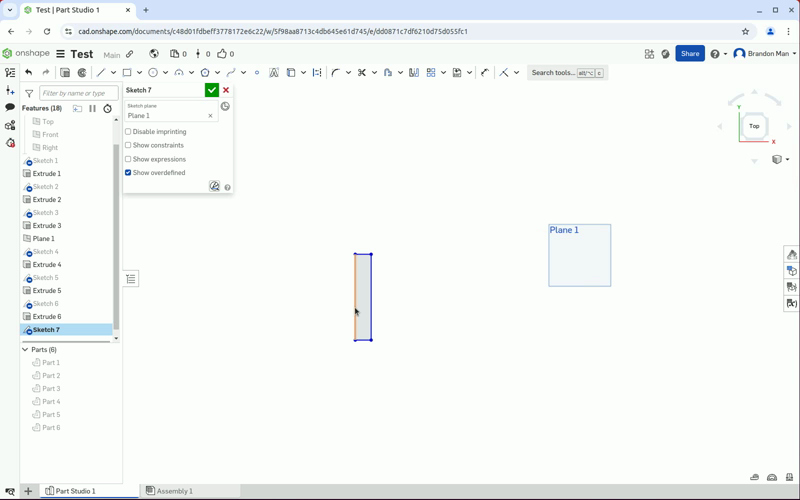
scroll(6)
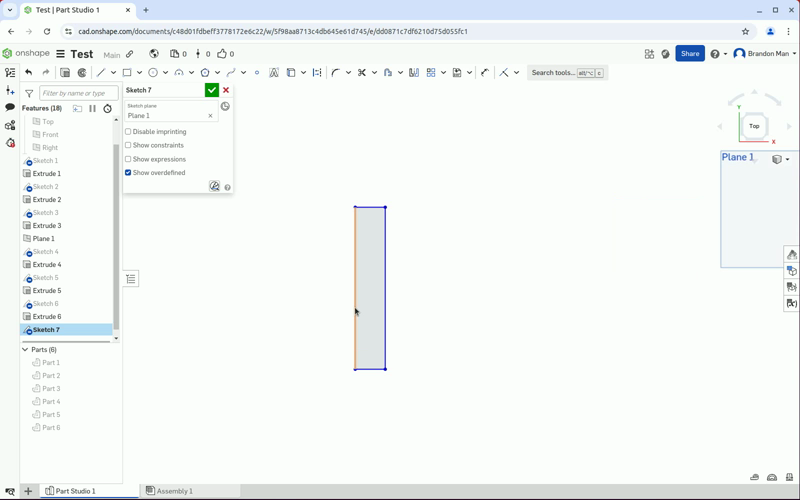
scroll(6)
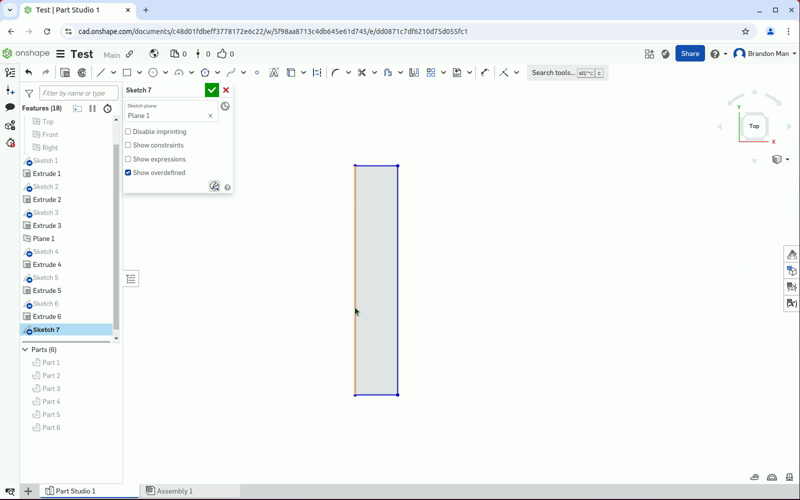
scroll(6)
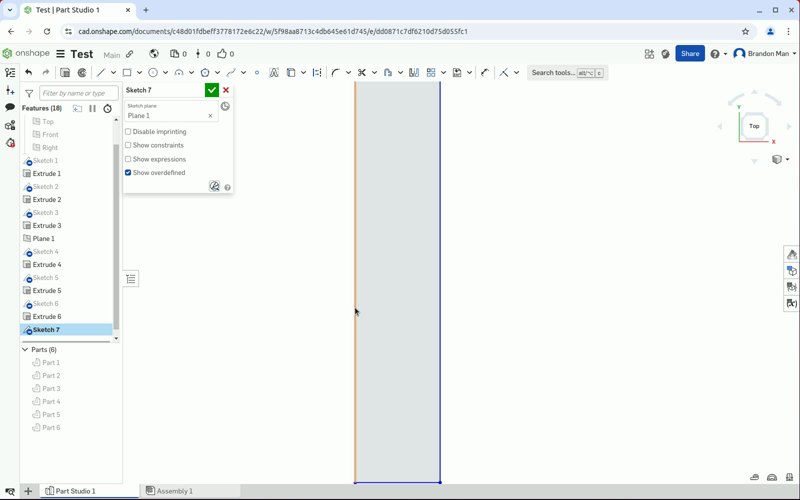
click(355, 307)
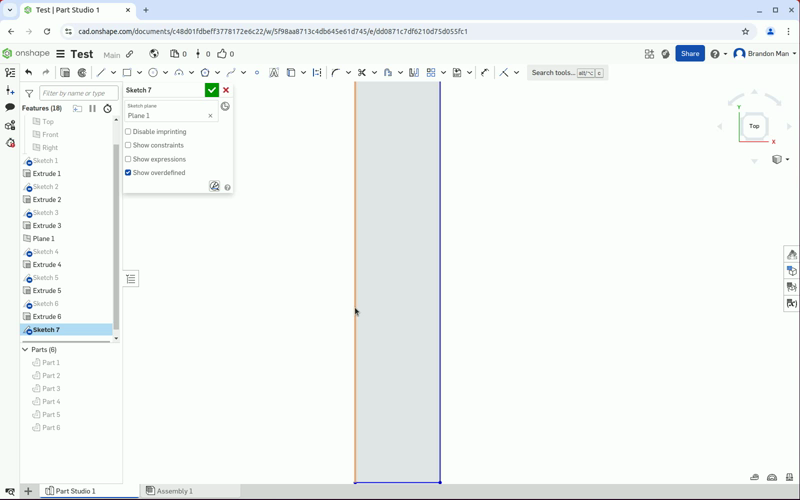
scroll(-6)
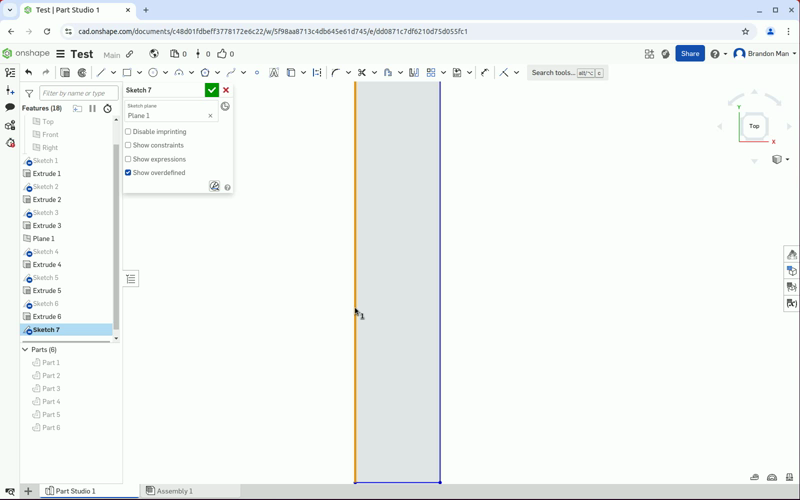
scroll(-6)
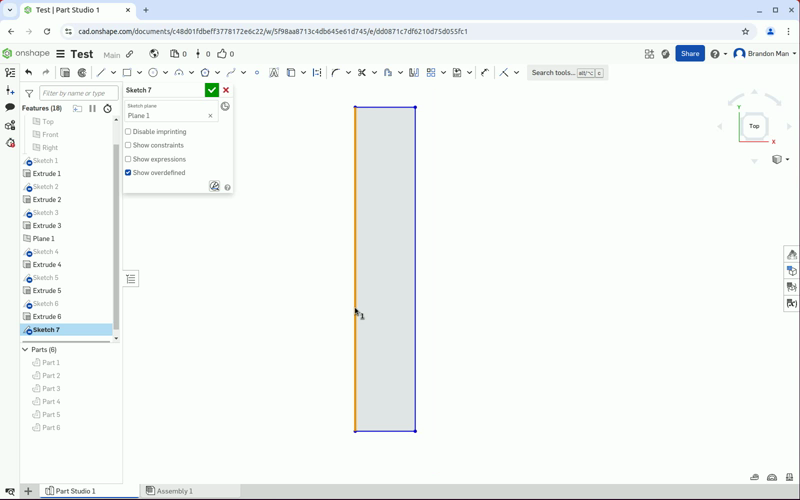
scroll(-6)
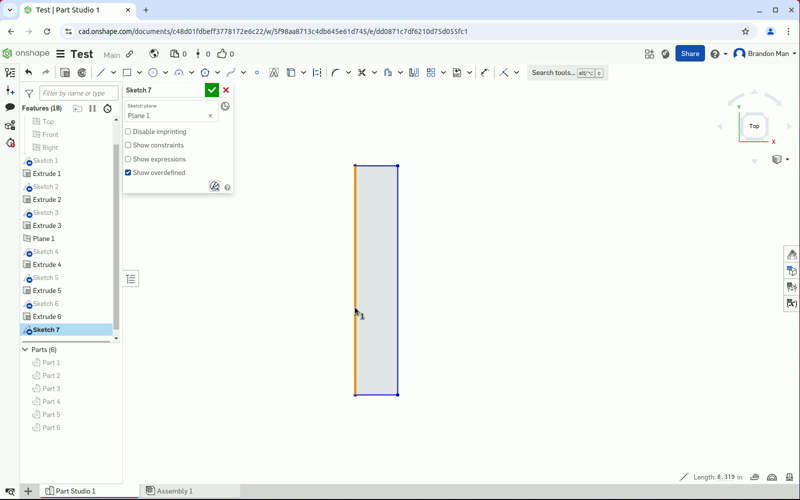
scroll(-6)
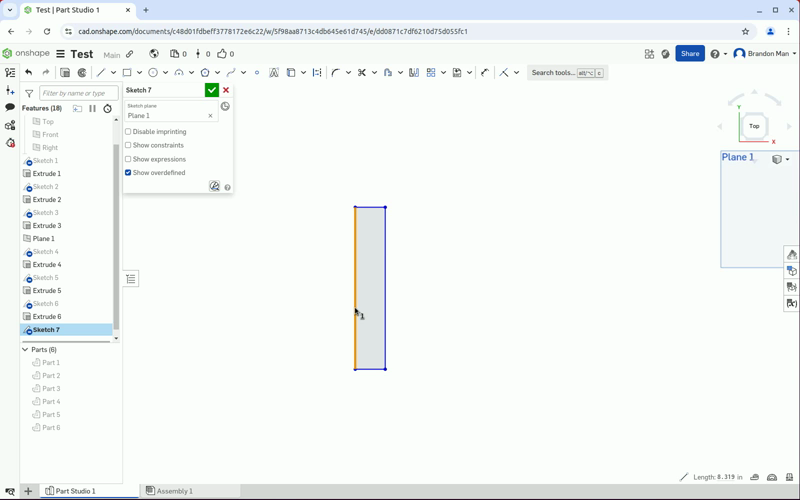
scroll(-6)
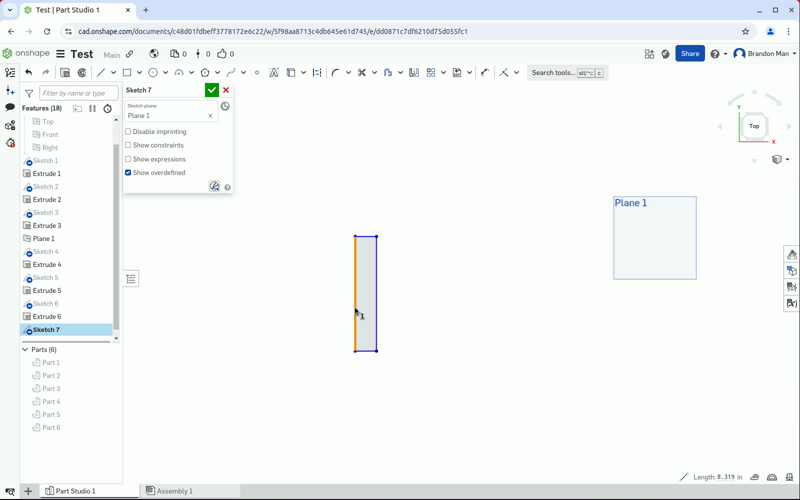
scroll(-6)
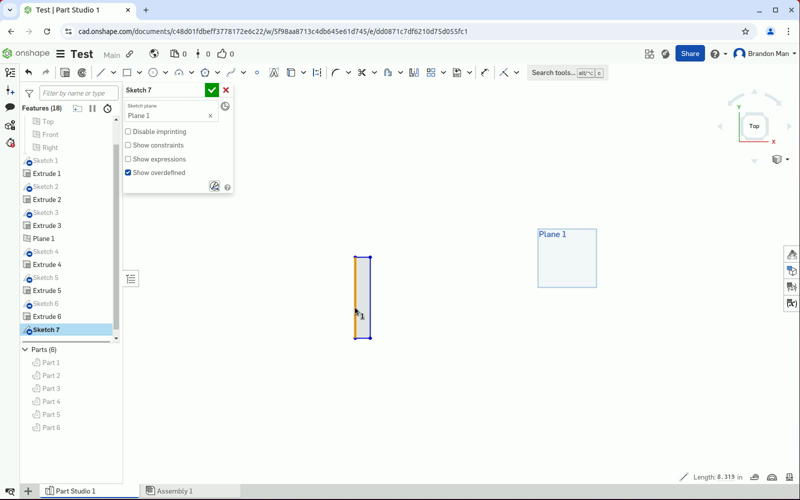
scroll(-6)
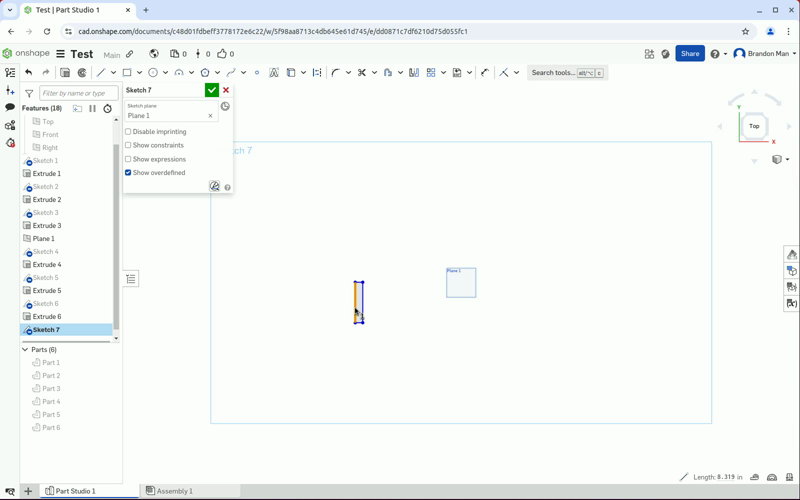
mouse_move(73, 352)
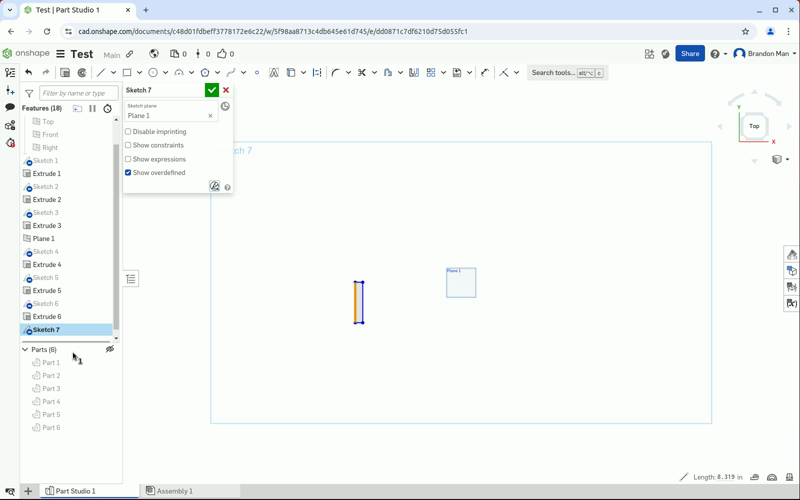
key(shift+y)
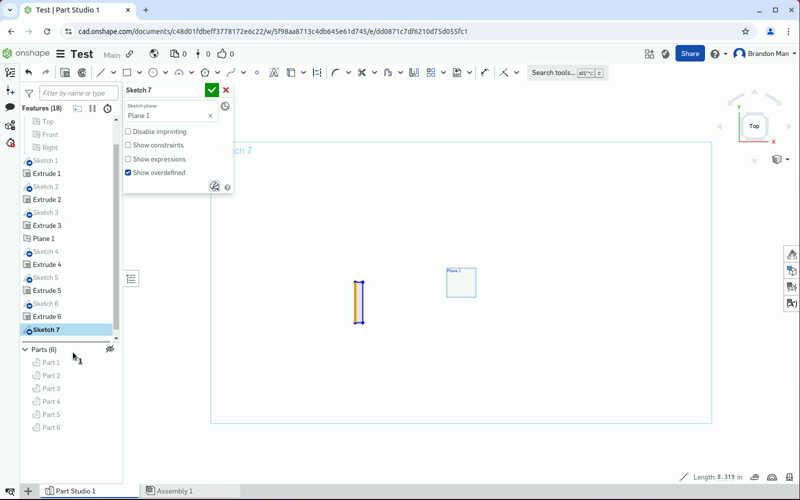
key(shift+e)
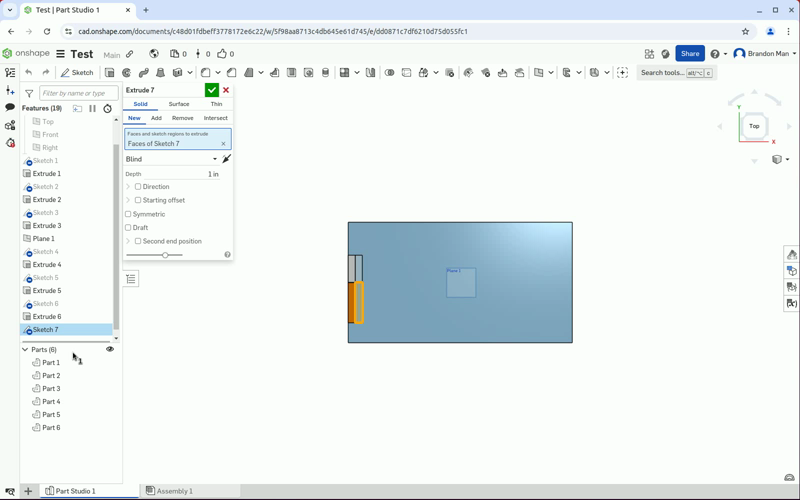
mouse_move(143, 106)
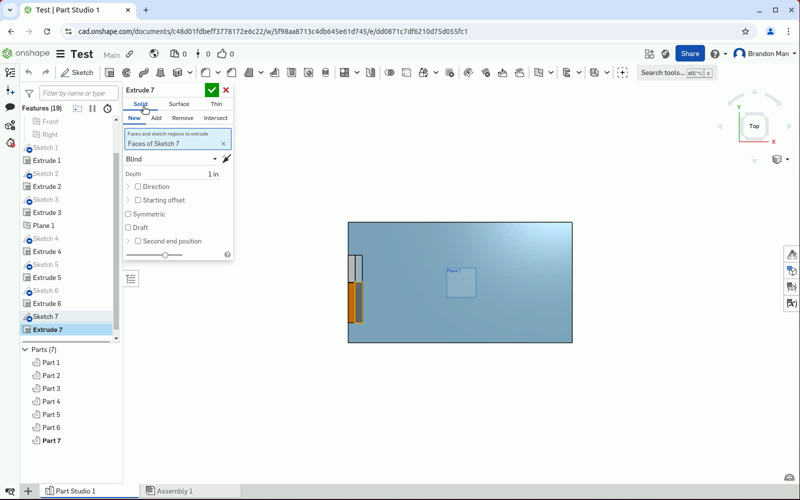
click(143, 106)
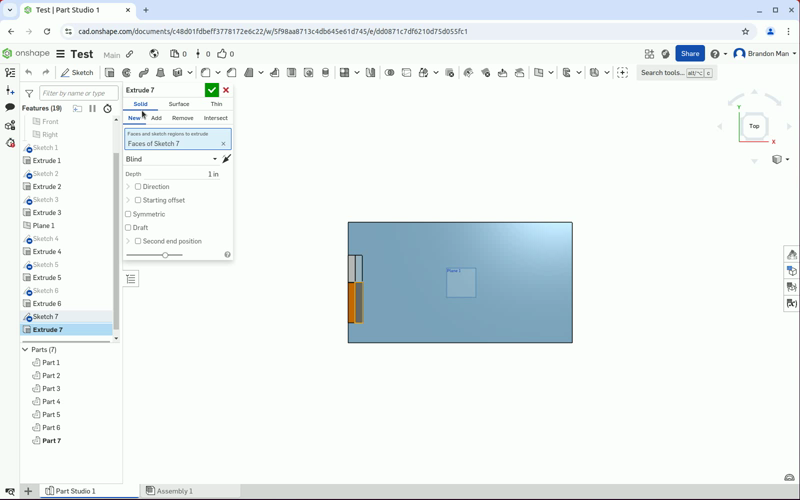
mouse_move(137, 120)
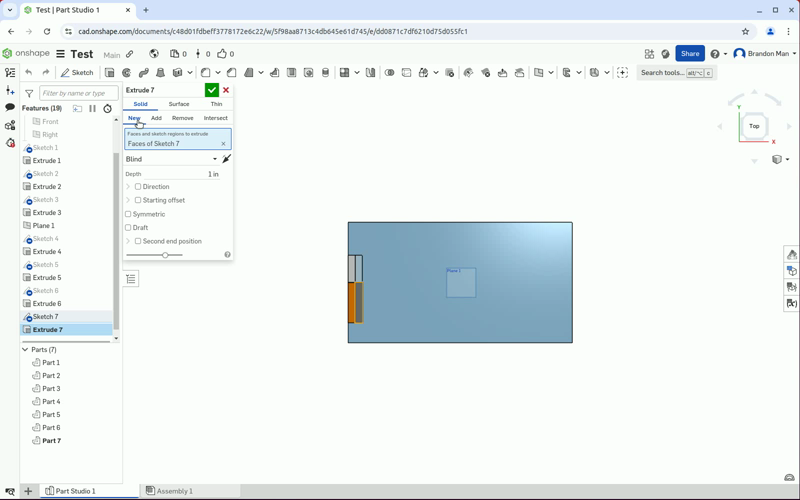
click(137, 120)
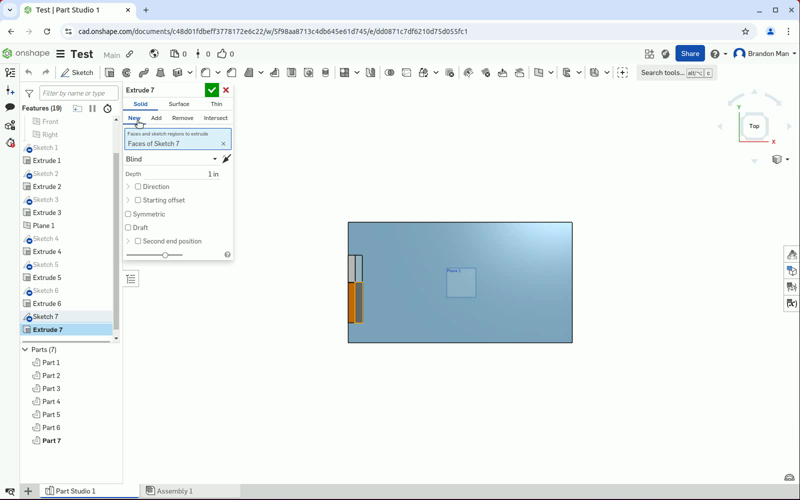
key(tab, 4)
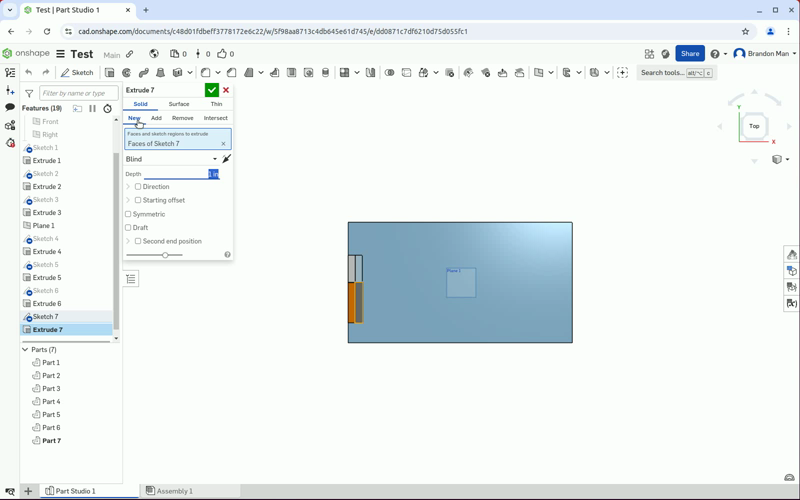
text(9.628)
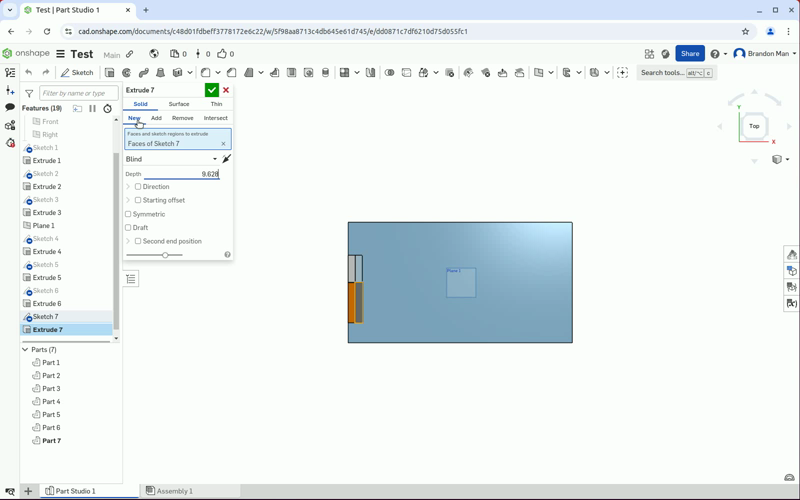
key(enter)
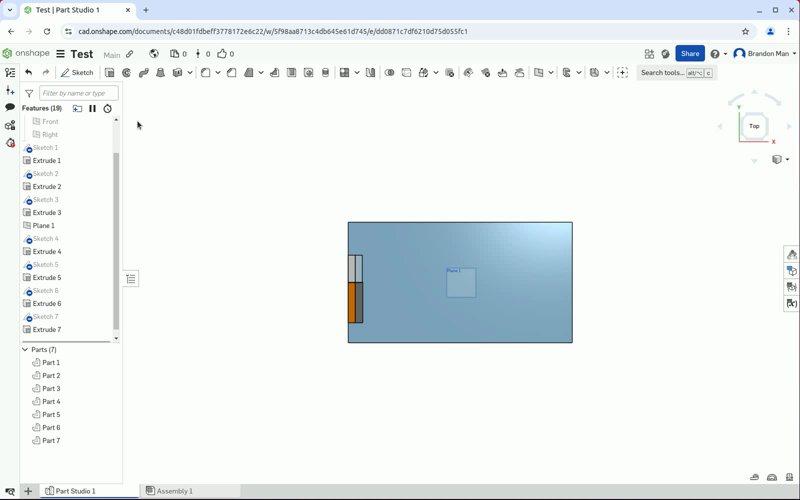
key(shift+h)
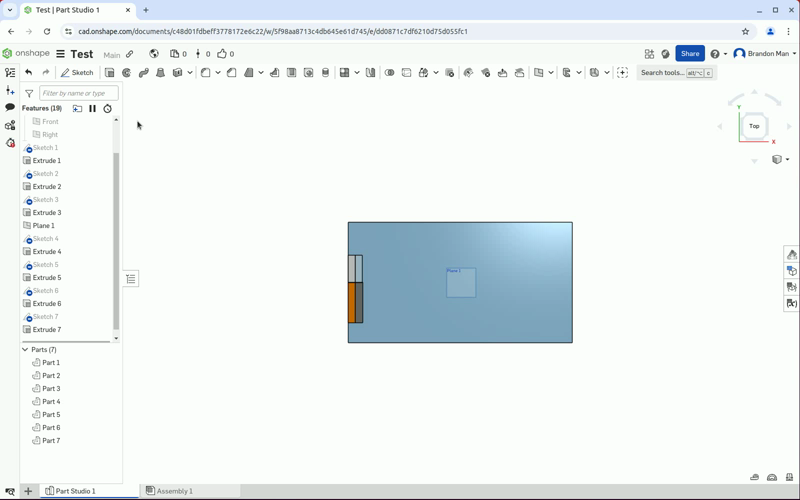
key(shift+h)
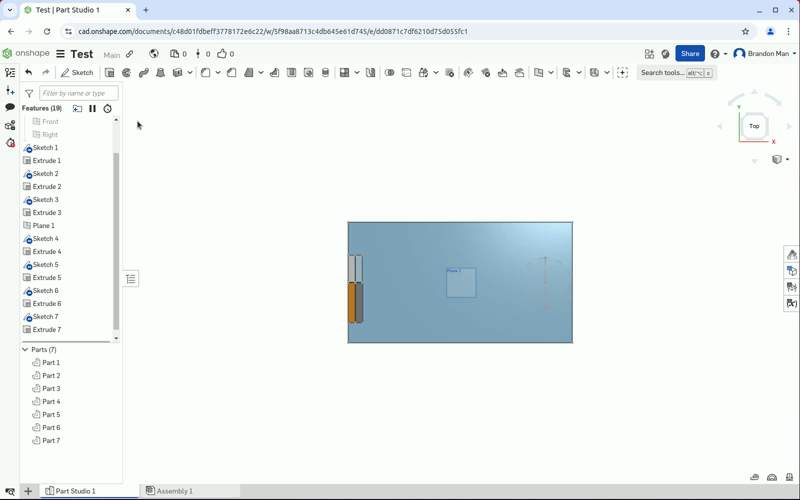
key(shift+7)
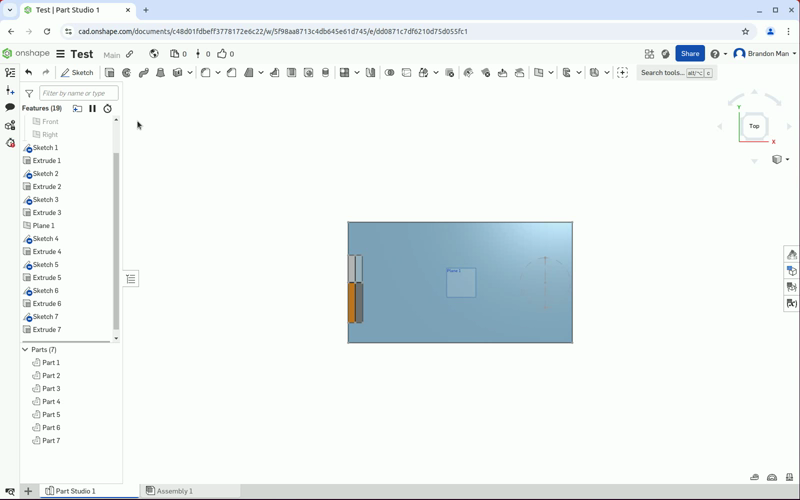
key(up, 3)
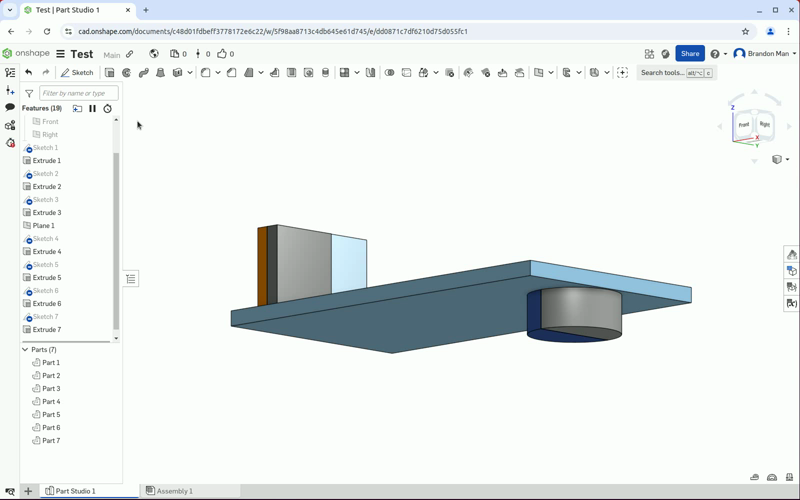
key(left, 3)
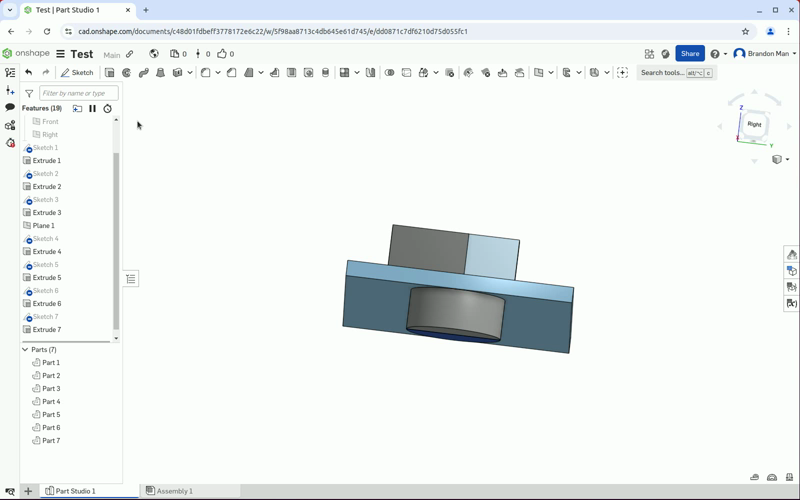
key(right, 3)
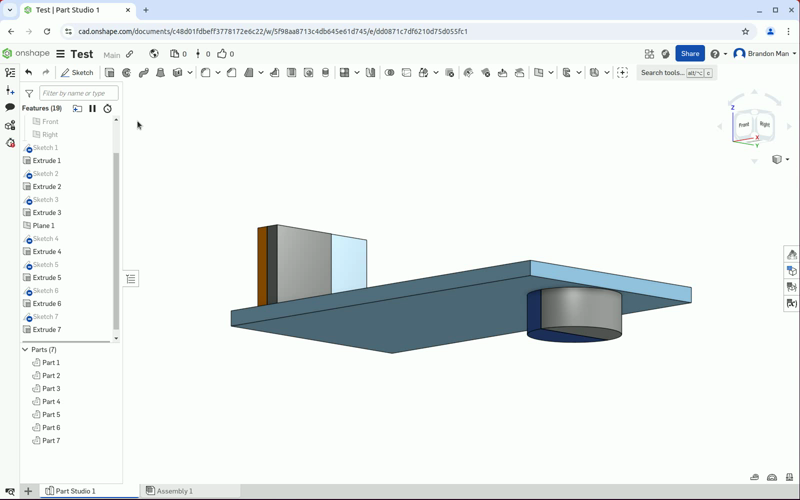
key(down, 3)
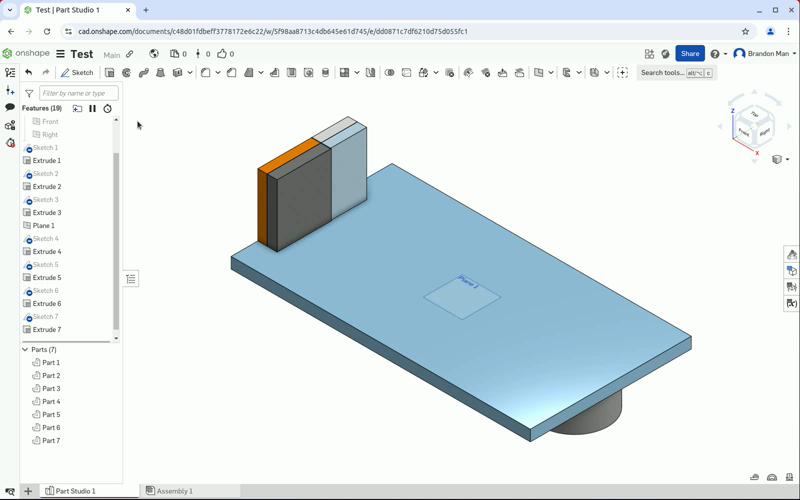
mouse_move(69, 150)
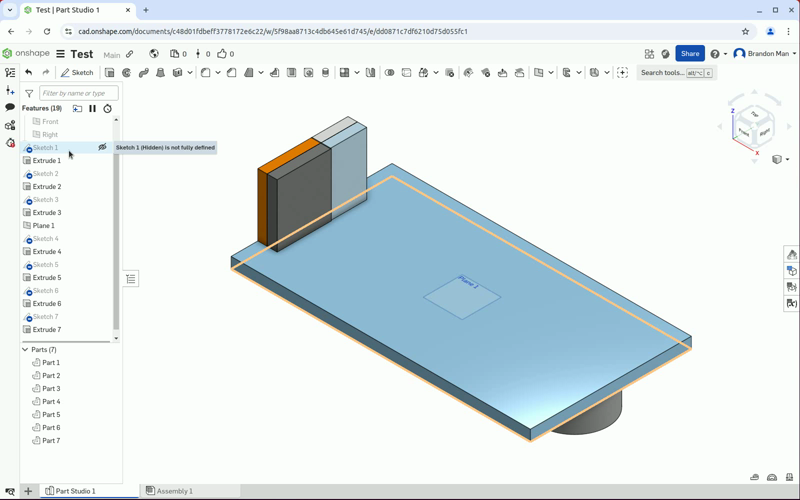
click(69, 150)